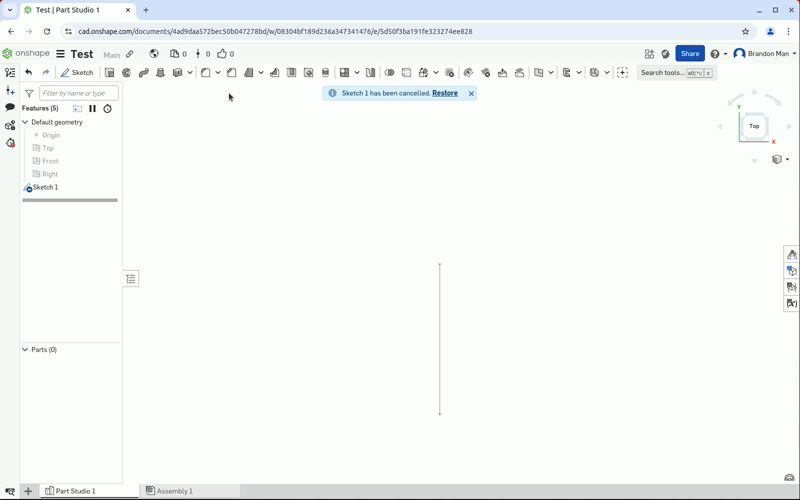
key(shift+h)
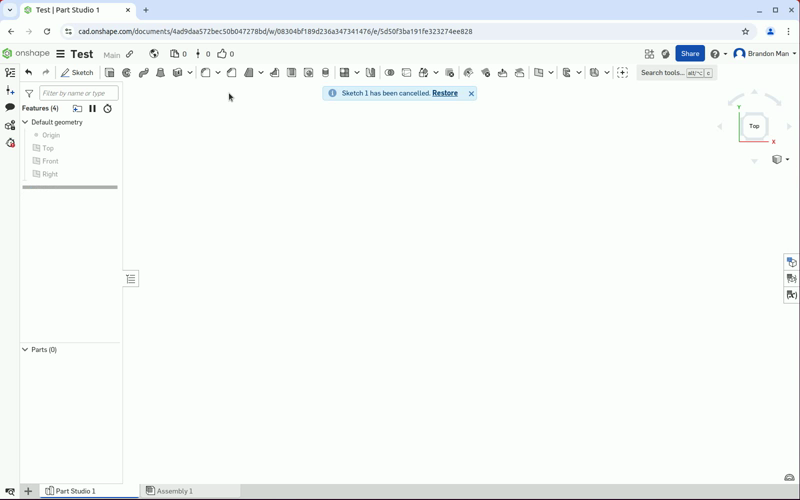
mouse_move(73, 352)
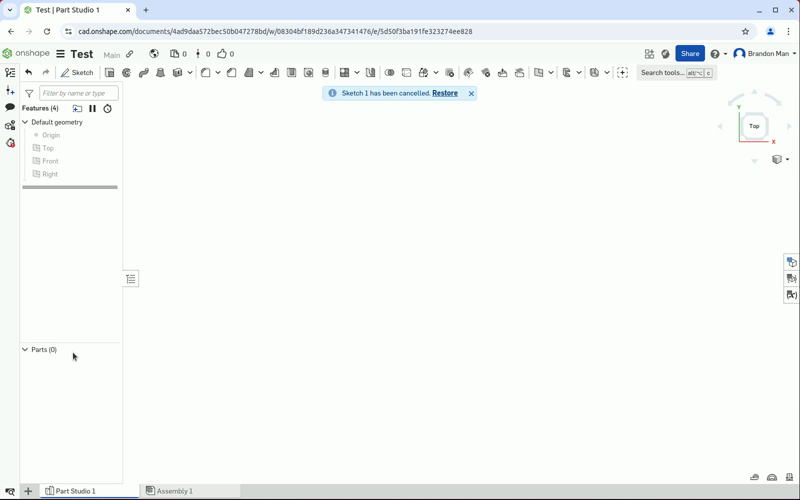
key(y)
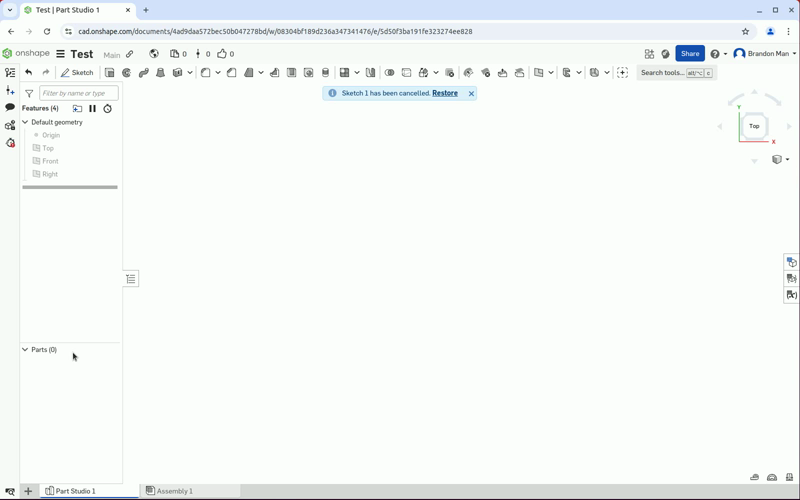
key(shift+p)
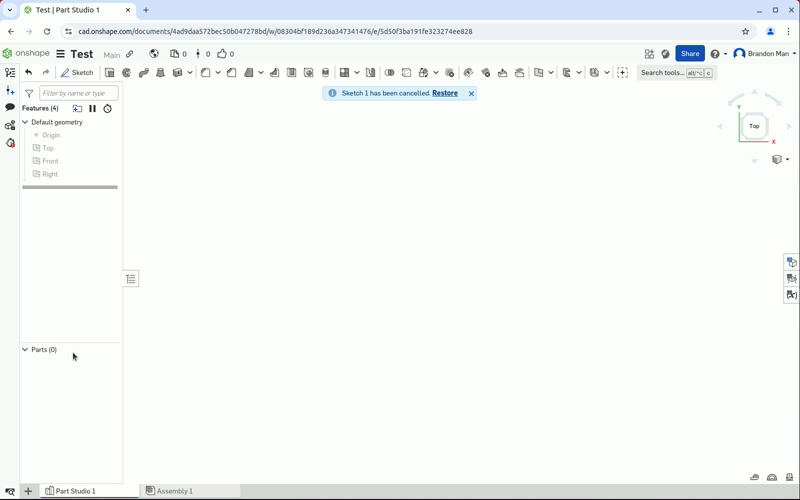
key(space)
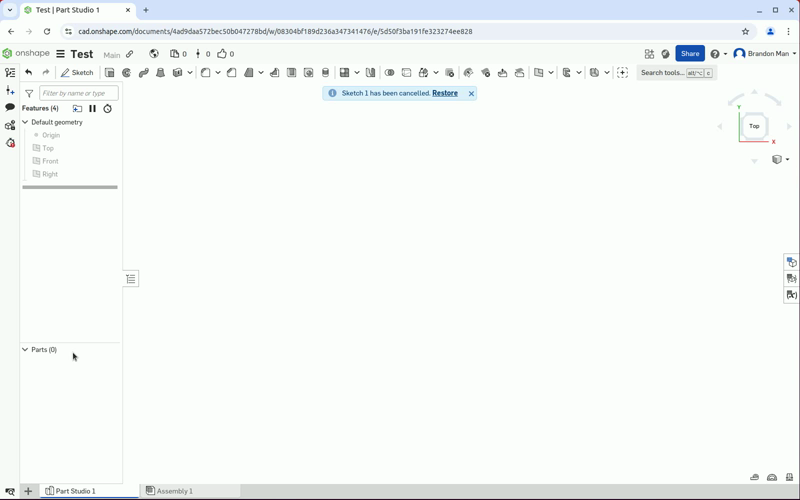
key_down(shift)
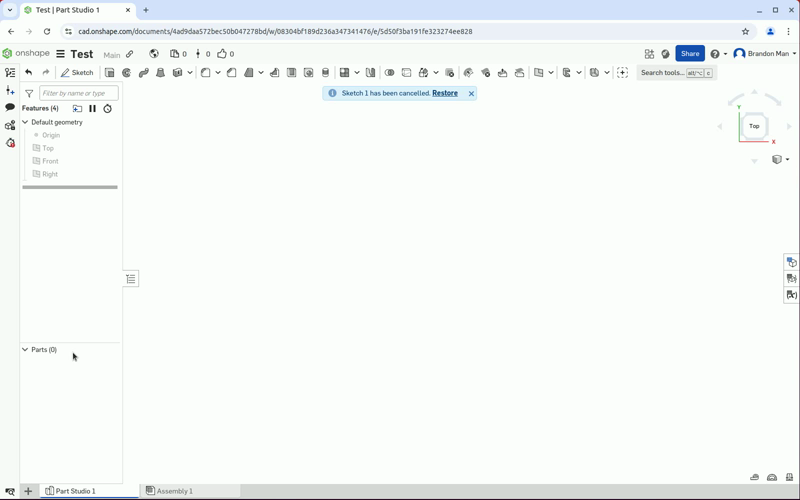
key(up)
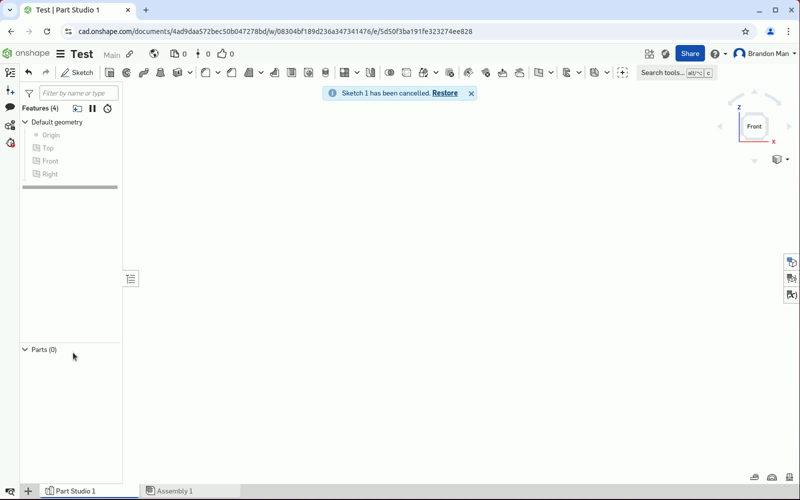
key_up(shift)
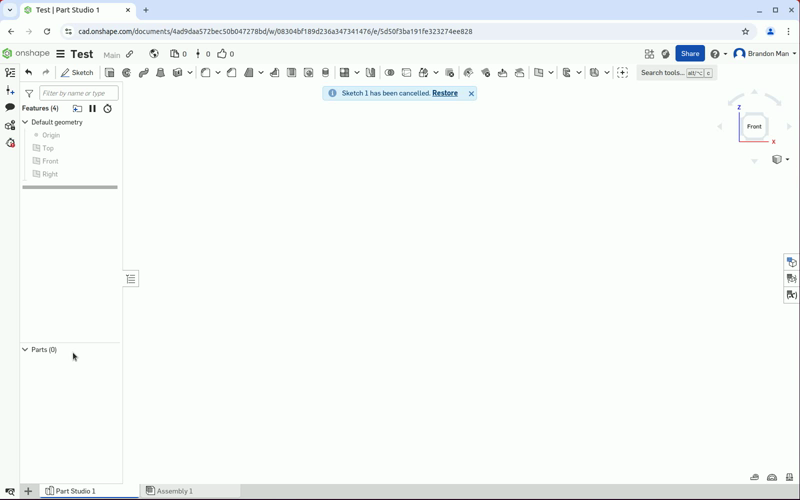
mouse_move(73, 352)
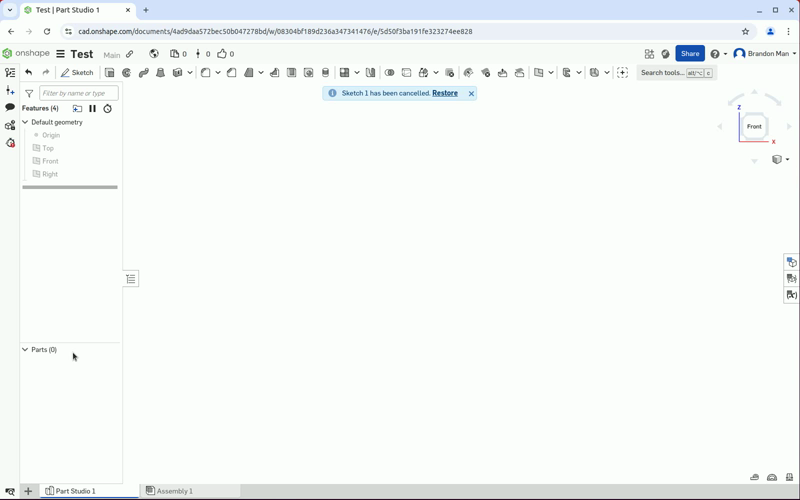
key(shift+y)
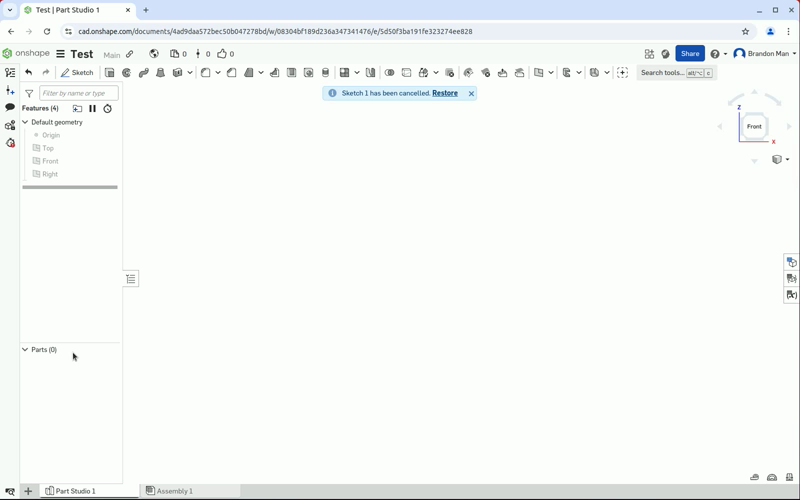
key(shift+s)
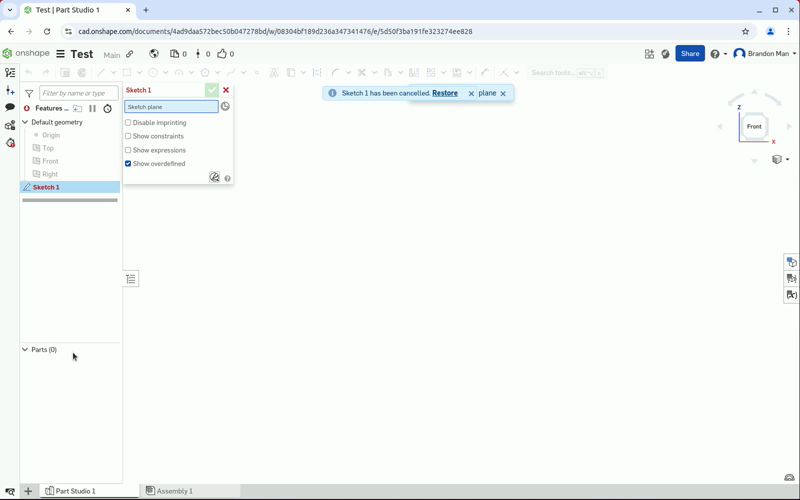
mouse_move(73, 163)
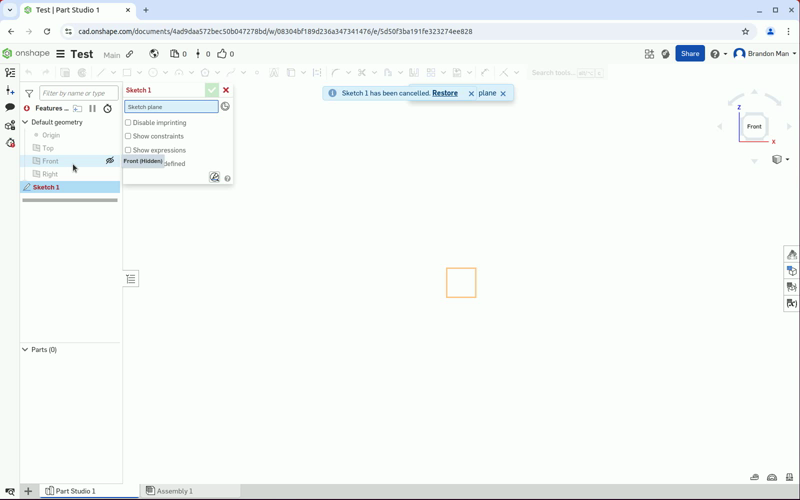
click(73, 163)
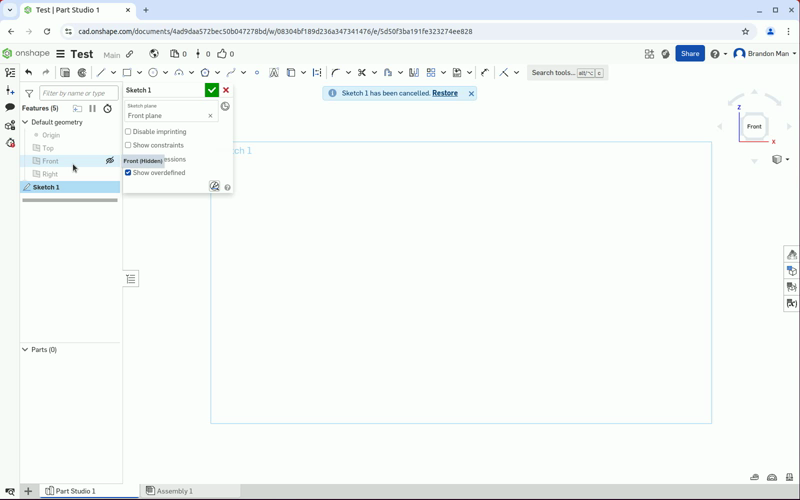
mouse_move(73, 352)
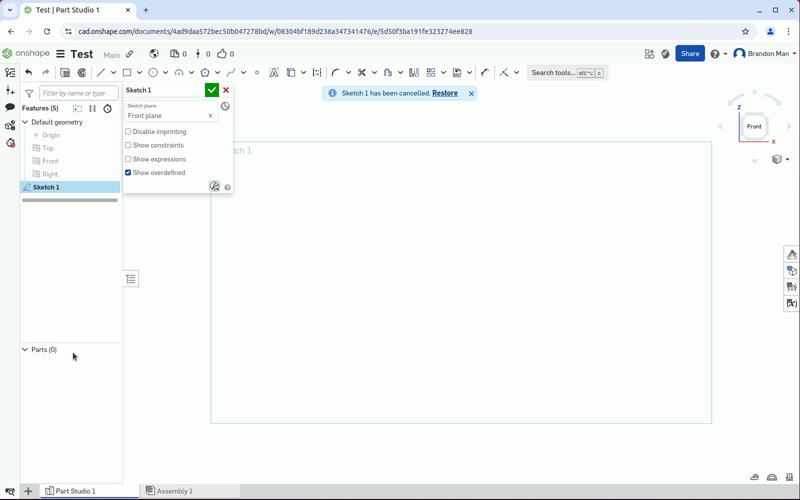
key(y)
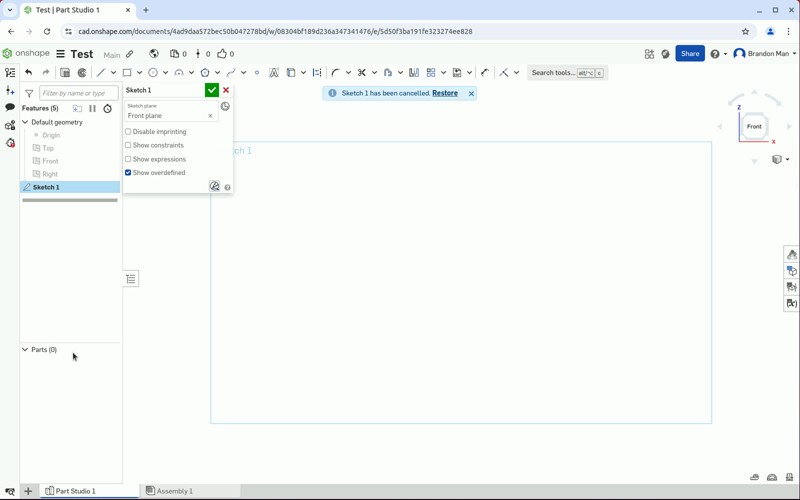
key(l)
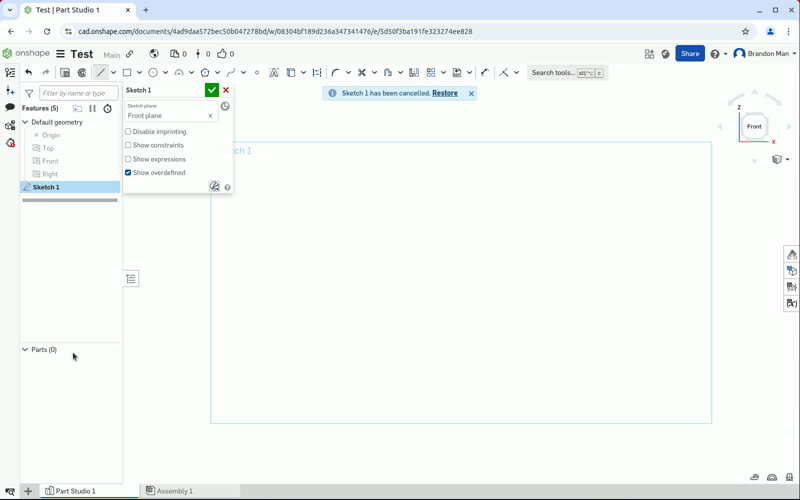
key_down(shift)
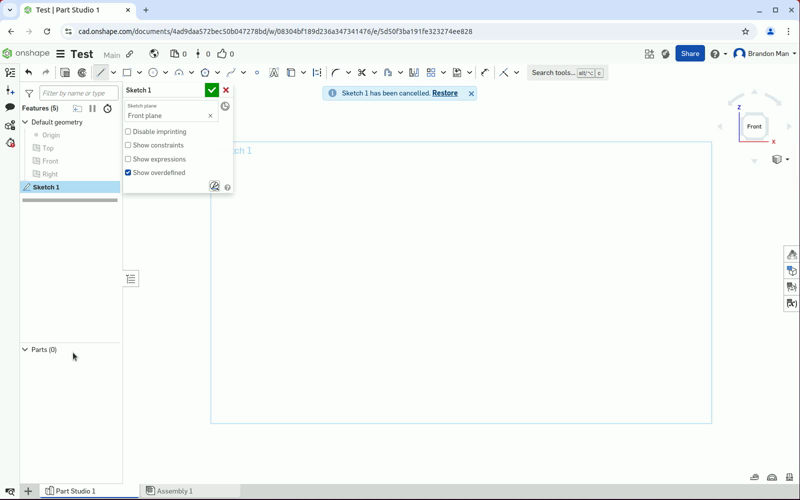
mouse_move(431, 290)
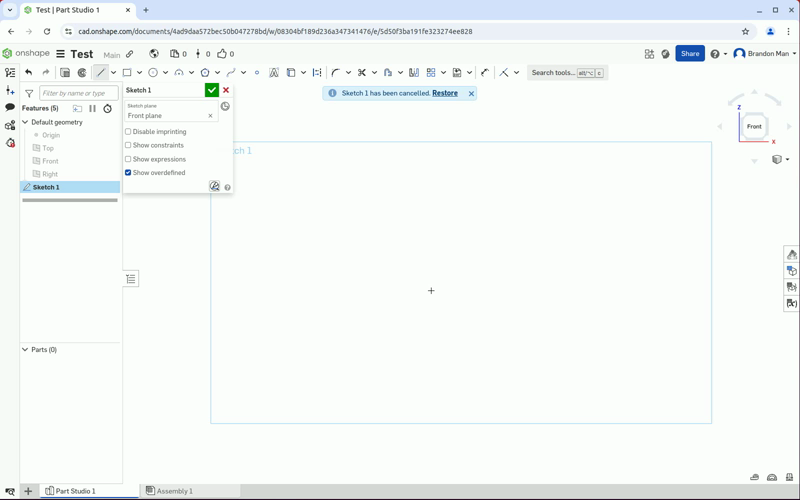
click(431, 290)
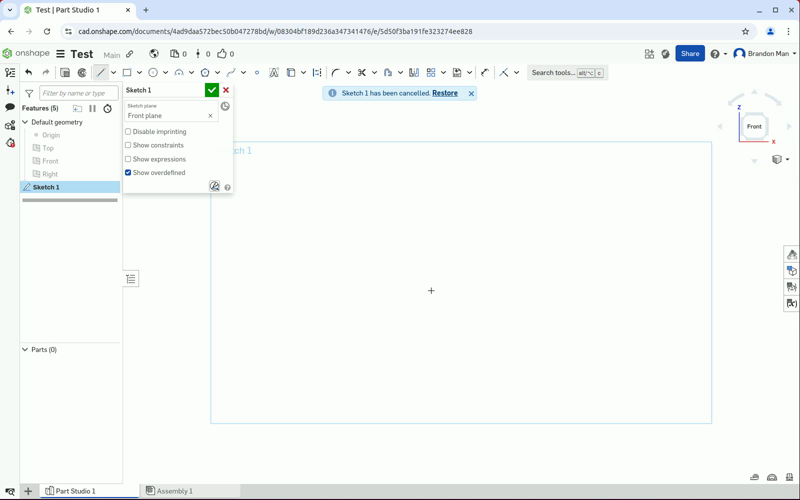
key_up(shift)
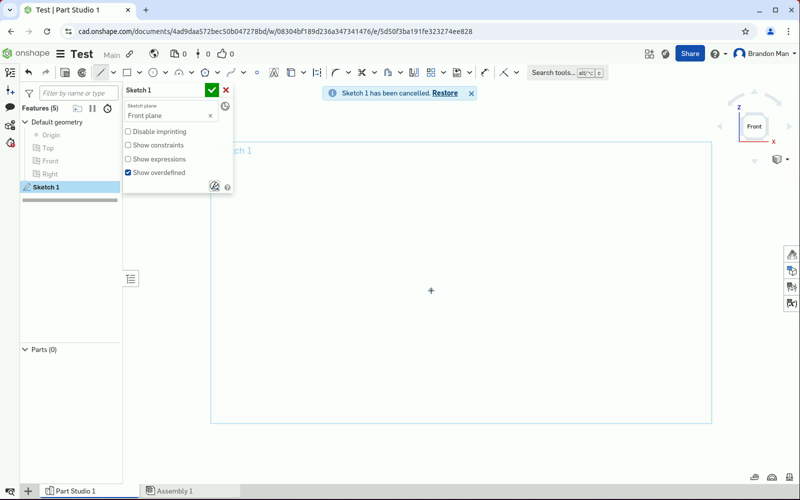
key_down(shift)
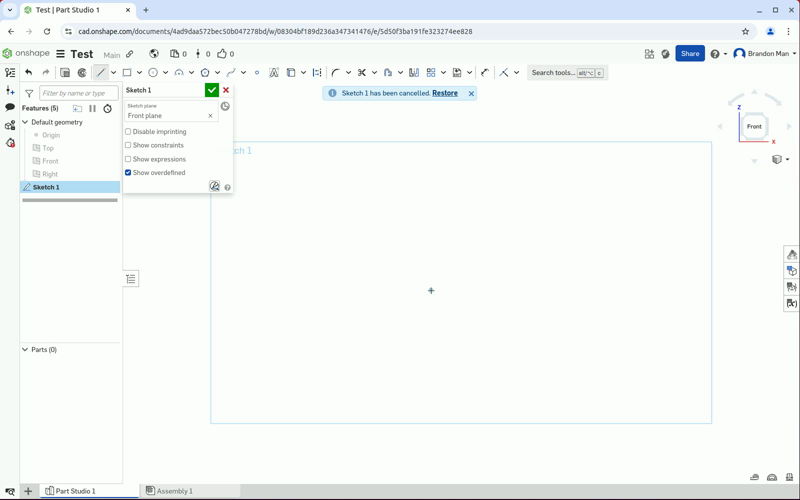
mouse_move(461, 290)
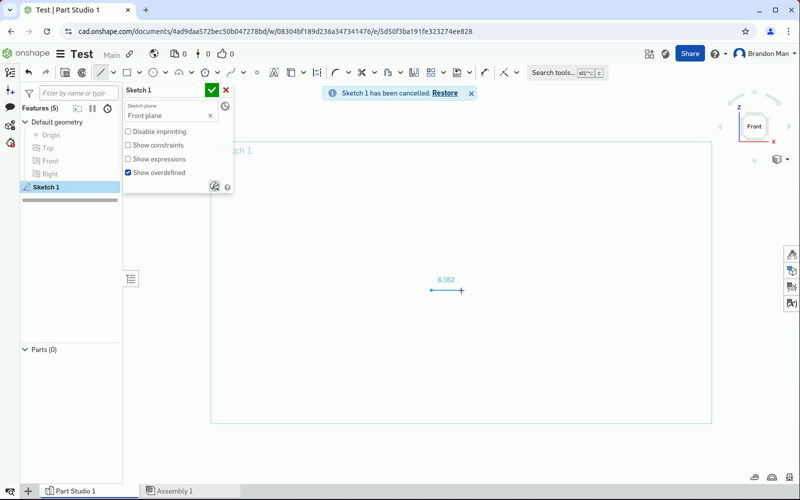
mouse_move(440, 290)
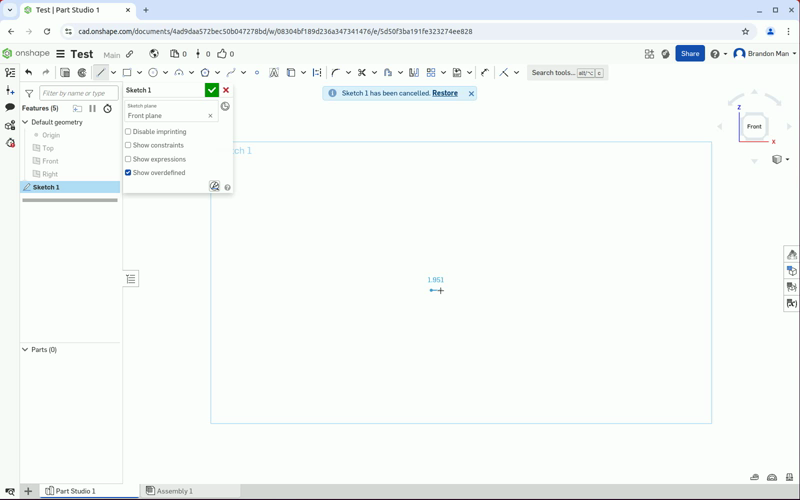
click(440, 290)
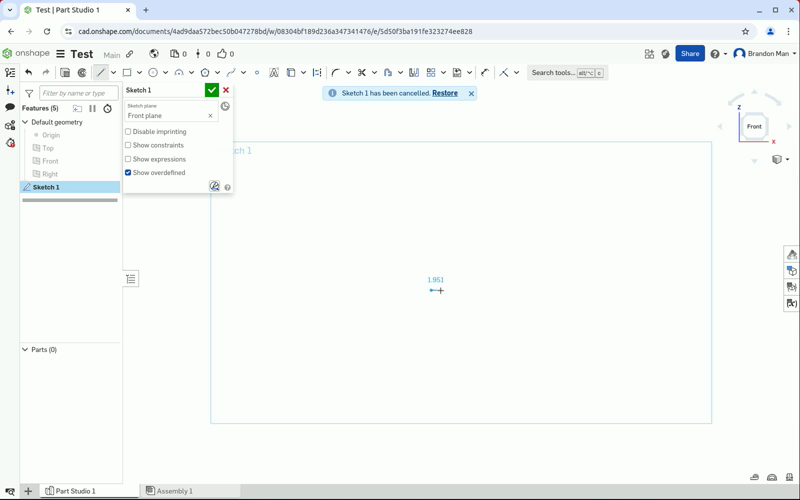
key_up(shift)
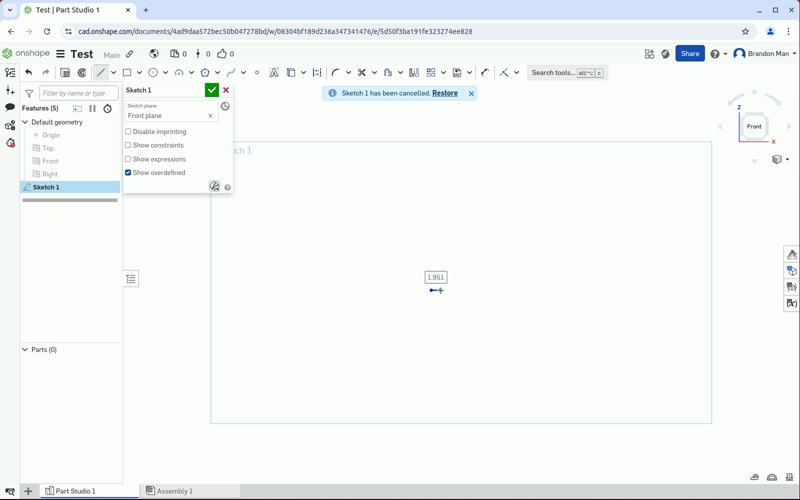
key(esc)
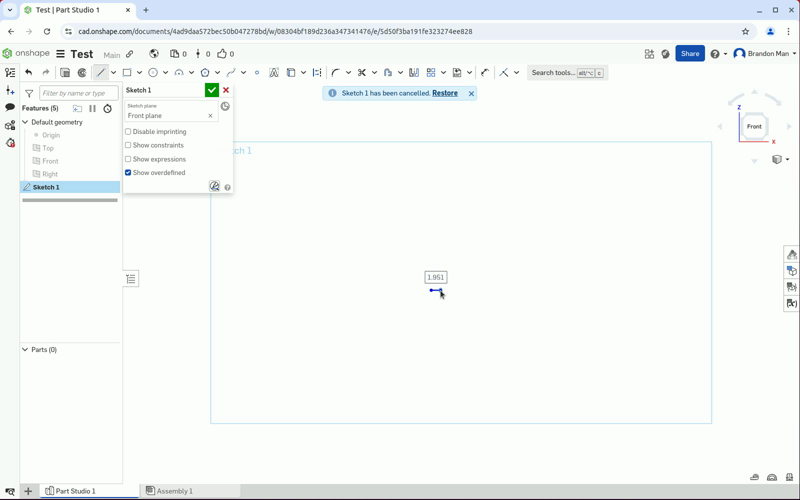
key(a)
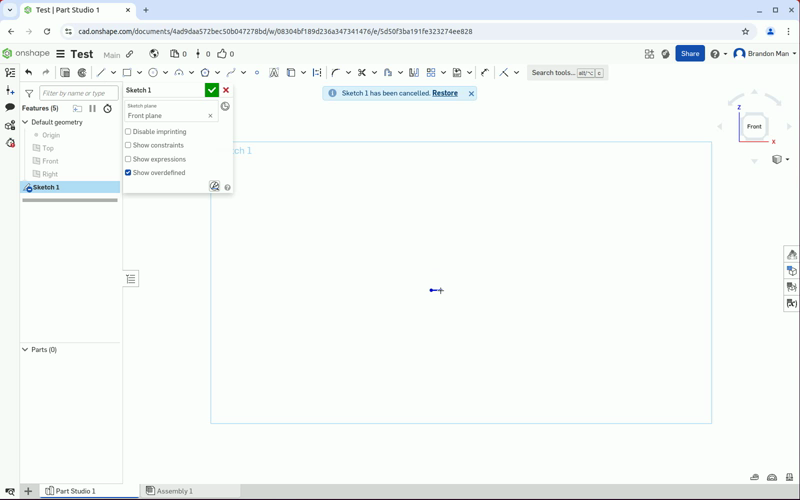
mouse_move(440, 290)
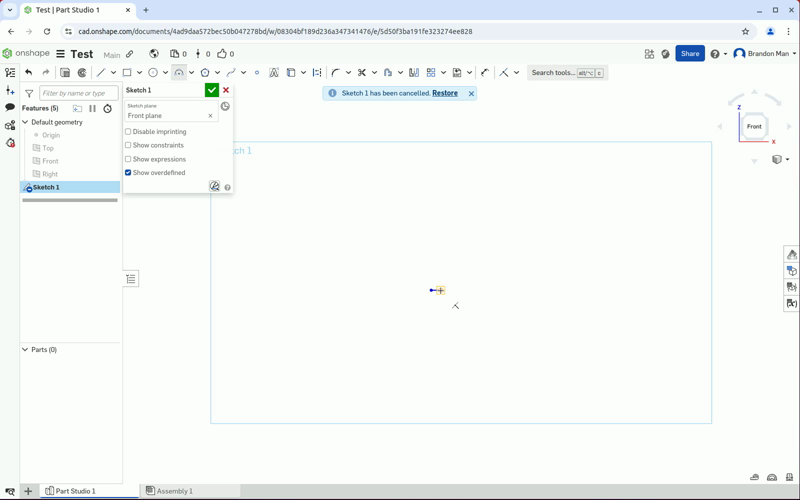
click(440, 290)
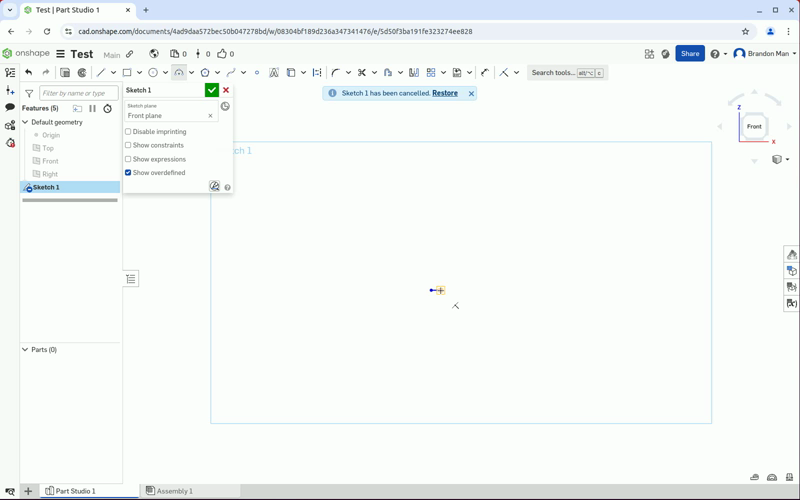
key_down(shift)
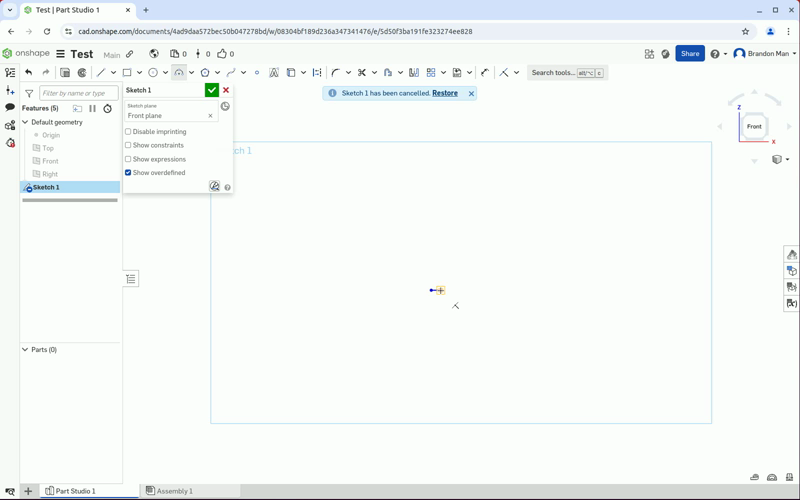
mouse_move(440, 273)
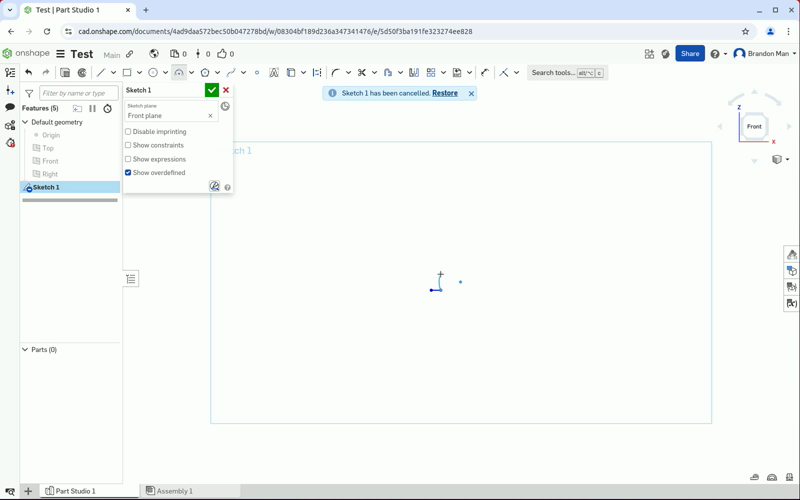
click(440, 273)
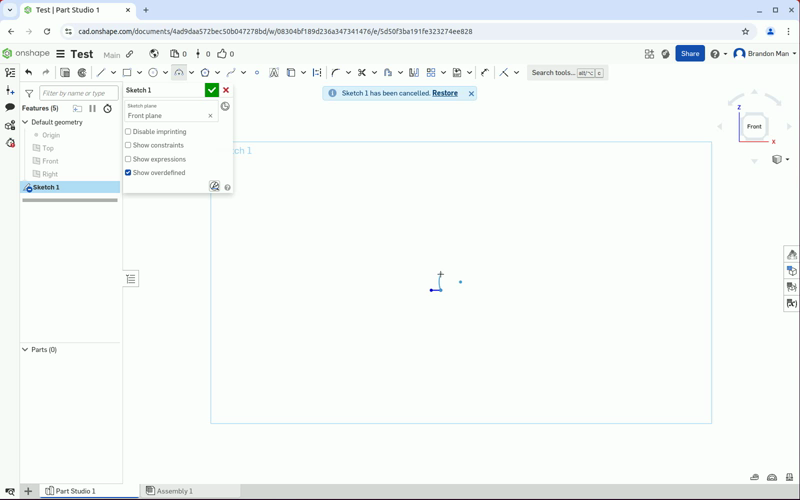
mouse_move(439, 281)
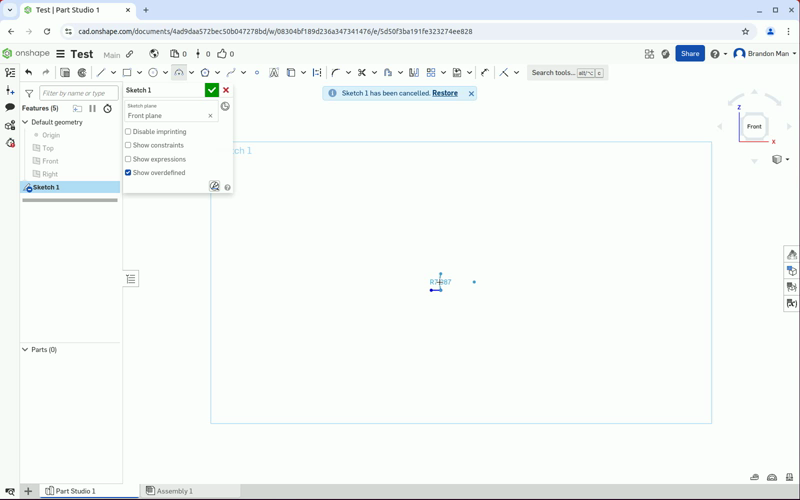
click(439, 281)
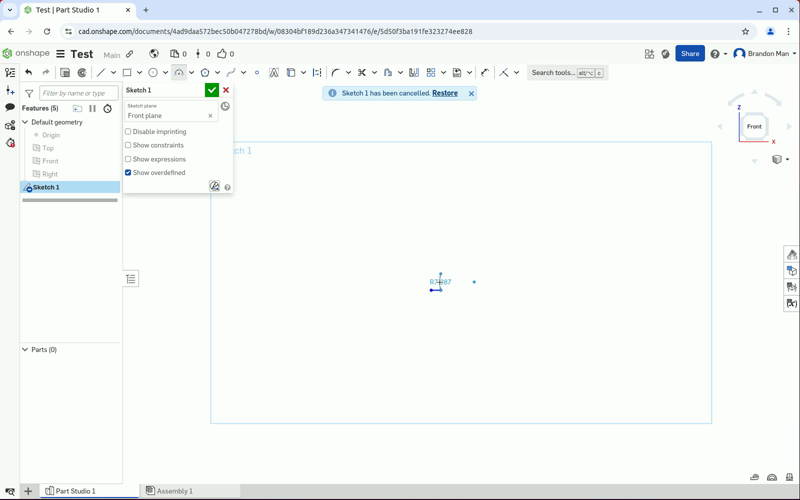
key_up(shift)
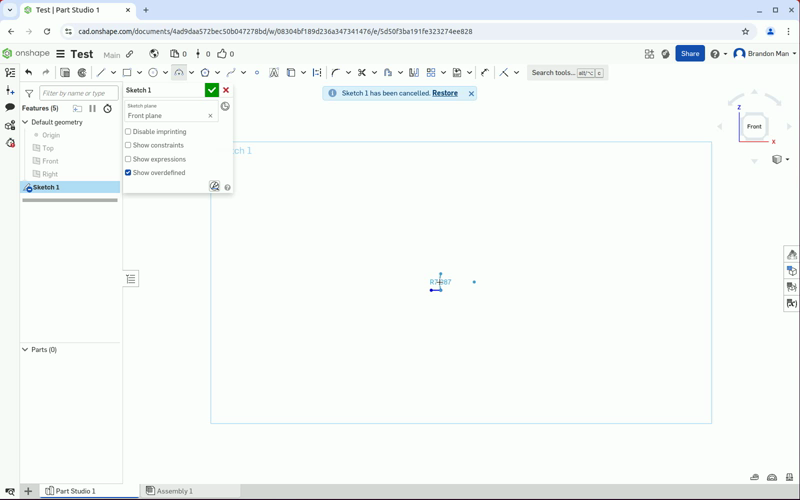
key(esc)
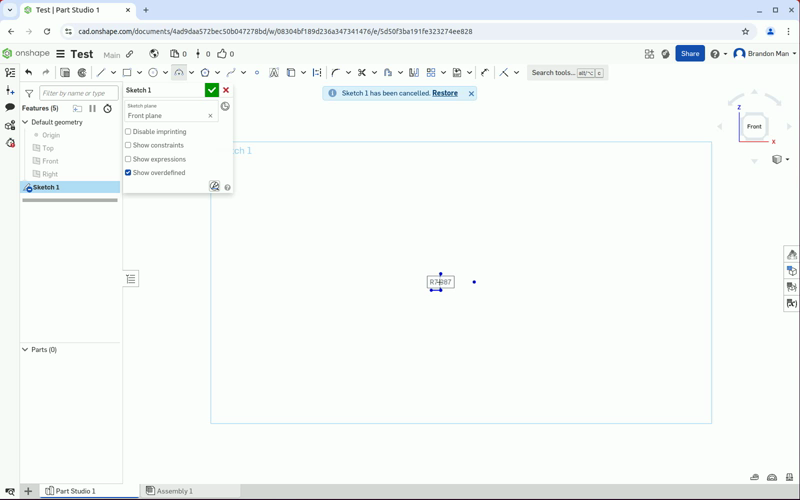
key(l)
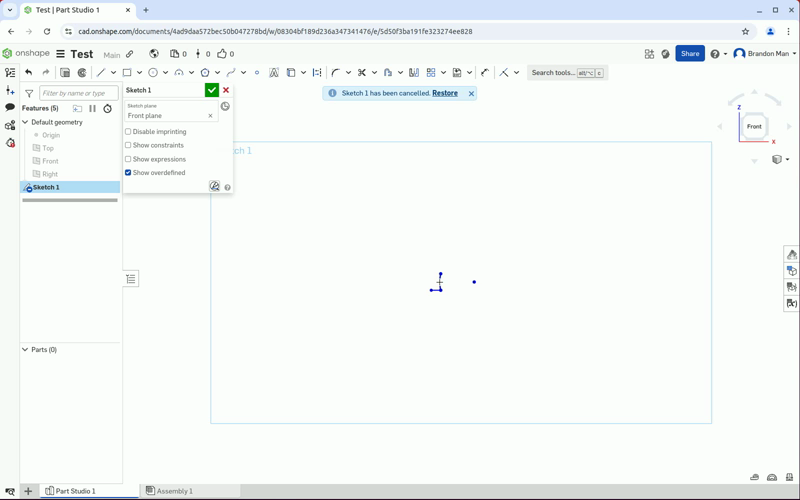
mouse_move(440, 273)
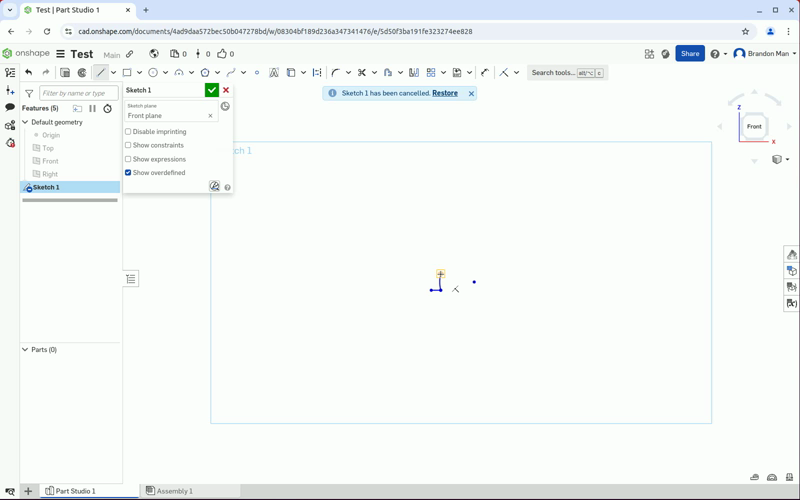
click(440, 273)
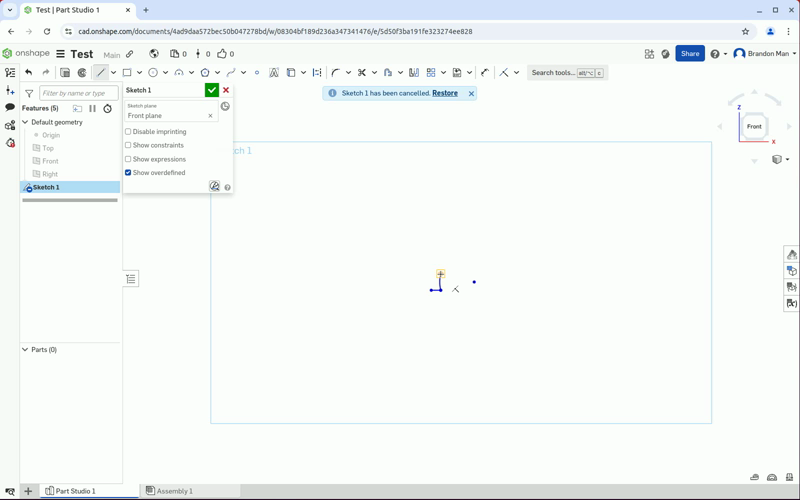
key_down(shift)
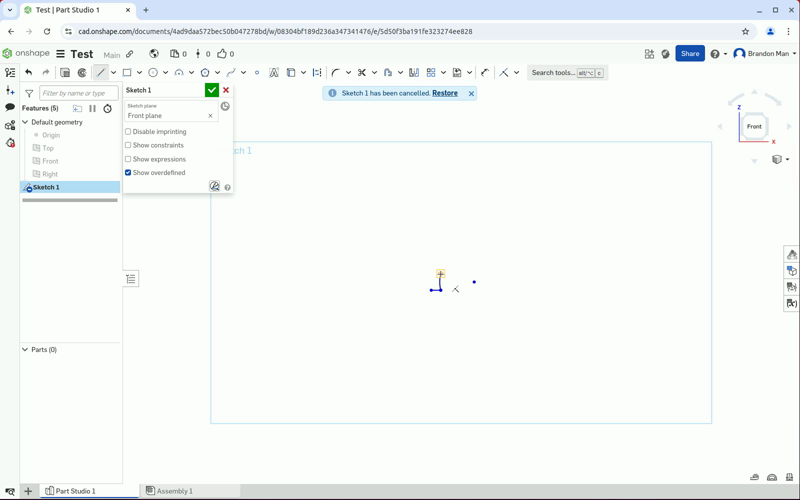
mouse_move(470, 273)
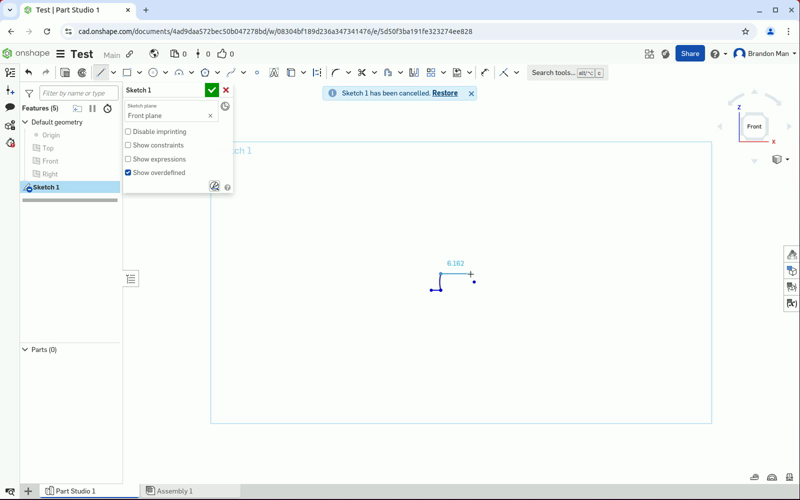
mouse_move(431, 273)
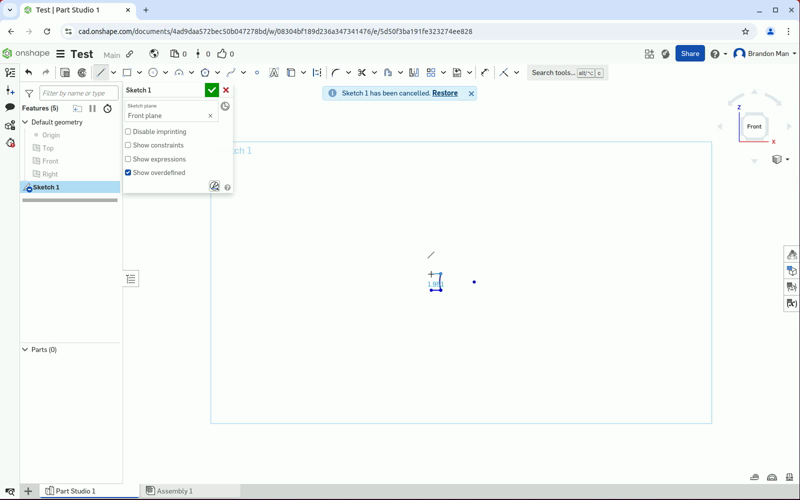
click(431, 273)
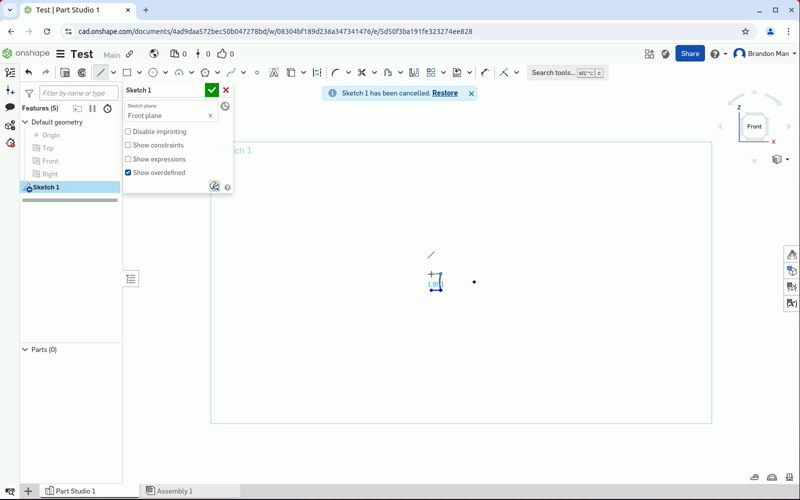
key_up(shift)
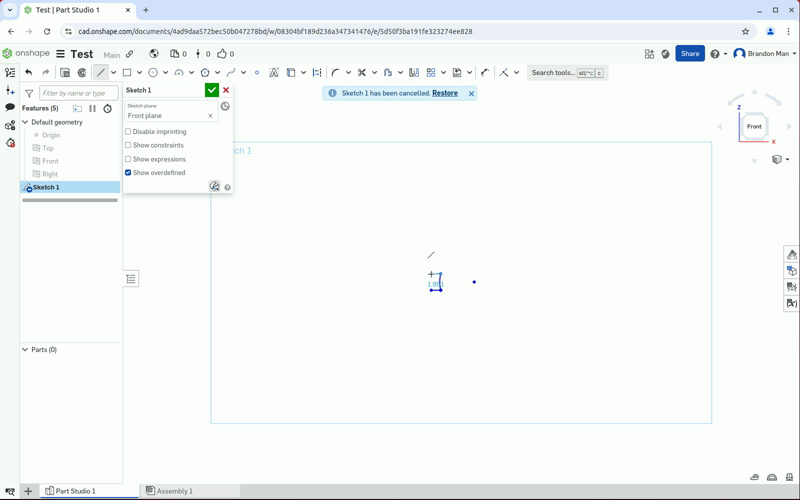
mouse_move(461, 273)
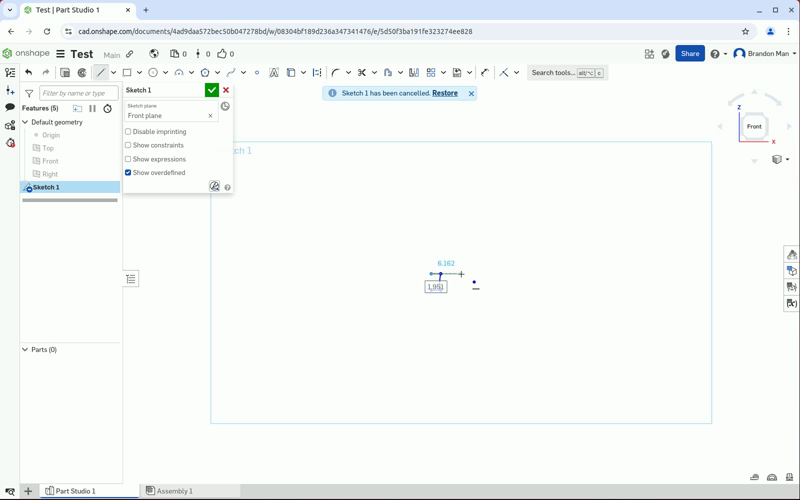
key_down(shift)
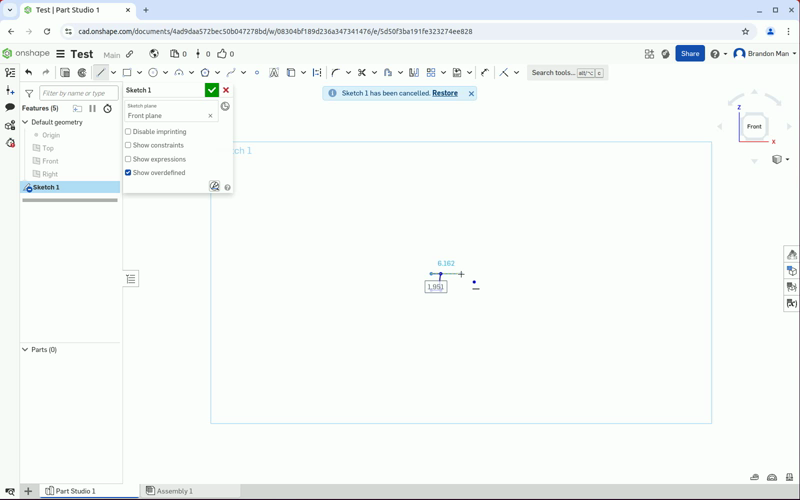
mouse_move(431, 290)
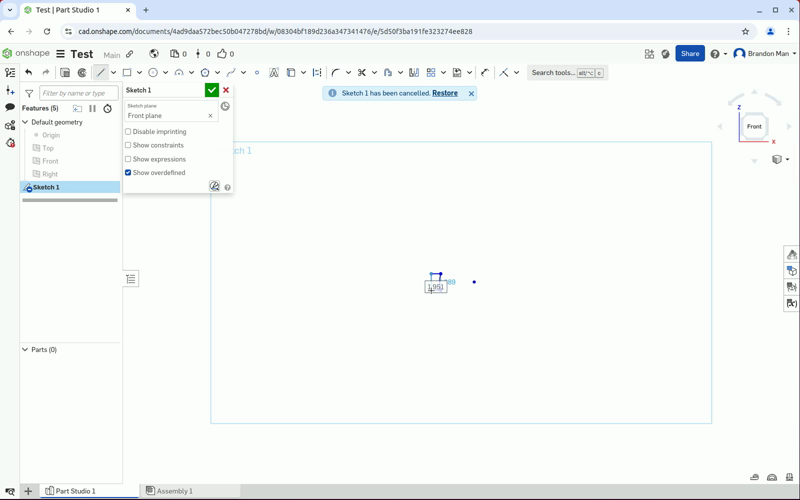
key_up(shift)
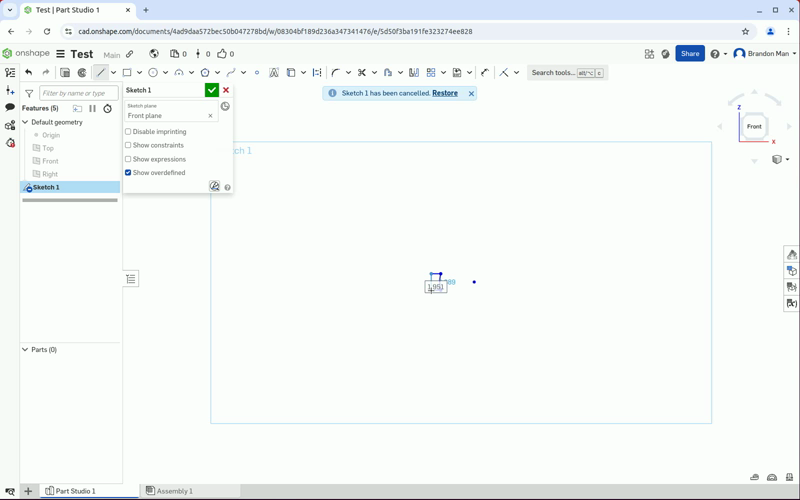
click(431, 290)
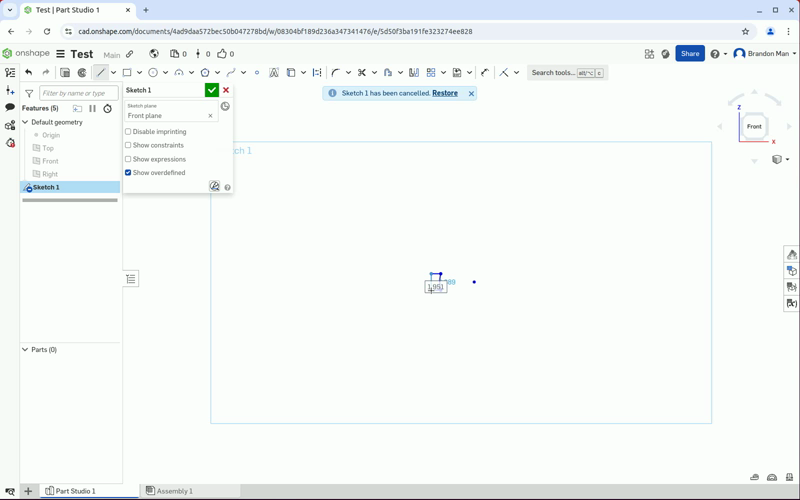
key(esc)
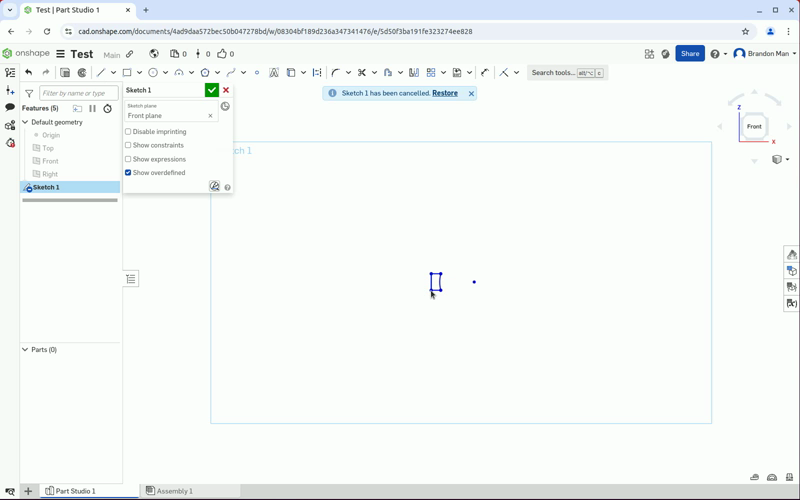
mouse_move(433, 276)
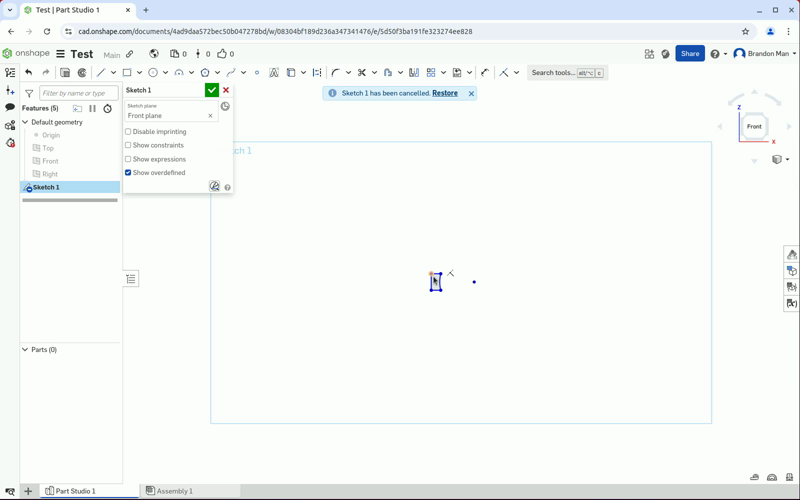
scroll(6)
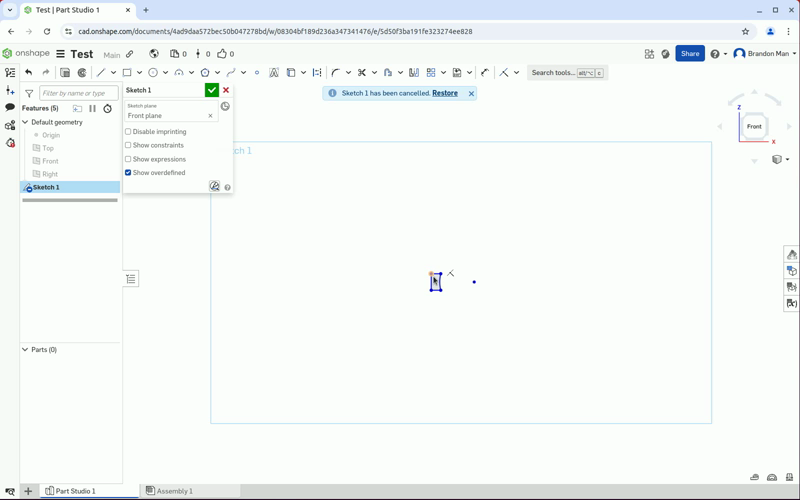
scroll(6)
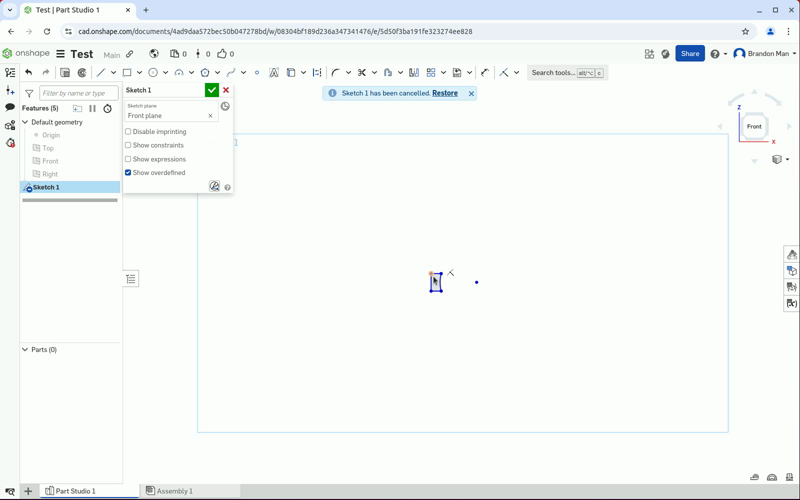
scroll(6)
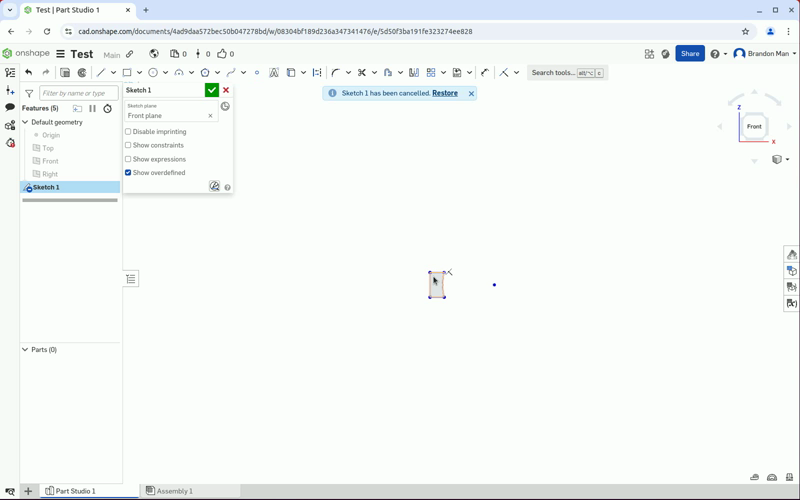
scroll(6)
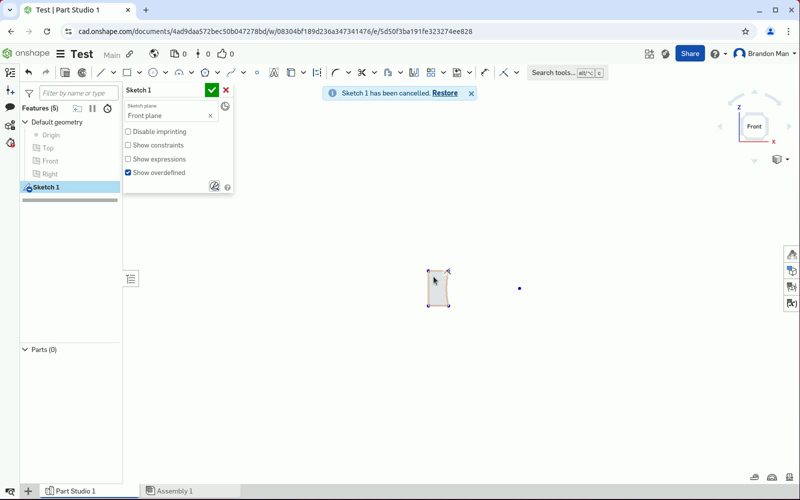
scroll(6)
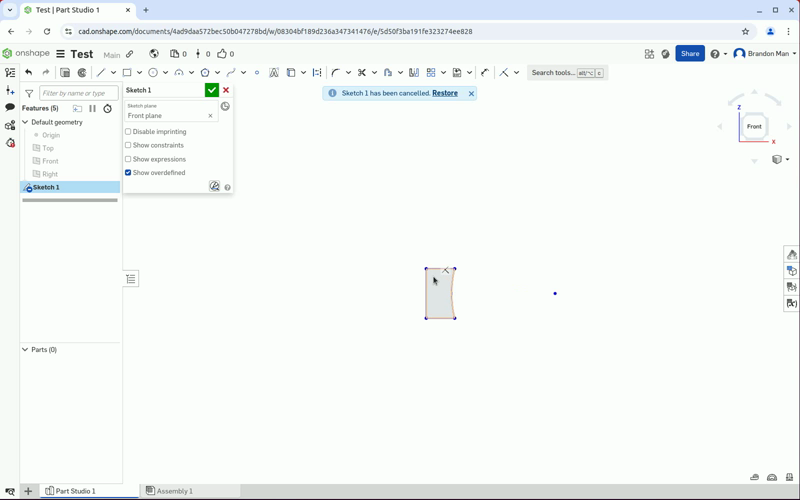
scroll(6)
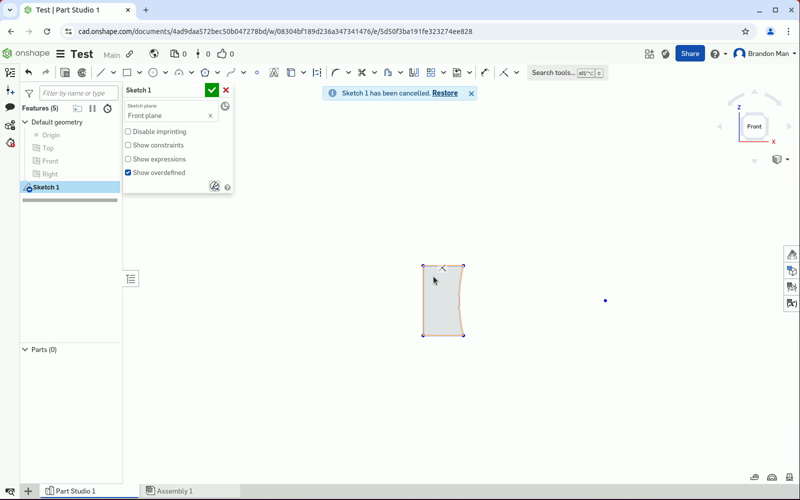
scroll(6)
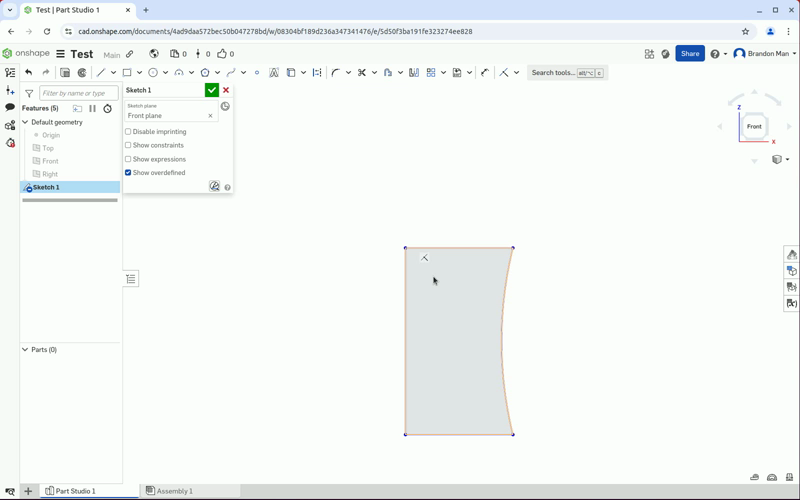
click(433, 276)
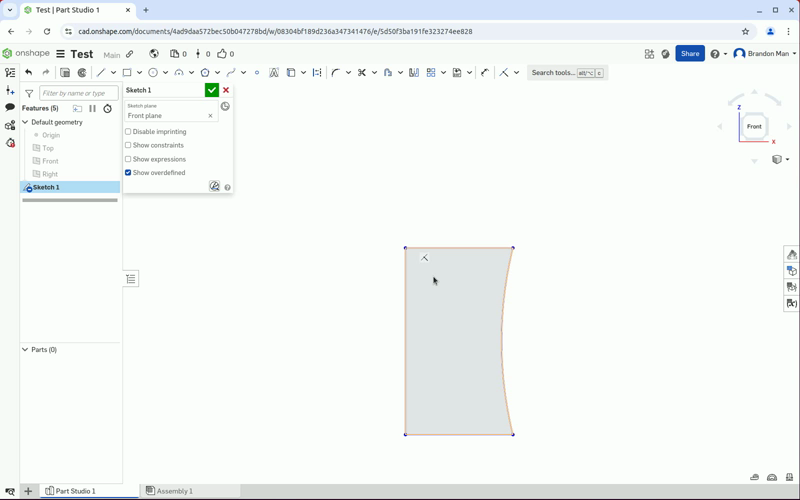
scroll(-6)
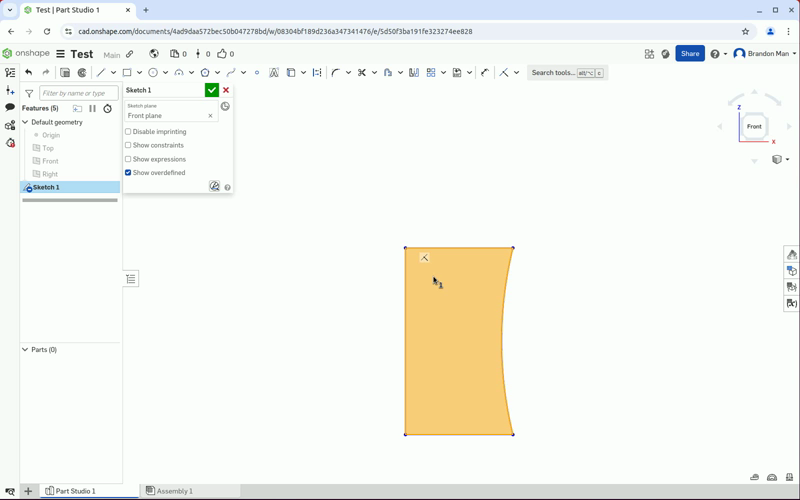
scroll(-6)
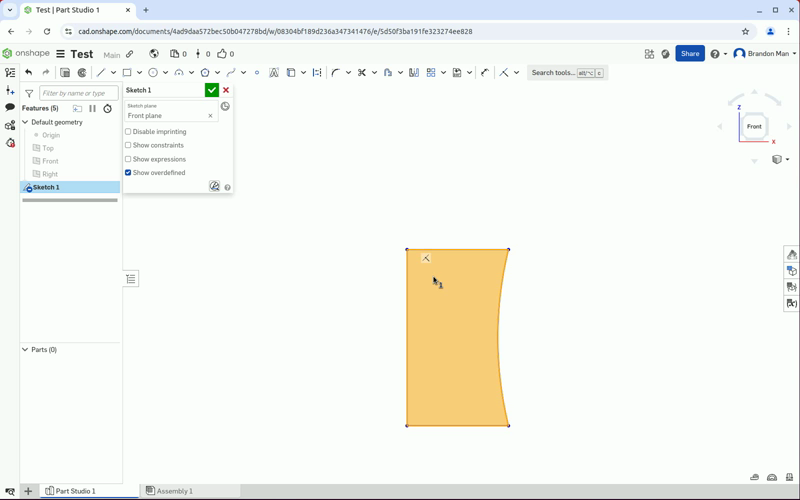
scroll(-6)
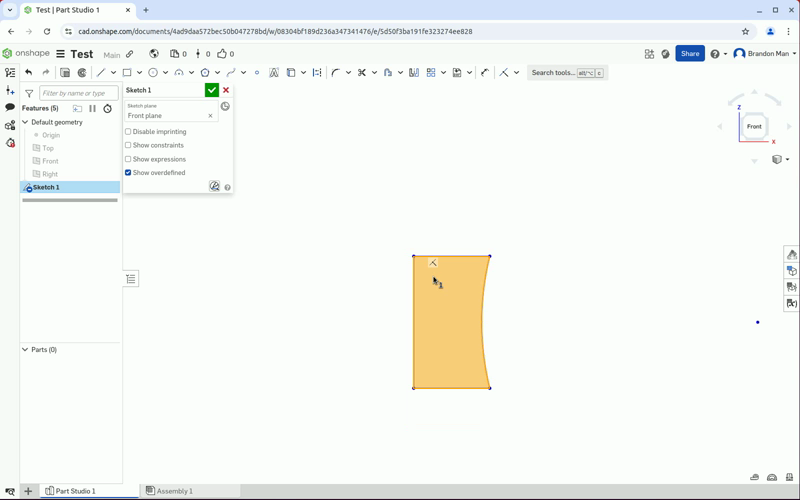
scroll(-6)
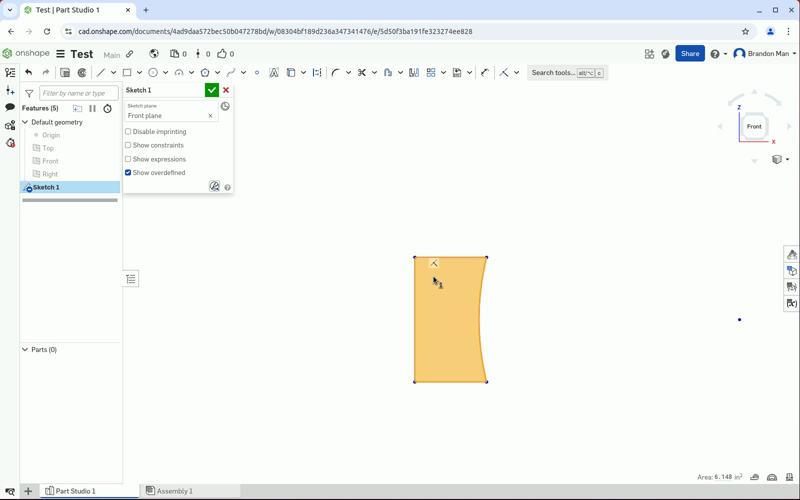
scroll(-6)
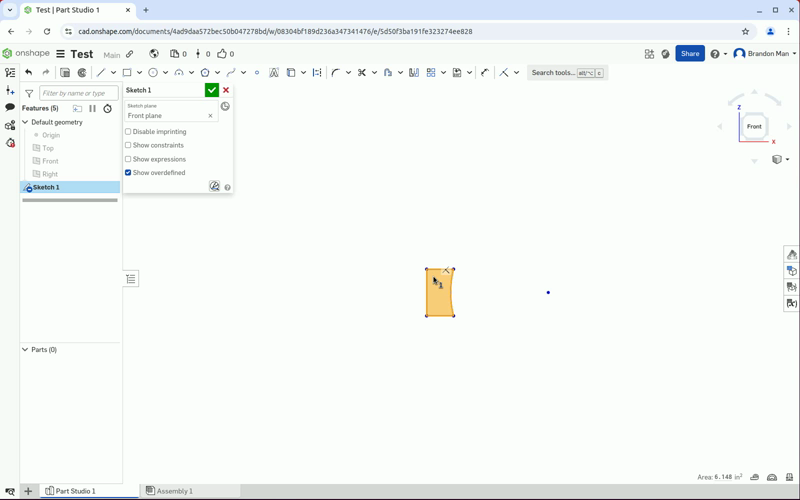
scroll(-6)
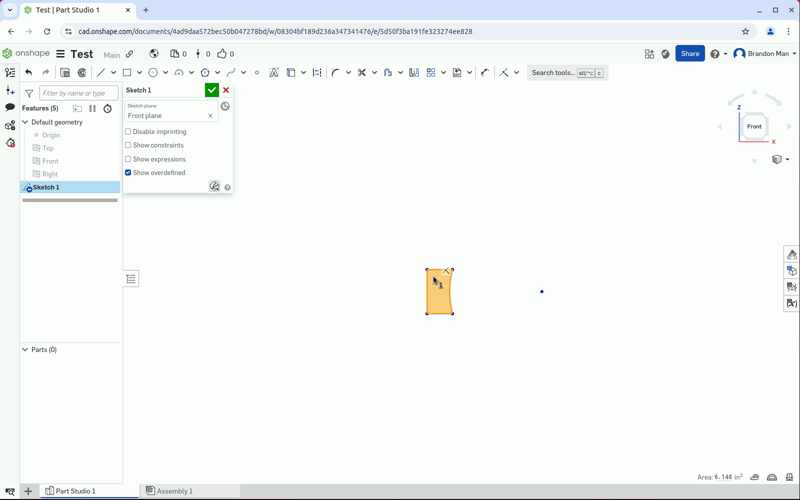
scroll(-6)
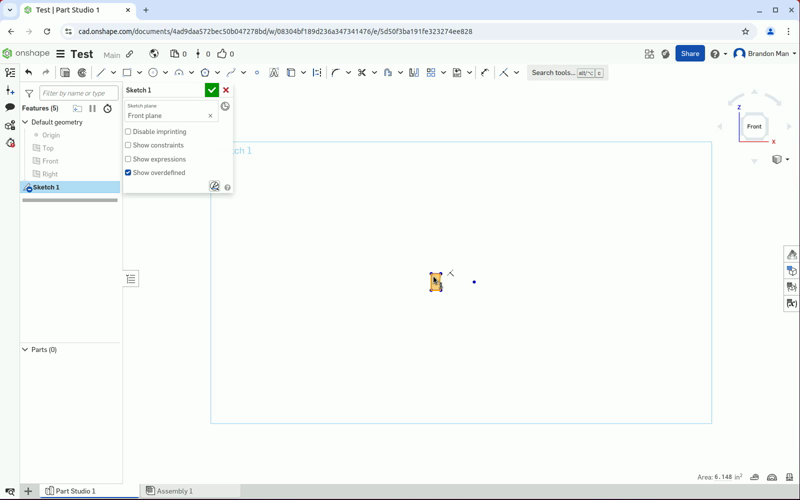
mouse_move(73, 352)
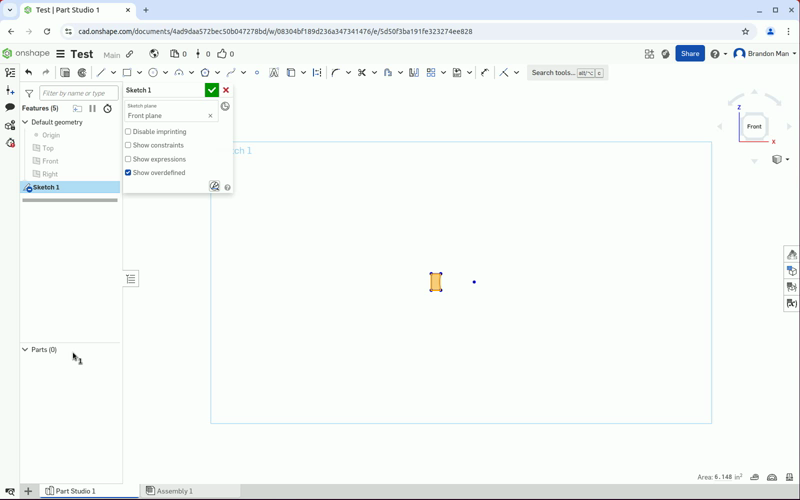
key(shift+y)
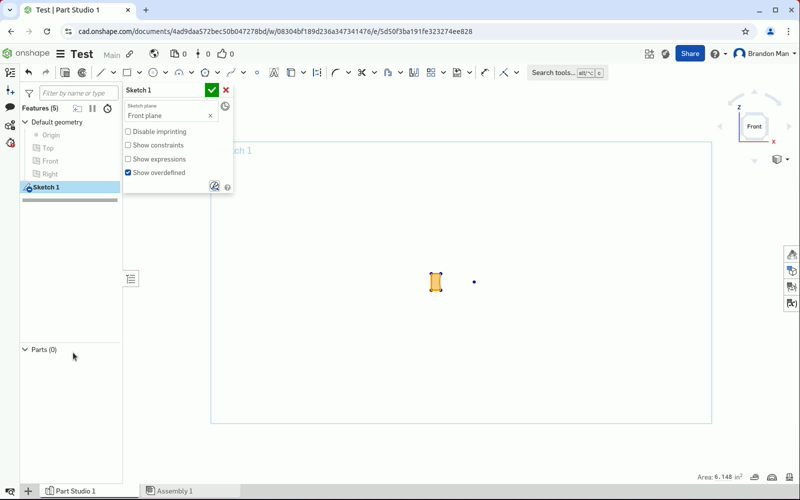
key(shift+e)
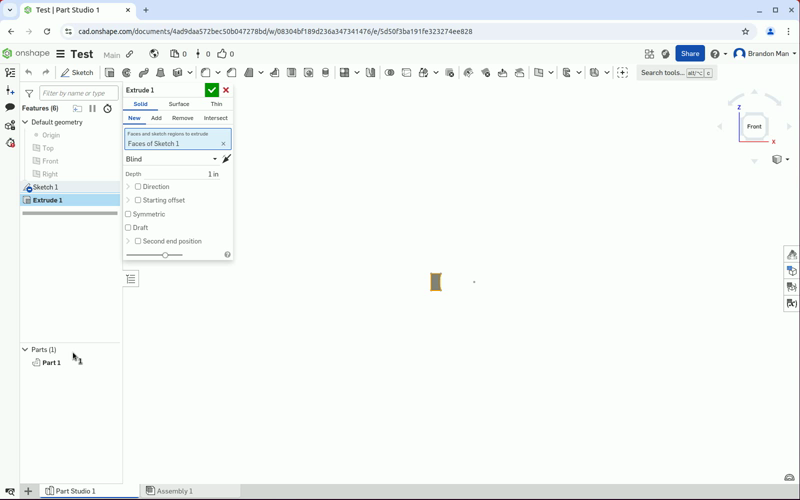
mouse_move(143, 106)
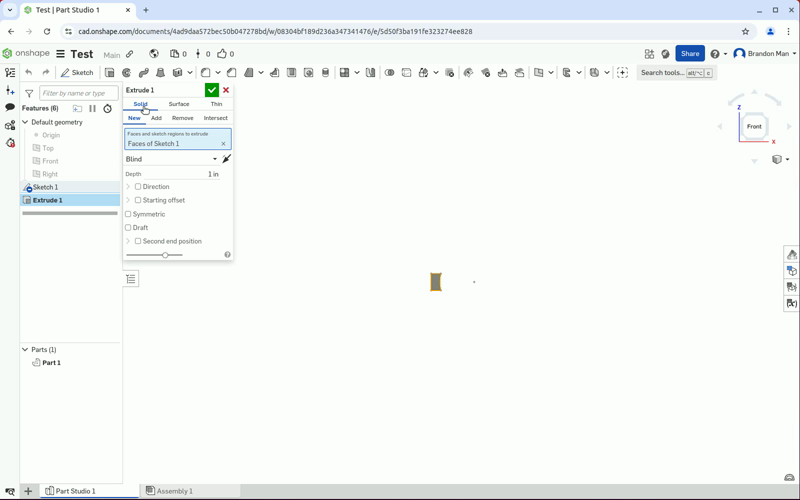
click(143, 106)
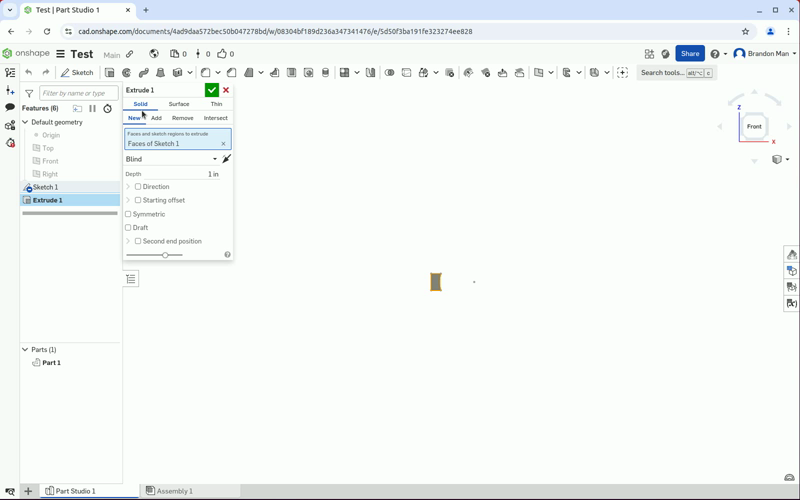
mouse_move(137, 120)
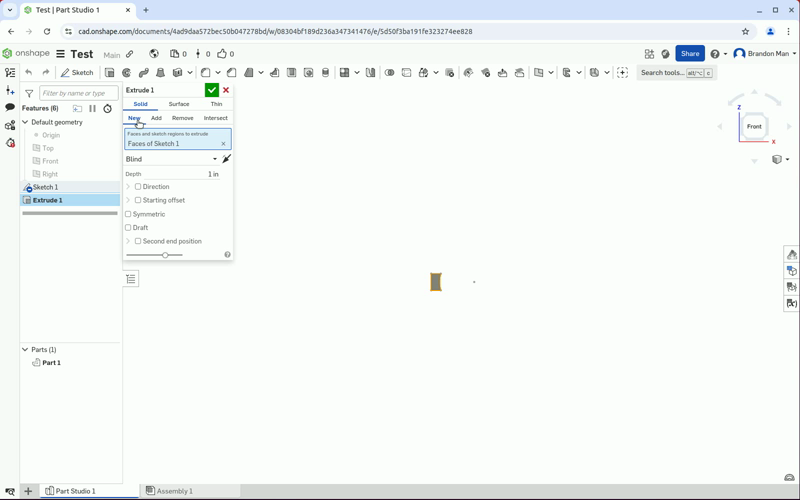
click(137, 120)
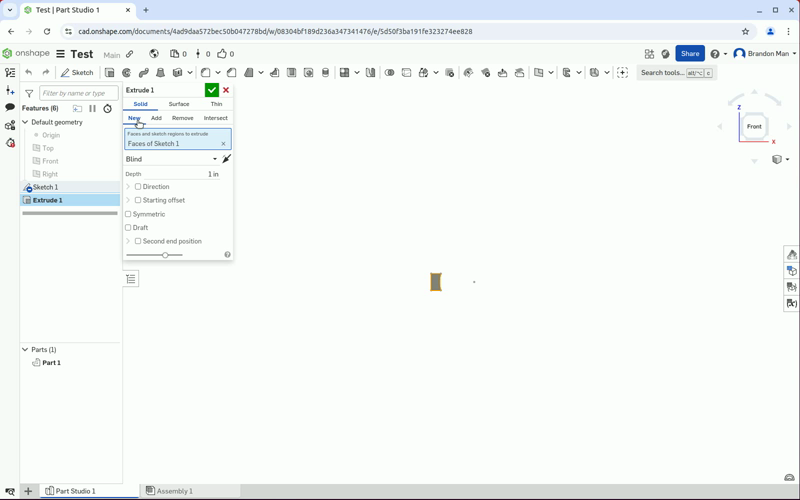
key(tab, 4)
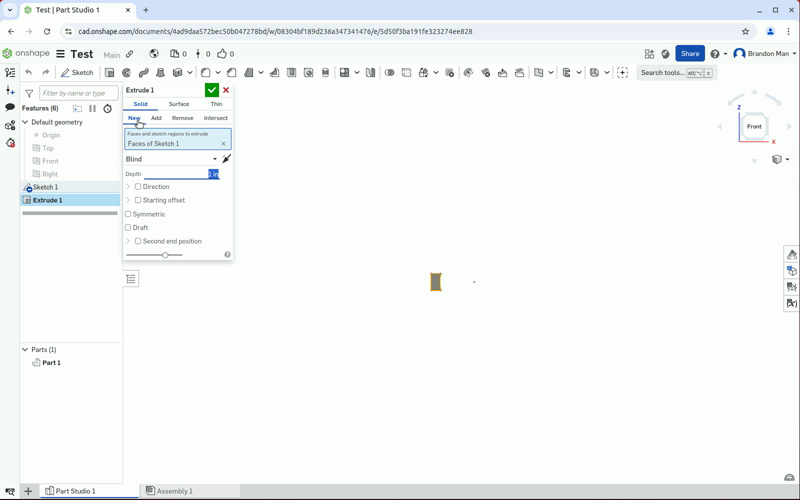
text(7.943)
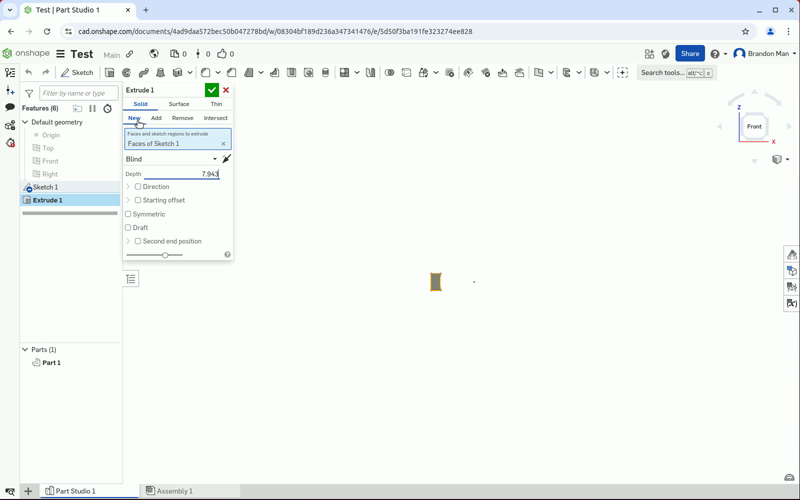
key(enter)
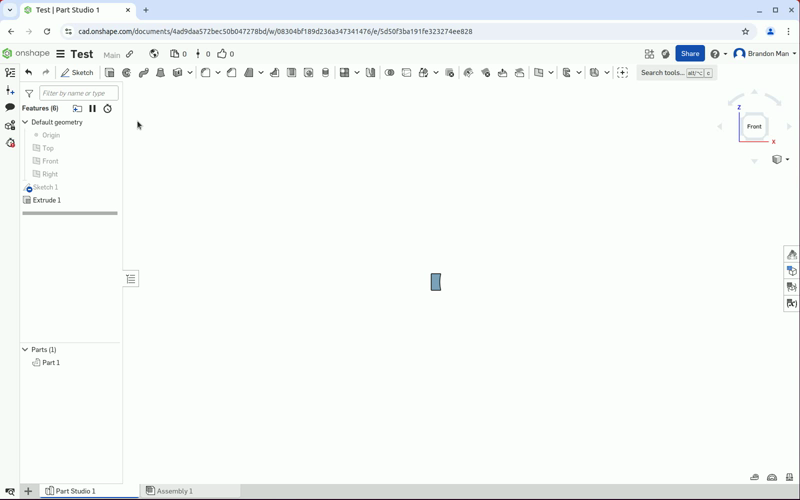
key(shift+h)
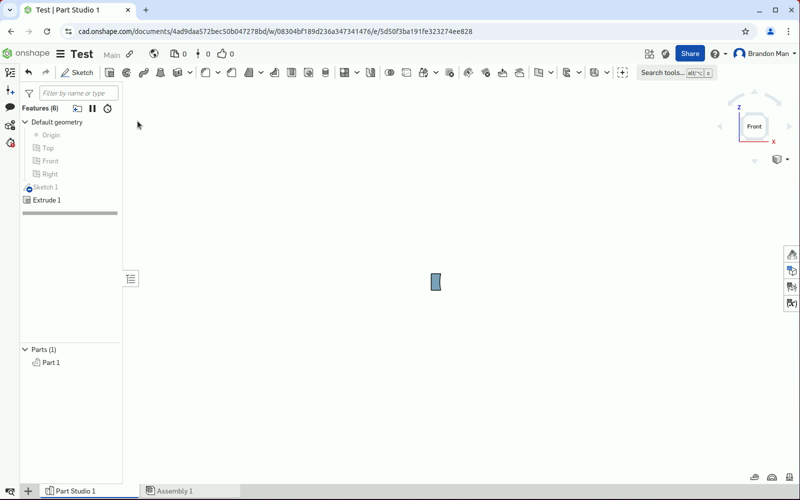
key(shift+h)
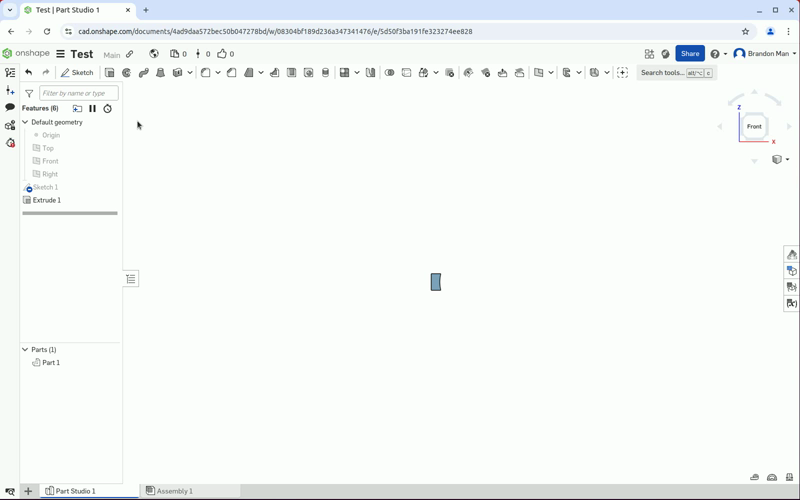
mouse_move(73, 189)
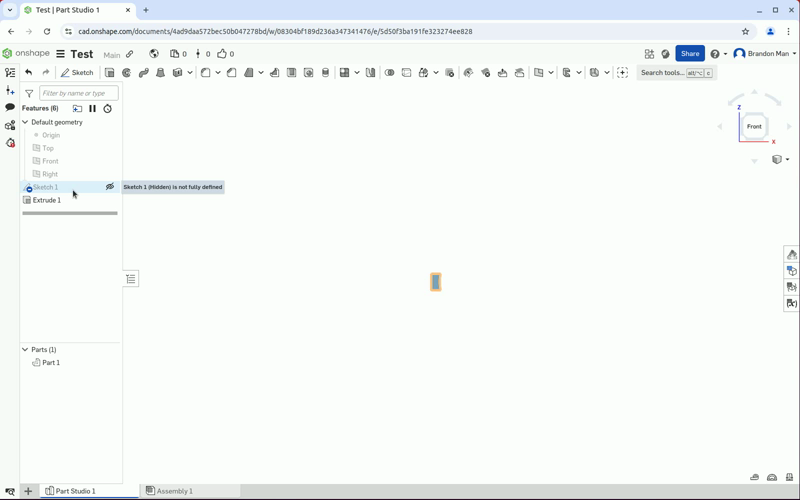
click(73, 189)
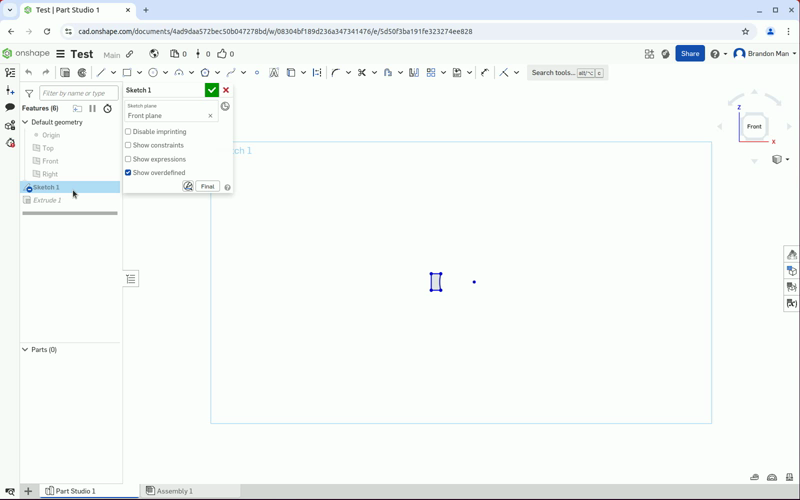
mouse_move(229, 92)
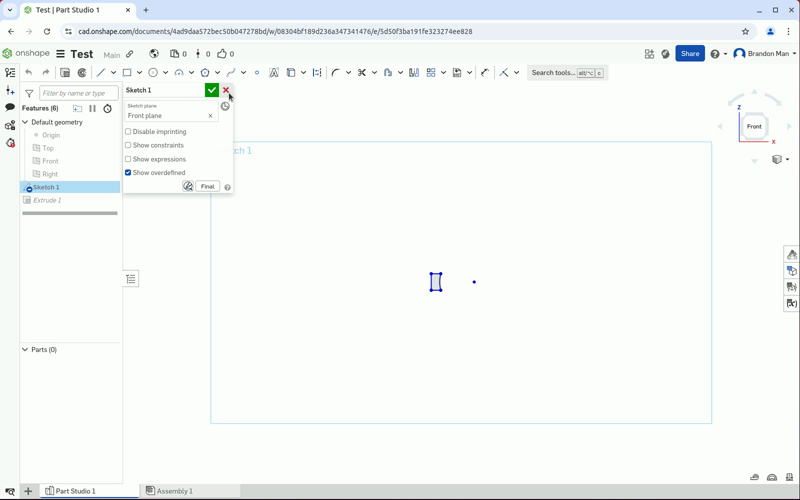
click(229, 92)
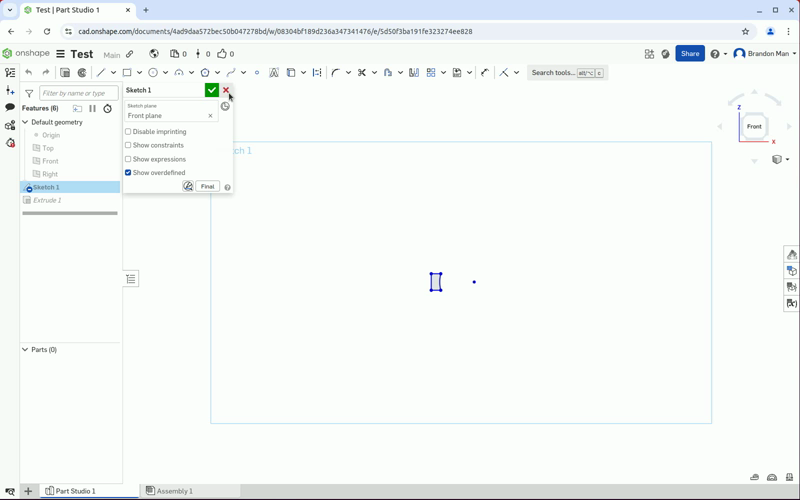
key(shift+s)
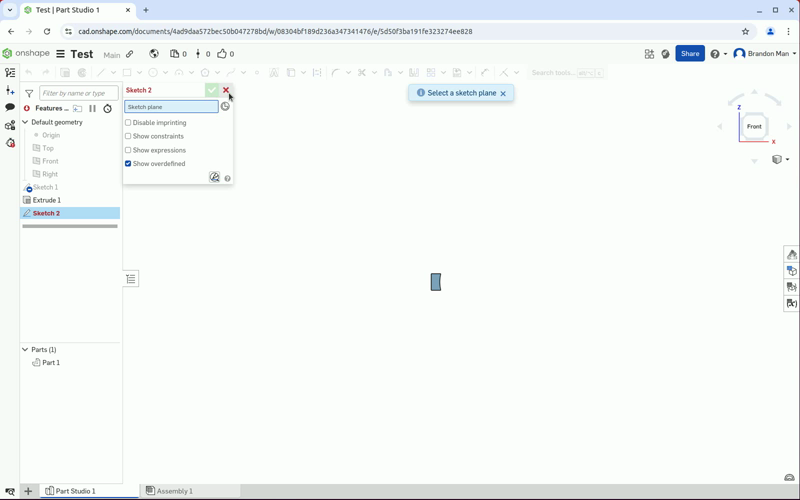
mouse_move(73, 163)
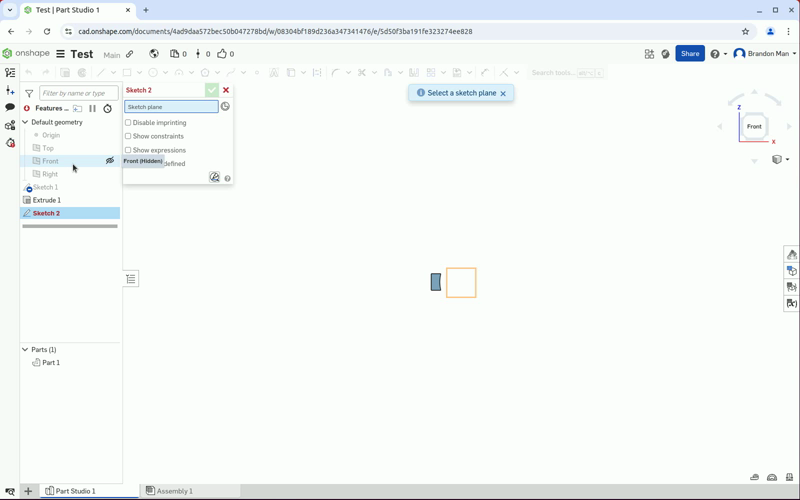
click(73, 163)
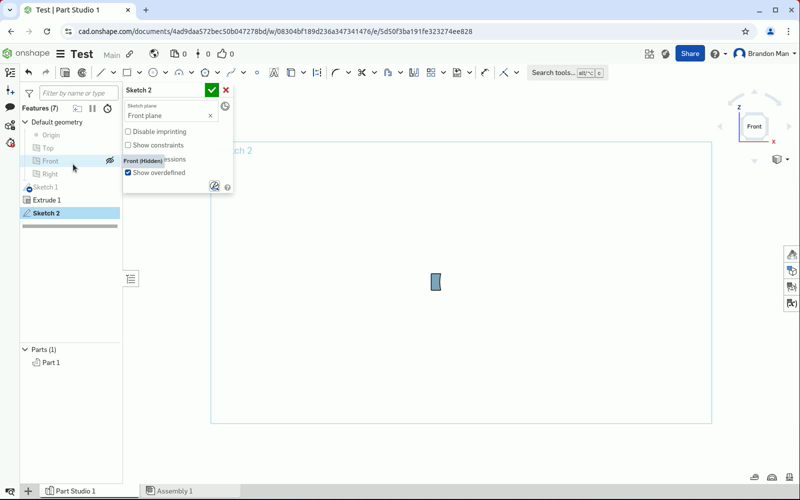
mouse_move(73, 352)
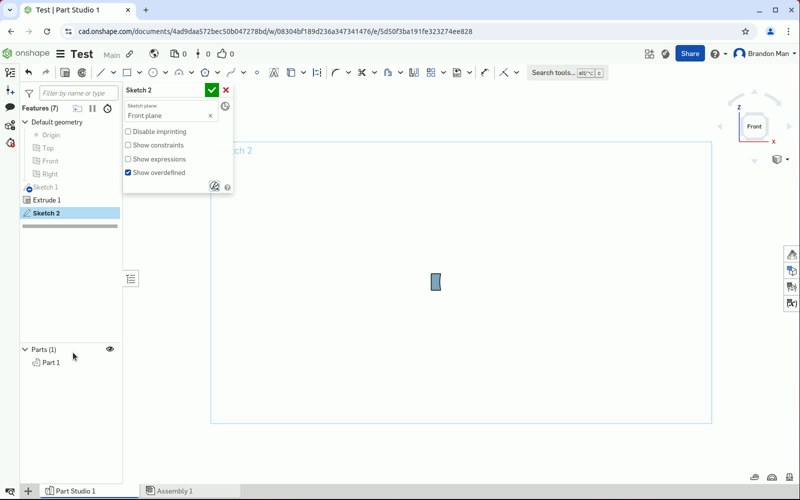
key(y)
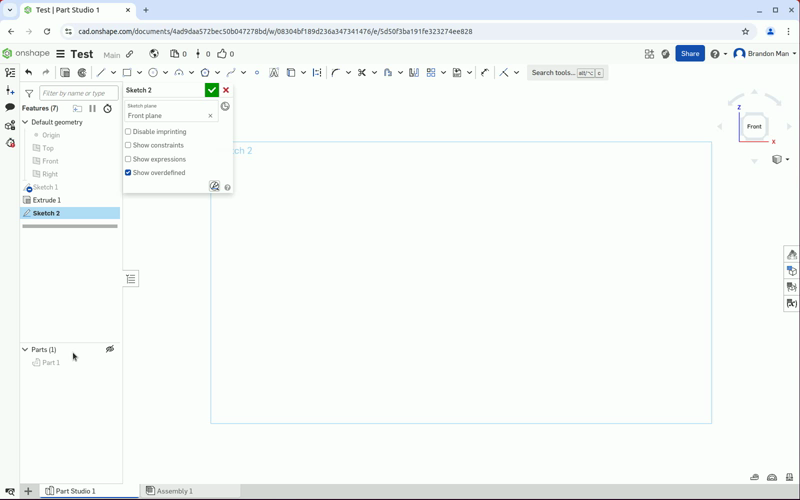
key(c)
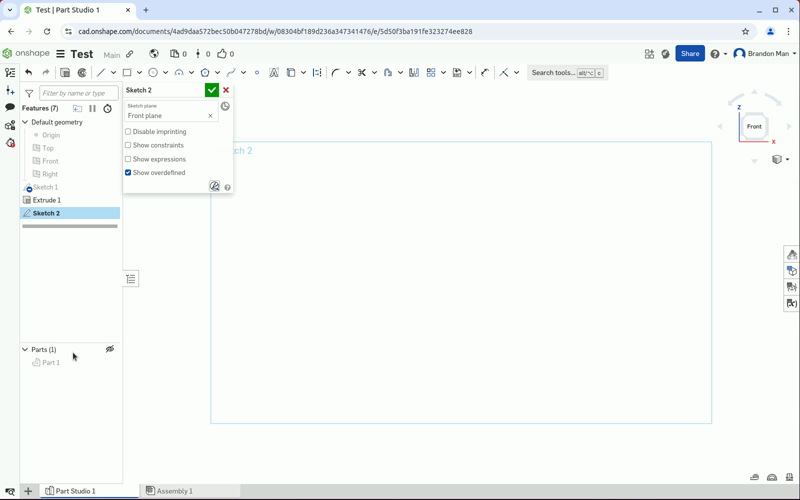
key_down(shift)
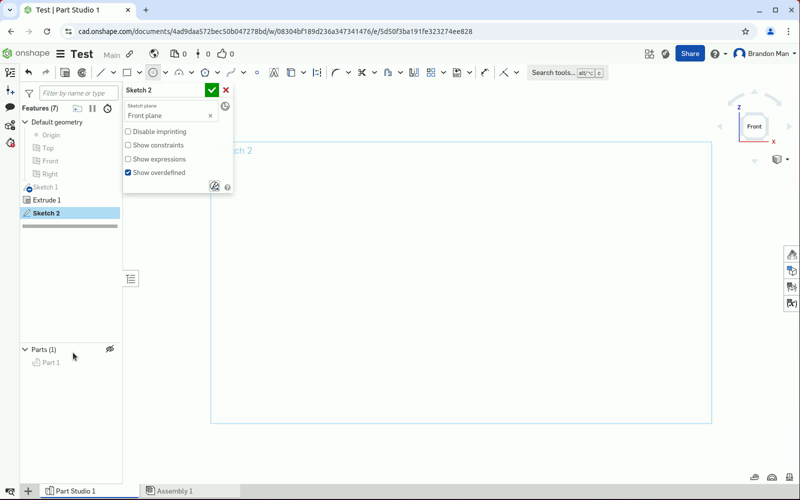
mouse_move(460, 282)
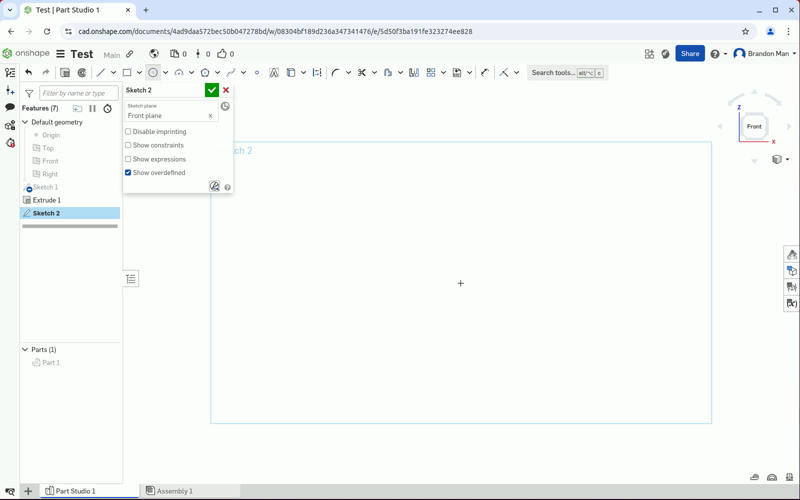
click(460, 282)
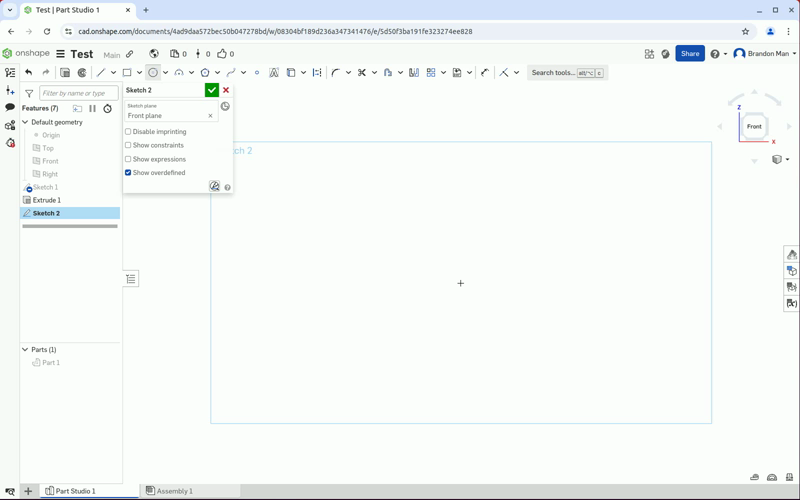
key_up(shift)
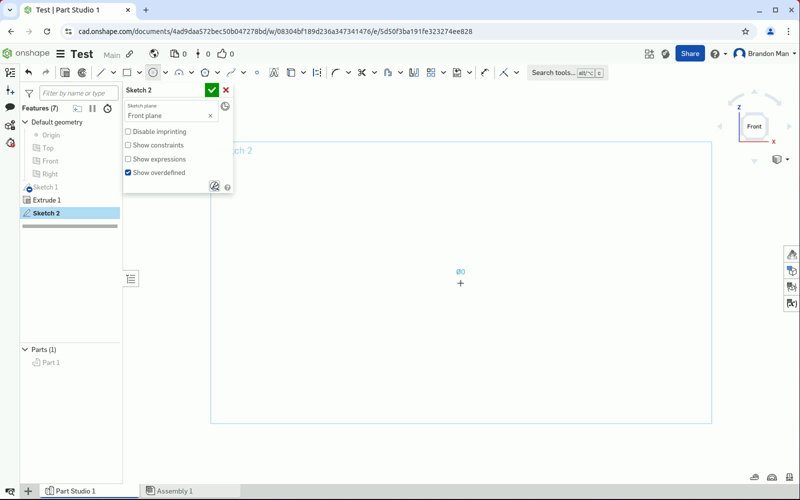
mouse_move(505, 282)
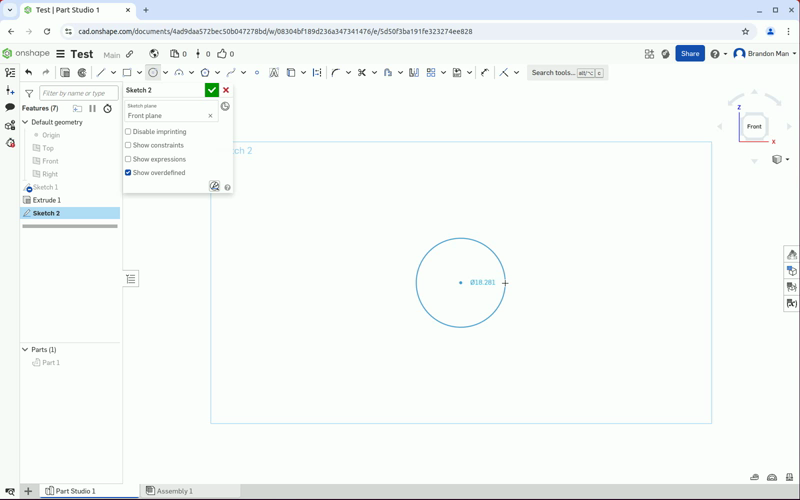
click(505, 282)
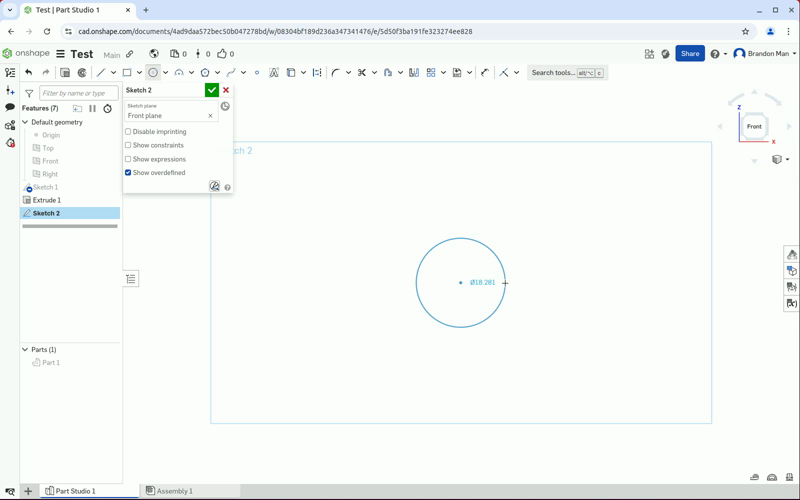
key(esc)
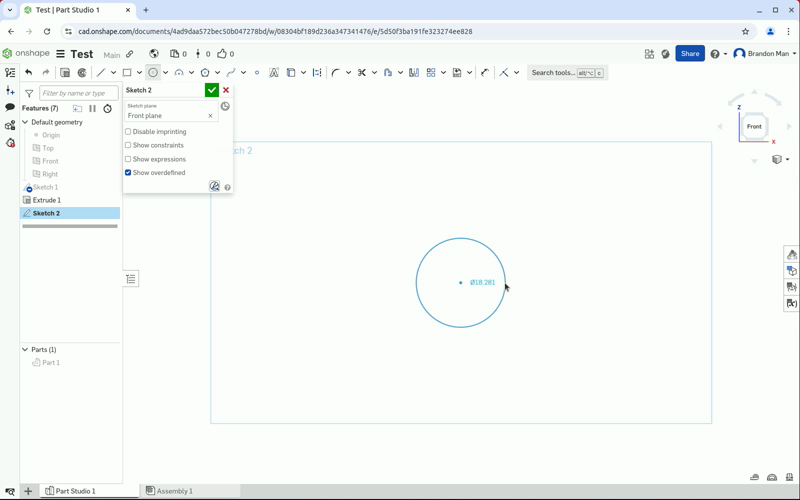
key(l)
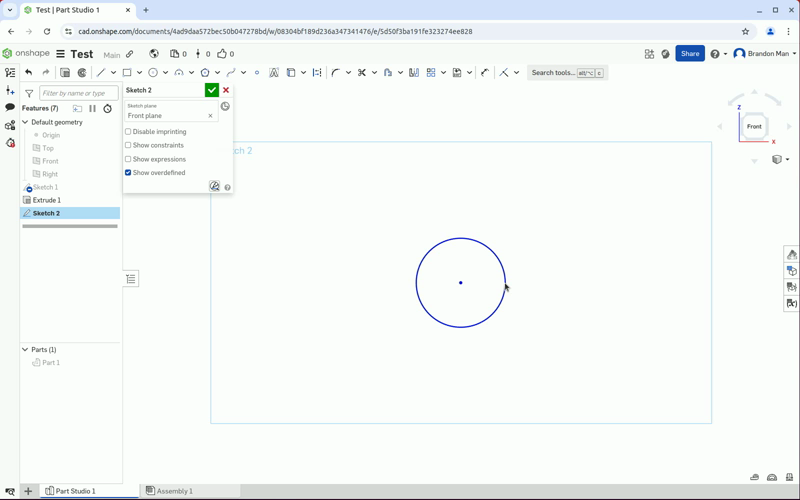
key_down(shift)
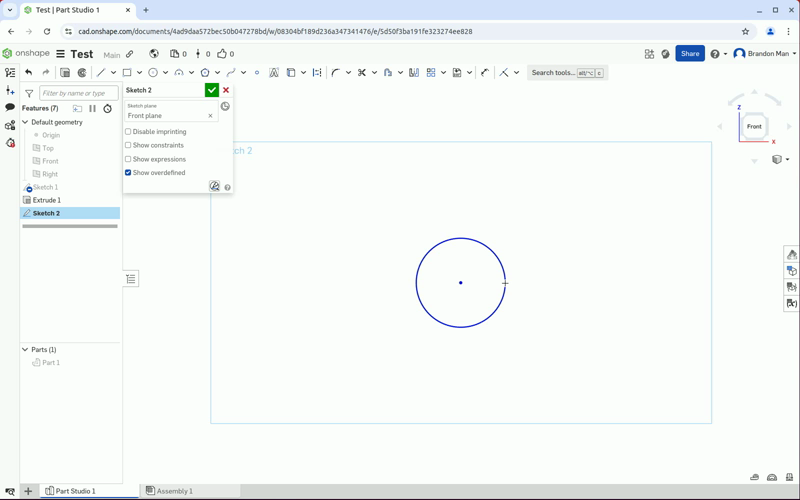
mouse_move(431, 290)
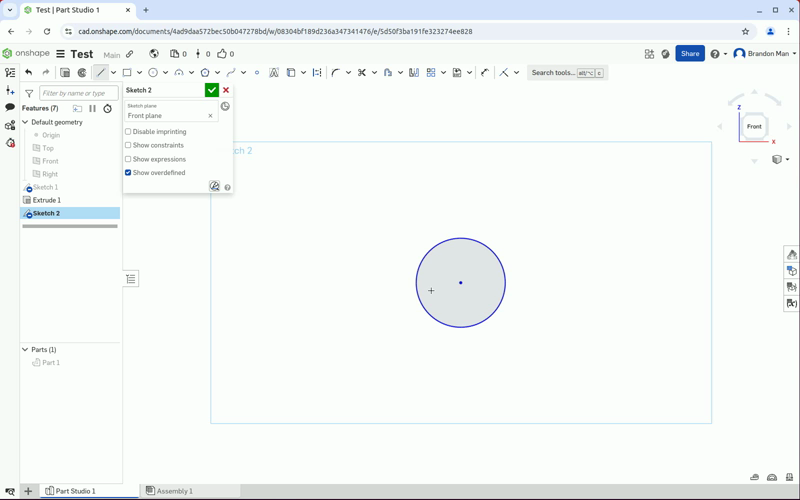
click(431, 290)
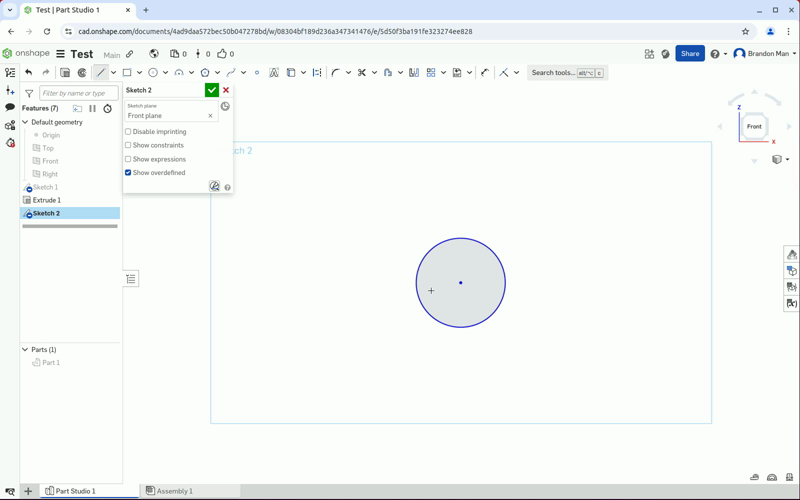
key_up(shift)
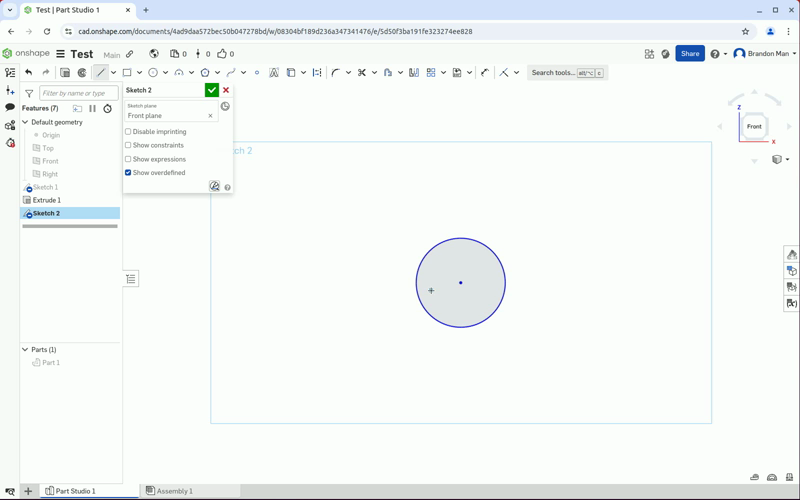
key_down(shift)
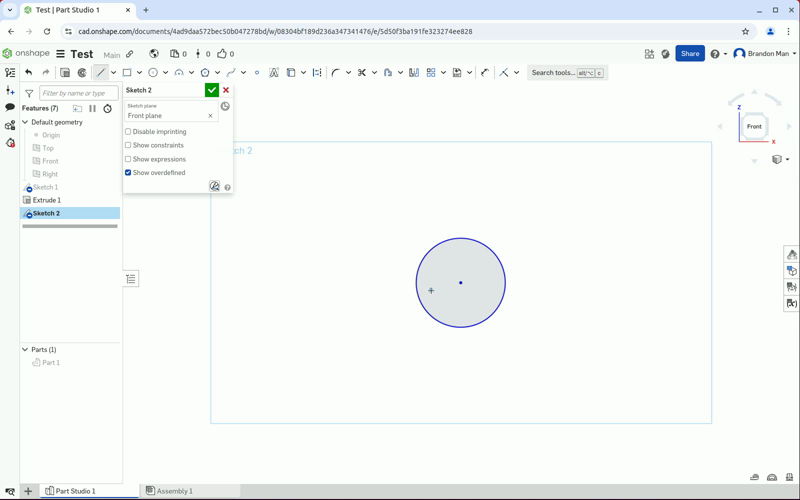
mouse_move(461, 290)
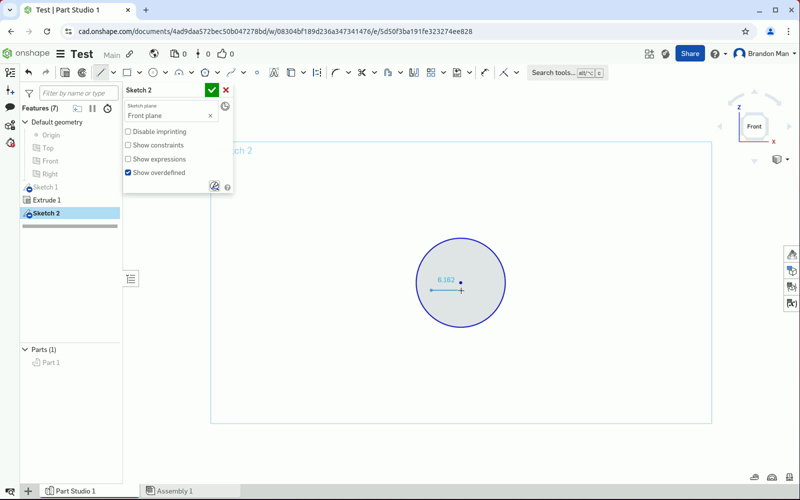
mouse_move(439, 290)
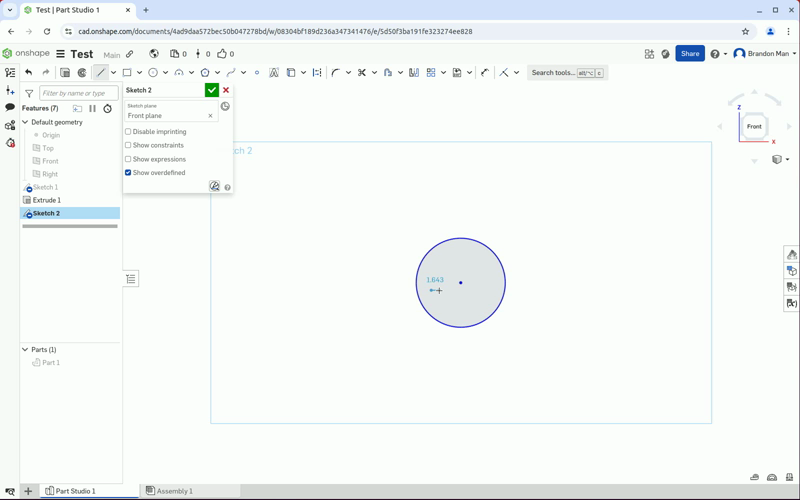
click(439, 290)
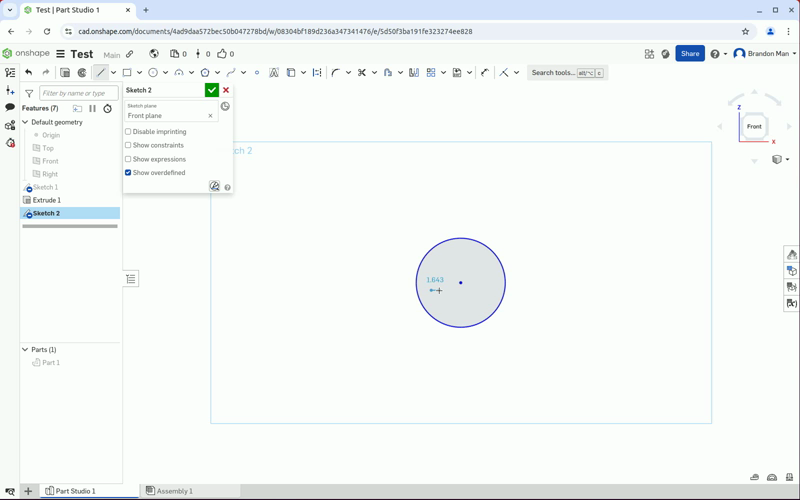
key_up(shift)
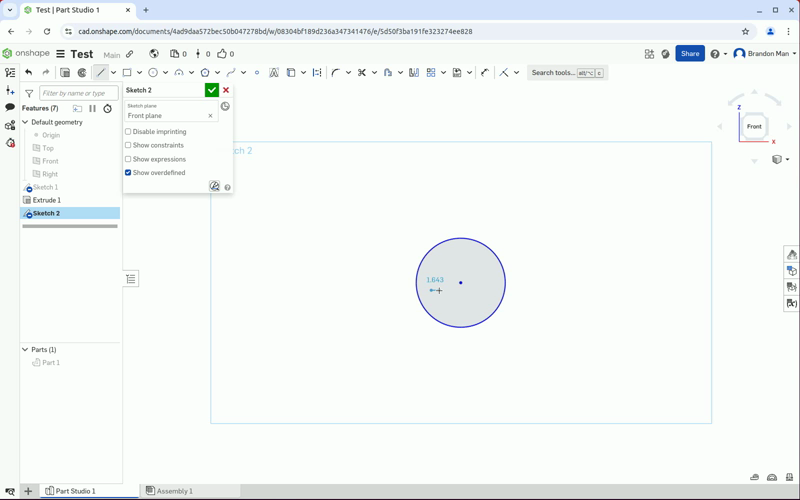
key(esc)
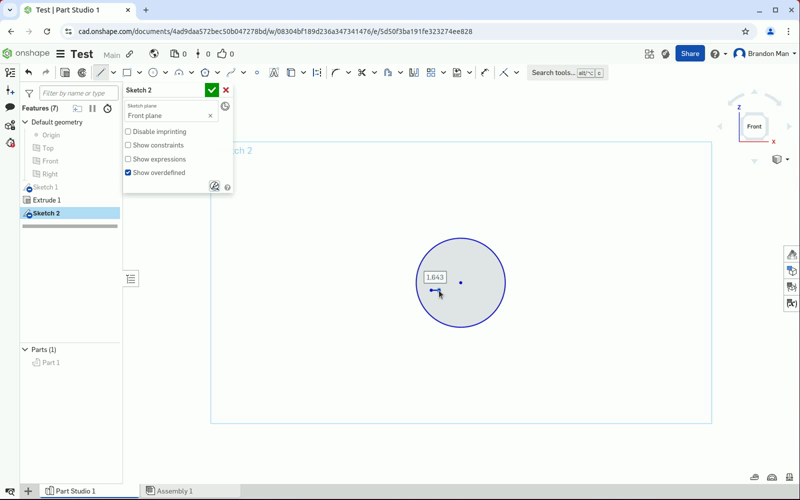
key(a)
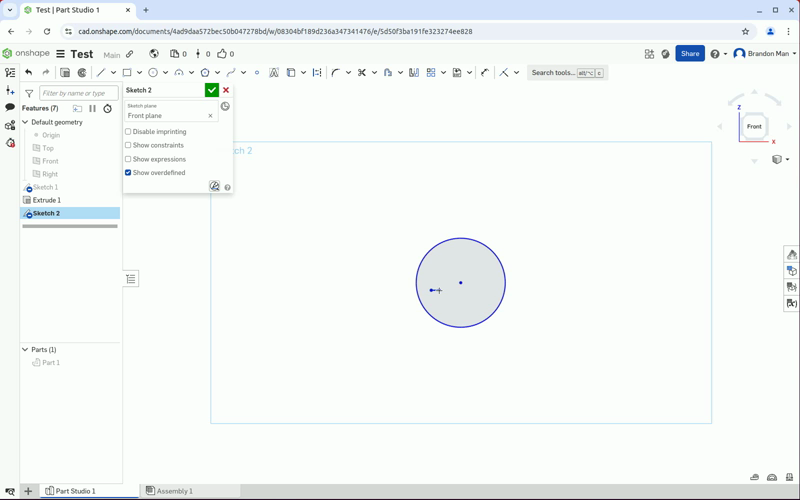
mouse_move(439, 290)
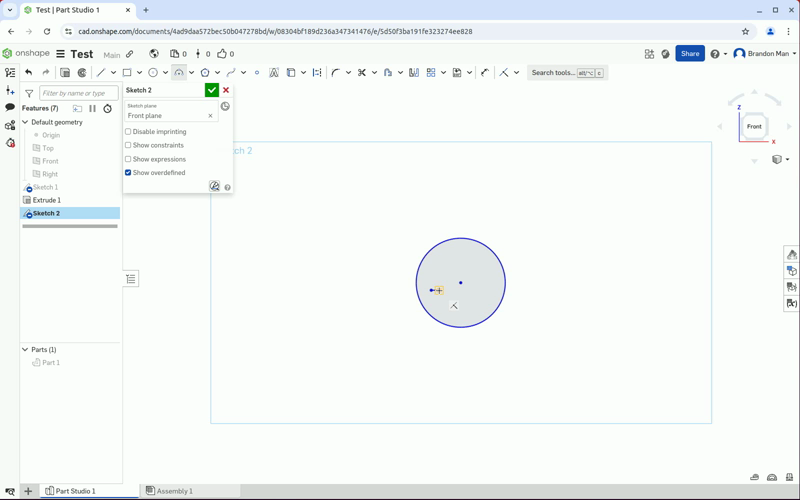
click(439, 290)
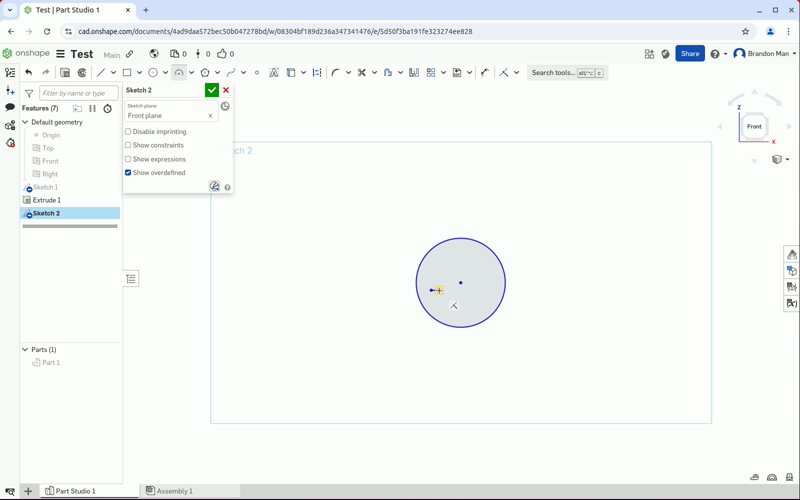
key_down(shift)
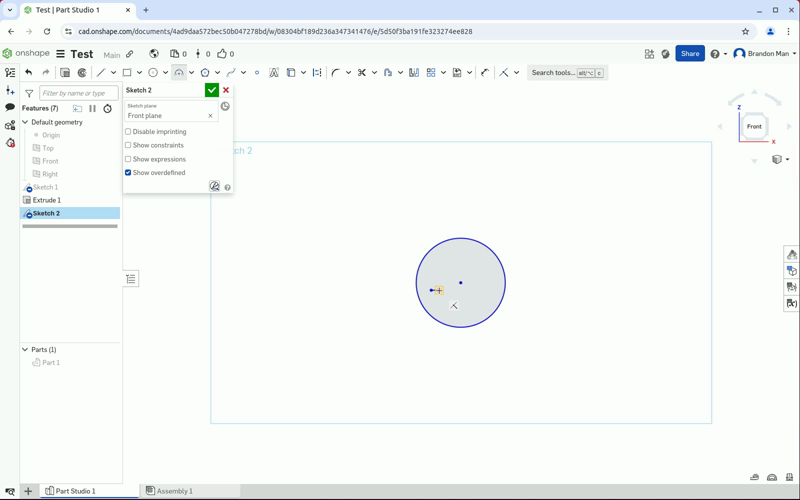
mouse_move(481, 290)
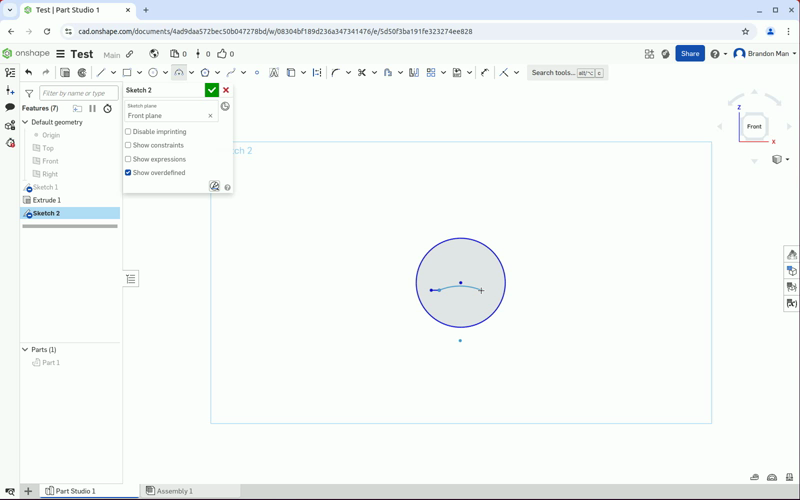
click(481, 290)
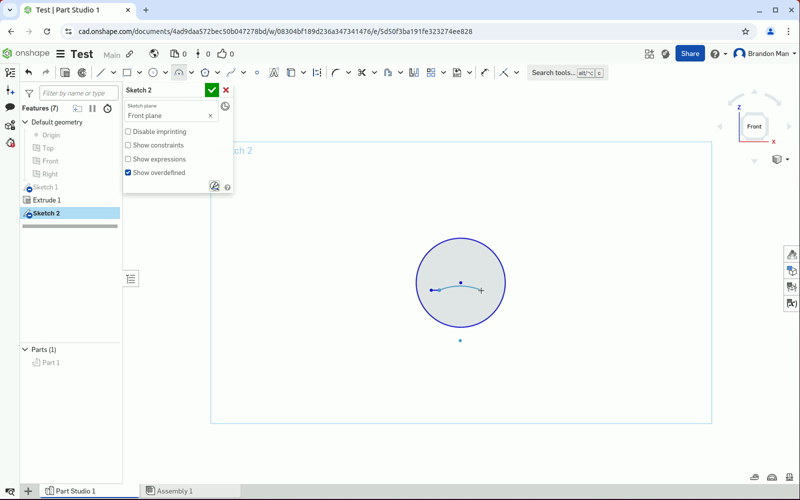
mouse_move(460, 305)
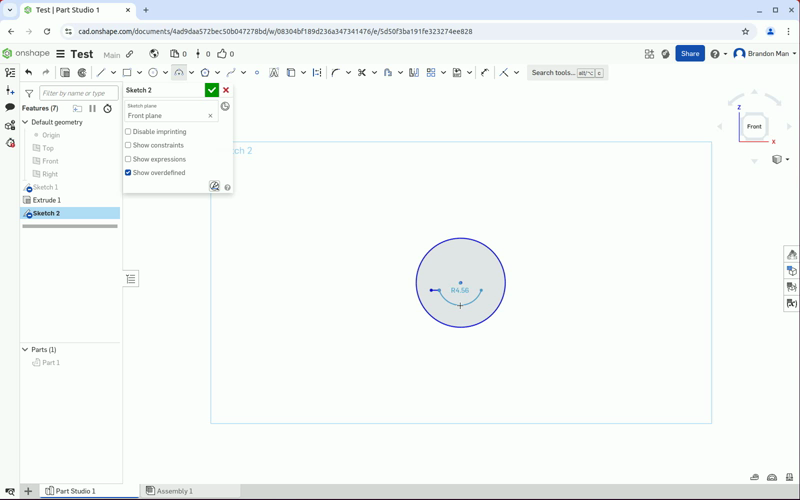
click(460, 305)
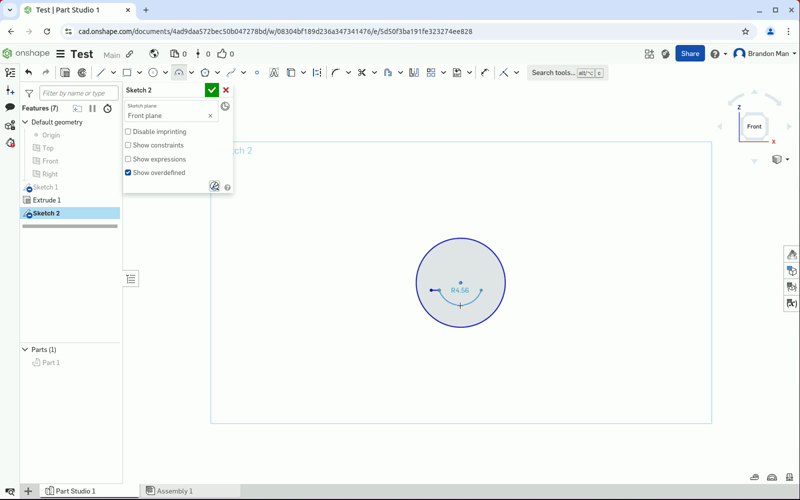
key_up(shift)
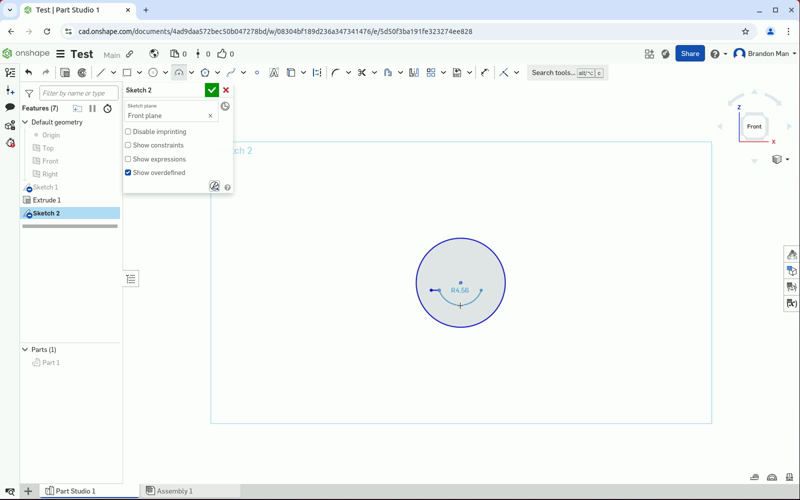
key(esc)
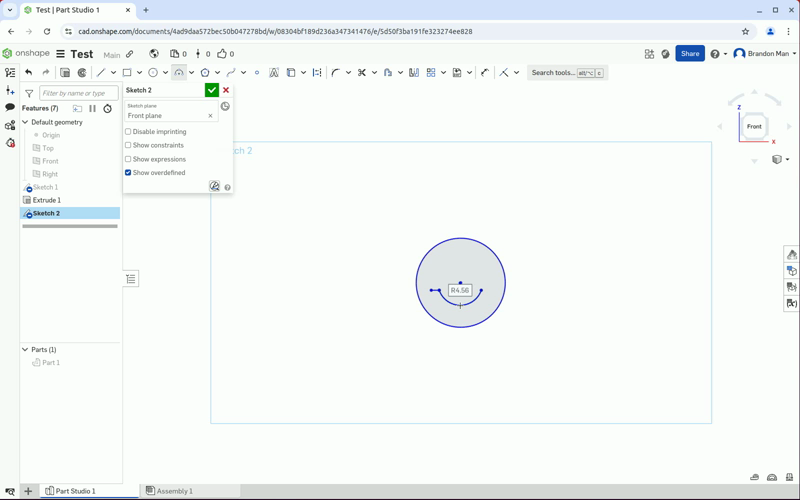
key(l)
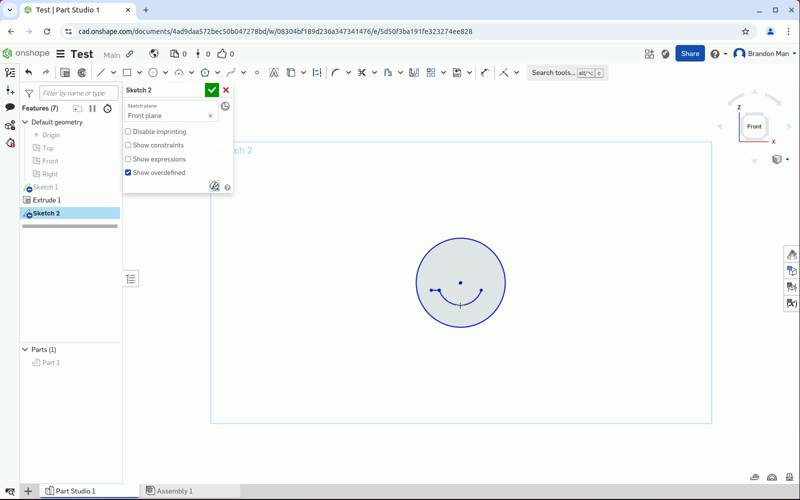
mouse_move(481, 290)
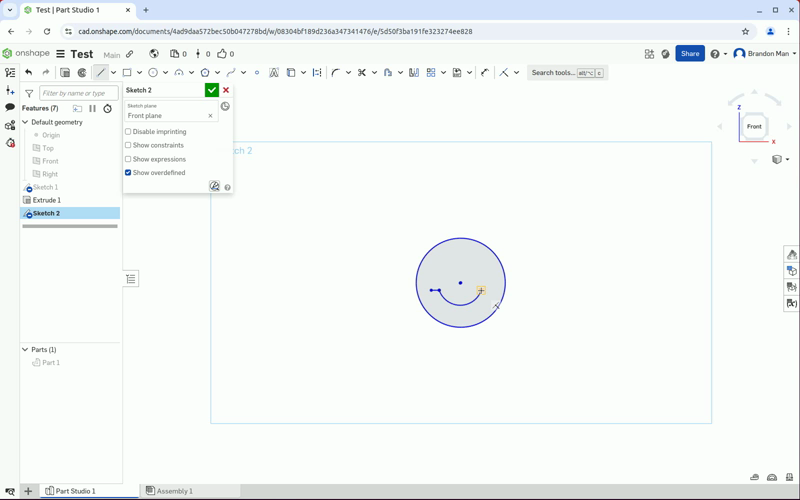
click(481, 290)
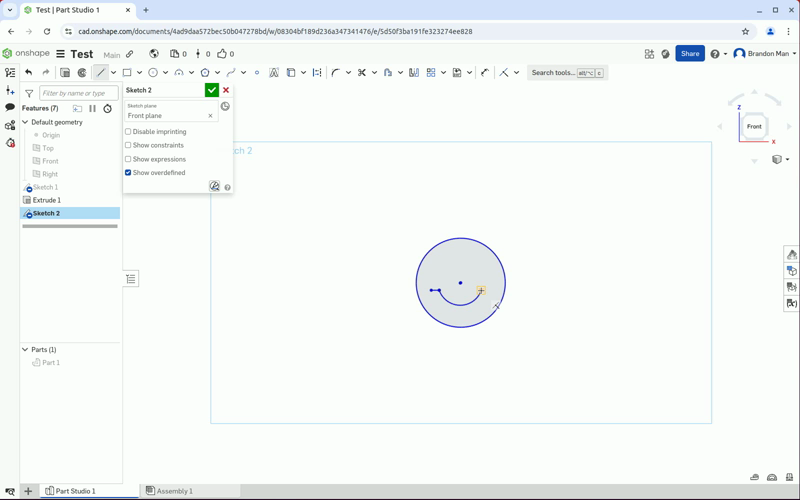
key_down(shift)
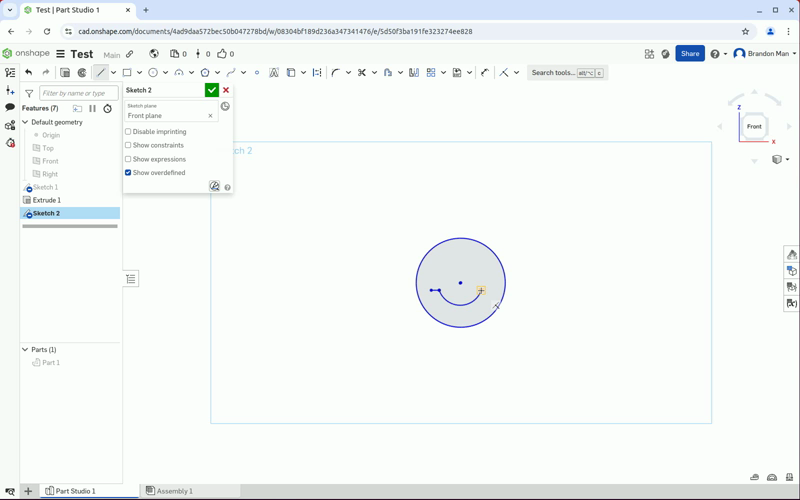
mouse_move(511, 290)
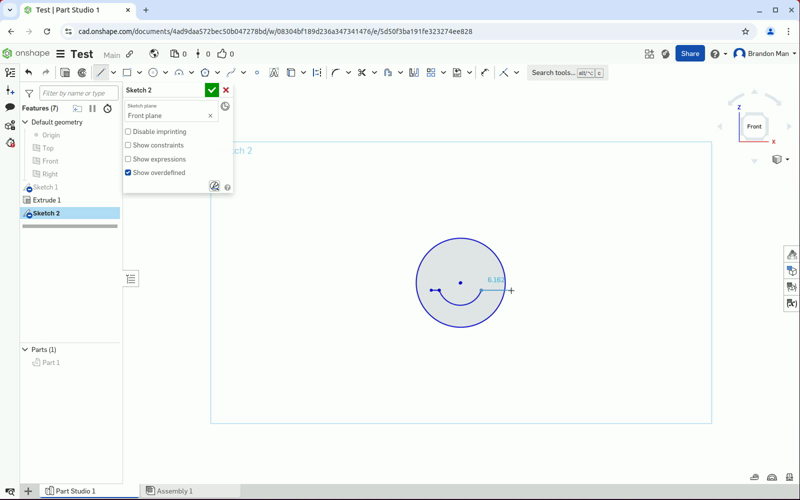
mouse_move(489, 290)
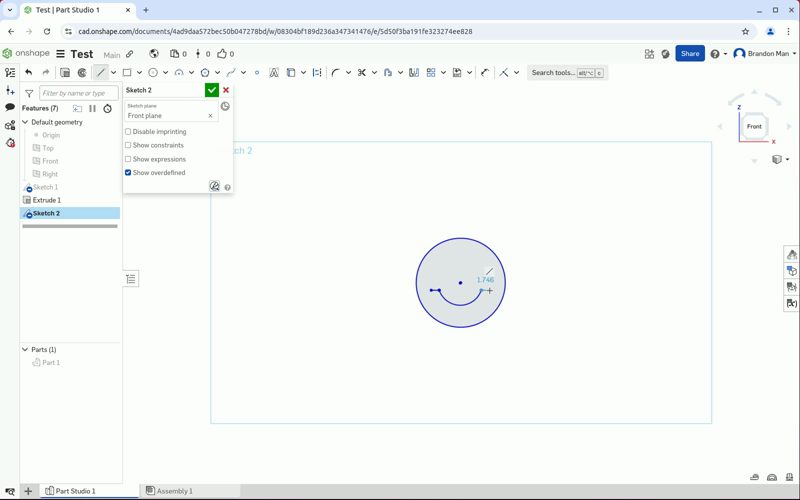
click(489, 290)
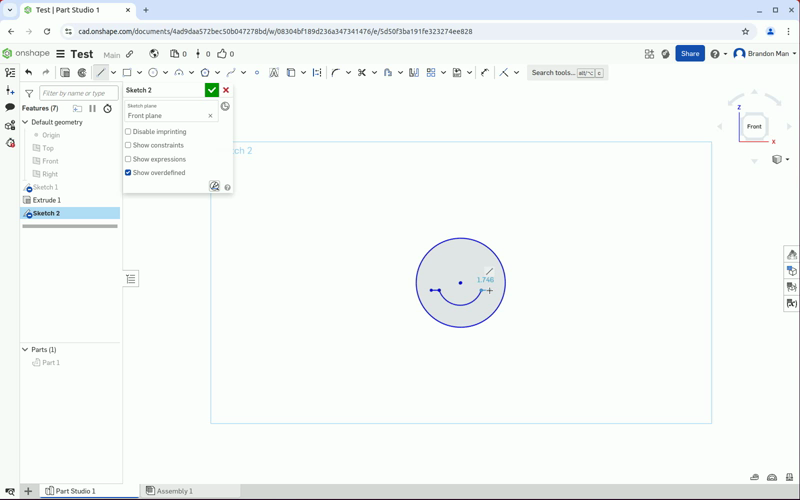
key_up(shift)
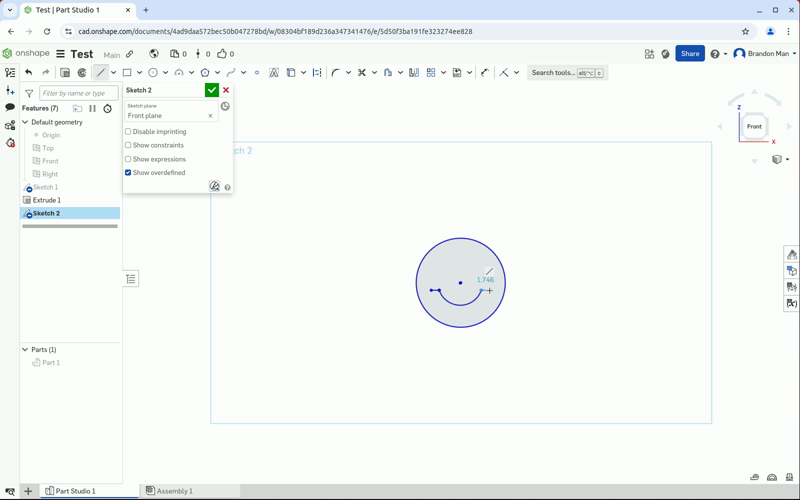
key_down(shift)
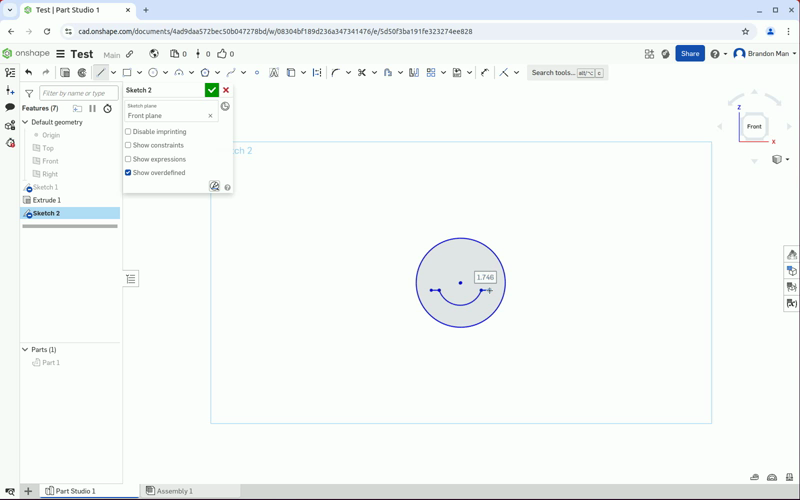
mouse_move(519, 290)
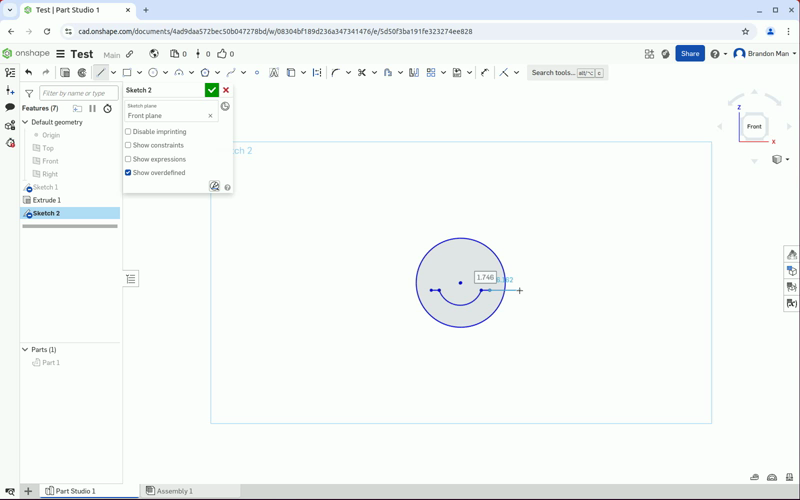
mouse_move(489, 275)
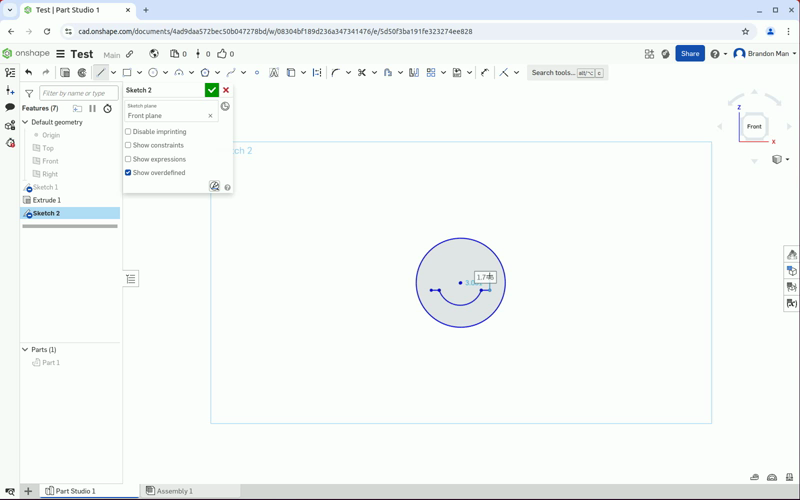
click(489, 275)
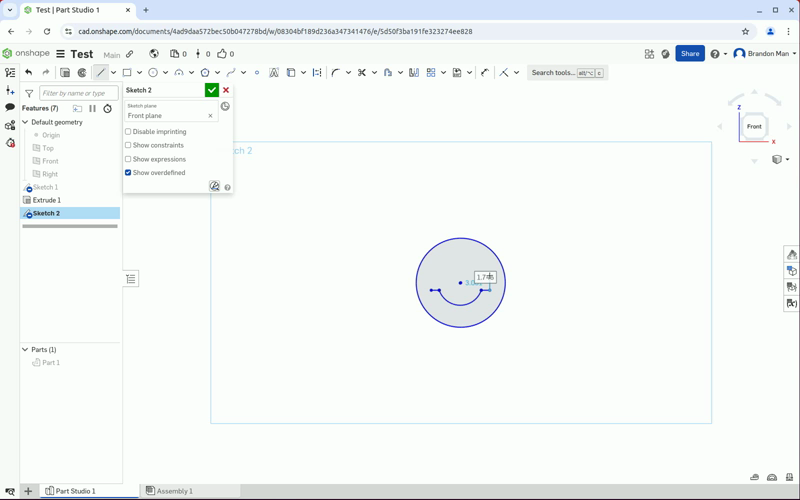
key_up(shift)
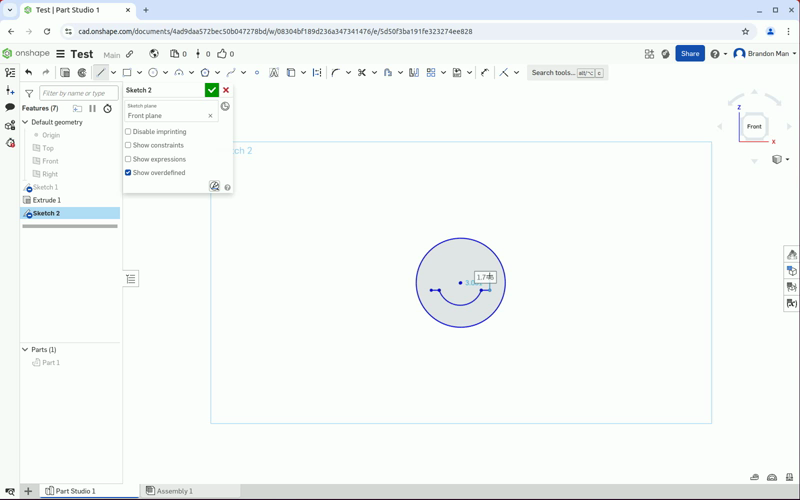
key_down(shift)
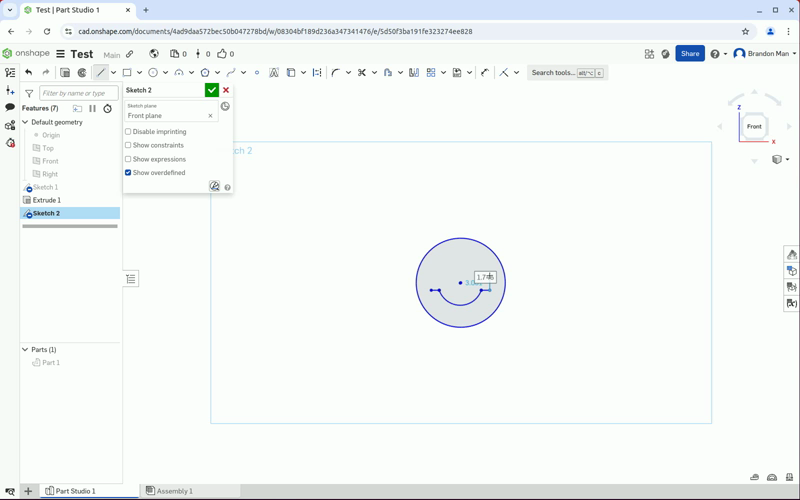
mouse_move(519, 275)
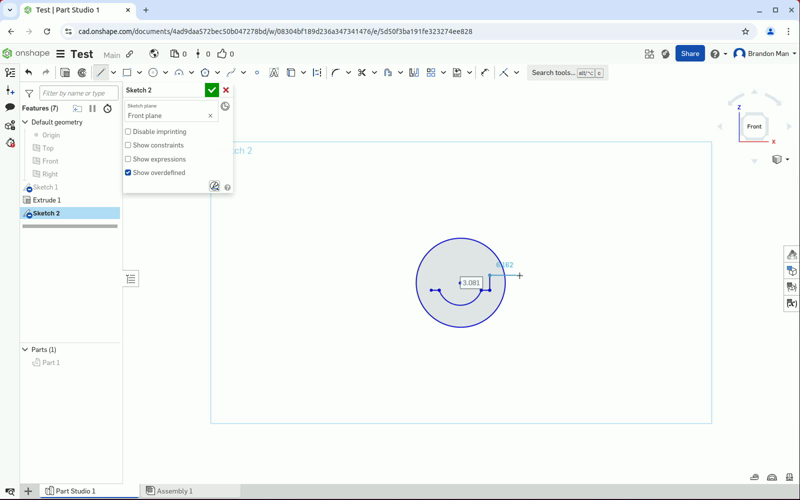
mouse_move(481, 275)
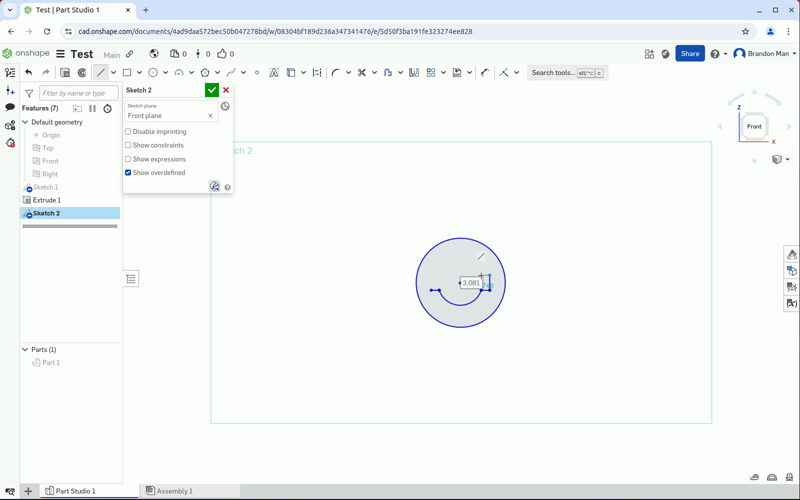
click(481, 275)
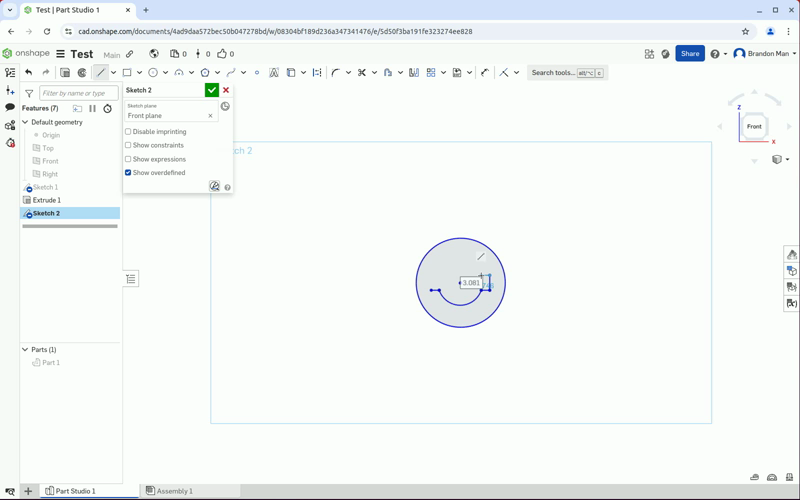
key_up(shift)
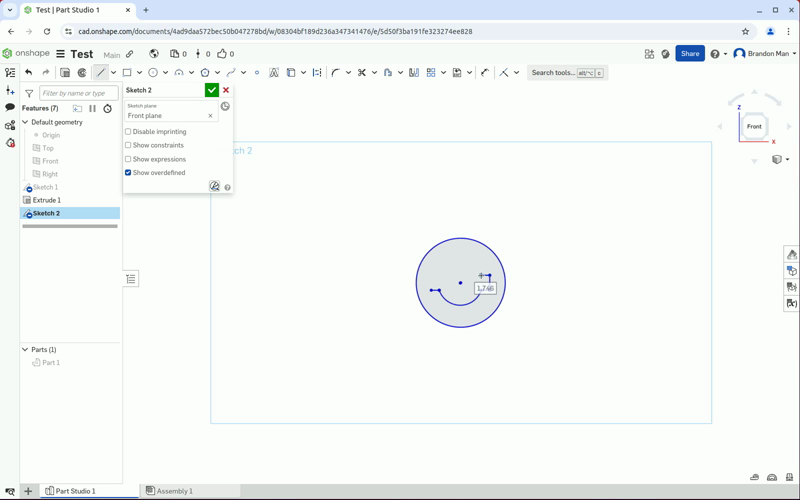
key(esc)
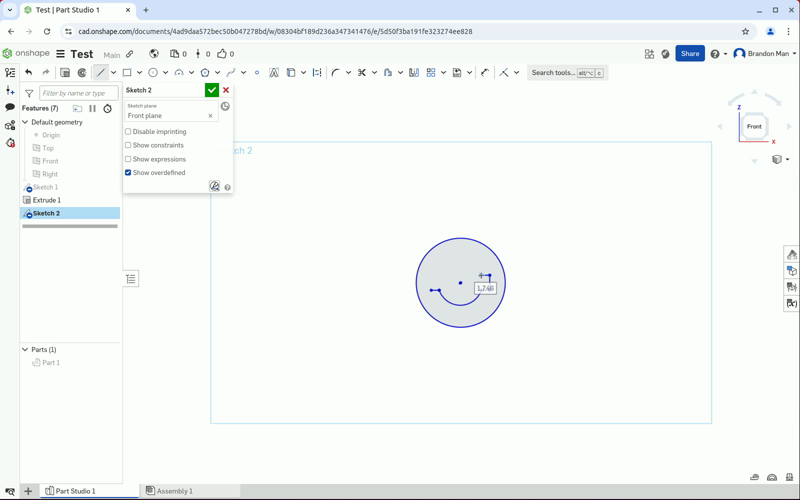
key(a)
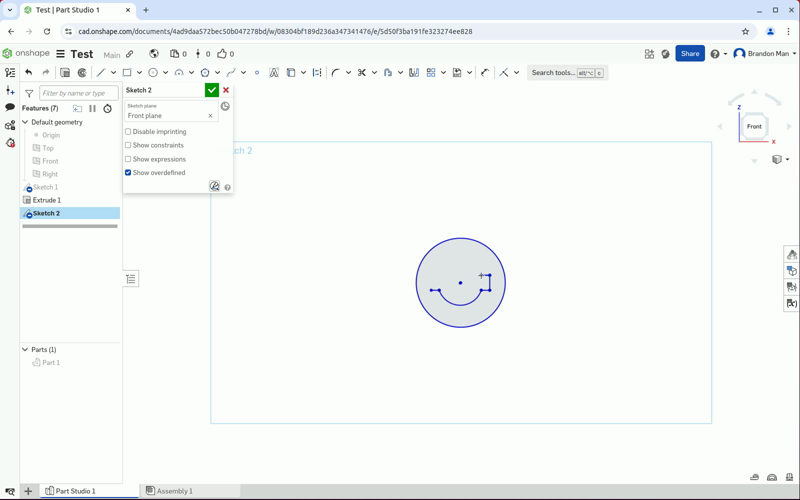
mouse_move(481, 275)
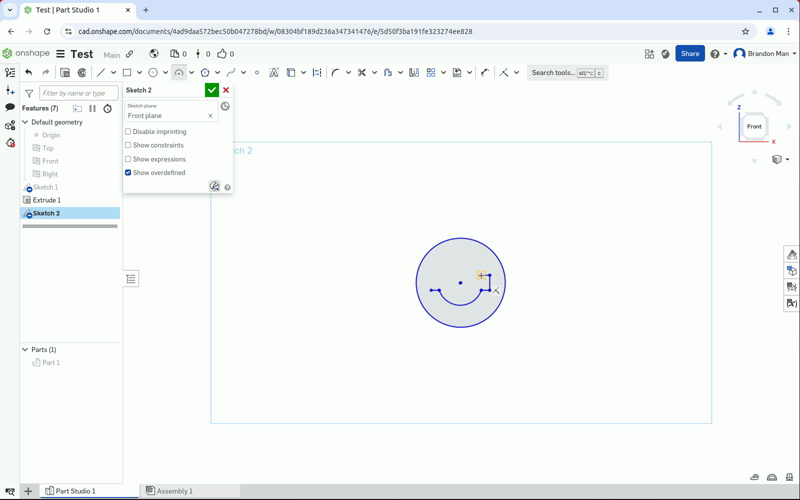
click(481, 275)
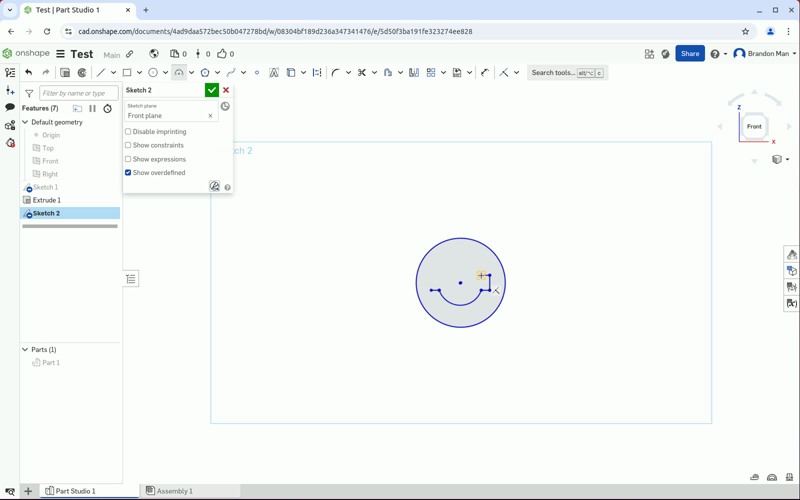
key_down(shift)
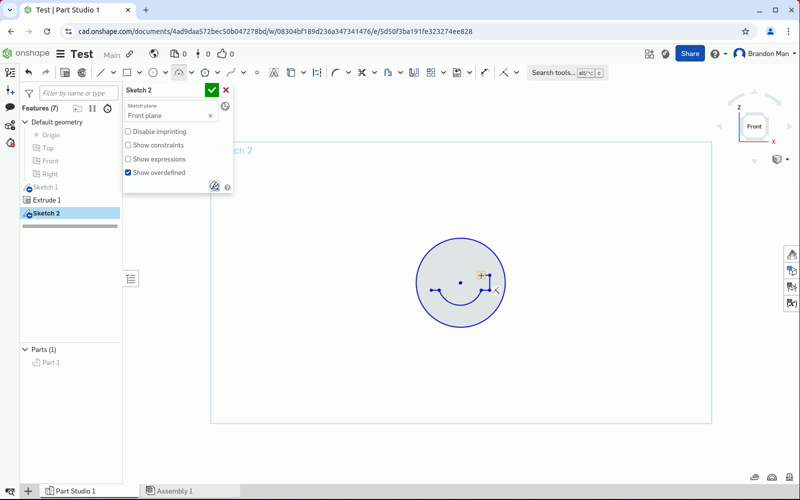
mouse_move(439, 275)
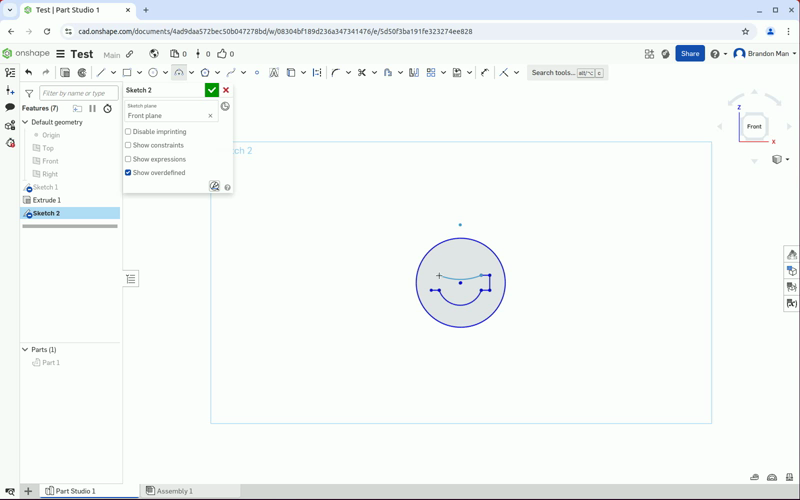
click(439, 275)
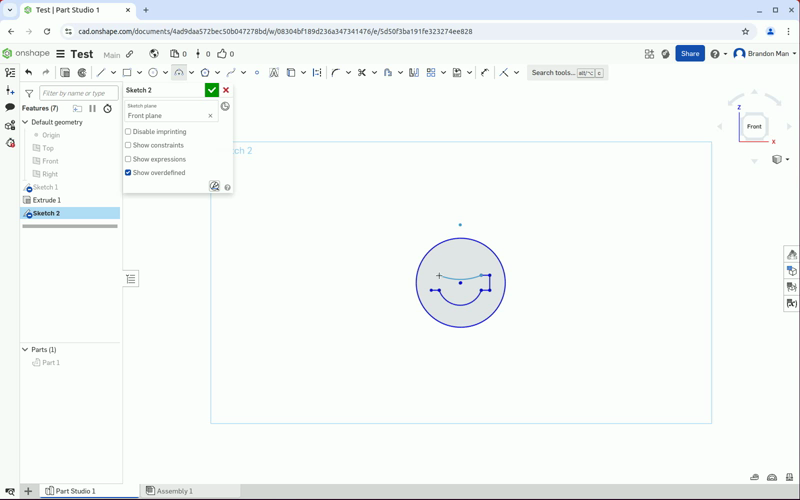
mouse_move(460, 260)
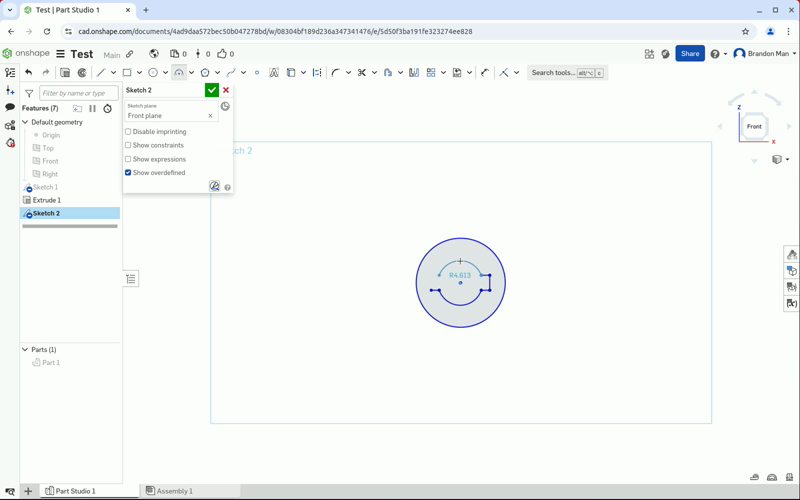
click(460, 260)
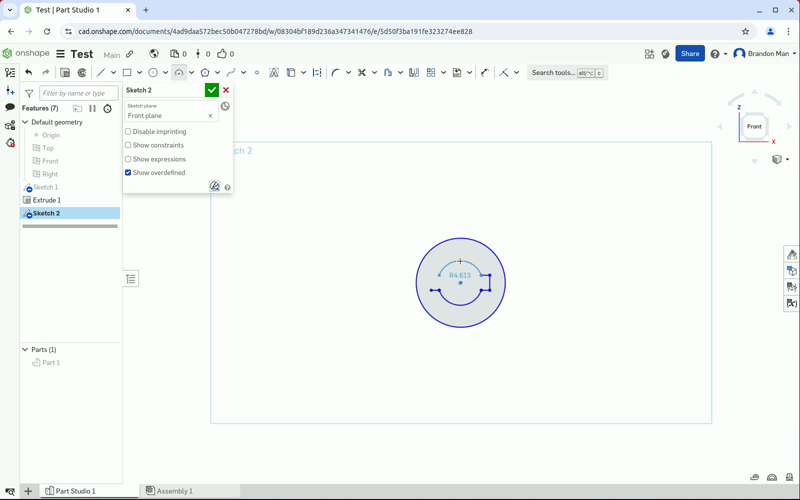
key_up(shift)
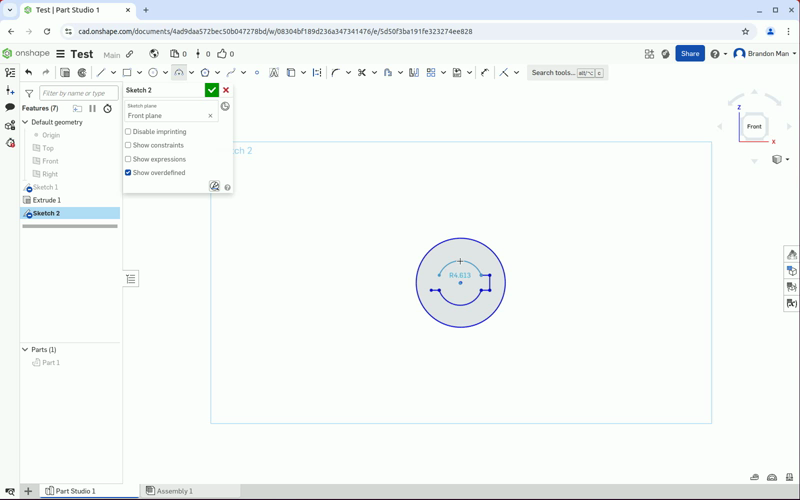
key(esc)
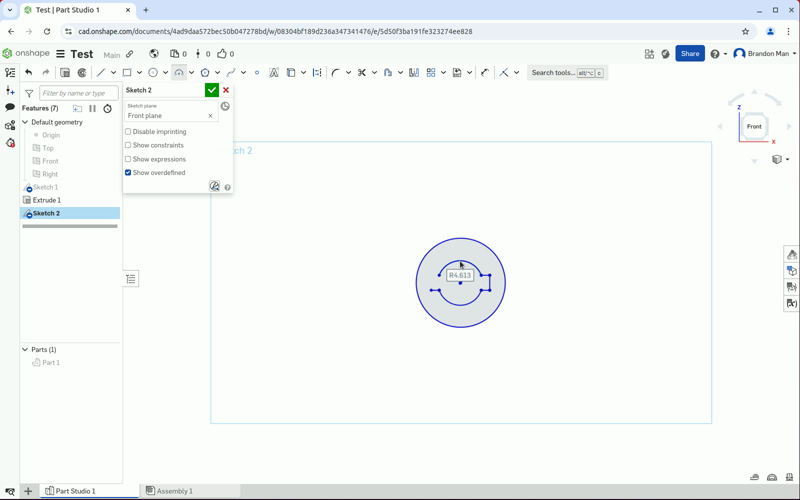
key(l)
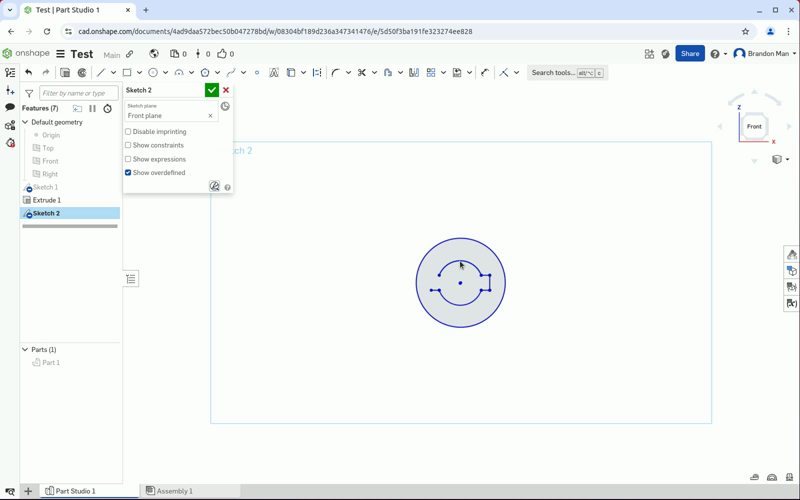
mouse_move(439, 275)
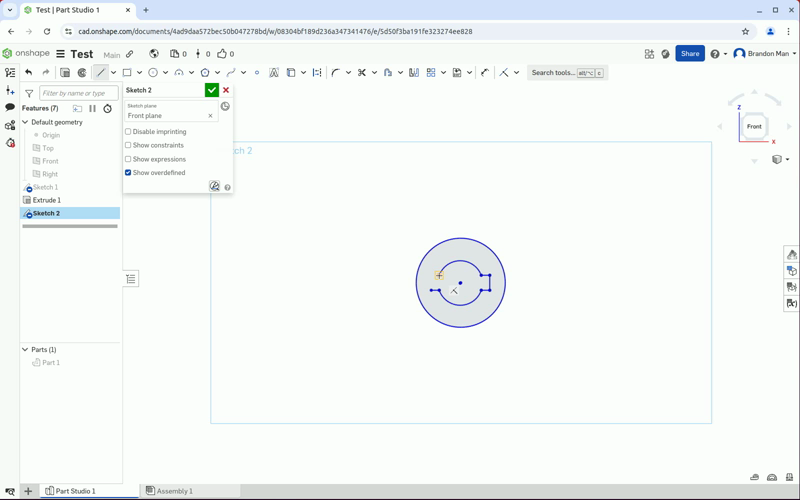
click(439, 275)
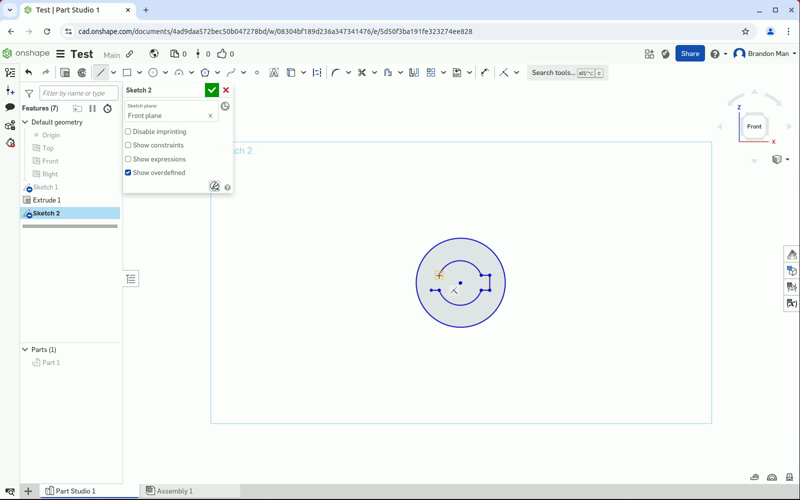
key_down(shift)
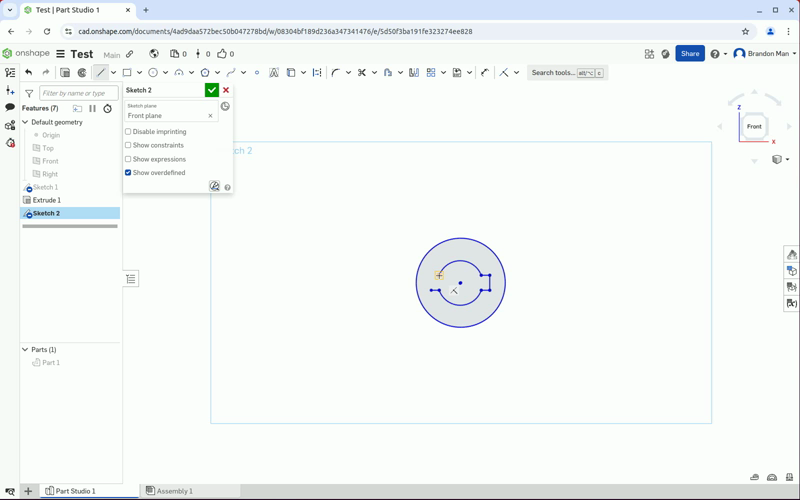
mouse_move(469, 275)
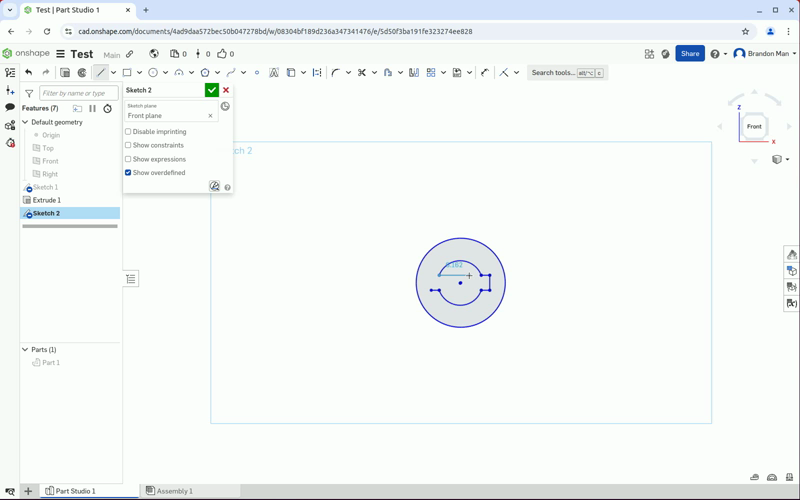
mouse_move(431, 275)
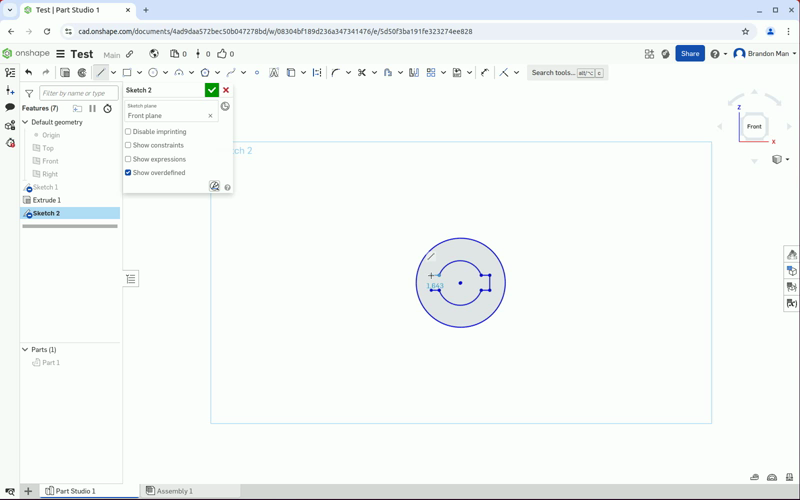
click(431, 275)
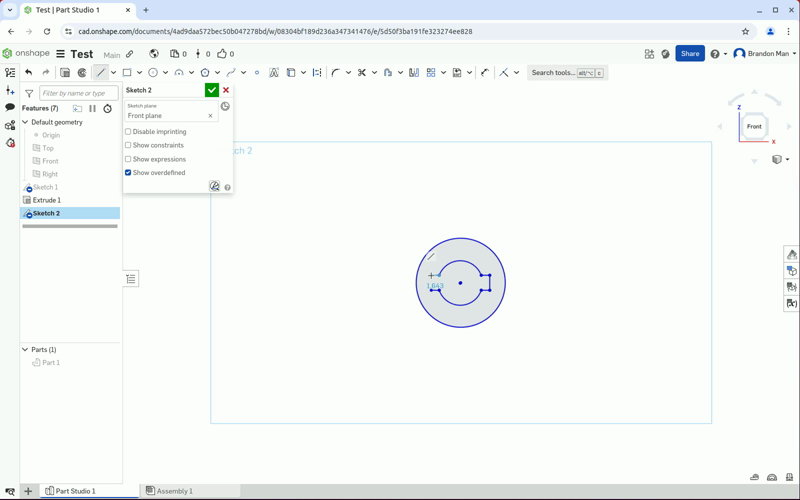
key_up(shift)
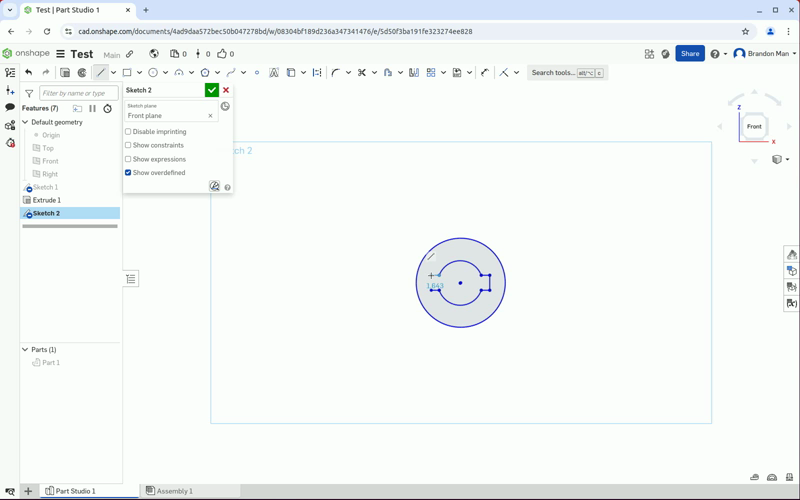
mouse_move(461, 275)
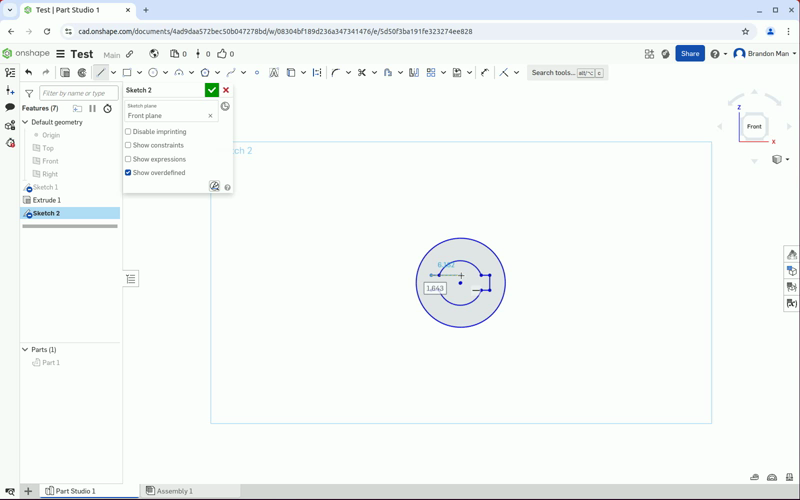
key_down(shift)
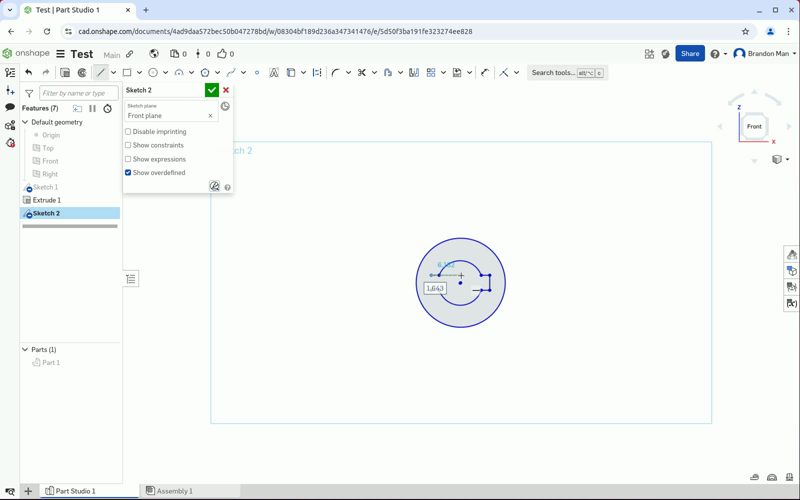
mouse_move(431, 290)
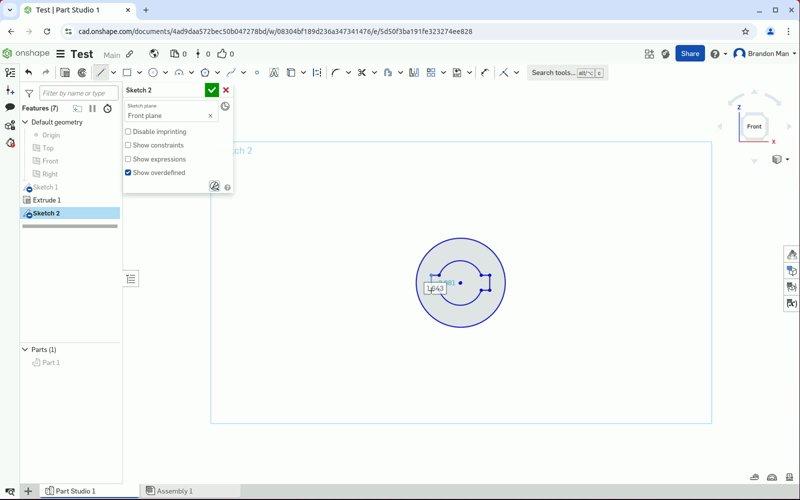
key_up(shift)
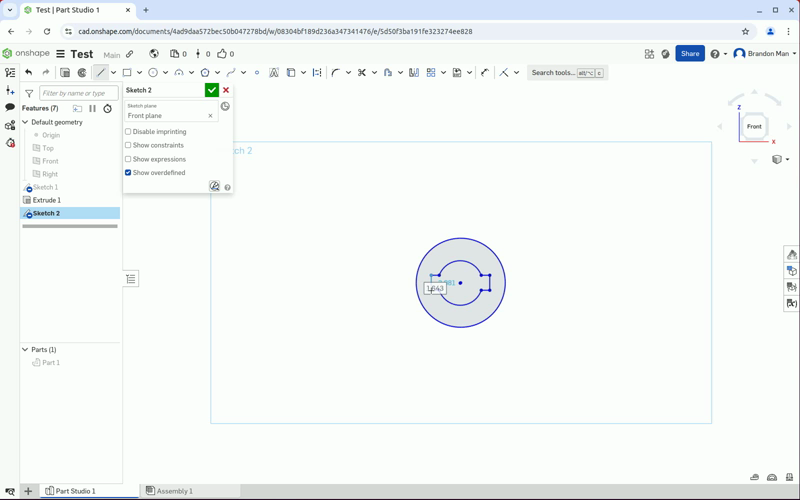
click(431, 290)
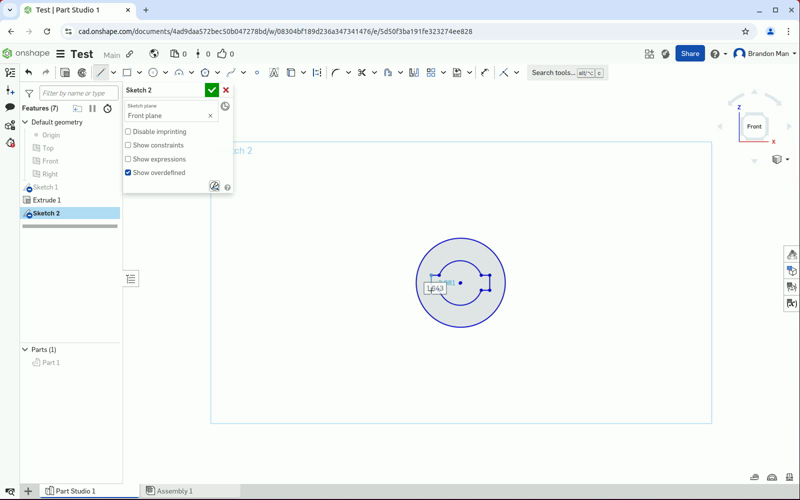
key(esc)
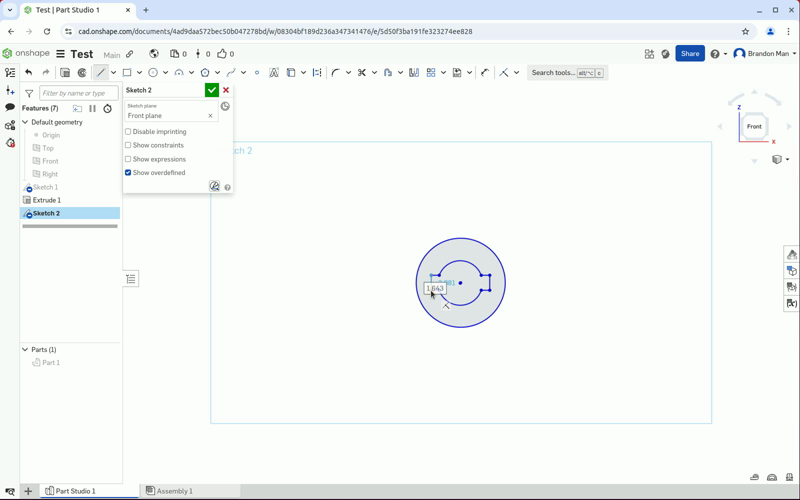
mouse_move(495, 295)
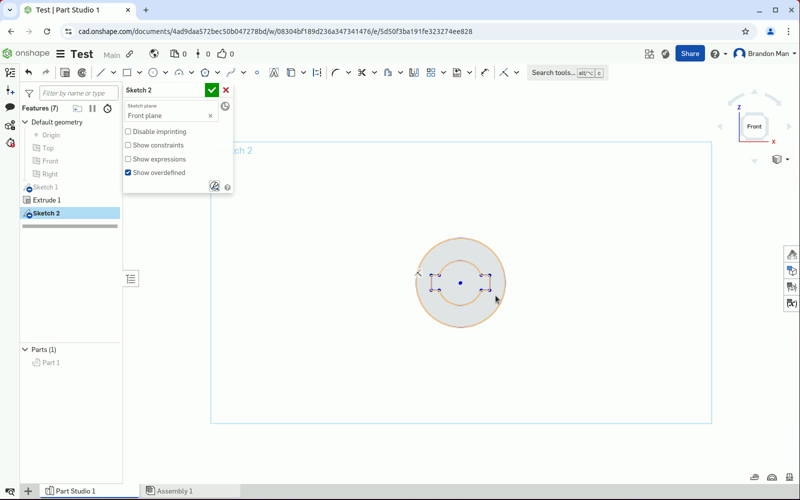
click(495, 295)
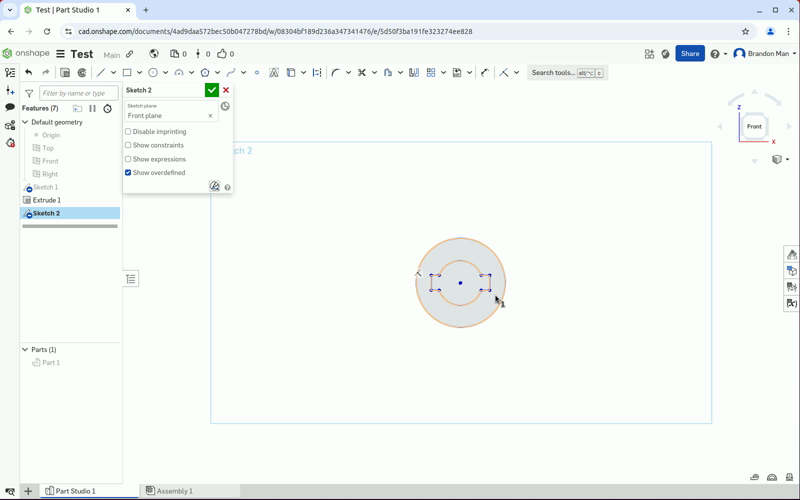
mouse_move(73, 352)
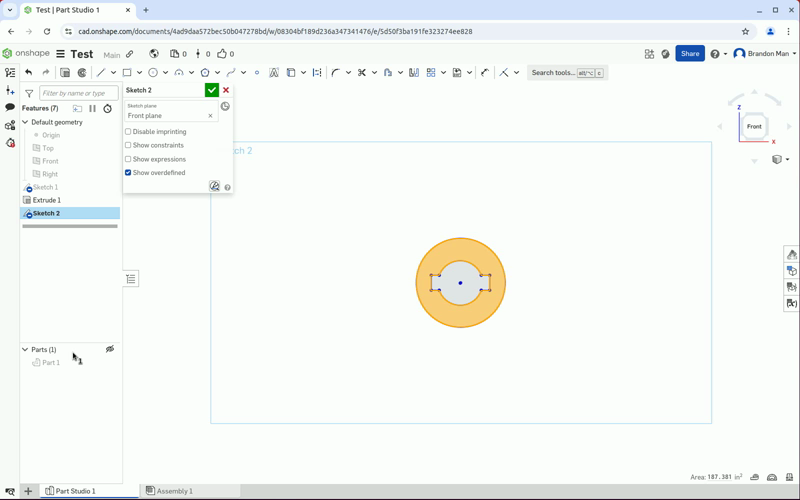
key(shift+y)
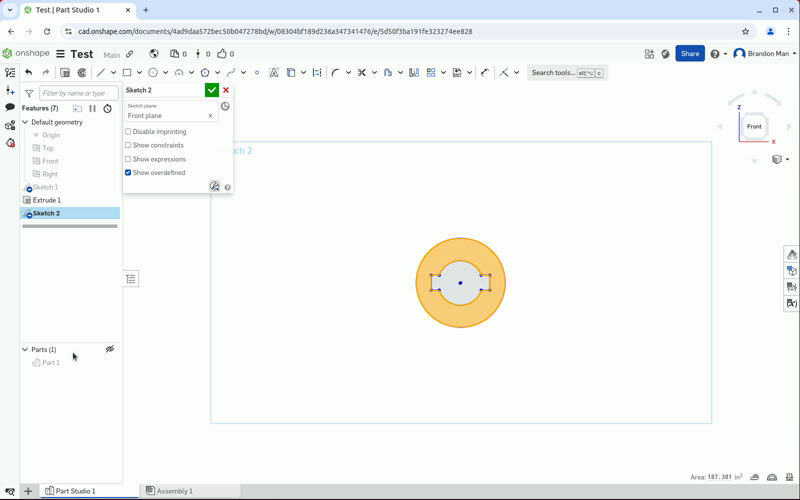
key(shift+e)
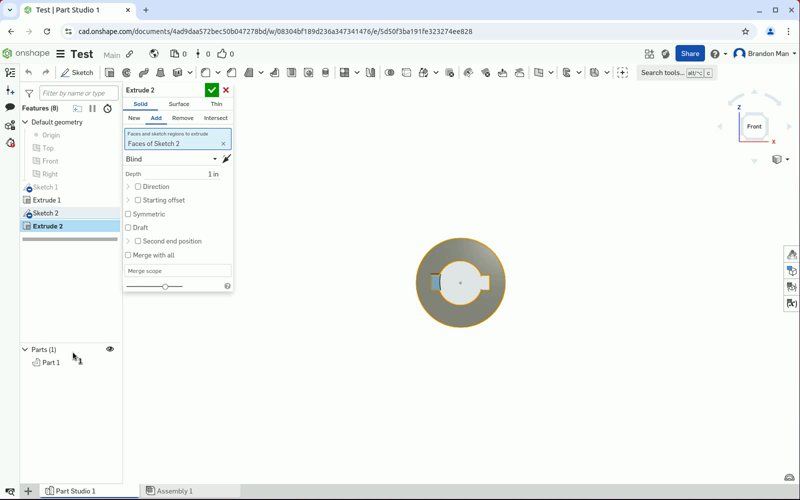
mouse_move(143, 106)
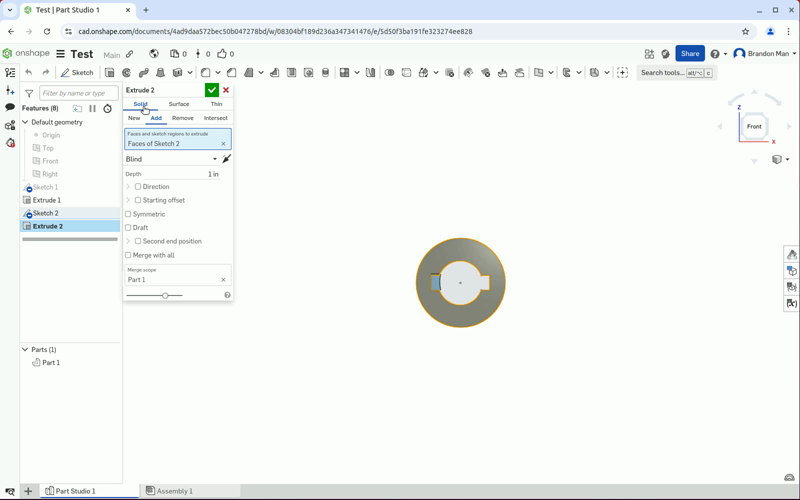
click(143, 106)
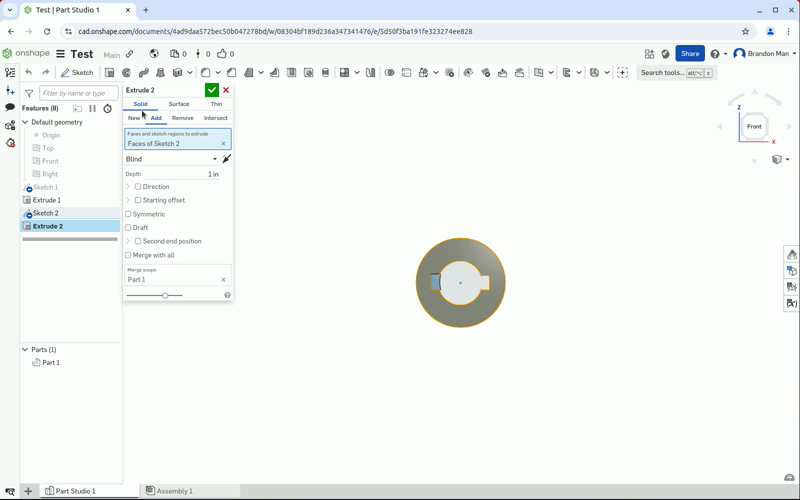
mouse_move(137, 120)
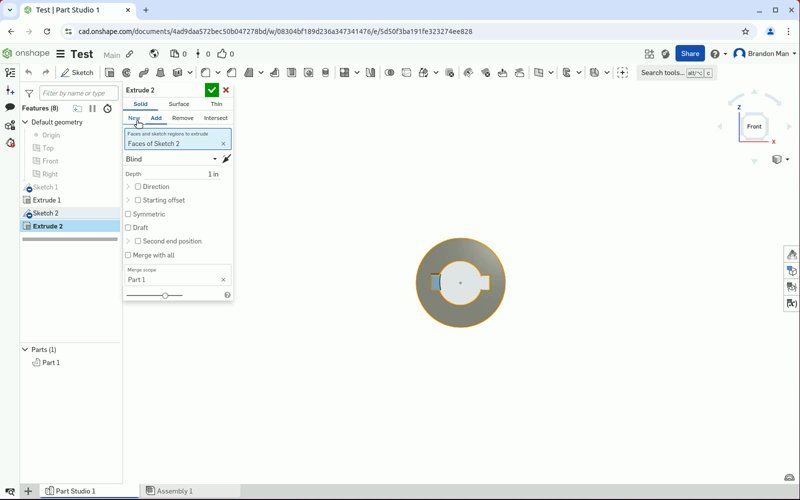
click(137, 120)
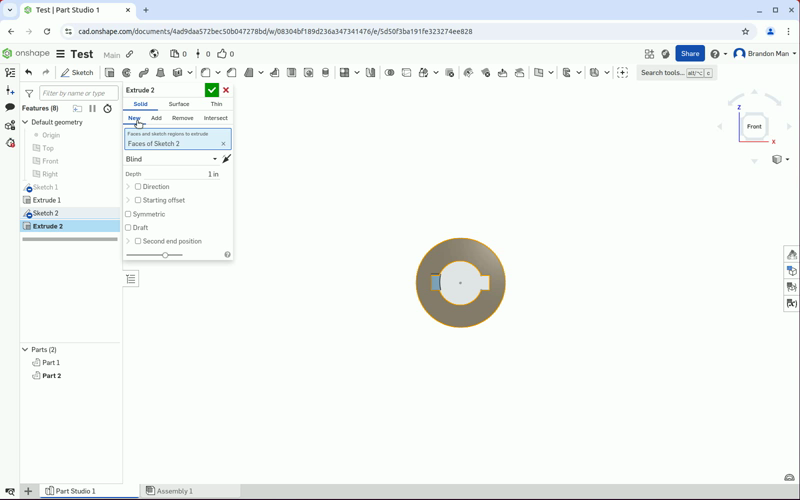
key(tab, 4)
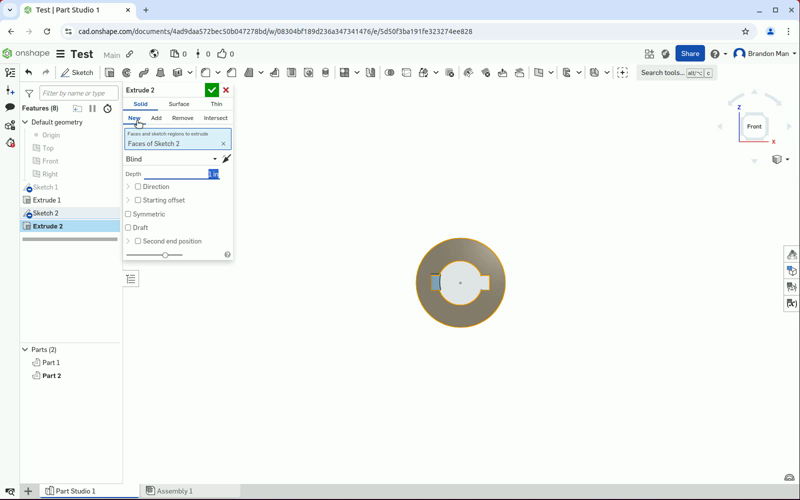
text(7.943)
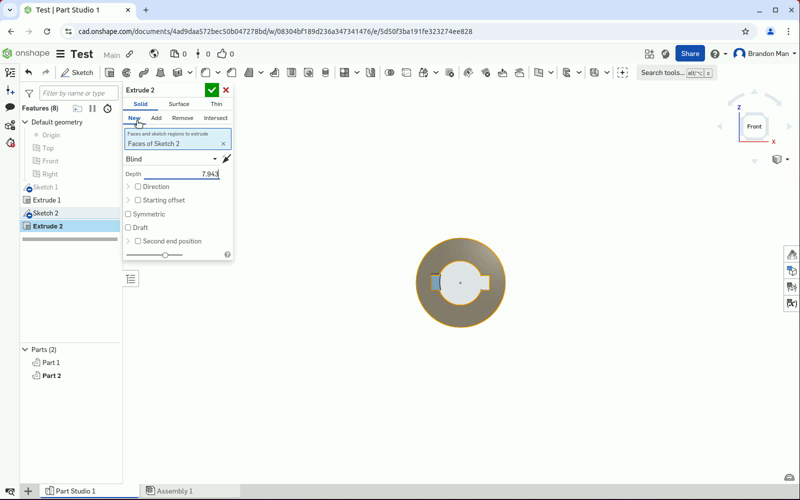
key(enter)
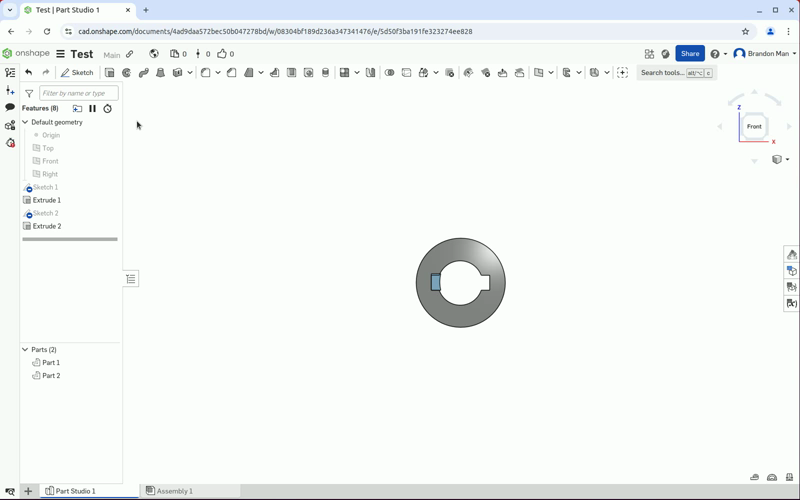
key(shift+h)
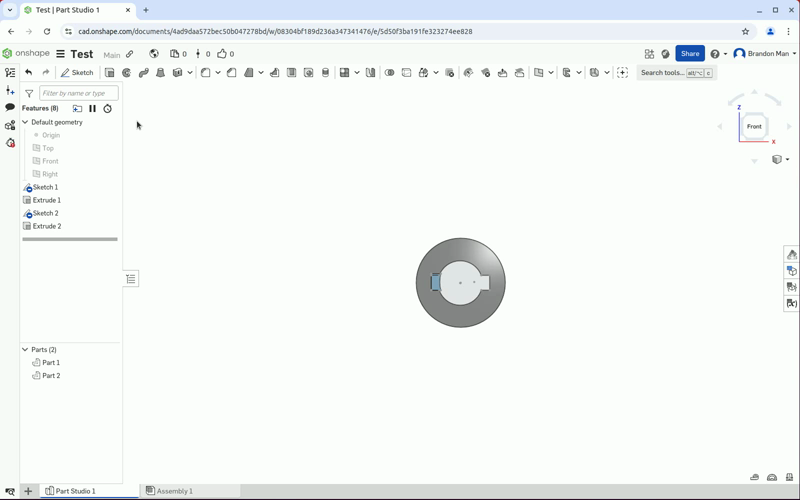
key(shift+h)
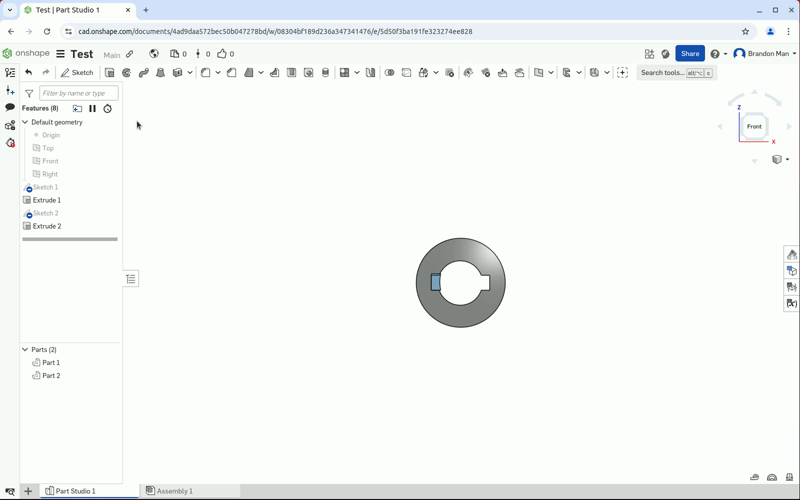
mouse_move(73, 189)
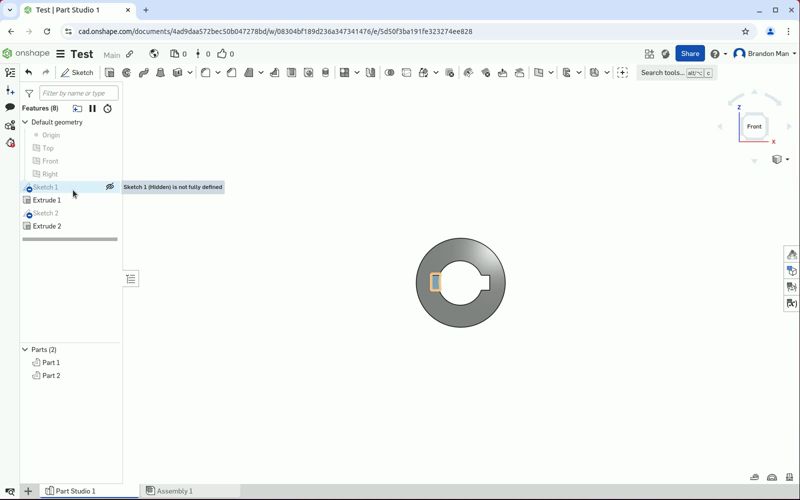
click(73, 189)
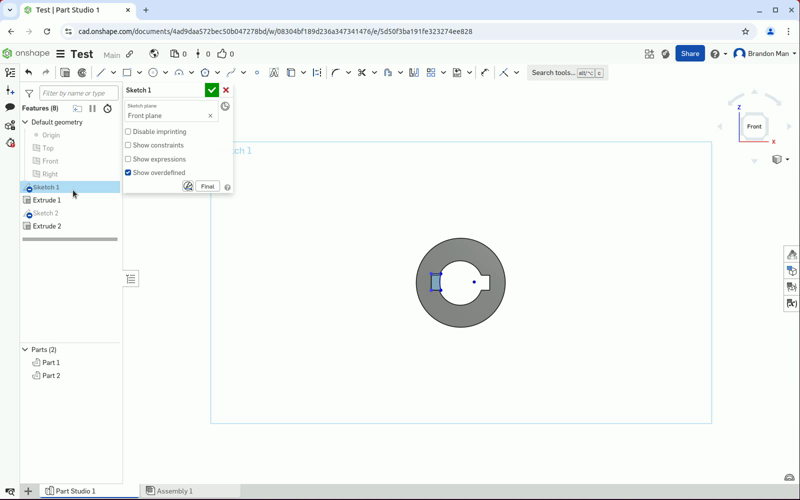
mouse_move(229, 92)
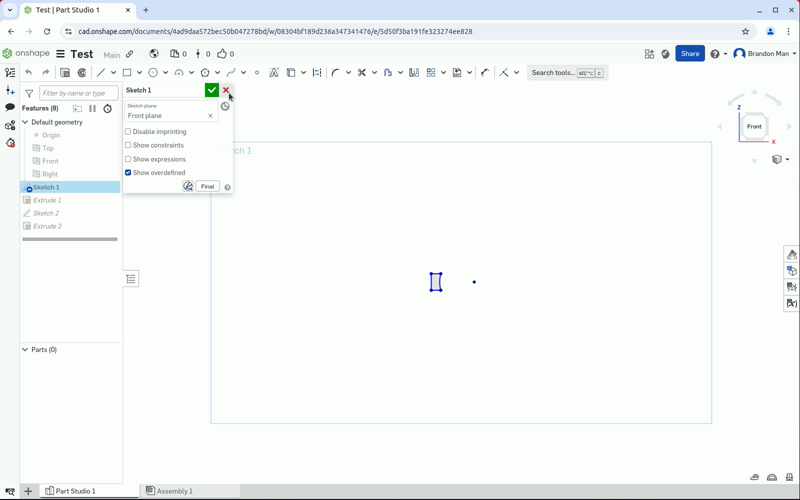
click(229, 92)
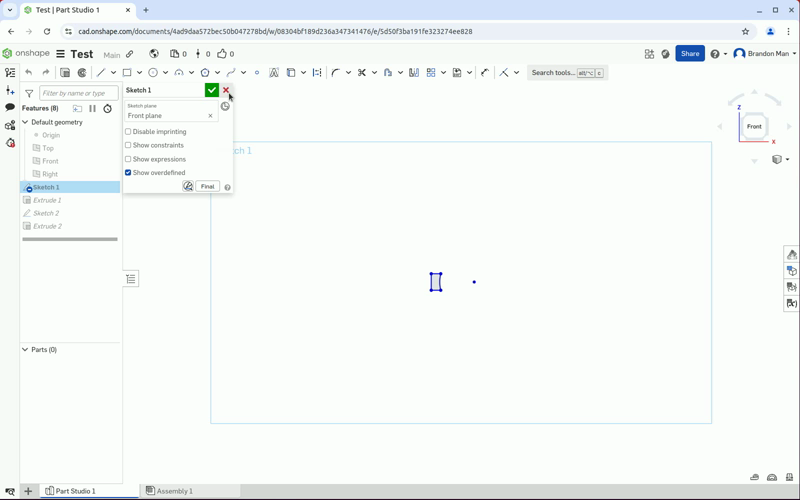
key(shift+s)
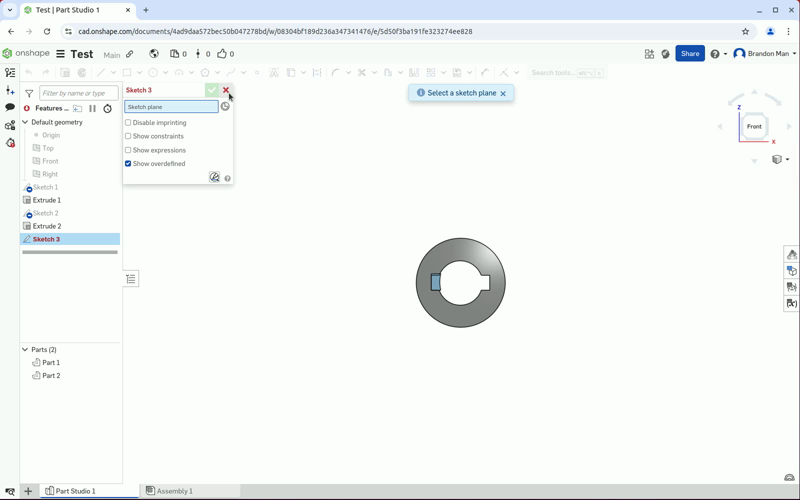
mouse_move(73, 163)
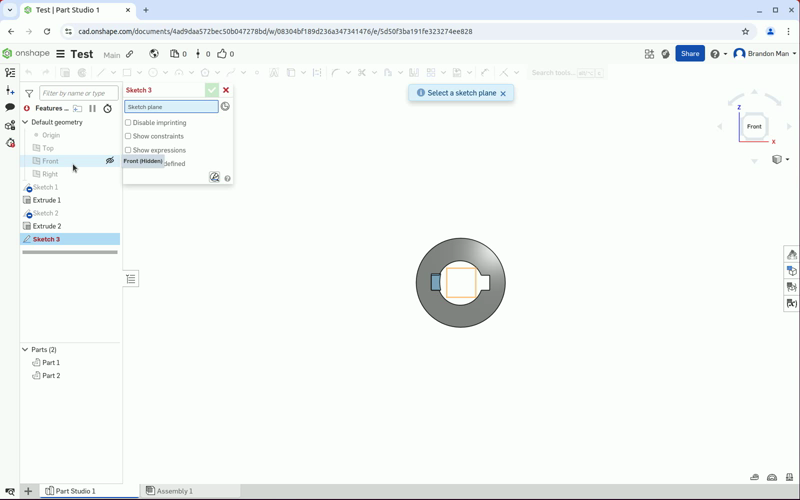
click(73, 163)
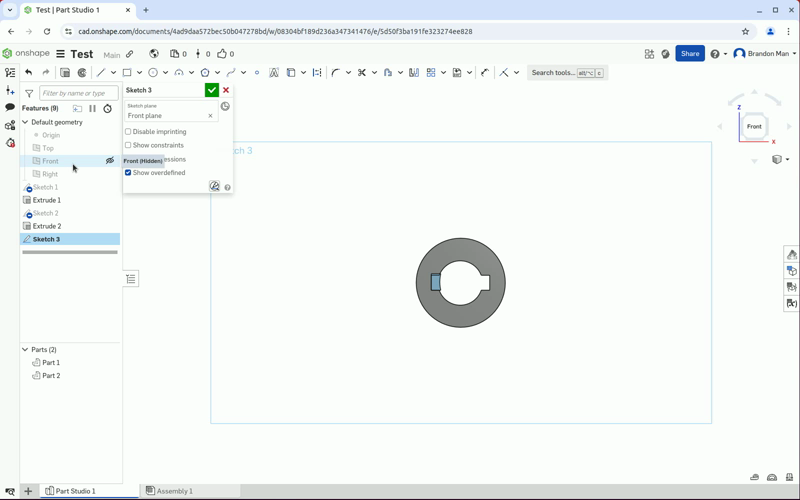
mouse_move(73, 352)
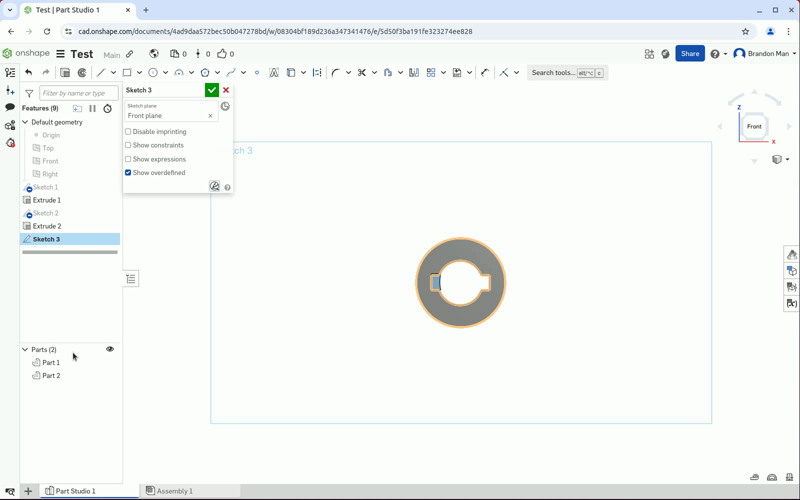
key(y)
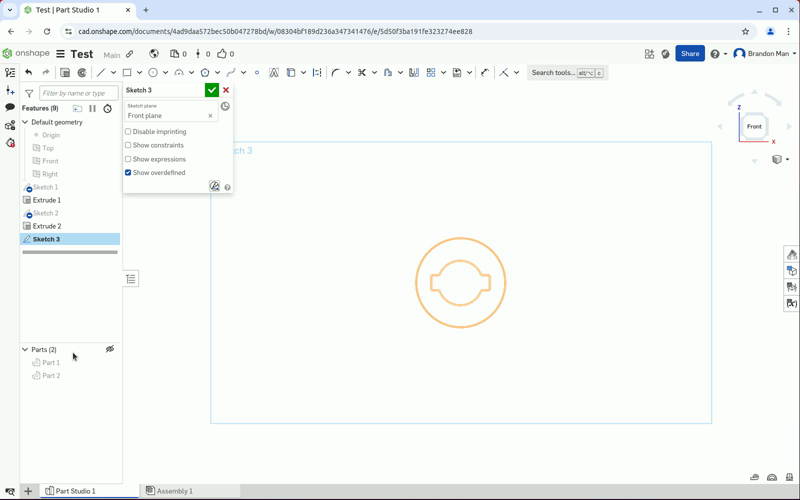
key(l)
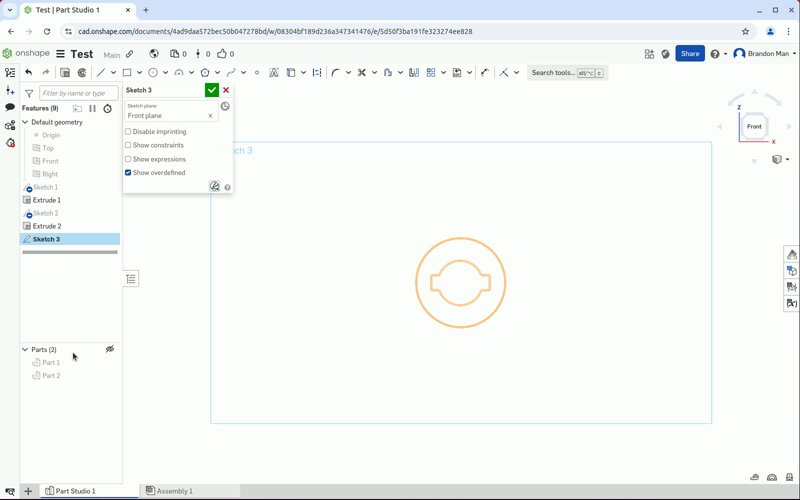
key_down(shift)
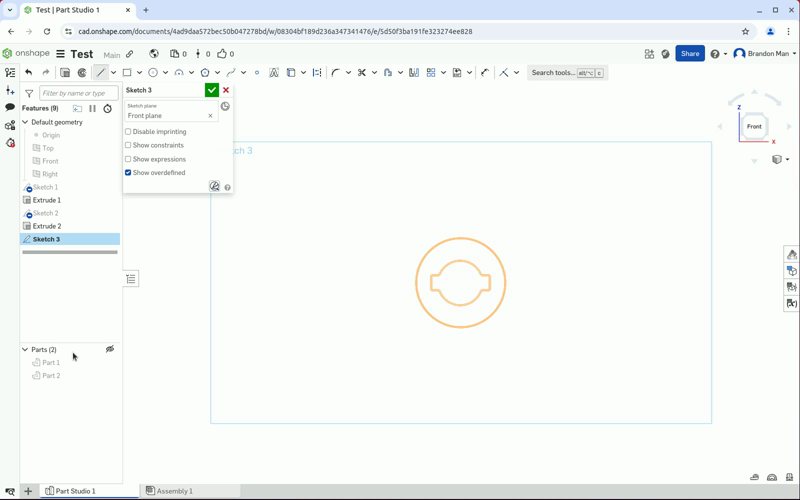
mouse_move(468, 326)
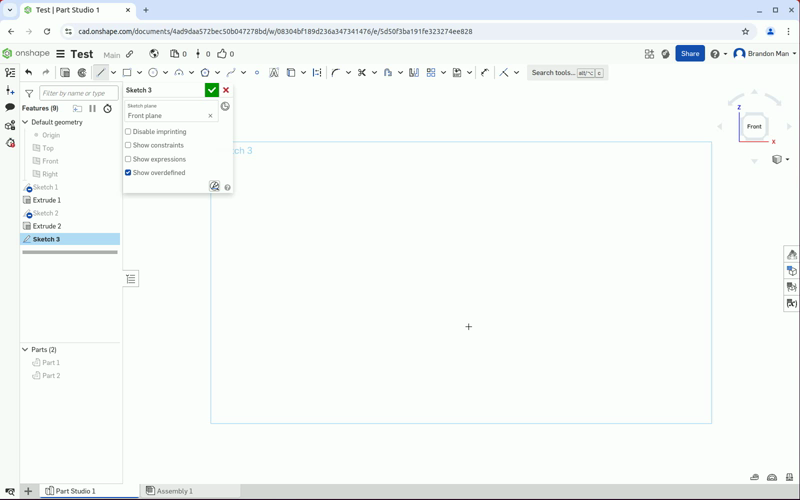
click(468, 326)
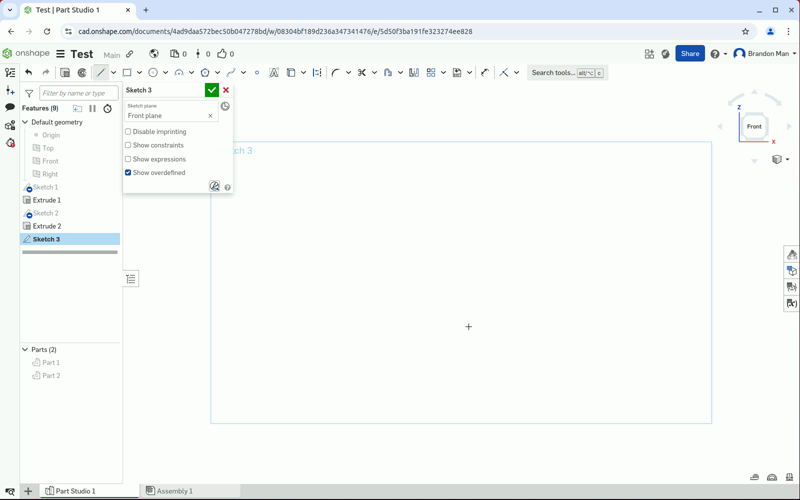
key_up(shift)
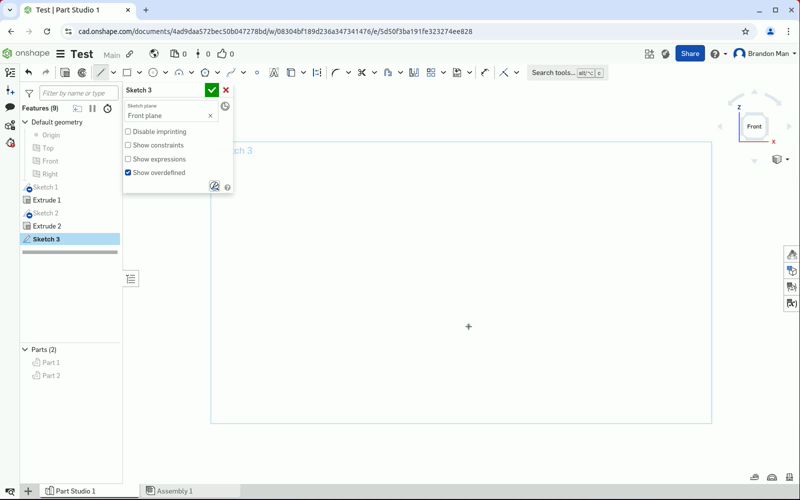
key_down(shift)
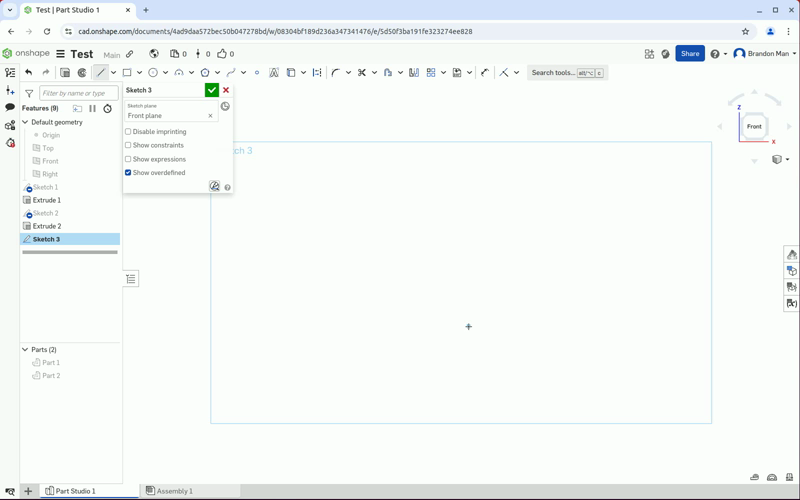
mouse_move(549, 311)
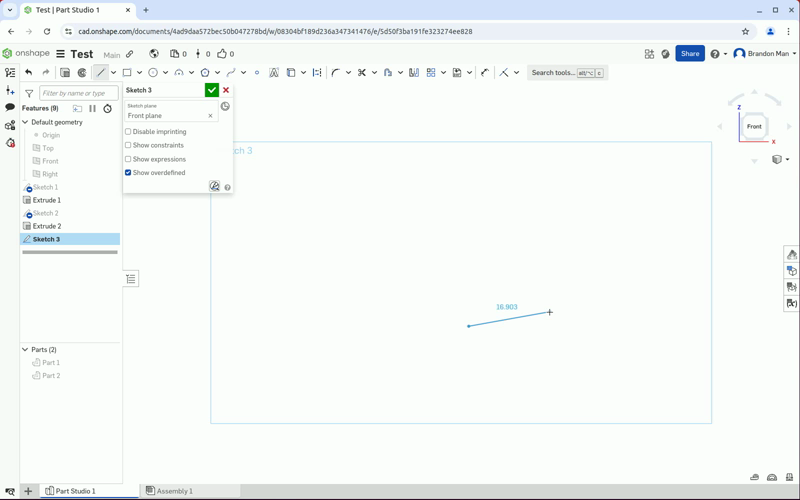
click(549, 311)
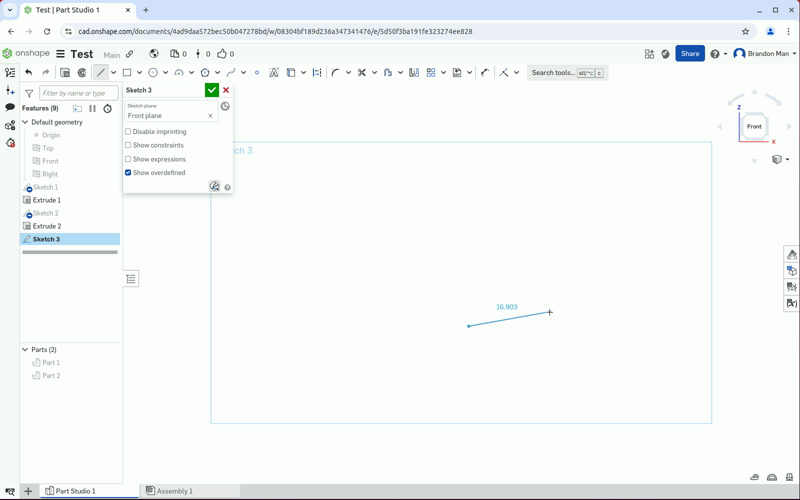
key_up(shift)
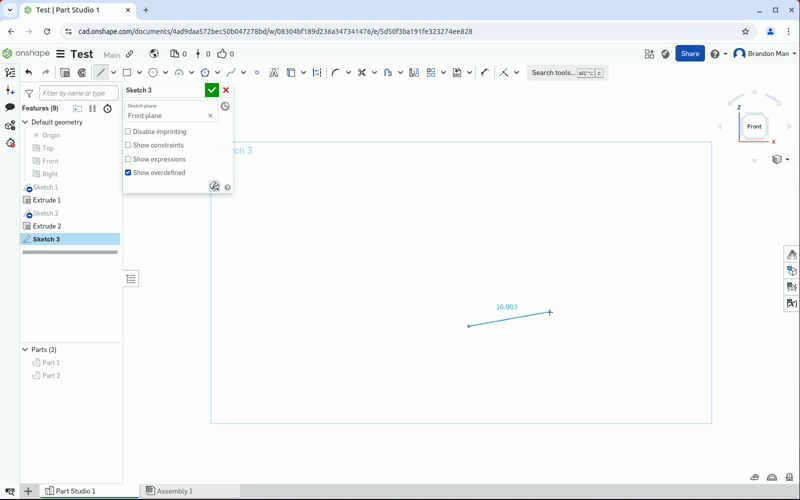
key(esc)
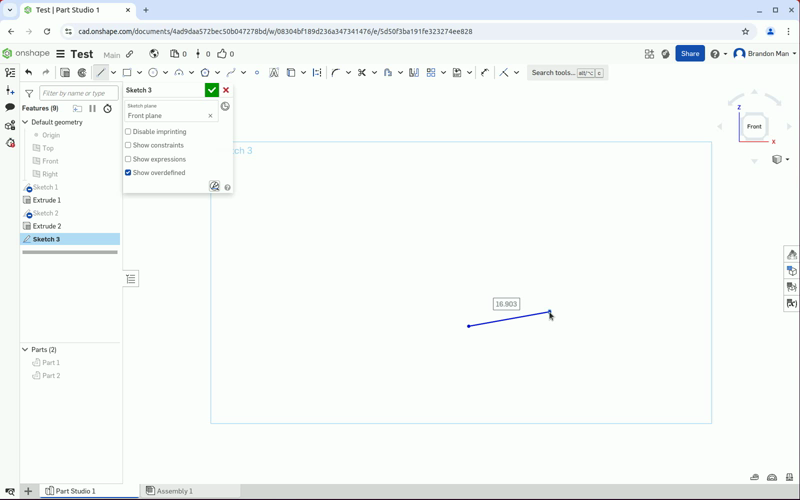
key(a)
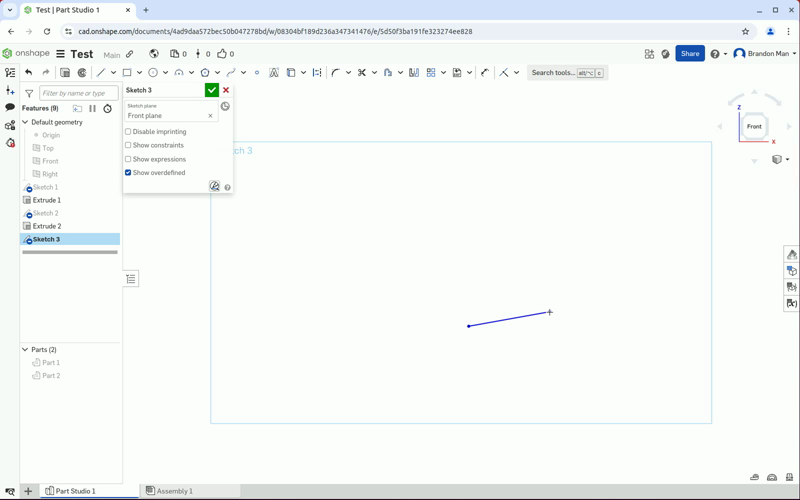
mouse_move(549, 311)
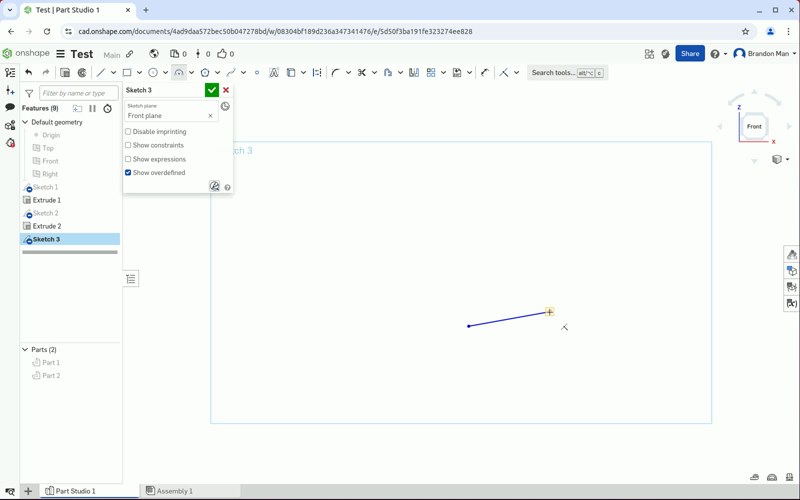
click(549, 311)
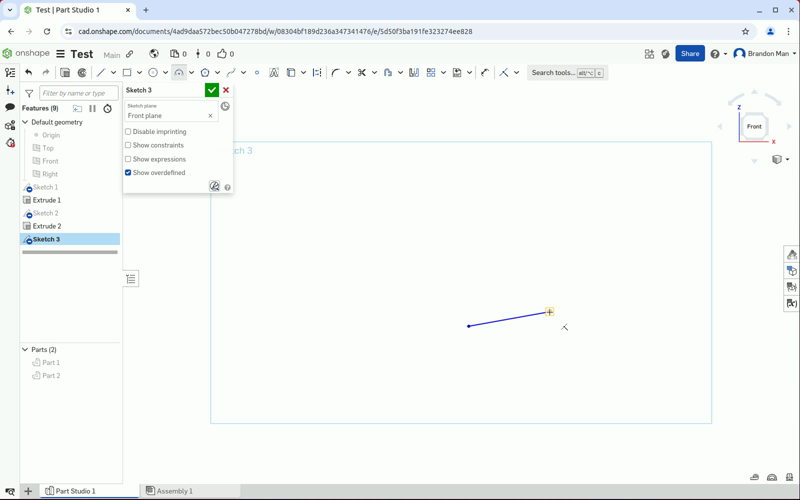
key_down(shift)
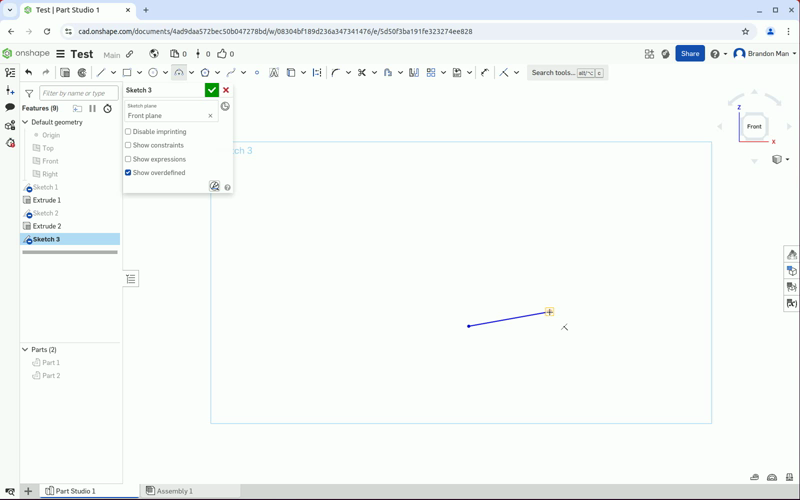
mouse_move(549, 253)
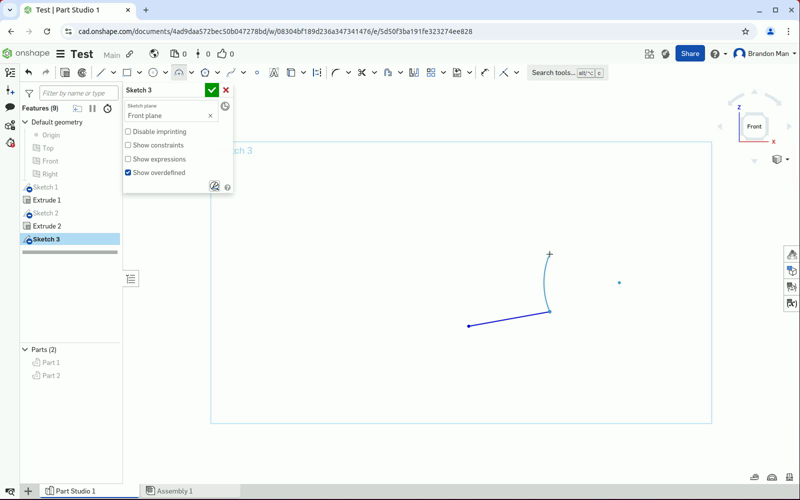
click(549, 253)
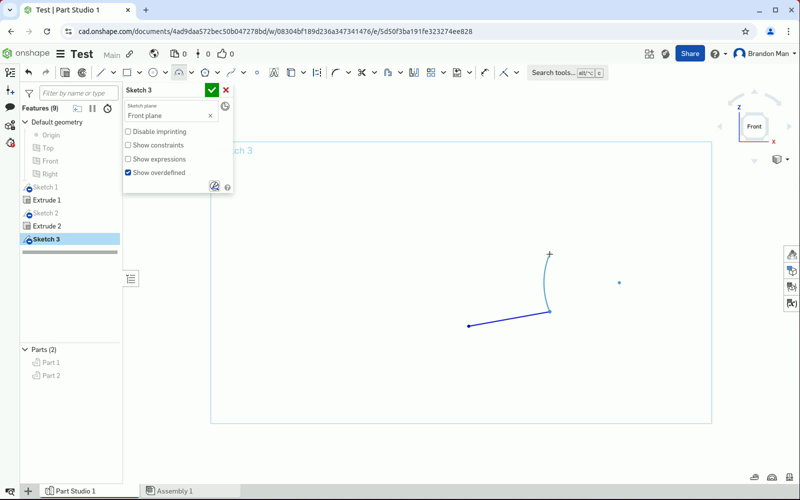
mouse_move(515, 282)
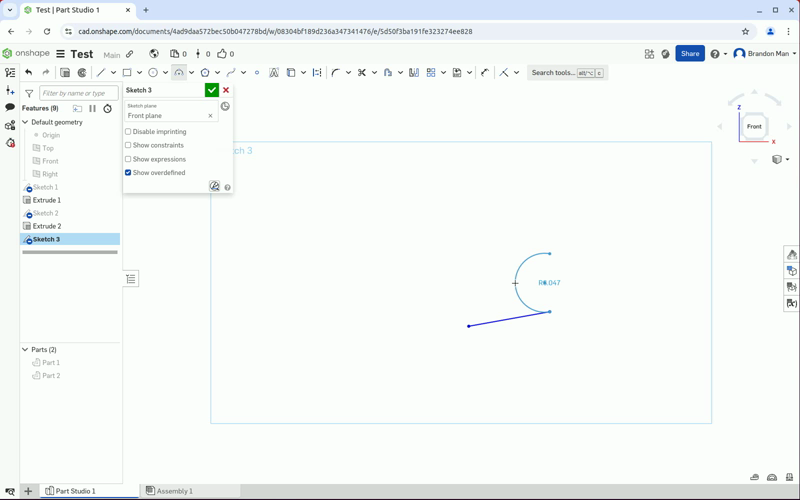
click(515, 282)
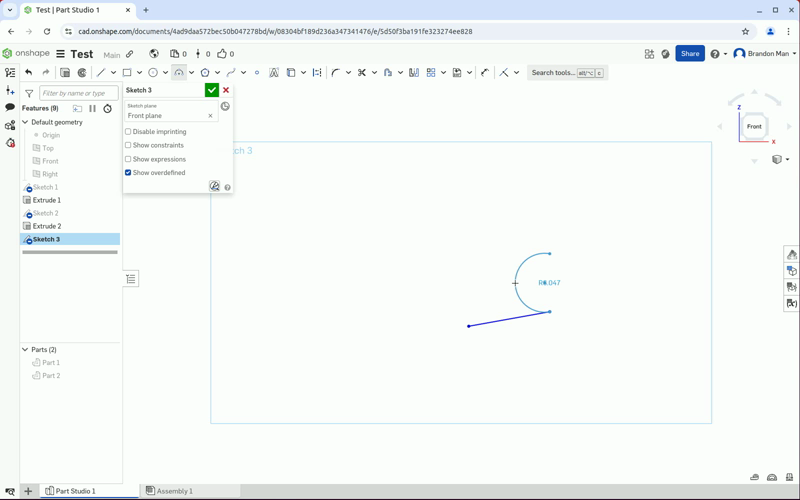
key_up(shift)
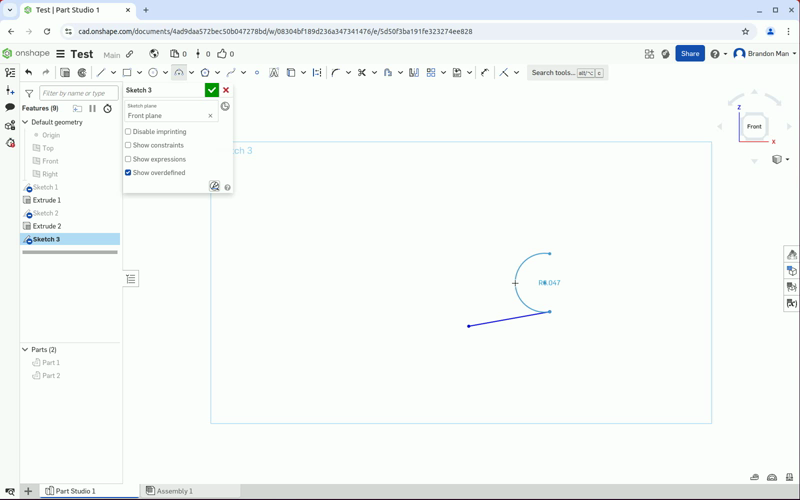
key(esc)
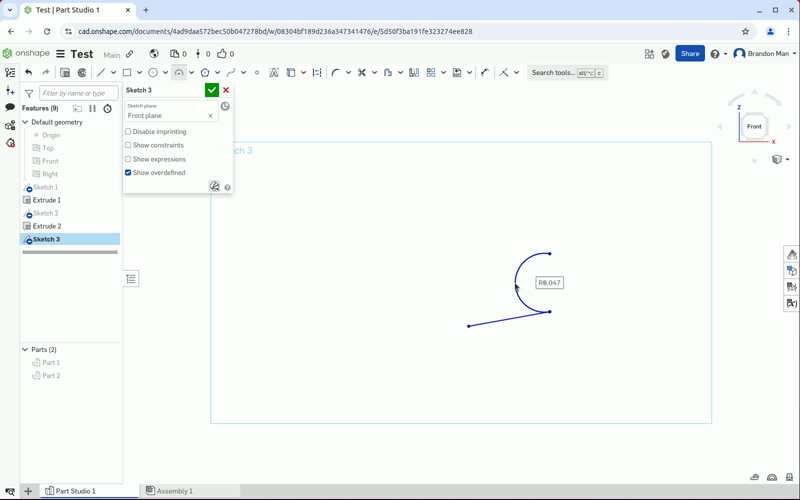
key(l)
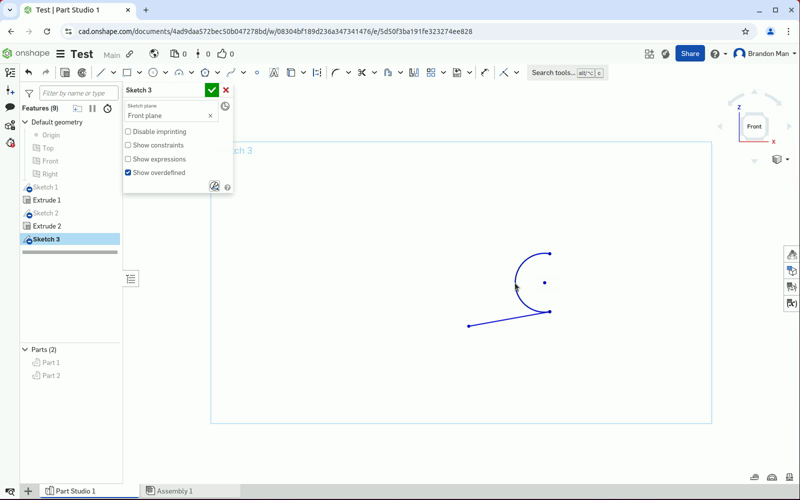
mouse_move(549, 253)
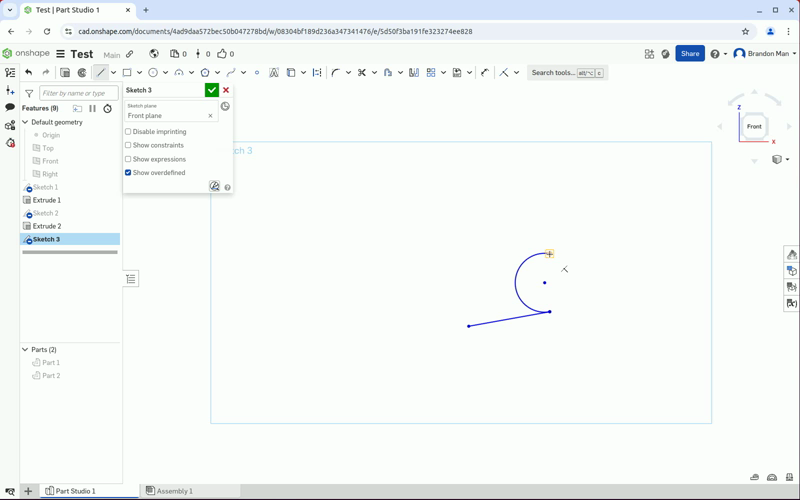
click(549, 253)
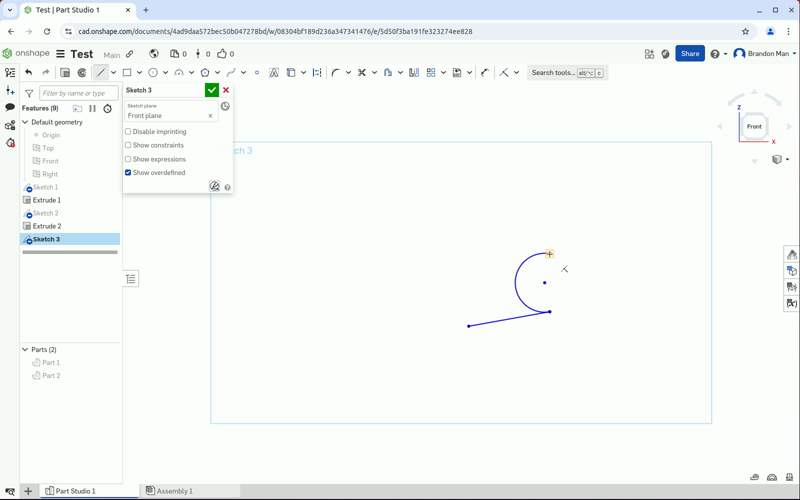
key_down(shift)
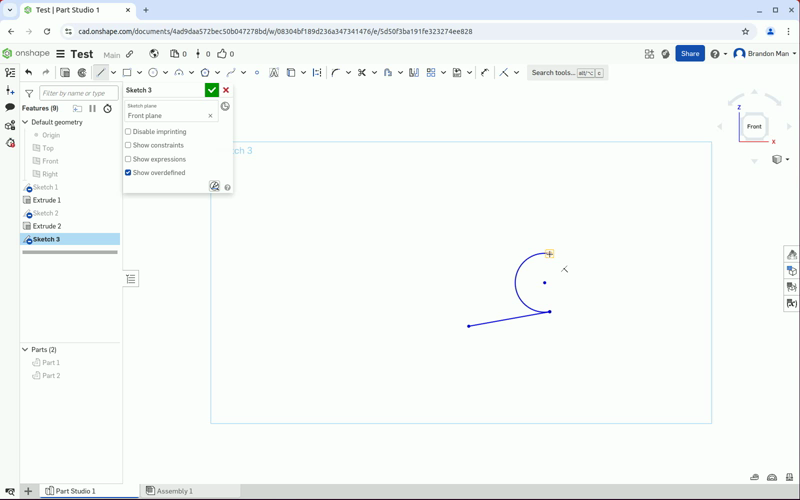
mouse_move(468, 239)
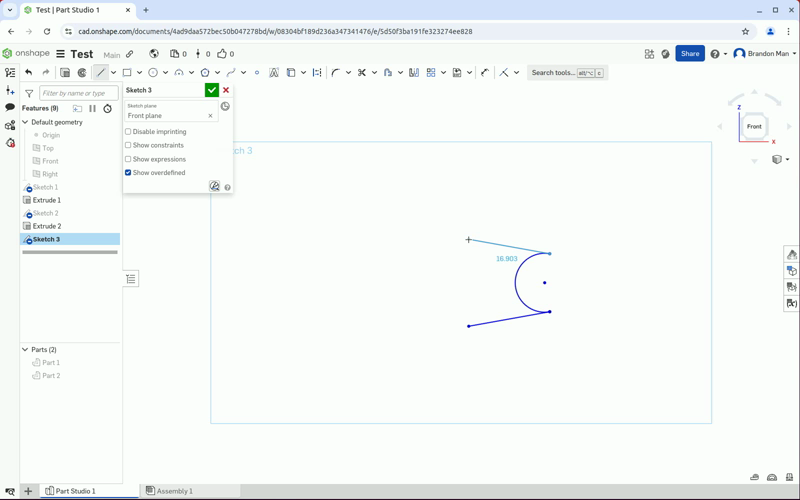
click(468, 239)
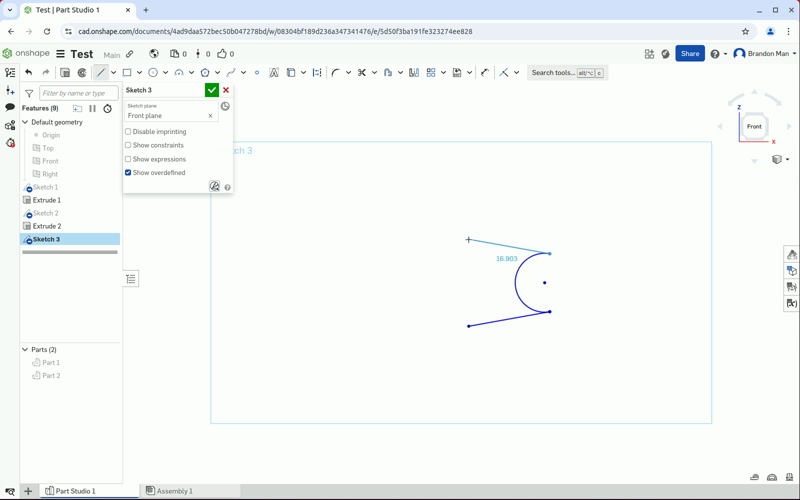
key_up(shift)
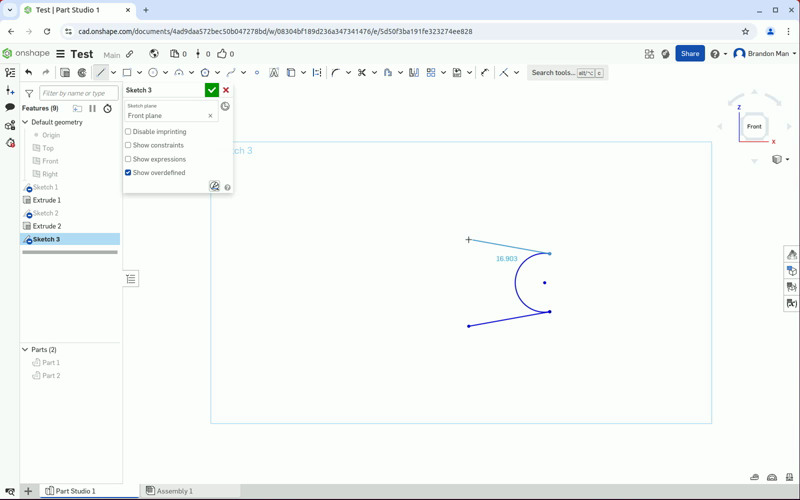
key(esc)
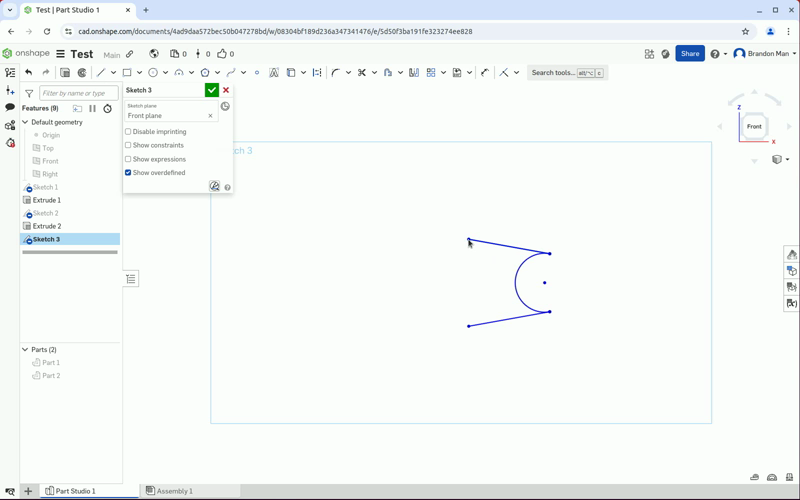
key(a)
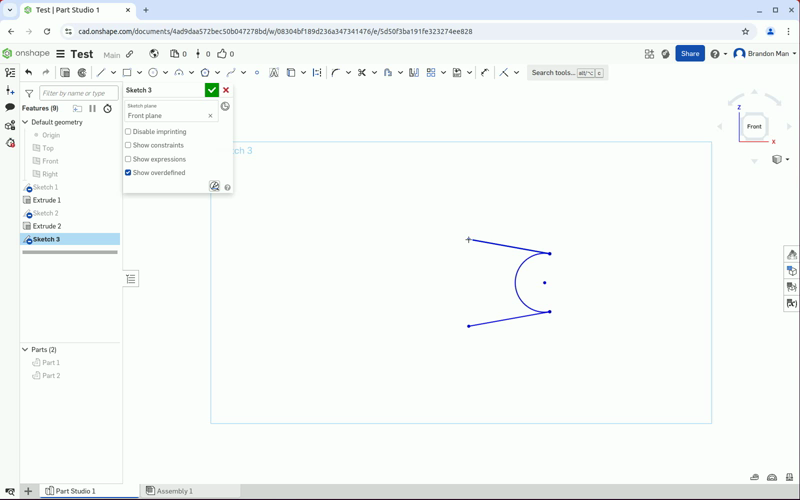
mouse_move(468, 239)
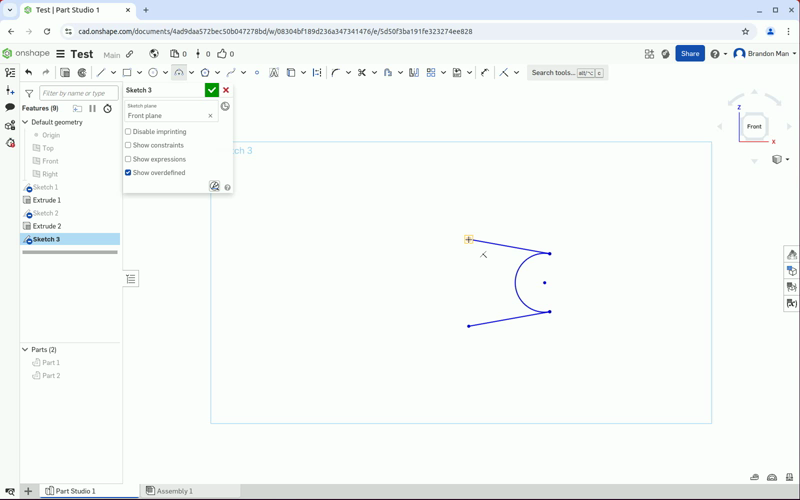
click(468, 239)
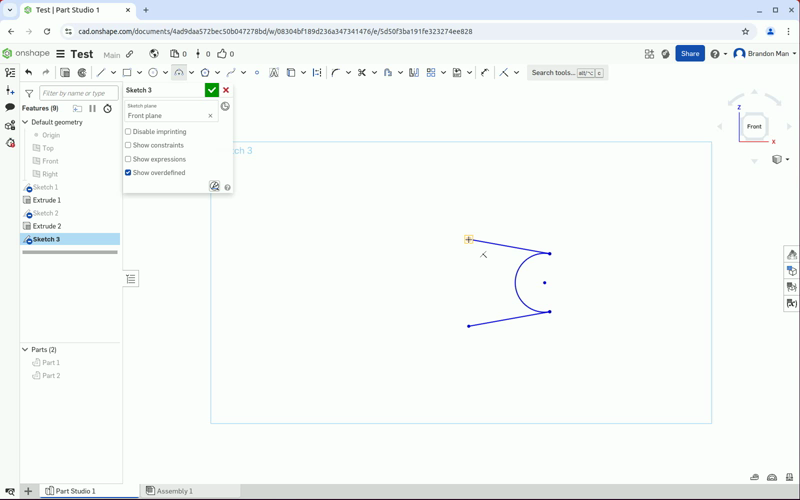
mouse_move(468, 326)
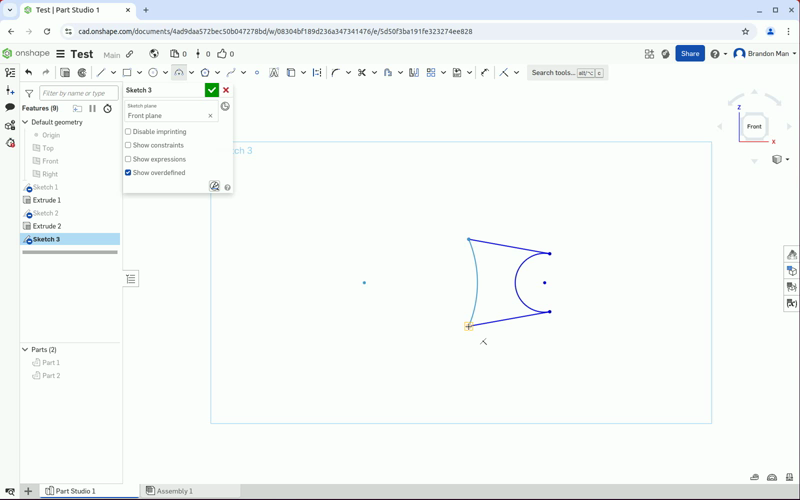
click(468, 326)
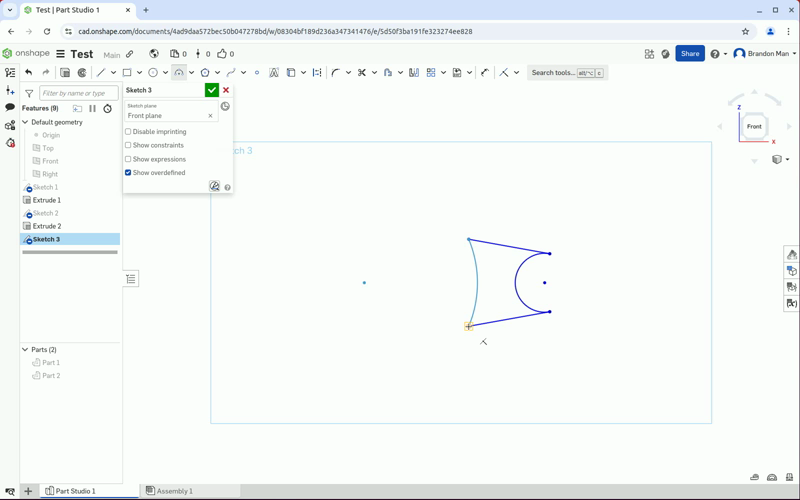
key_down(shift)
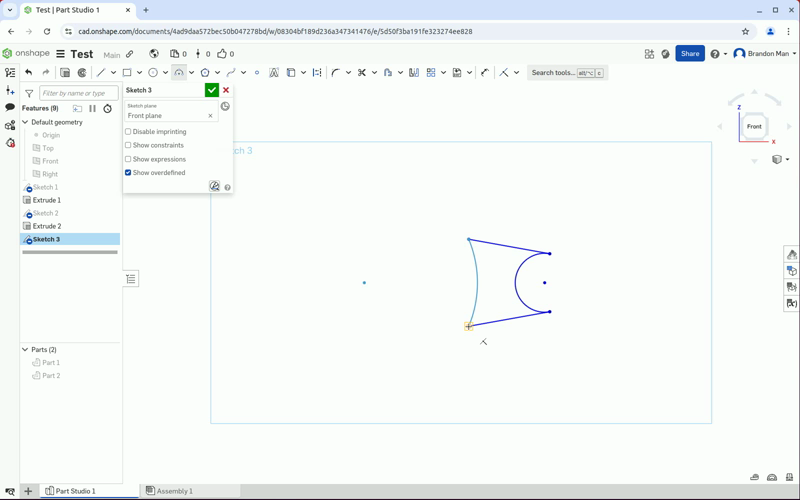
mouse_move(505, 282)
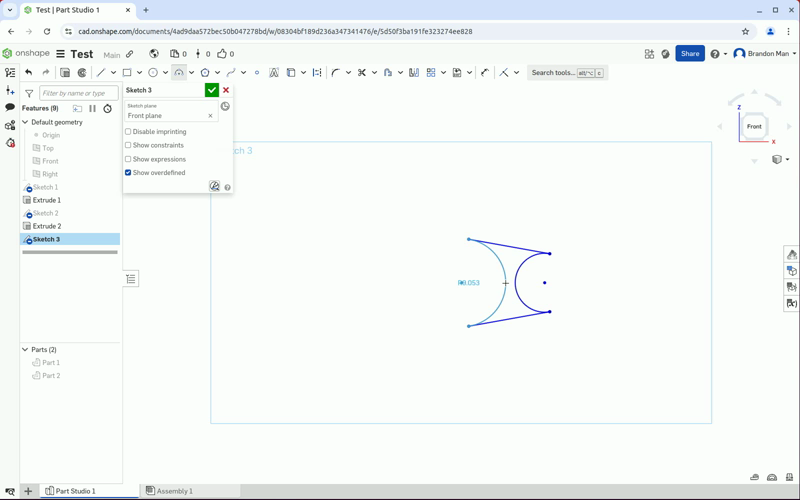
click(505, 282)
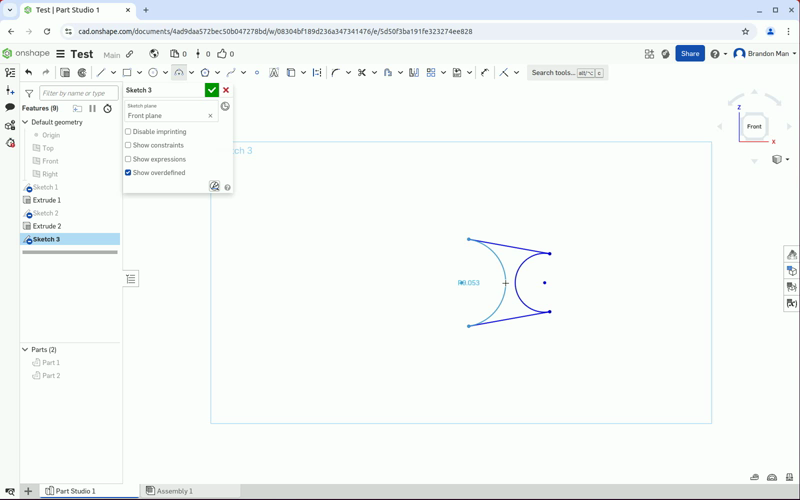
key_up(shift)
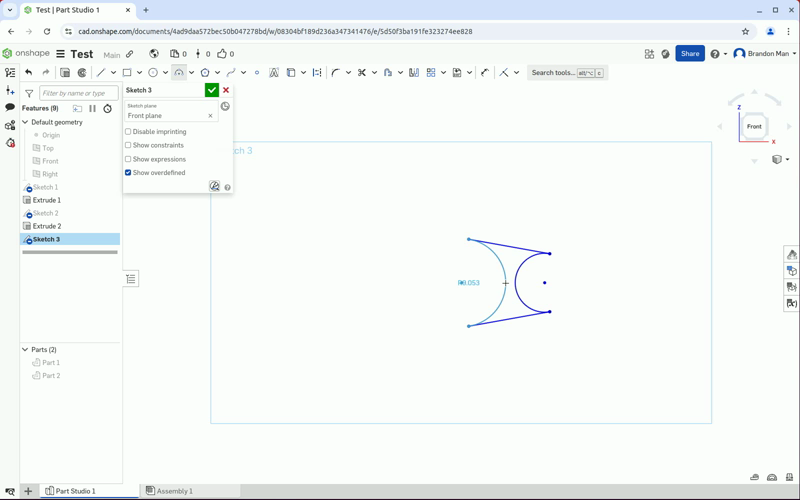
key(esc)
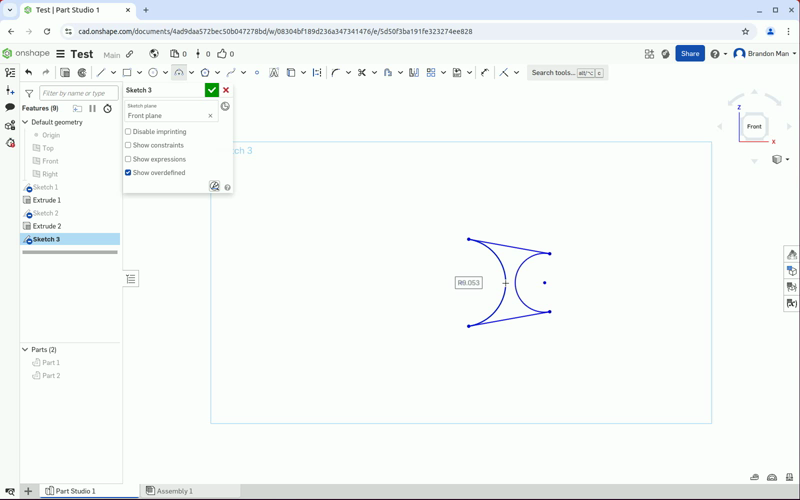
mouse_move(504, 264)
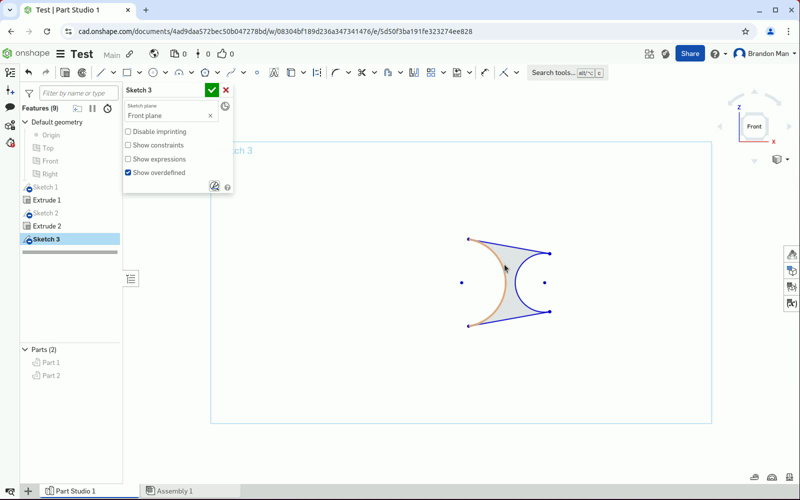
click(504, 264)
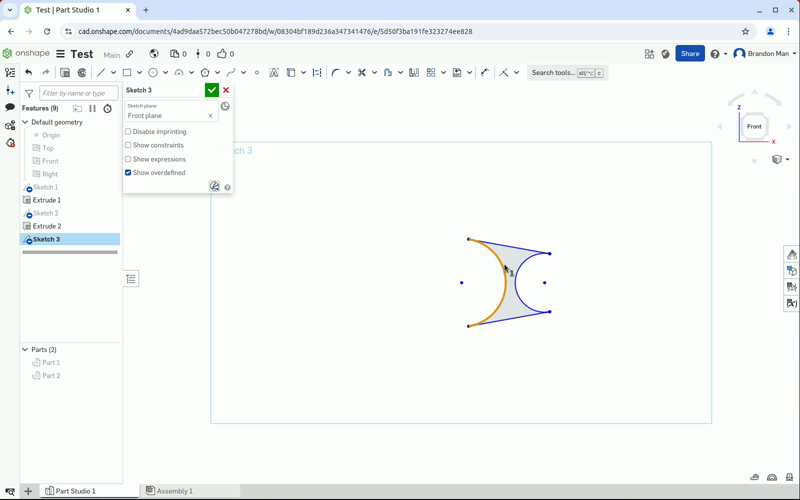
mouse_move(73, 352)
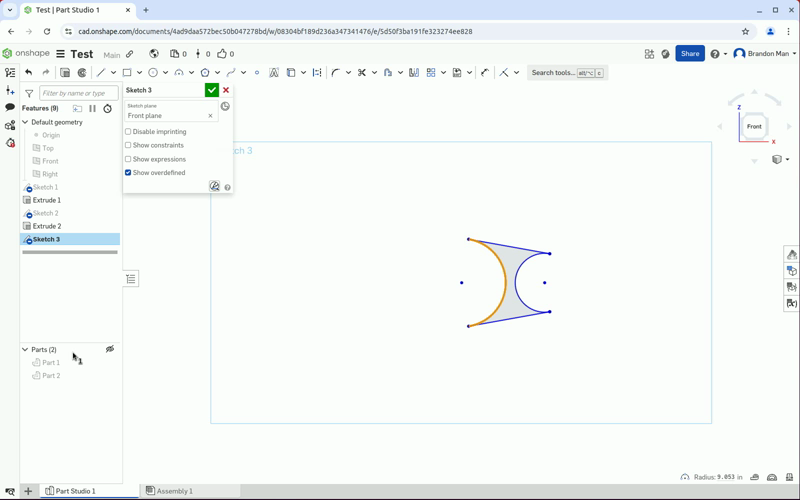
key(shift+y)
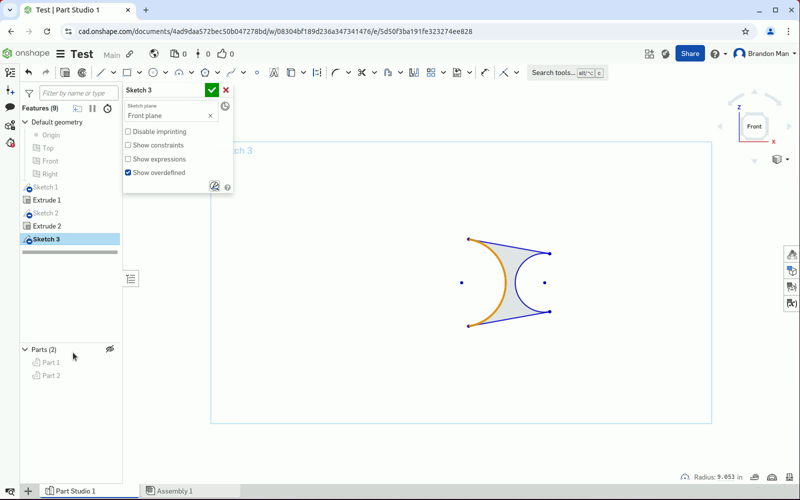
key(shift+e)
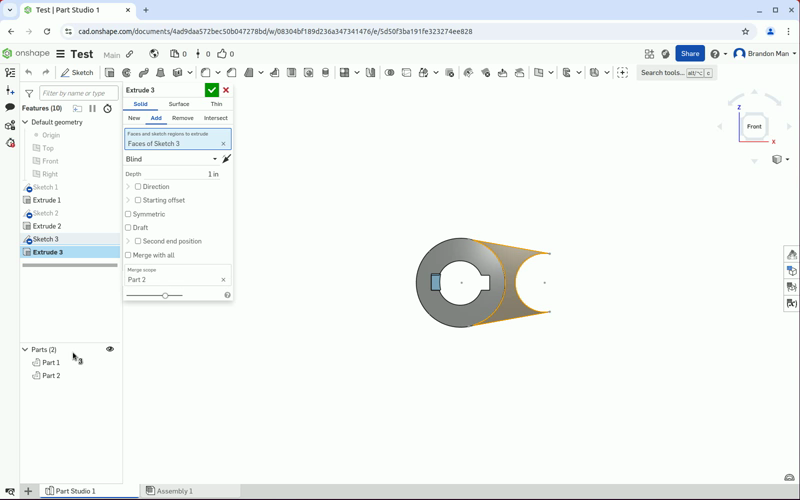
mouse_move(143, 106)
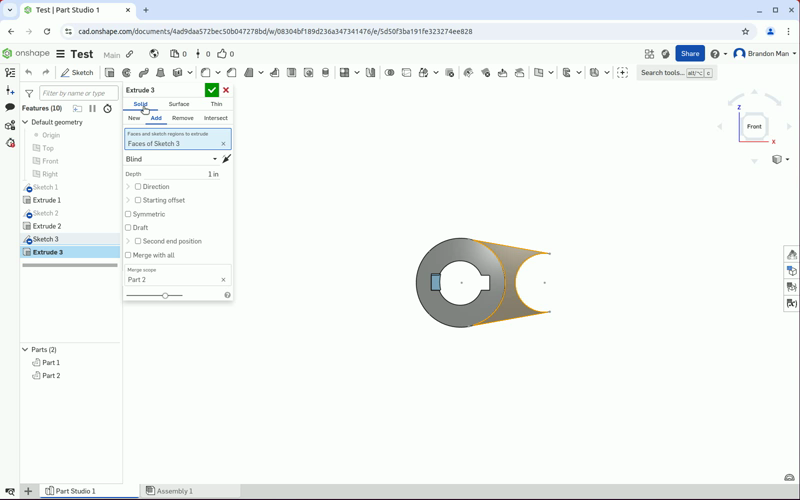
click(143, 106)
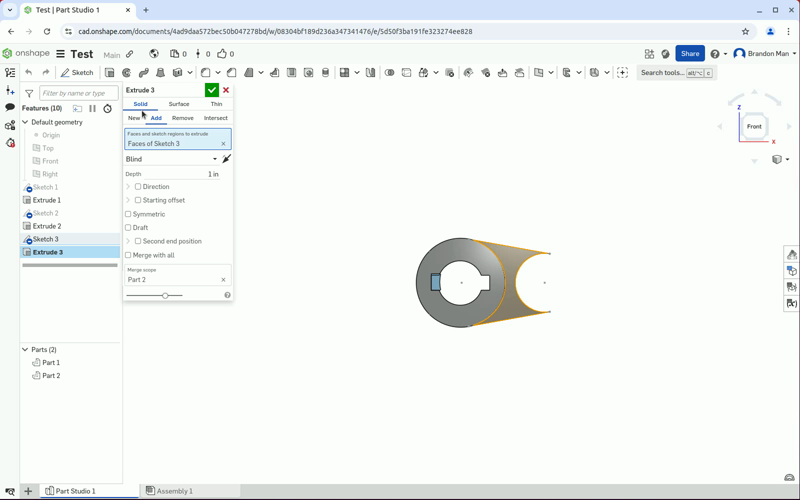
mouse_move(137, 120)
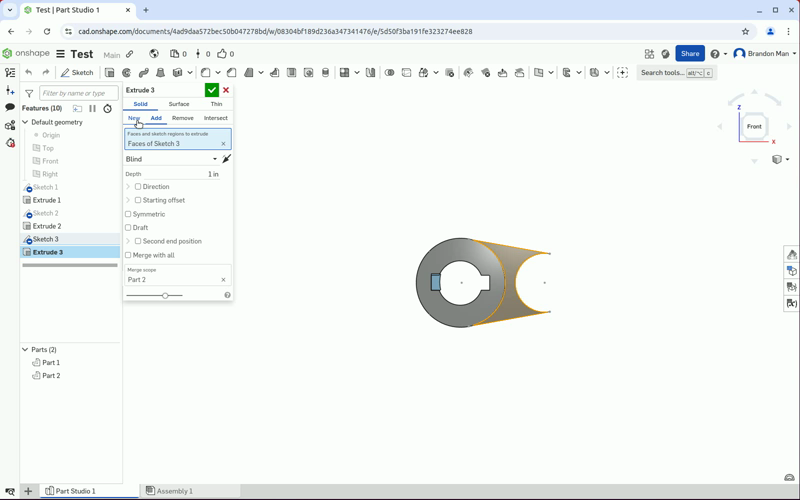
click(137, 120)
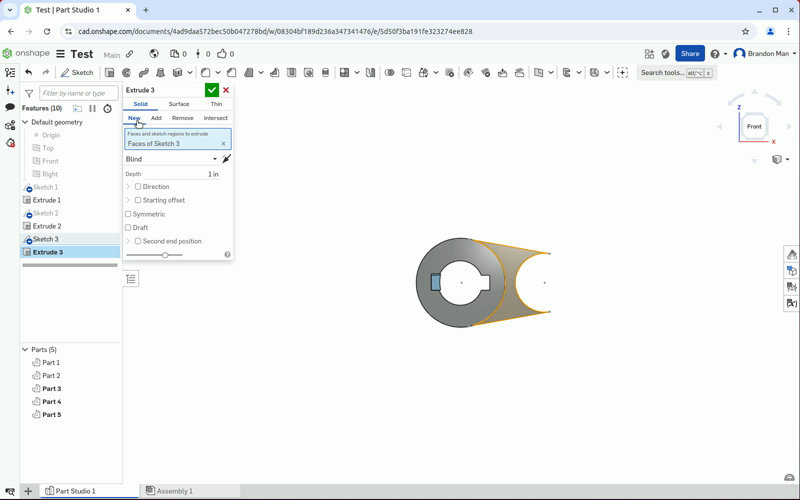
key(tab, 4)
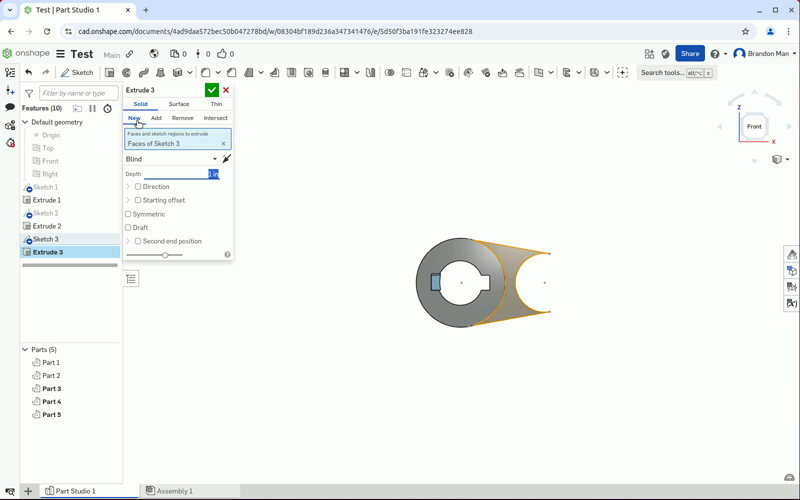
text(7.943)
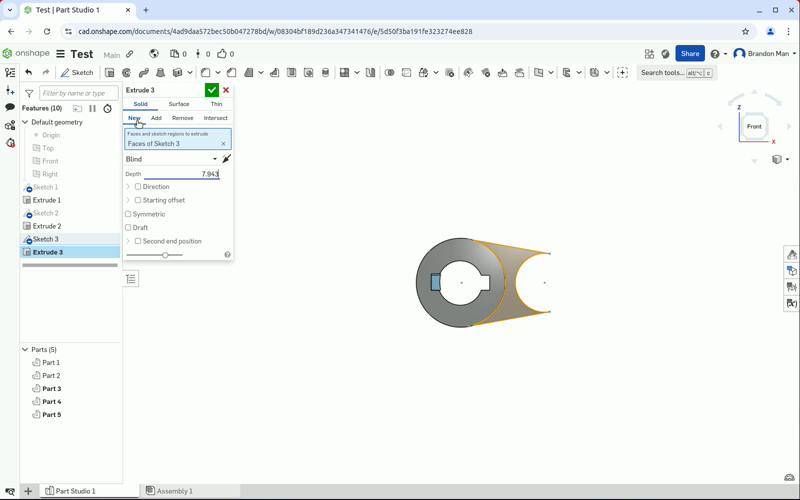
key(enter)
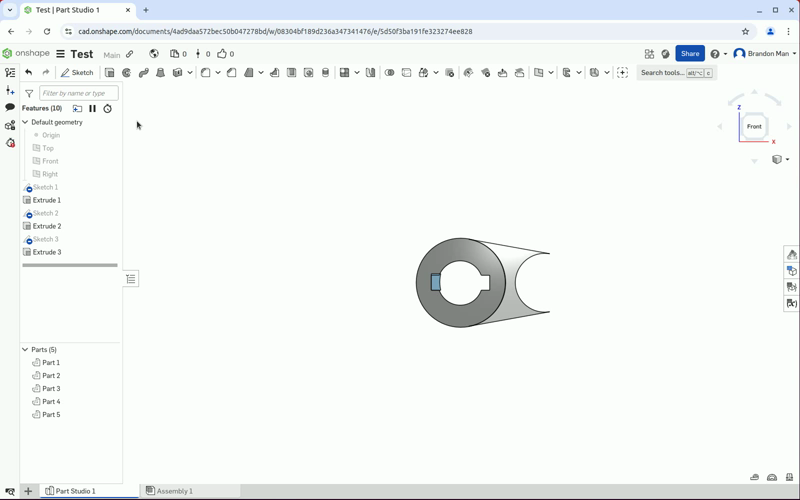
key(shift+h)
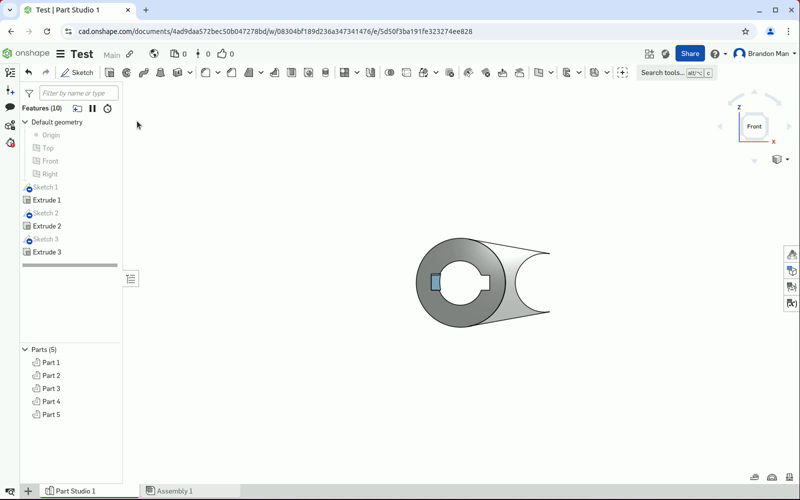
key(shift+h)
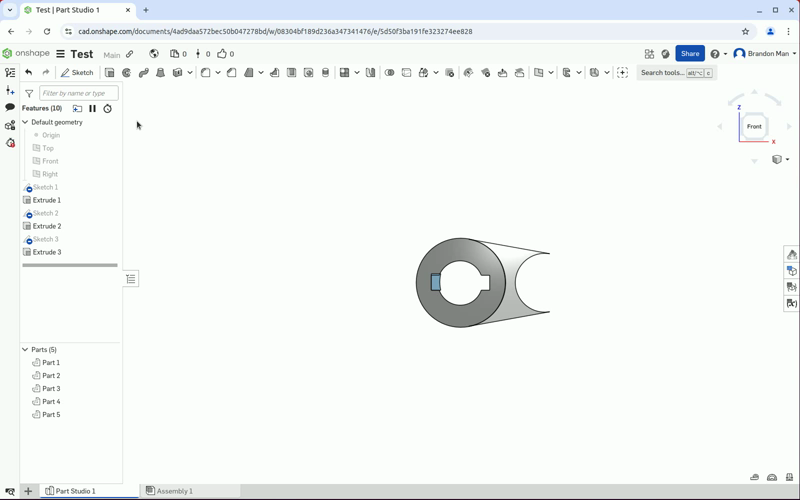
mouse_move(73, 189)
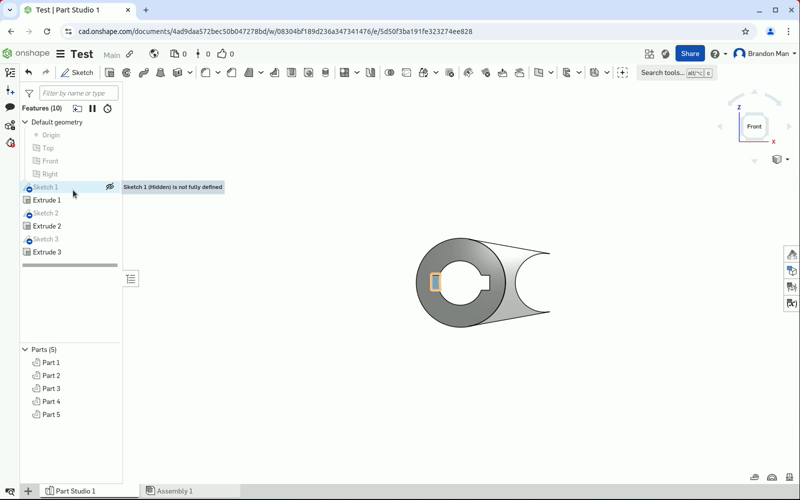
click(73, 189)
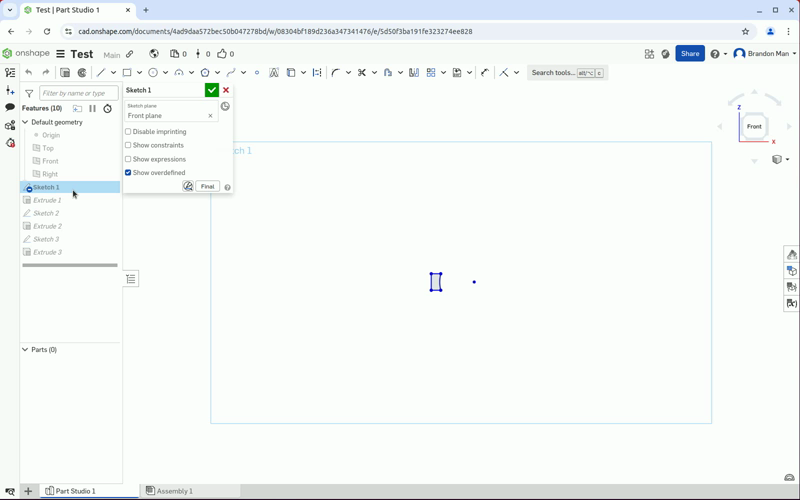
mouse_move(229, 92)
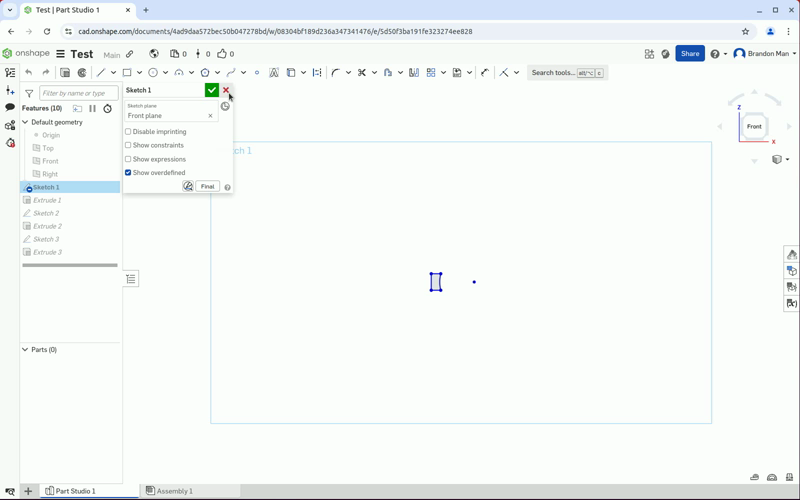
click(229, 92)
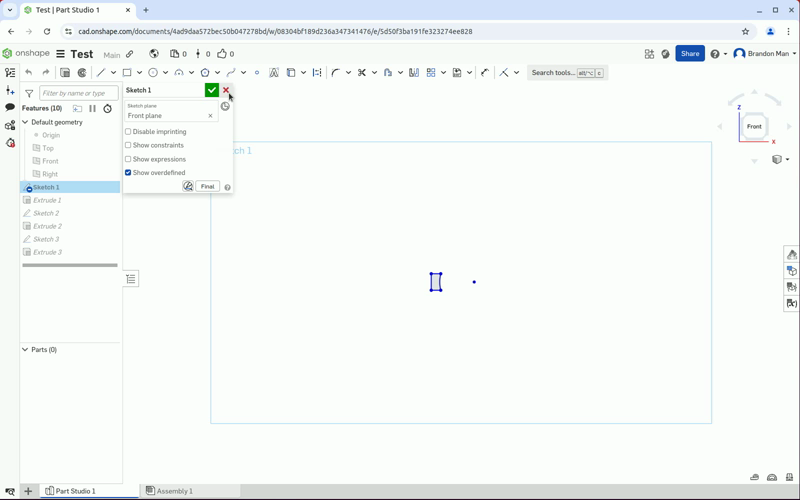
key(shift+s)
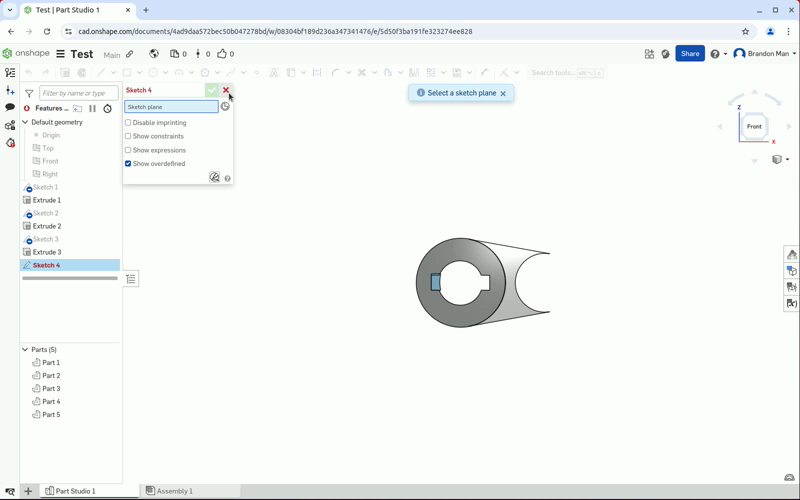
mouse_move(73, 163)
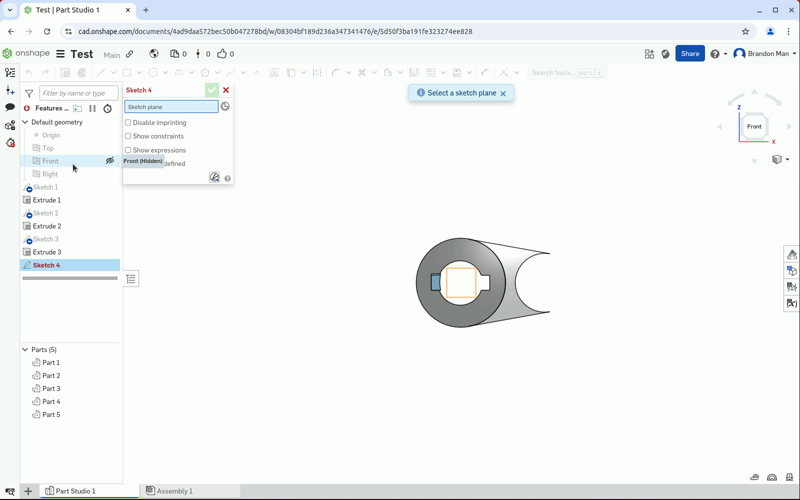
click(73, 163)
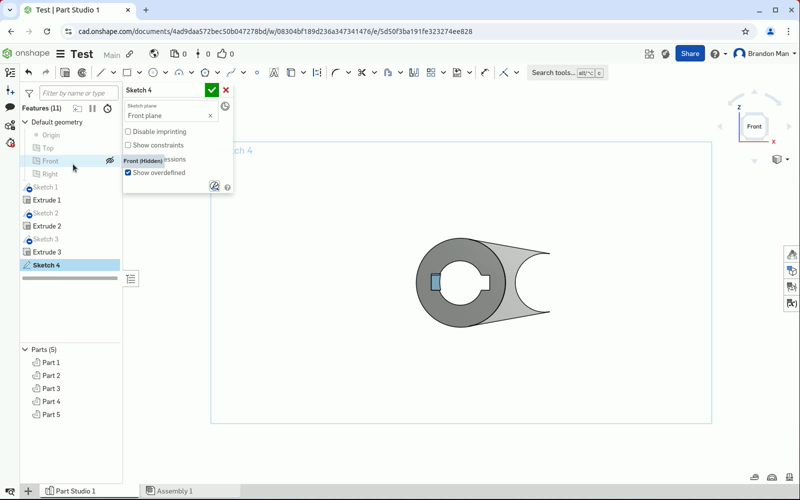
mouse_move(73, 352)
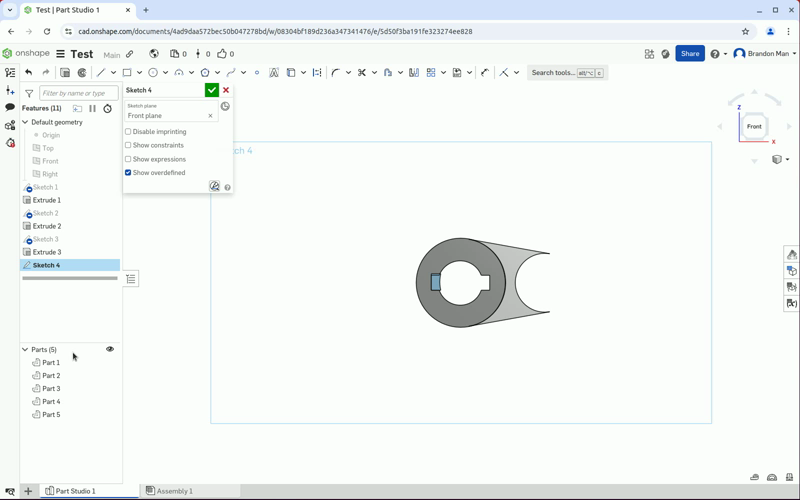
key(y)
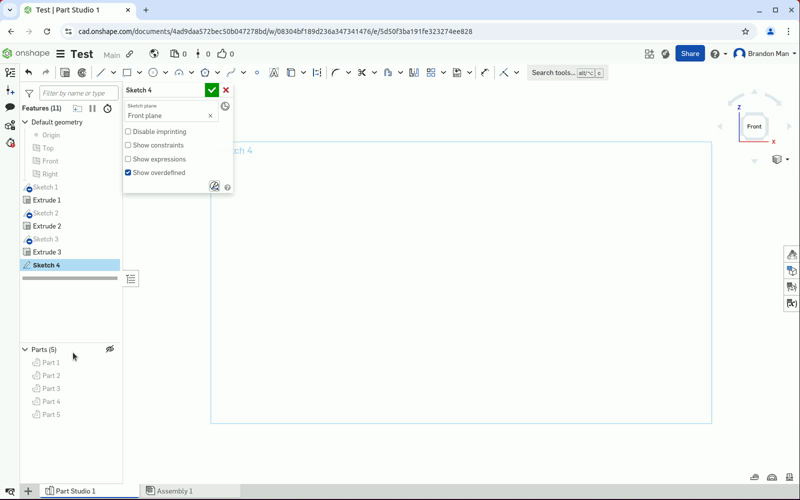
key(c)
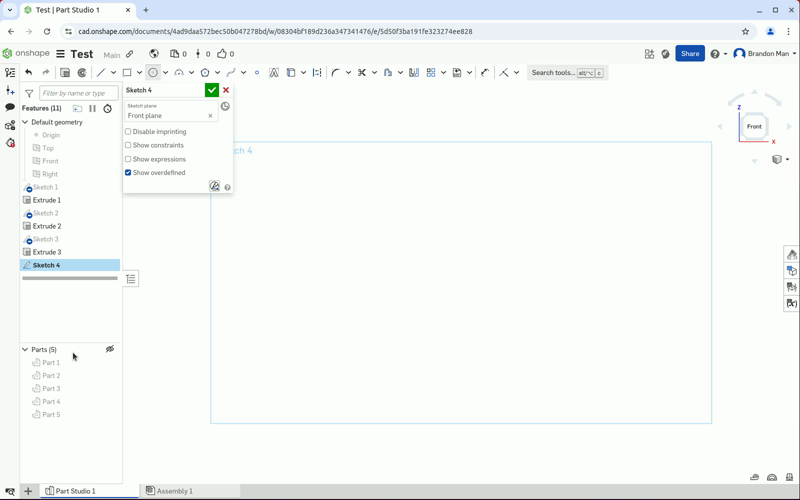
key_down(shift)
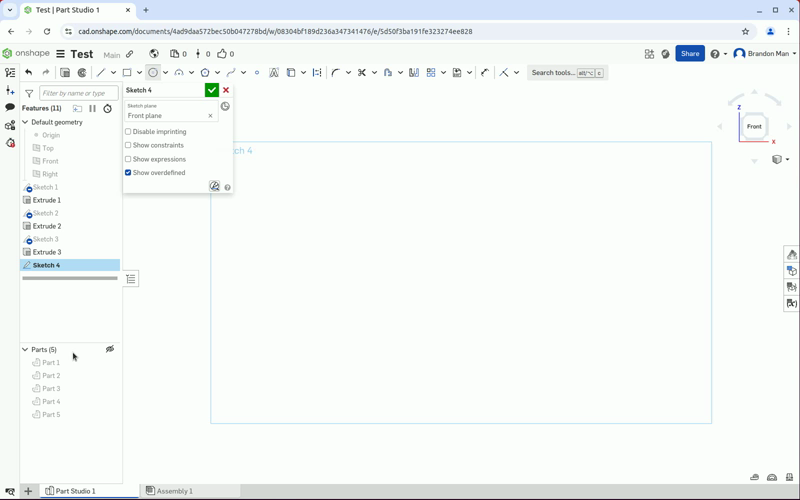
mouse_move(544, 282)
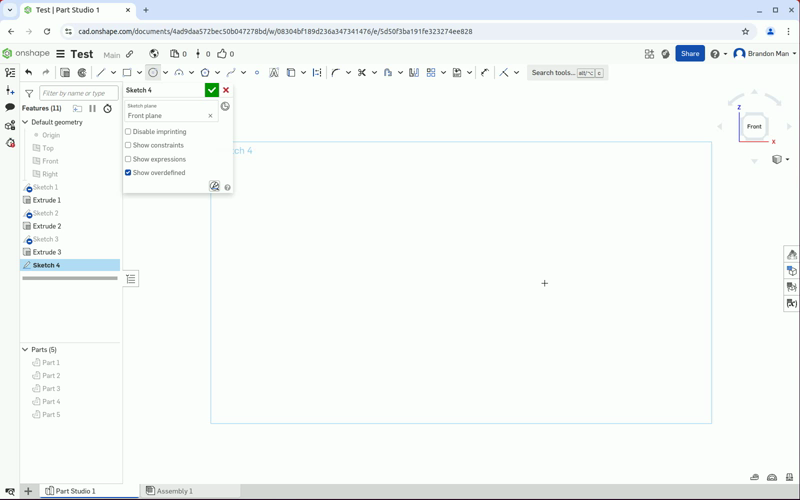
click(544, 282)
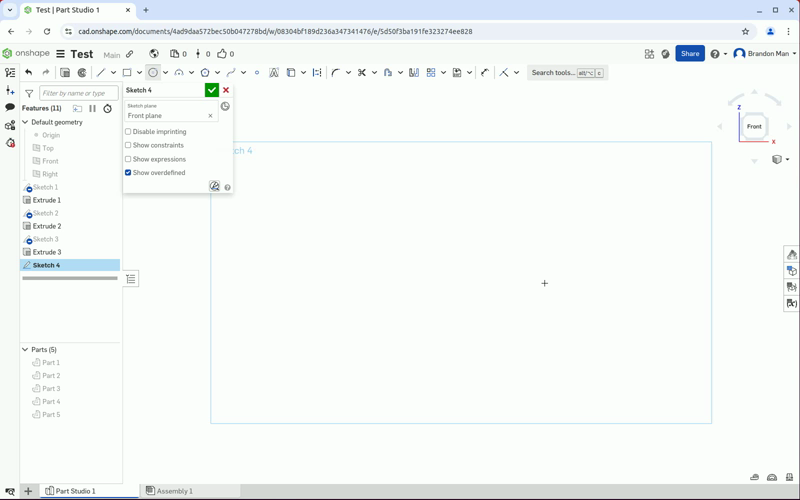
key_up(shift)
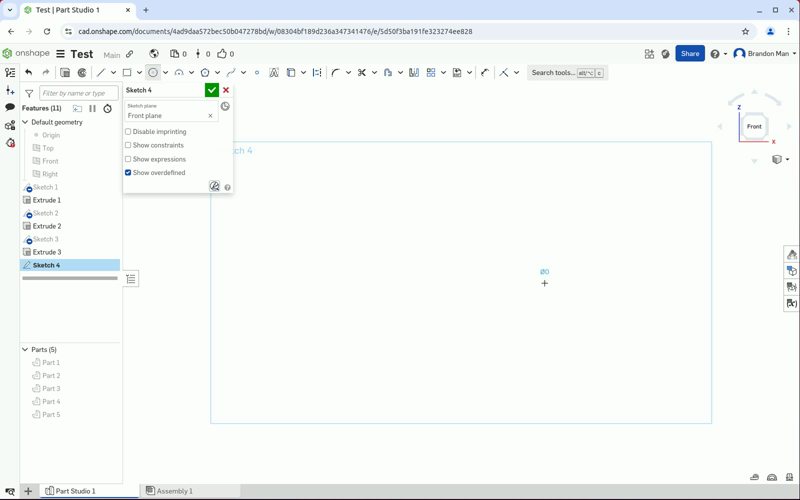
mouse_move(573, 282)
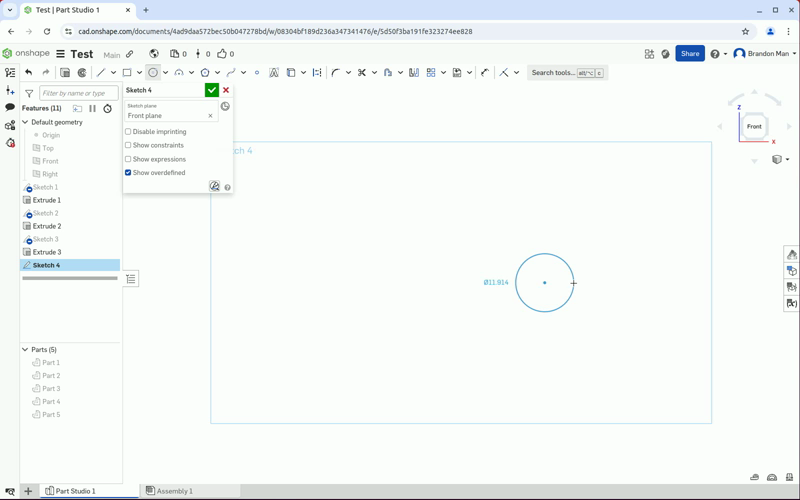
click(573, 282)
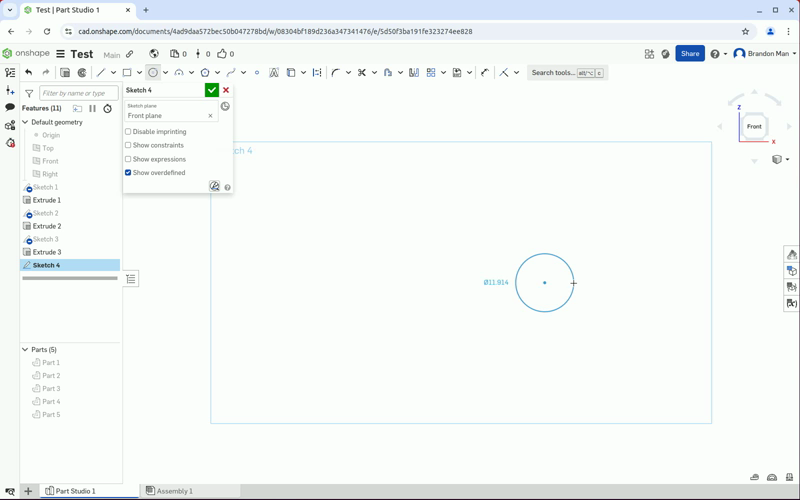
key(esc)
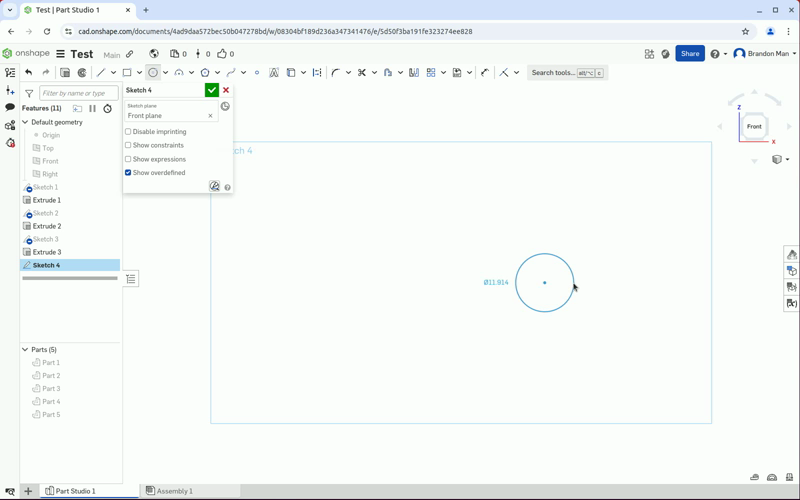
key(c)
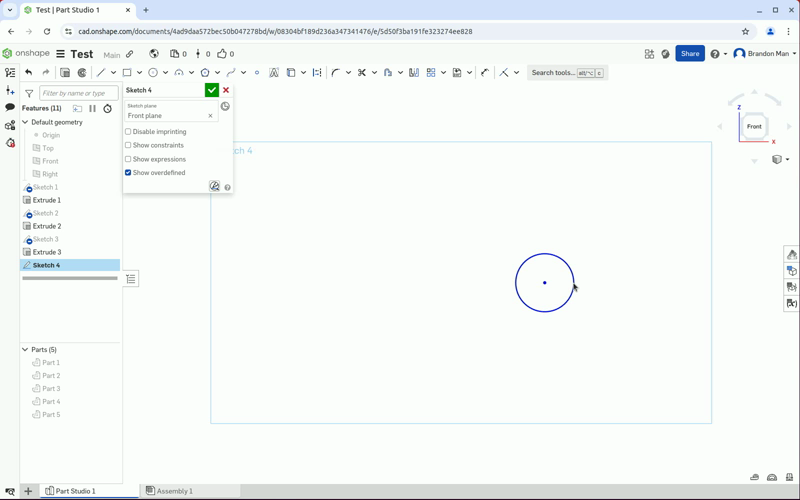
key_down(shift)
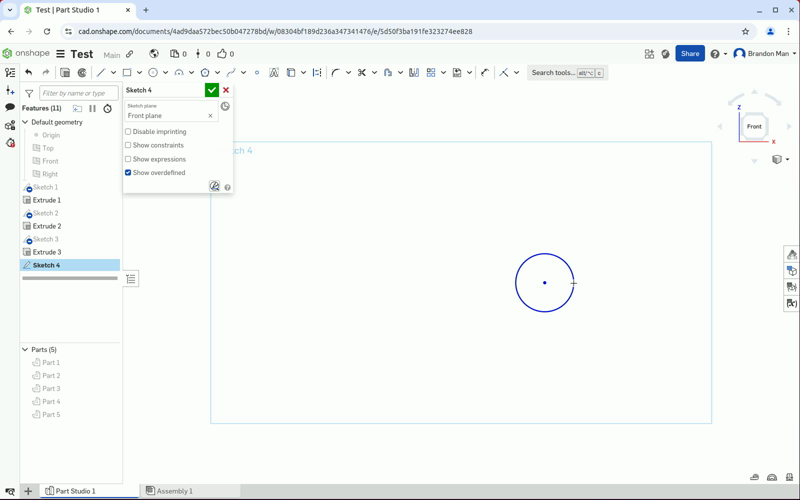
mouse_move(544, 282)
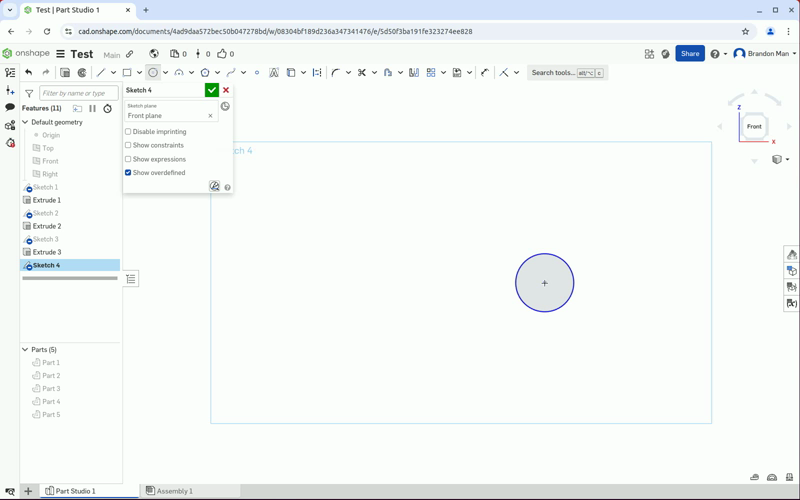
click(544, 282)
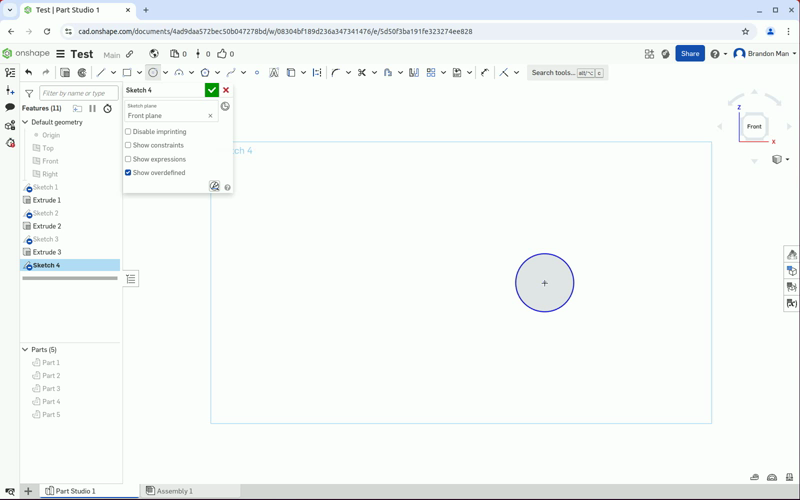
key_up(shift)
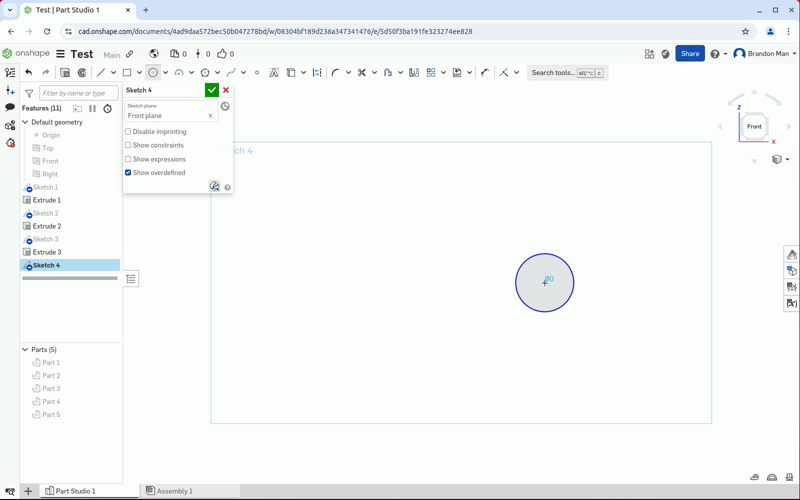
mouse_move(567, 282)
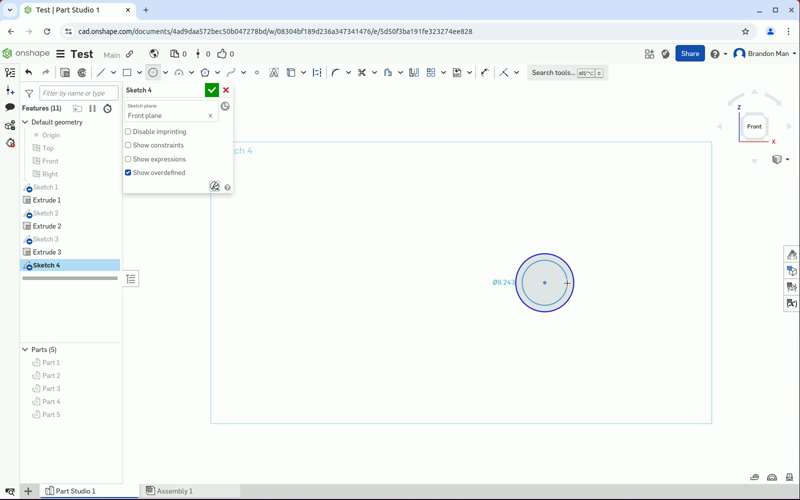
click(567, 282)
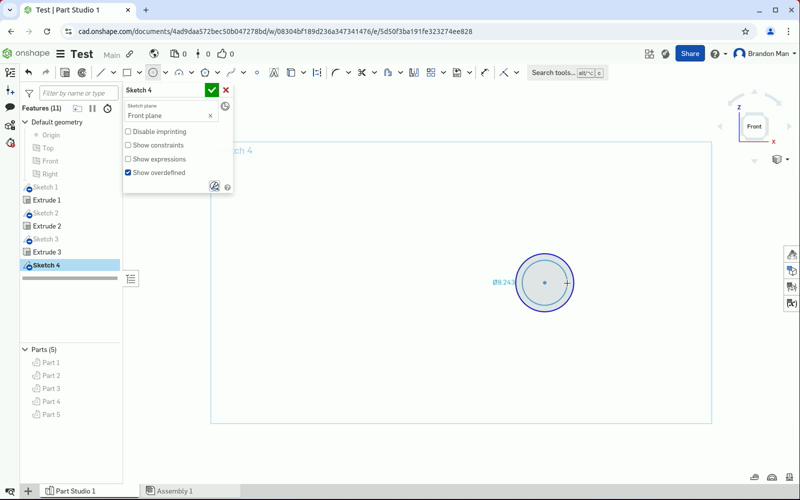
key(esc)
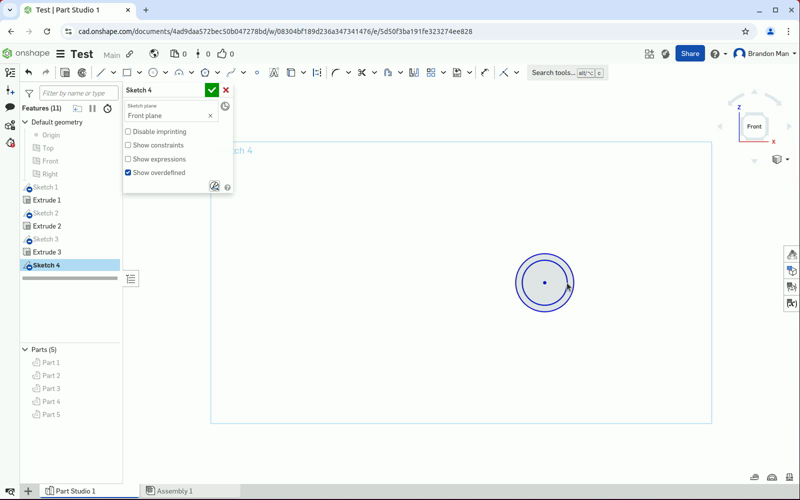
mouse_move(569, 279)
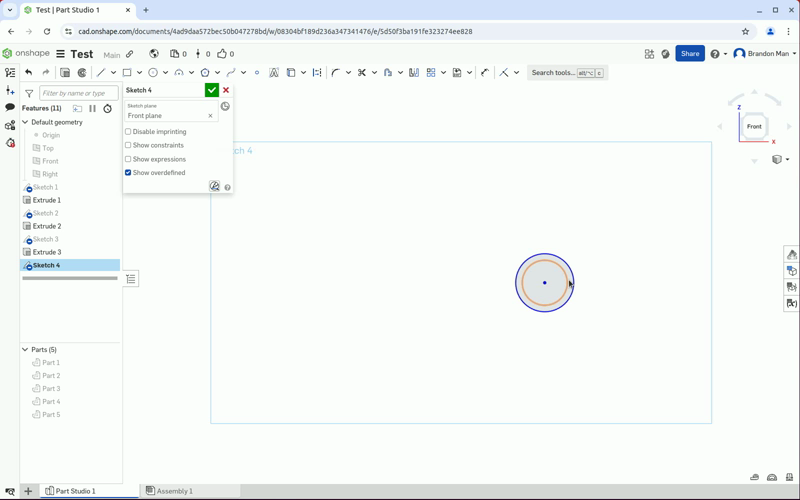
scroll(6)
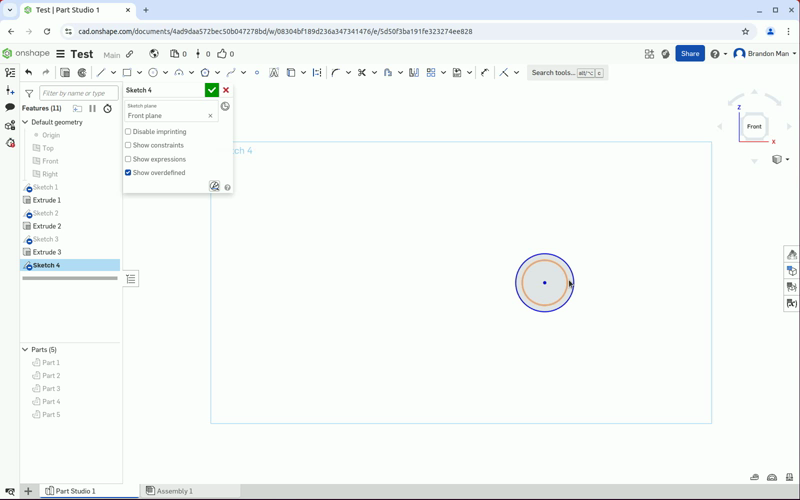
scroll(6)
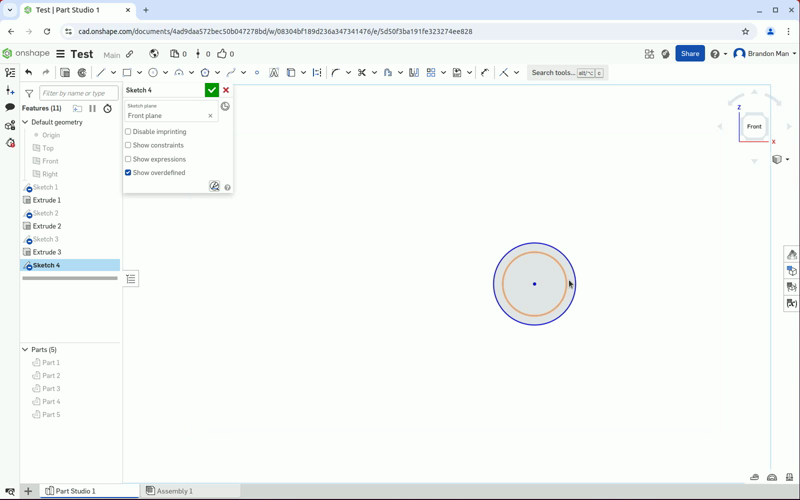
scroll(6)
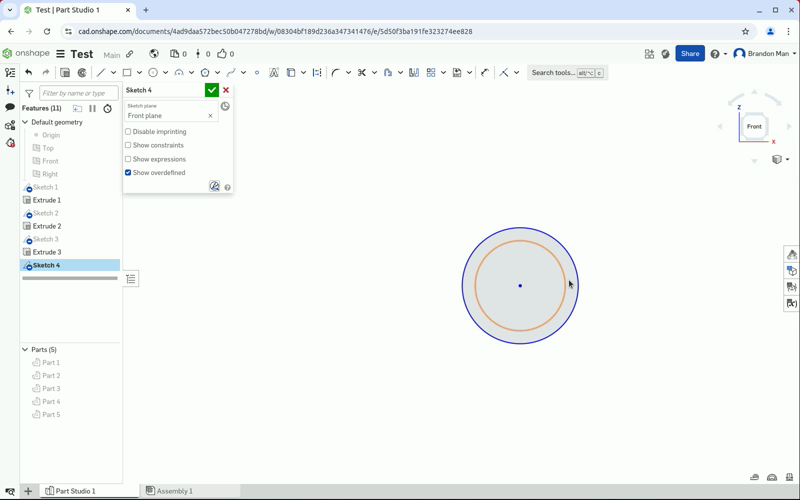
scroll(6)
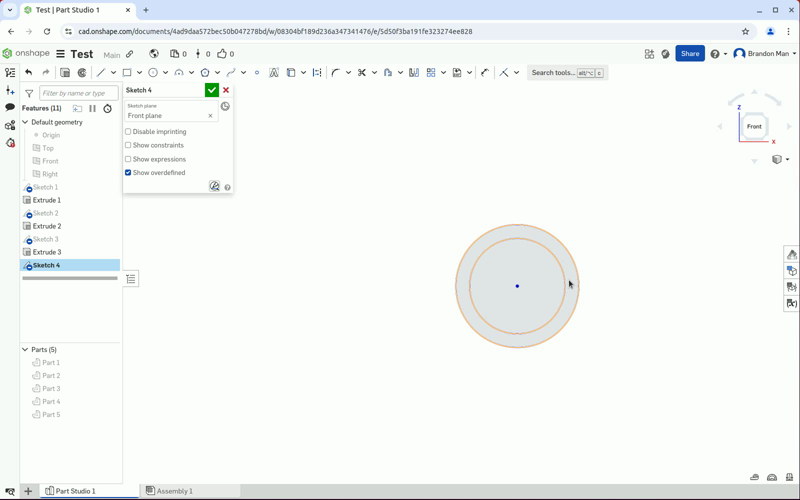
scroll(6)
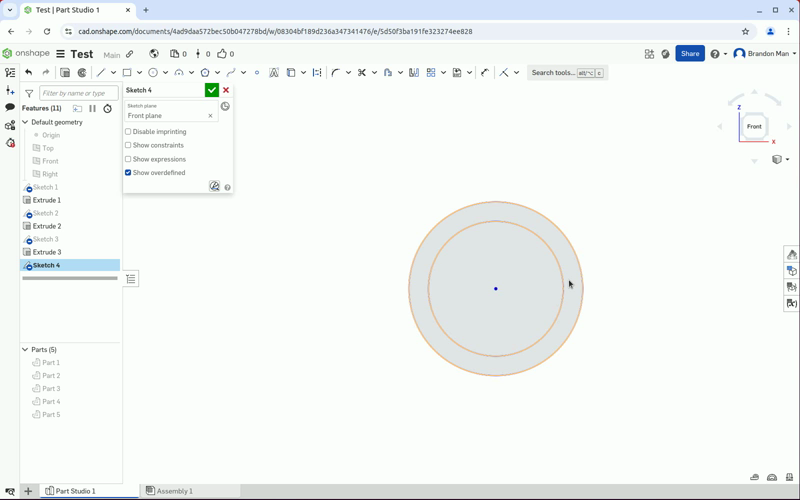
scroll(6)
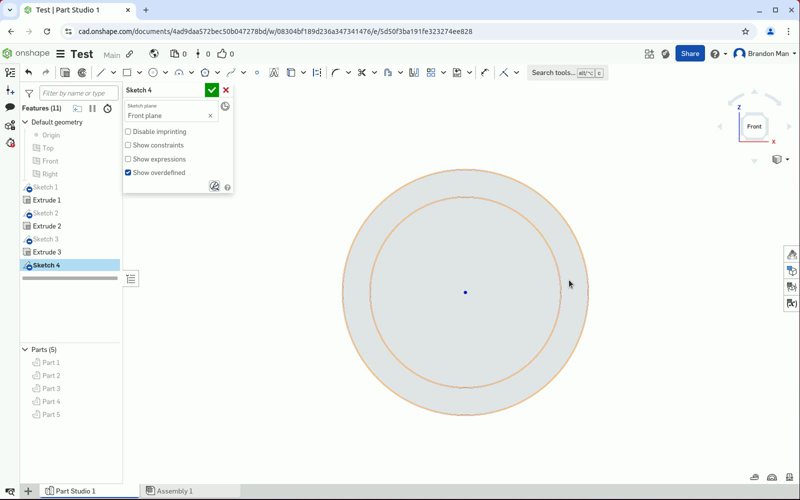
scroll(6)
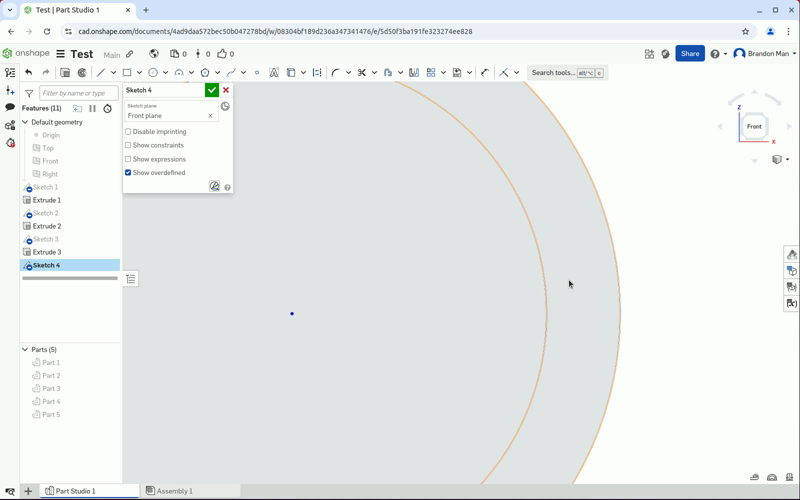
click(569, 279)
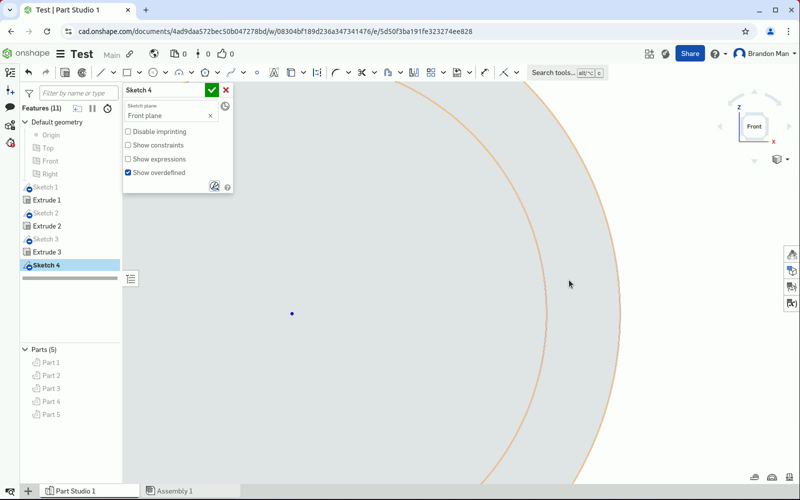
scroll(-6)
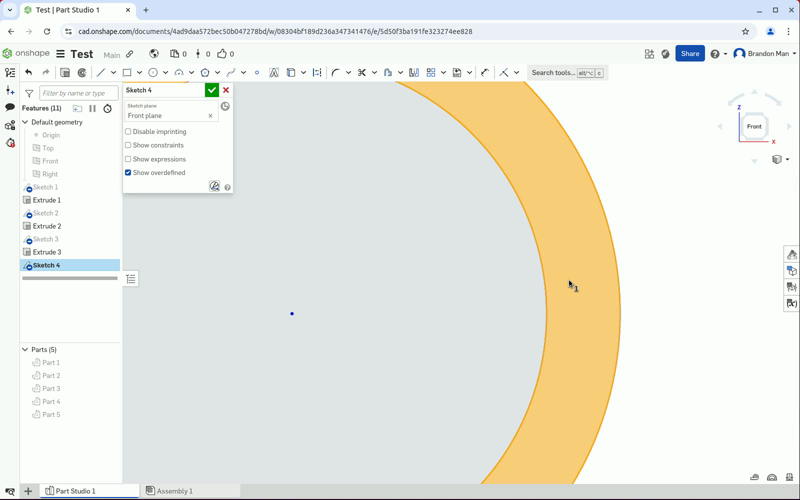
scroll(-6)
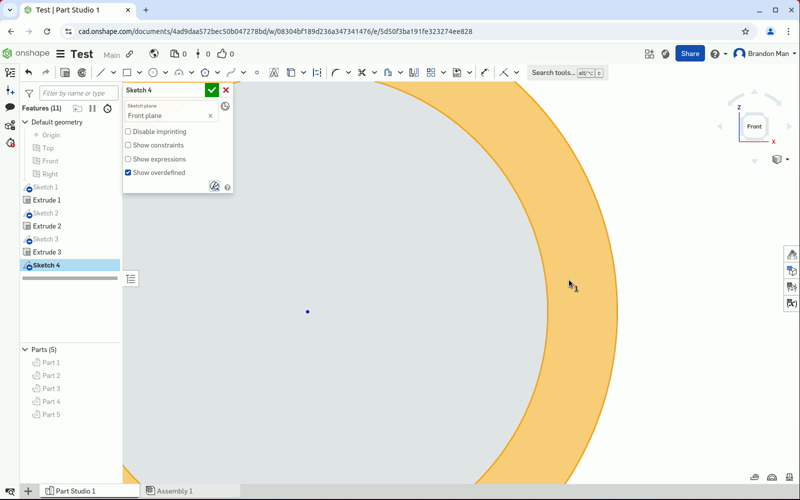
scroll(-6)
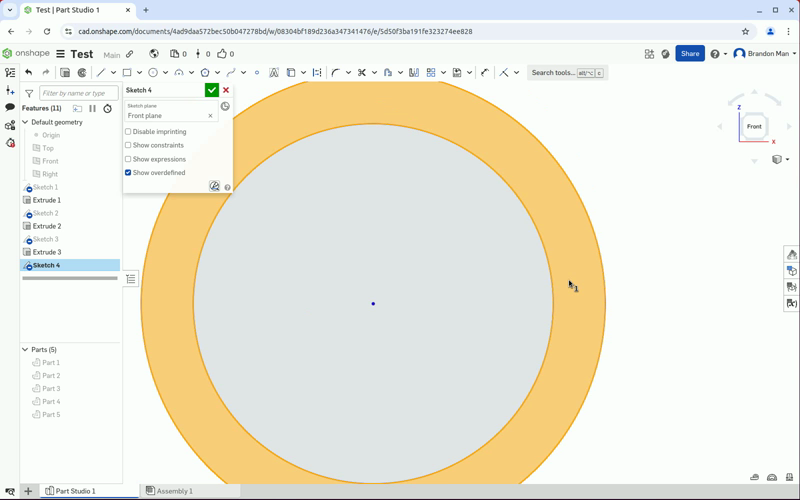
scroll(-6)
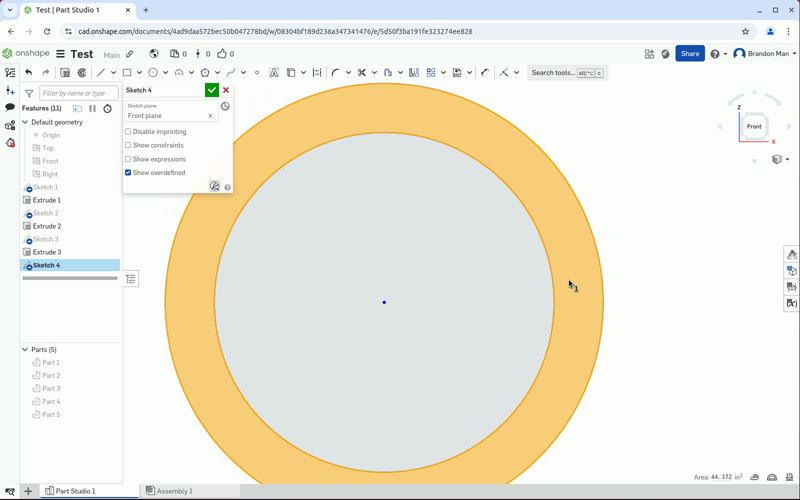
scroll(-6)
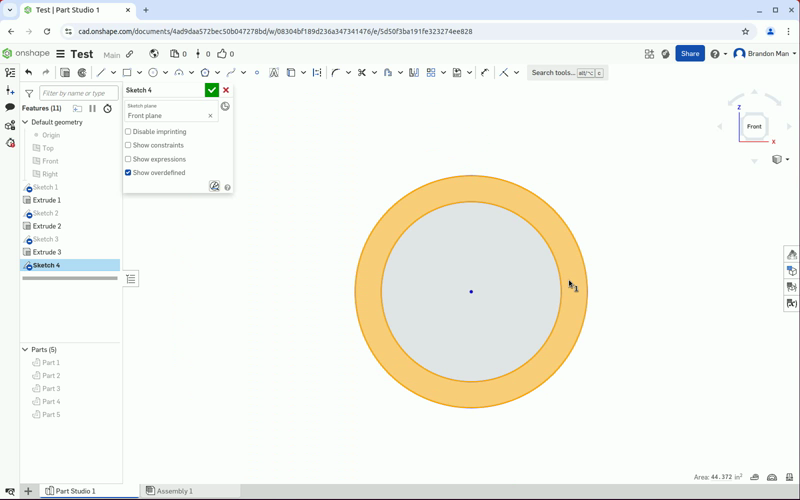
scroll(-6)
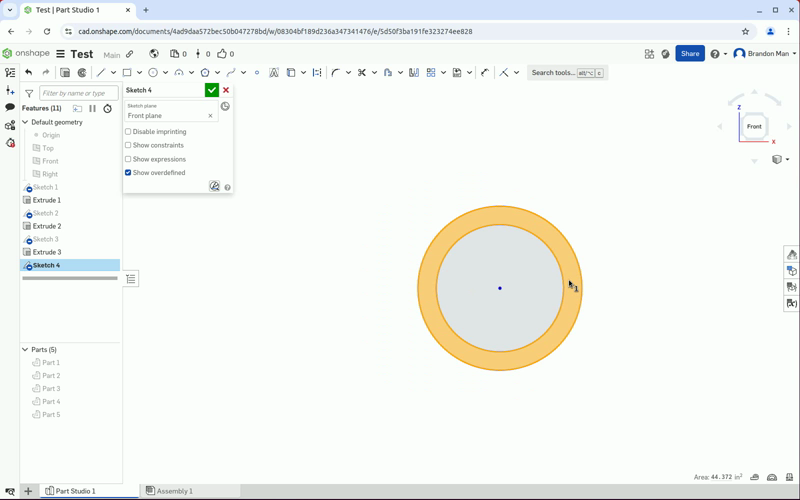
scroll(-6)
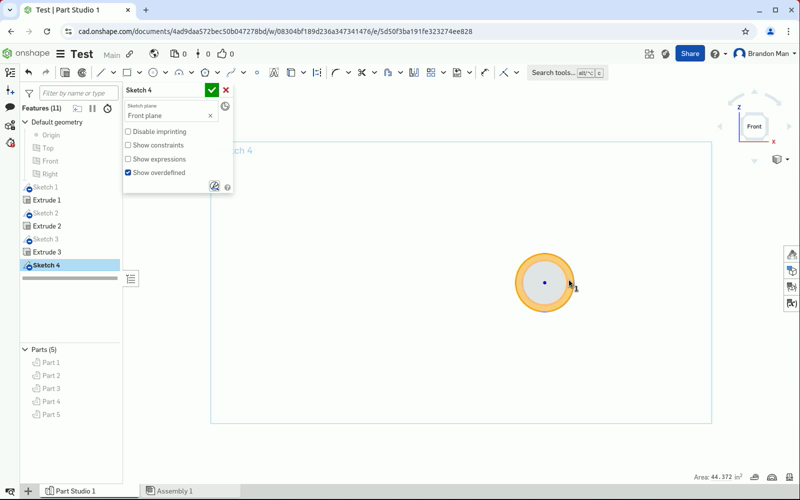
mouse_move(73, 352)
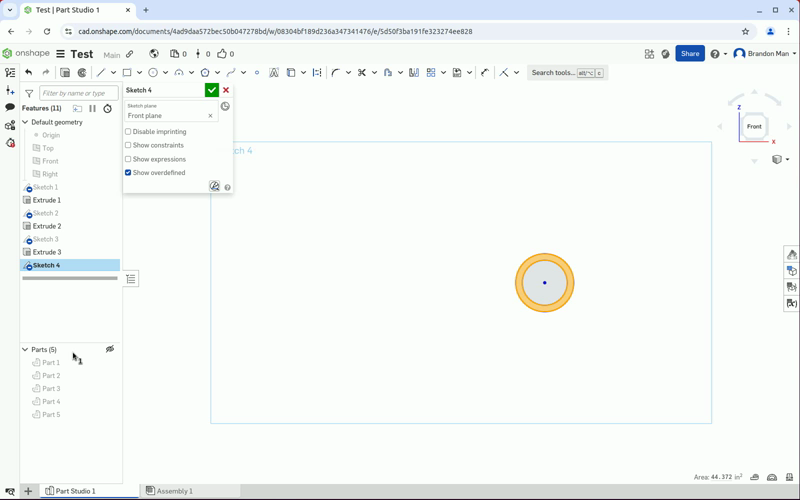
key(shift+y)
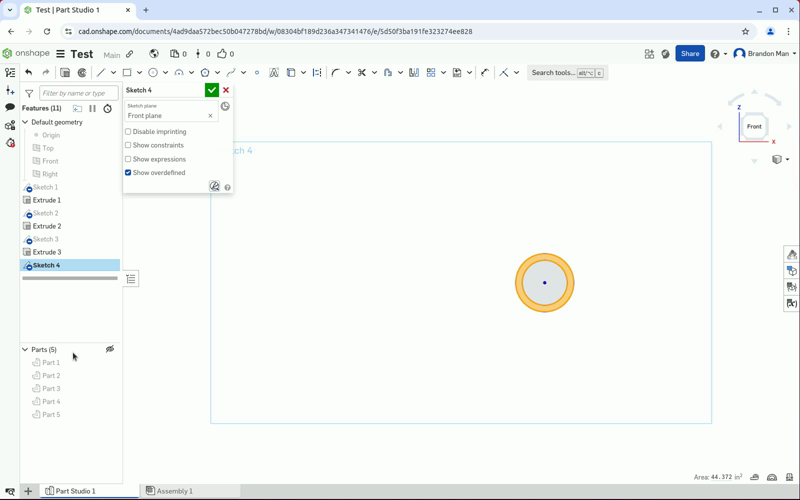
key(shift+e)
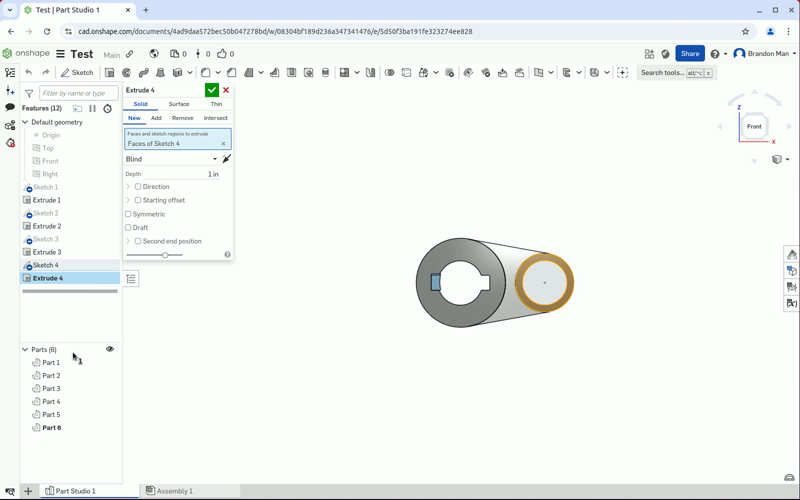
mouse_move(143, 106)
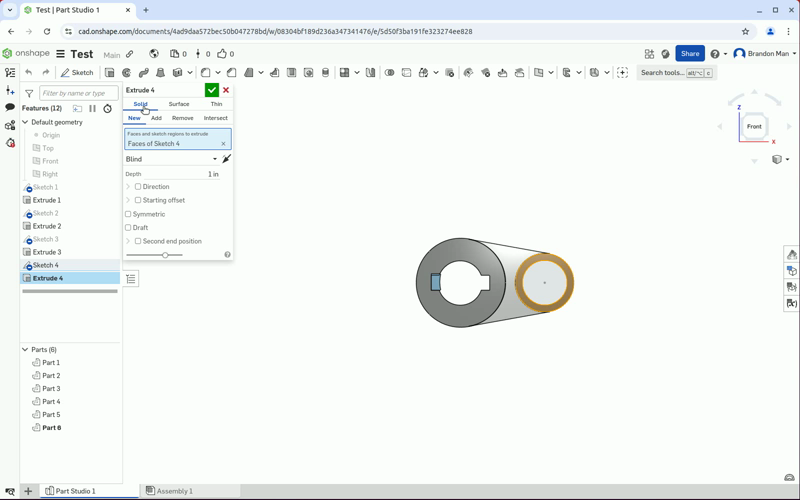
click(143, 106)
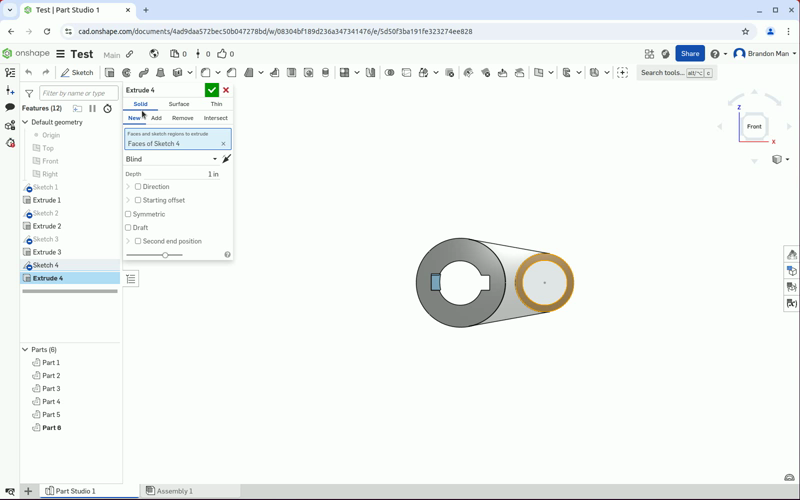
mouse_move(137, 120)
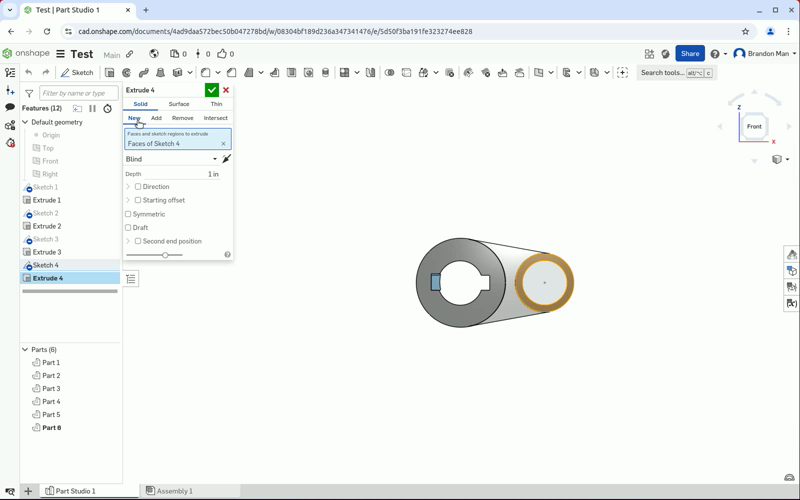
click(137, 120)
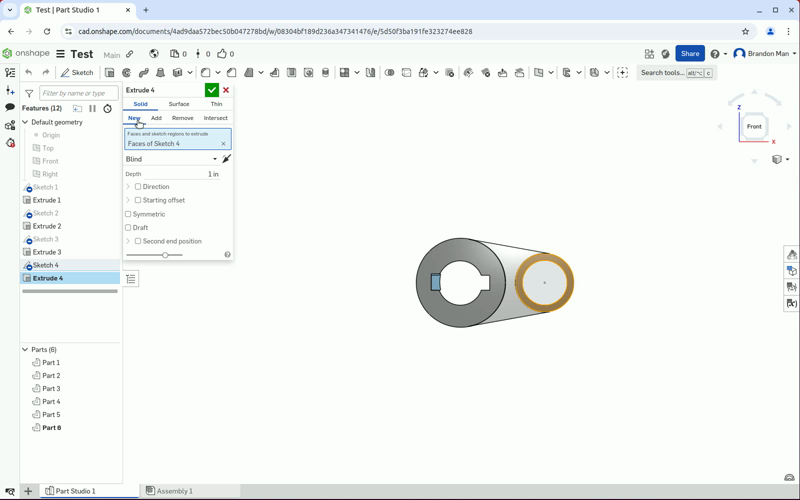
key(tab, 4)
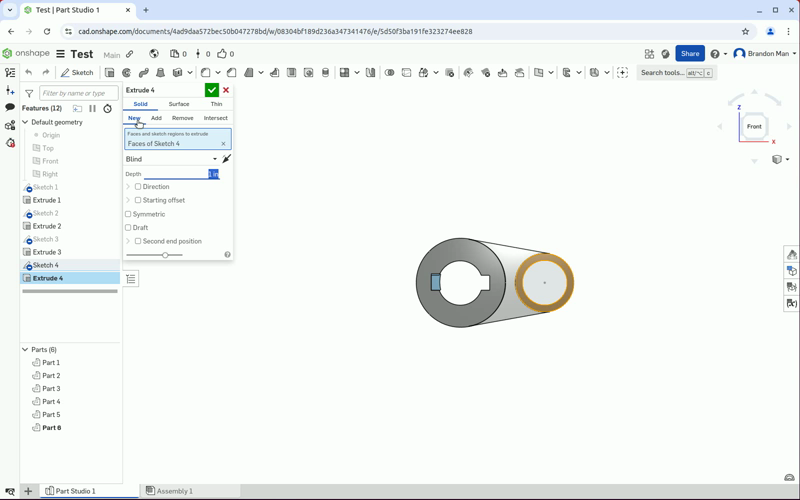
text(7.943)
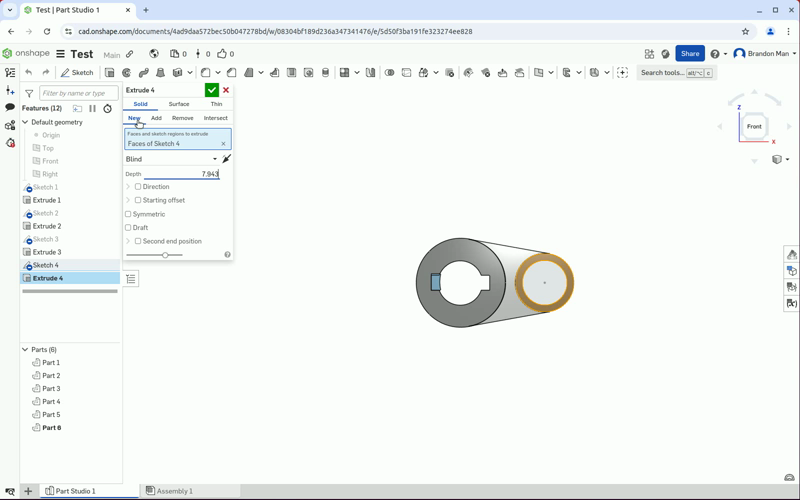
key(enter)
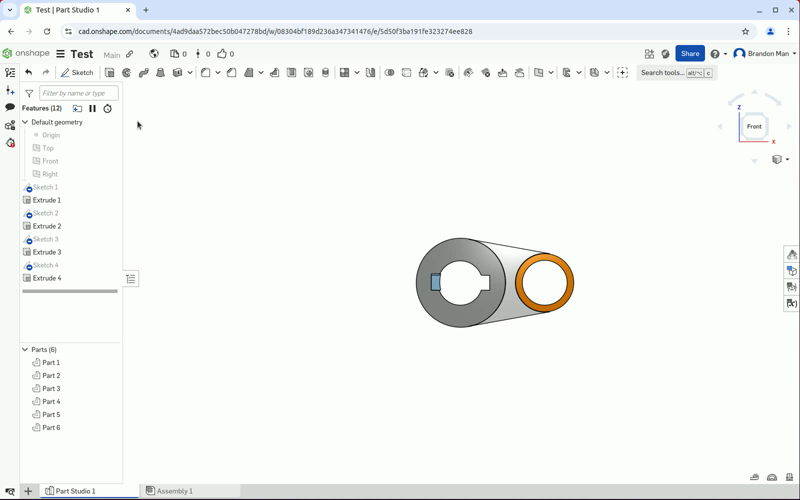
key(shift+h)
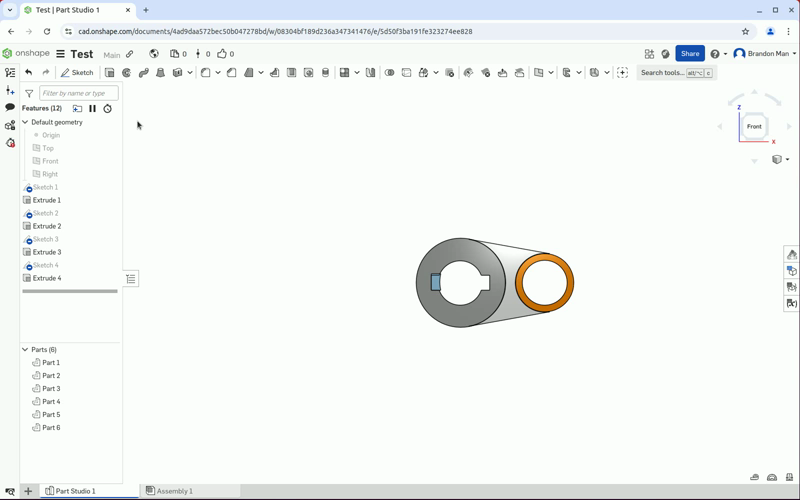
key(shift+h)
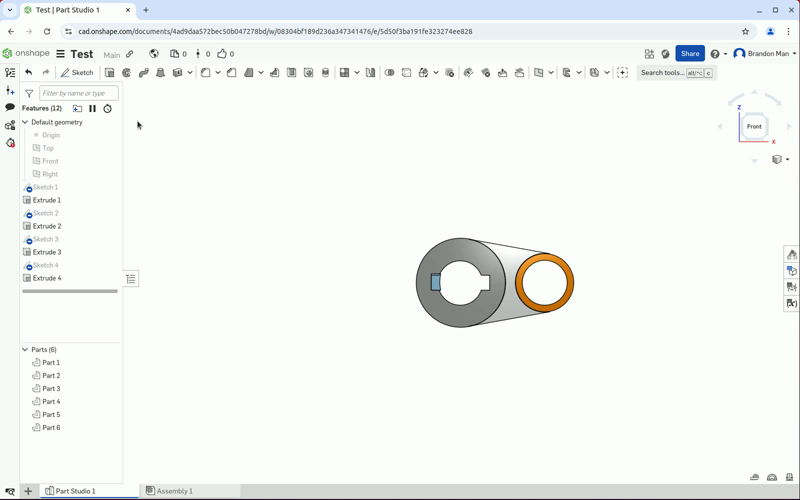
mouse_move(73, 189)
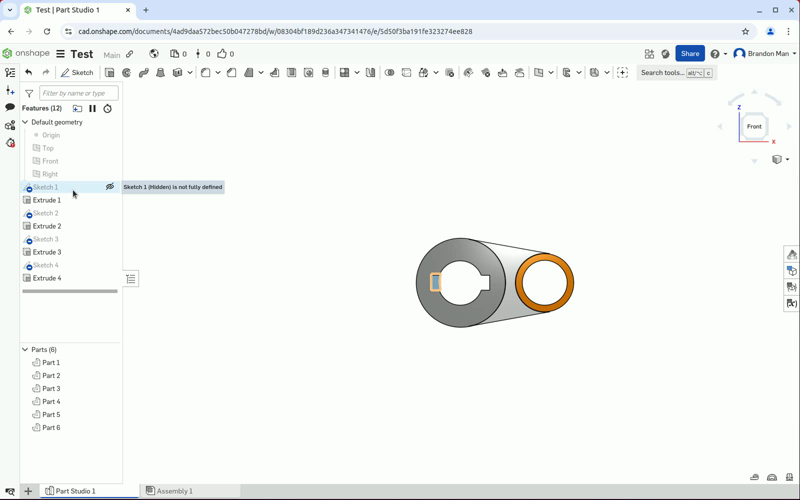
click(73, 189)
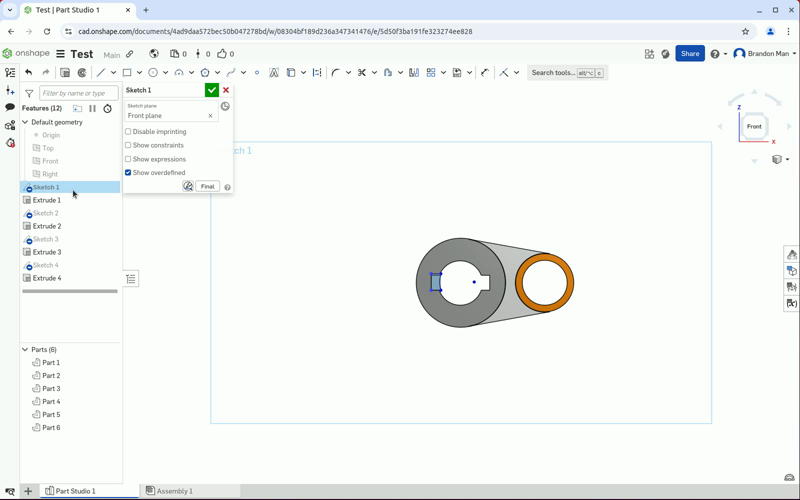
mouse_move(229, 92)
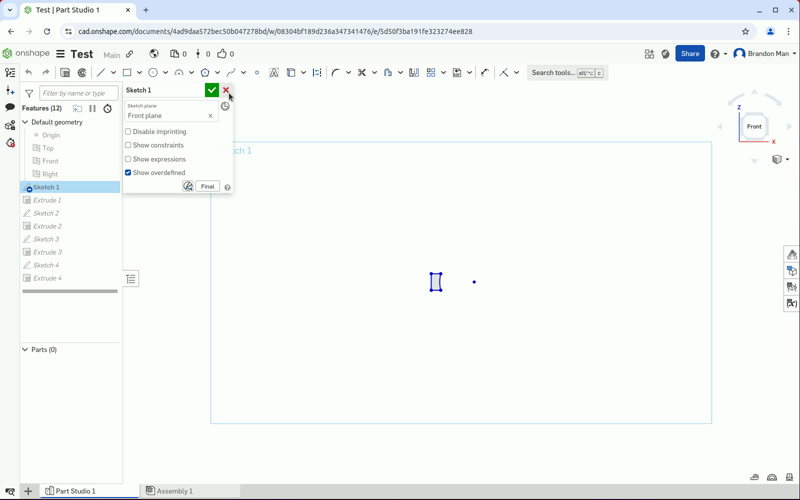
click(229, 92)
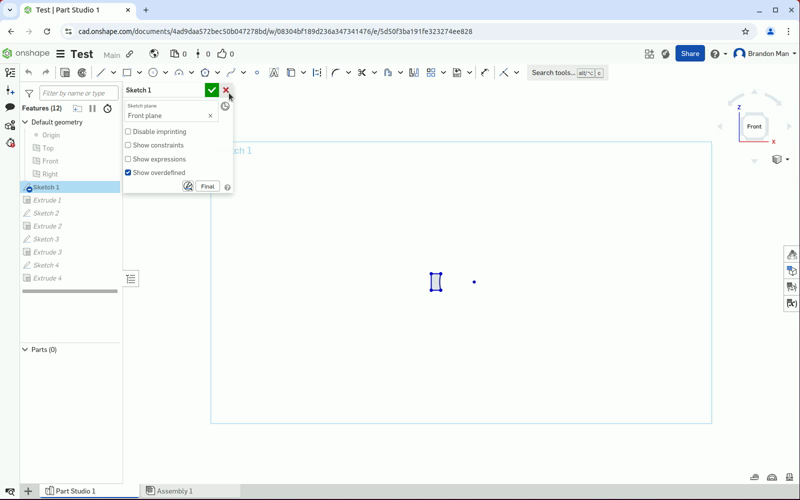
key(shift+s)
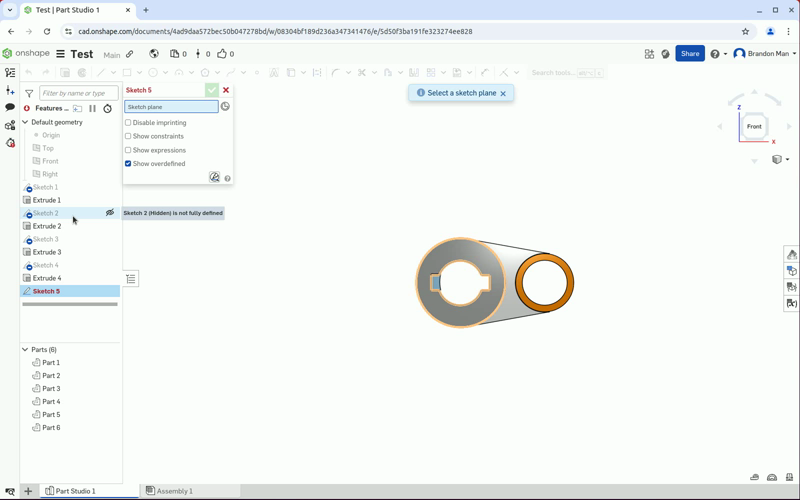
scroll(3)
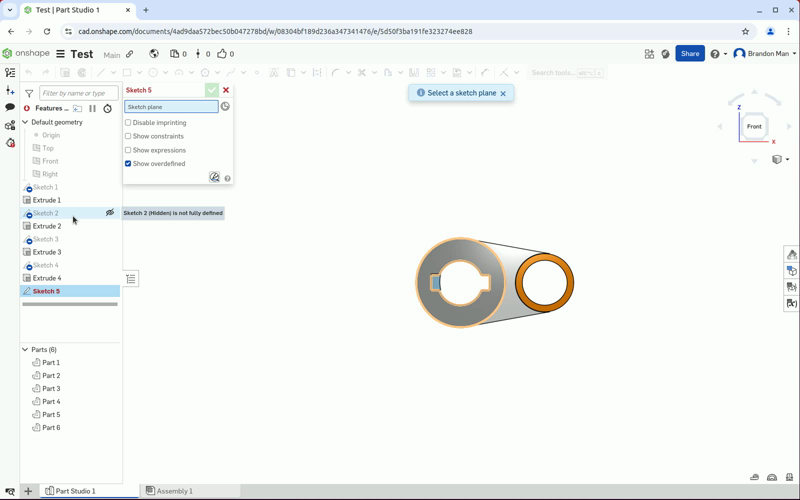
mouse_move(73, 163)
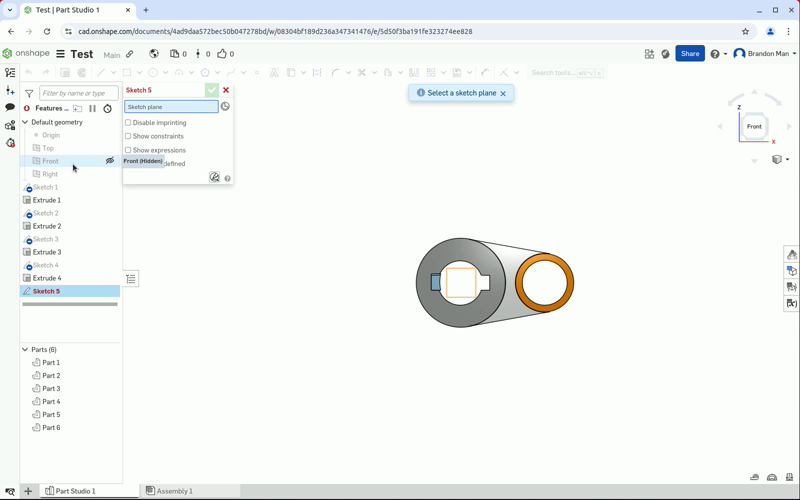
click(73, 163)
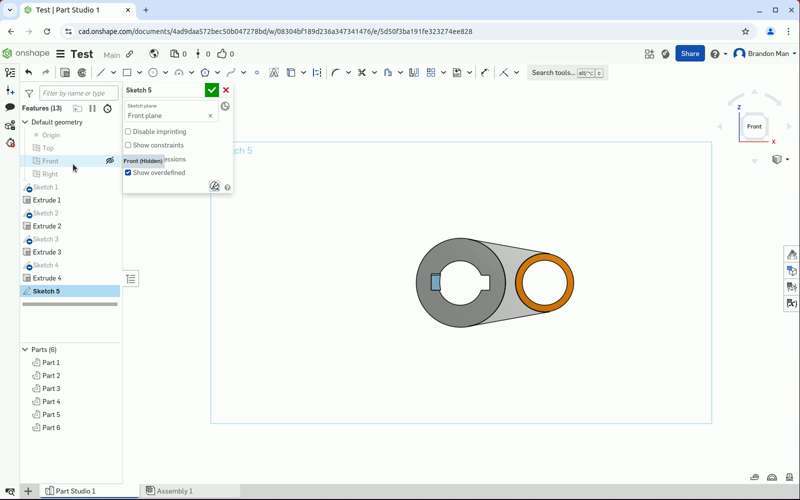
mouse_move(73, 352)
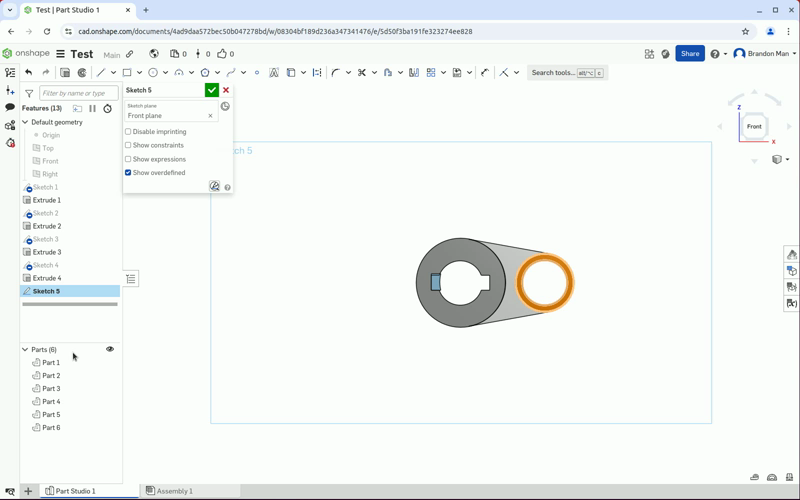
key(y)
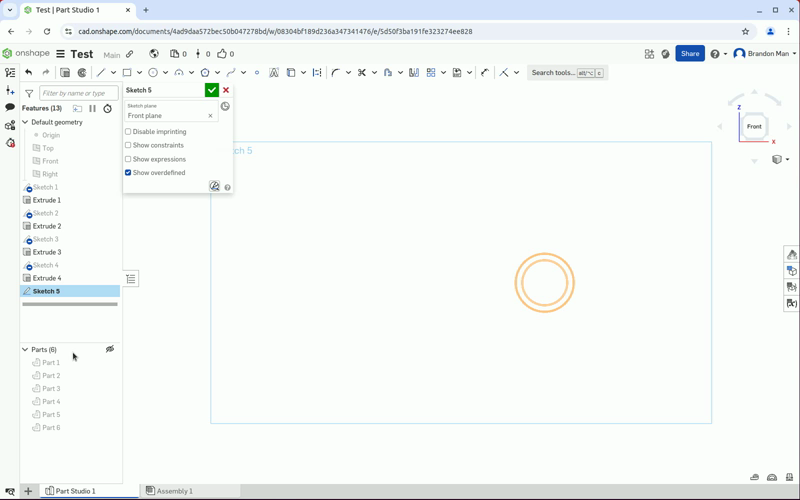
key(c)
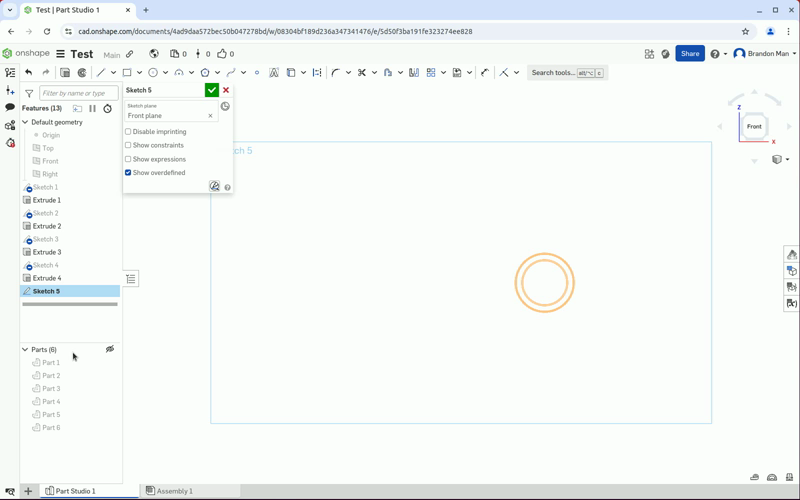
key_down(shift)
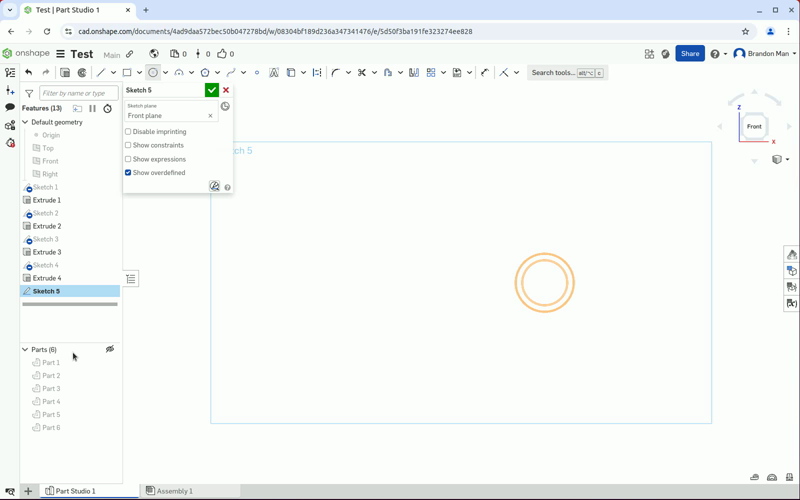
mouse_move(460, 282)
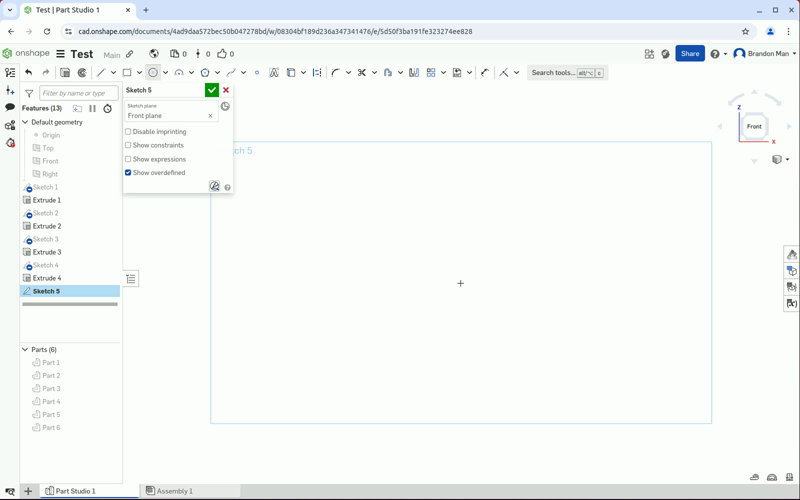
click(460, 282)
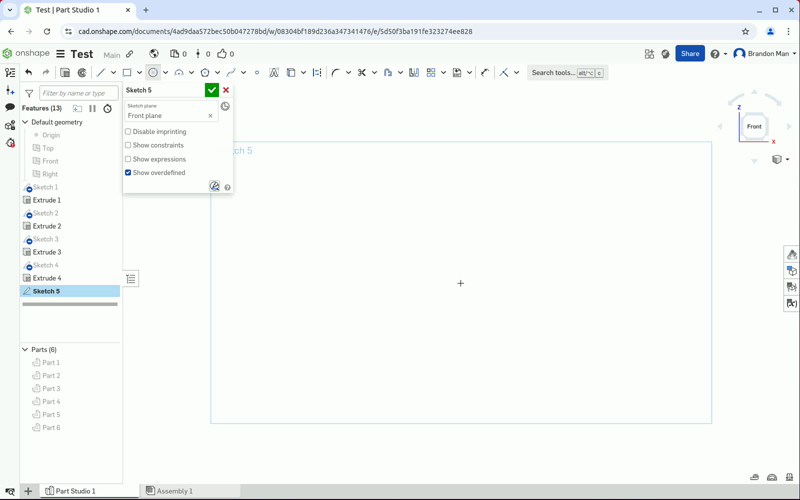
key_up(shift)
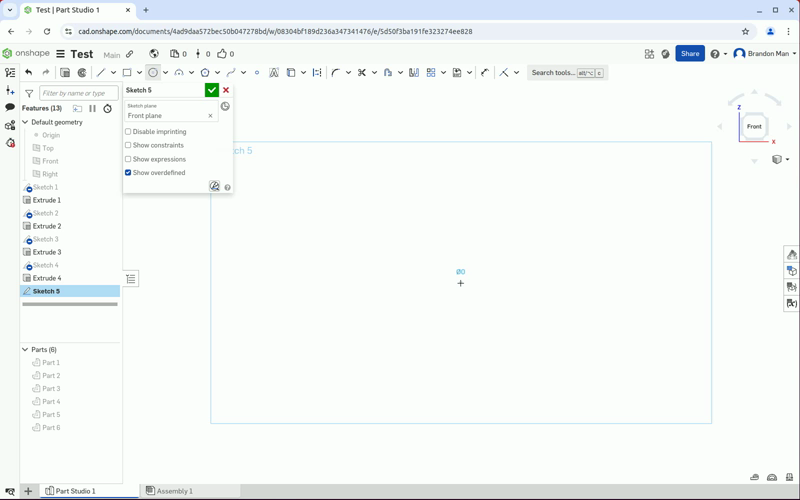
mouse_move(505, 282)
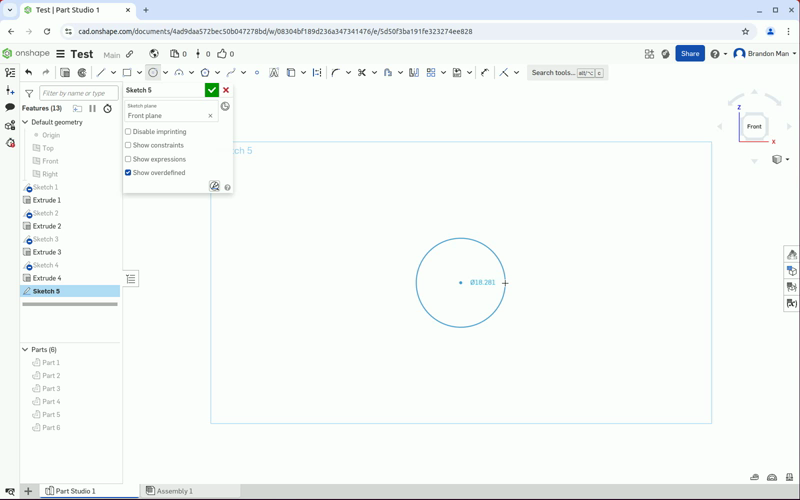
click(505, 282)
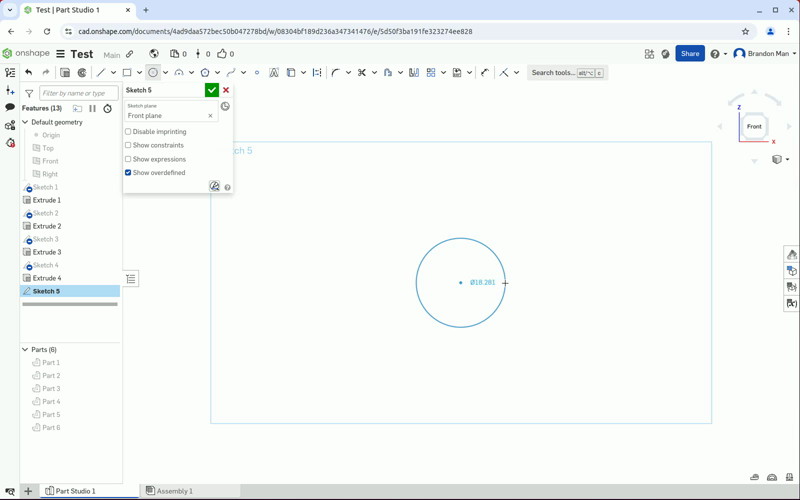
key(esc)
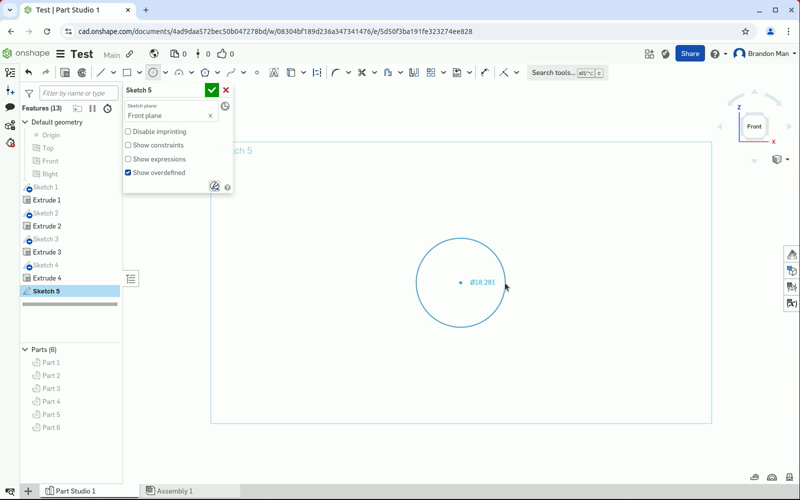
key(l)
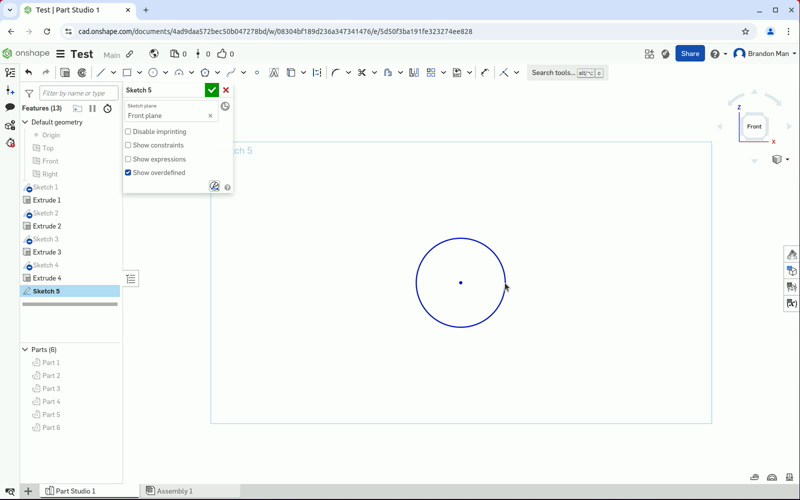
key_down(shift)
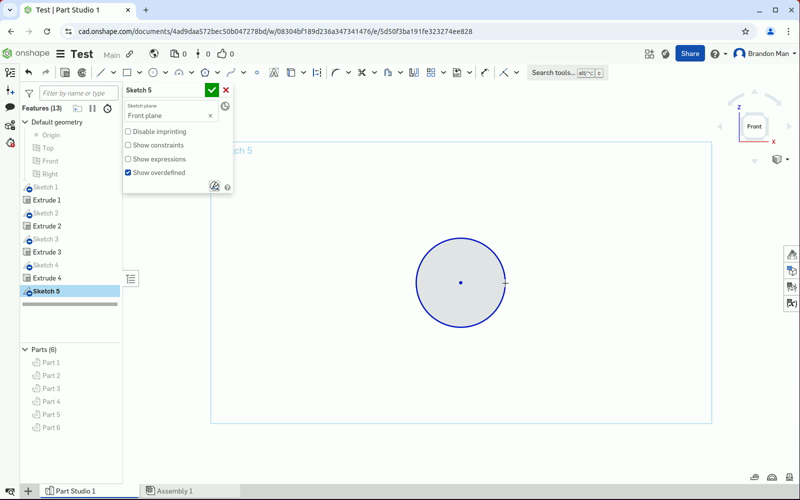
mouse_move(431, 290)
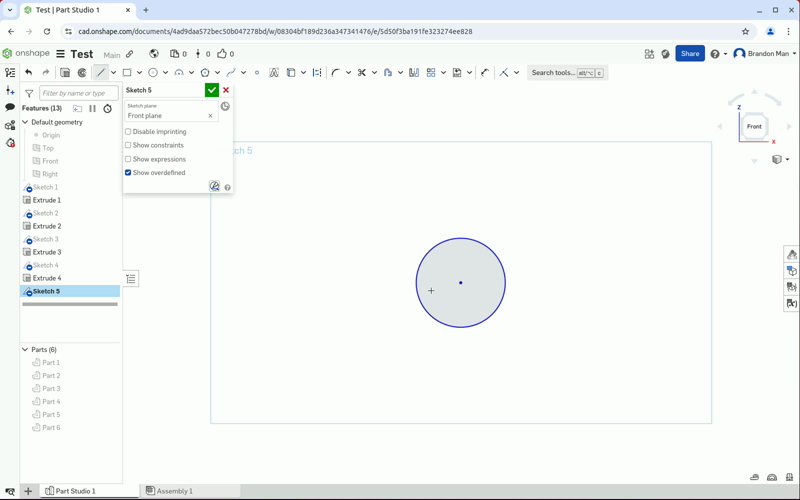
click(431, 290)
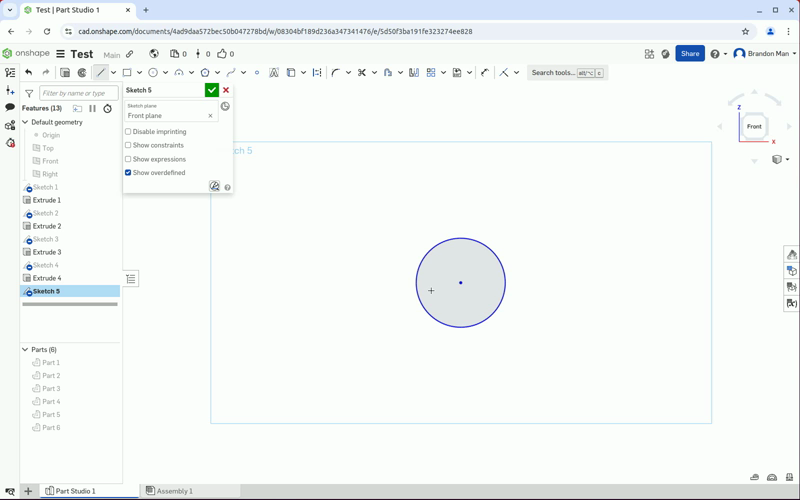
key_up(shift)
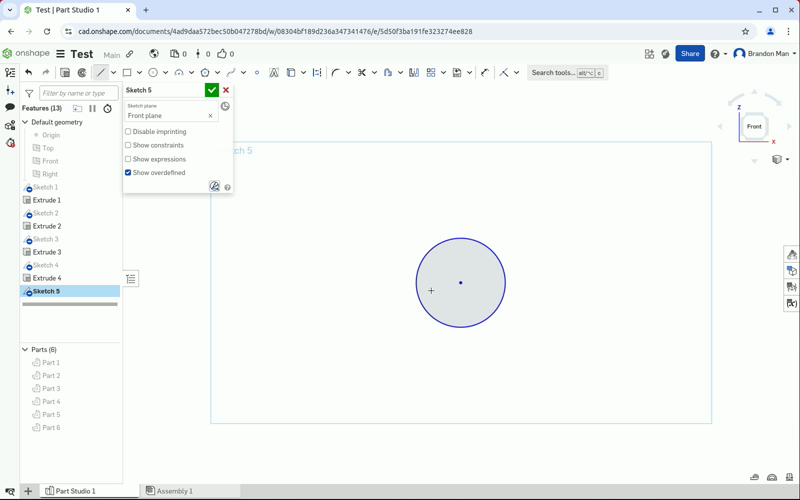
key_down(shift)
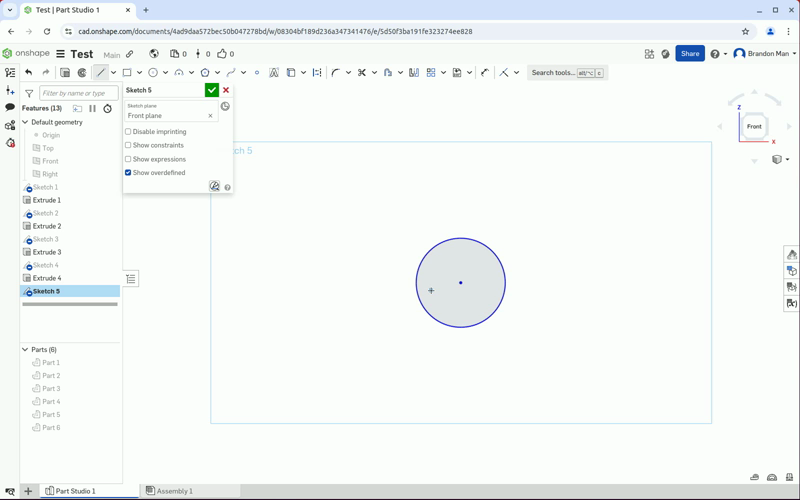
mouse_move(461, 290)
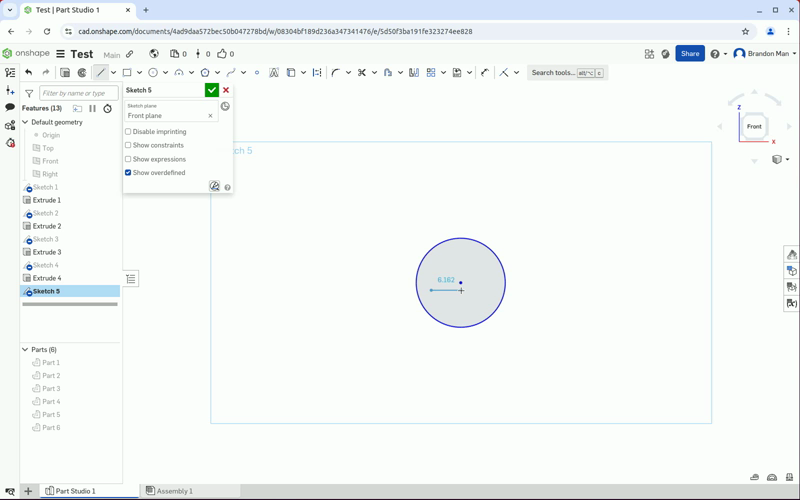
mouse_move(439, 290)
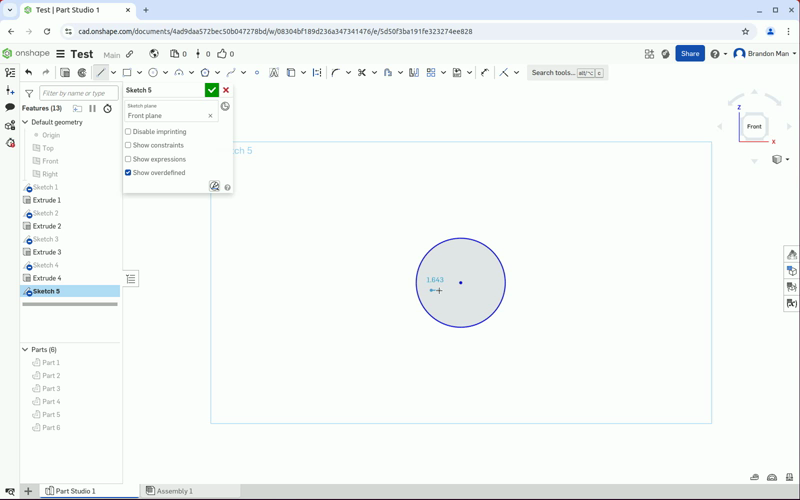
click(439, 290)
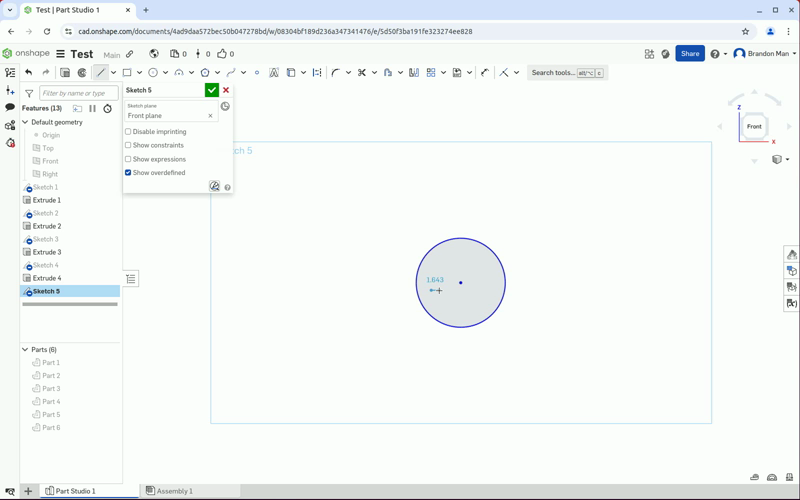
key_up(shift)
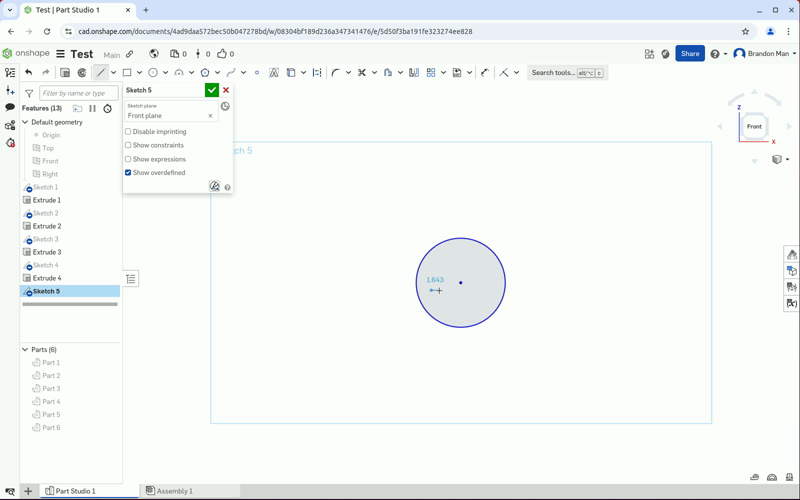
key(esc)
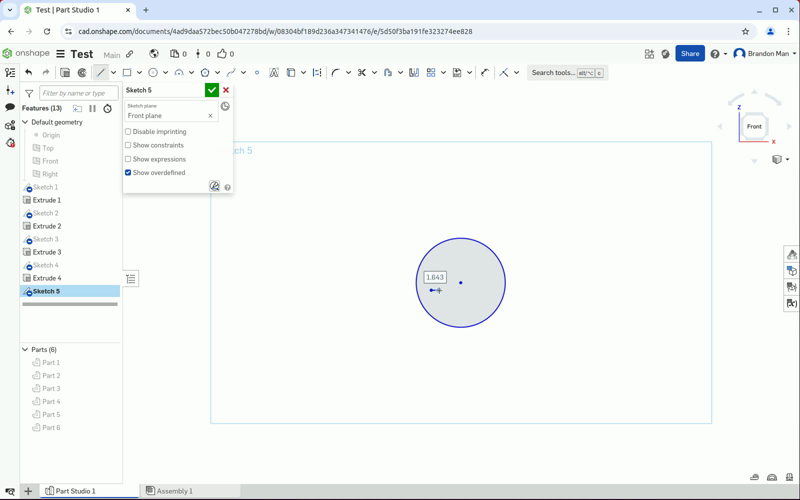
key(a)
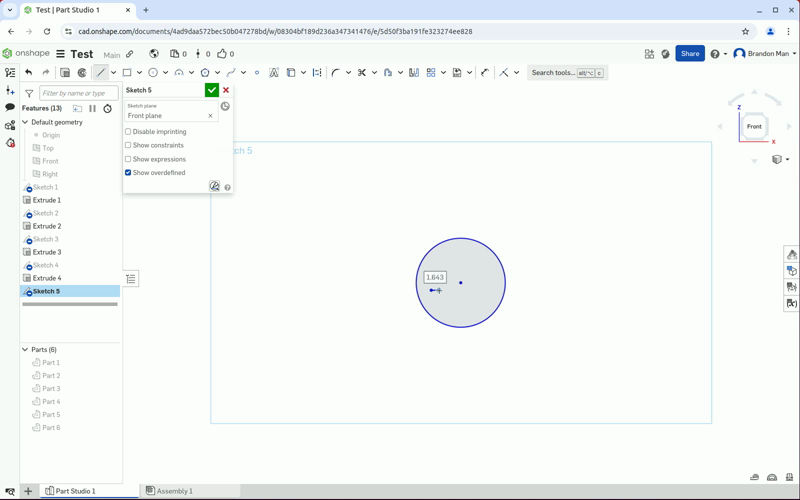
mouse_move(439, 290)
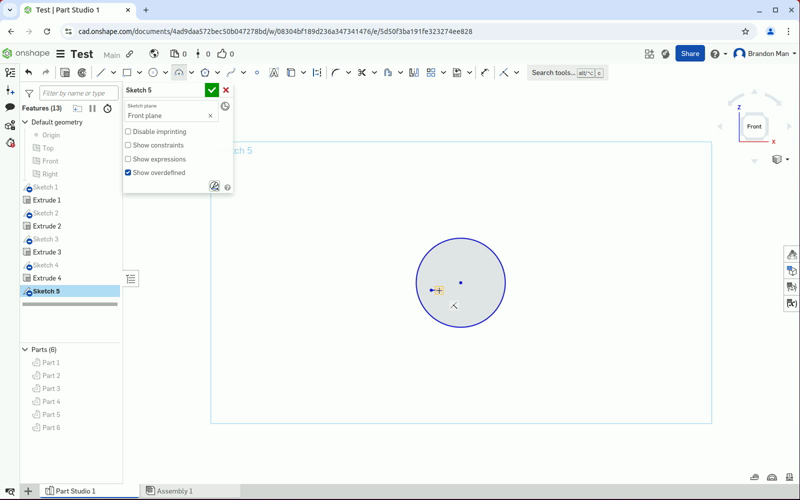
click(439, 290)
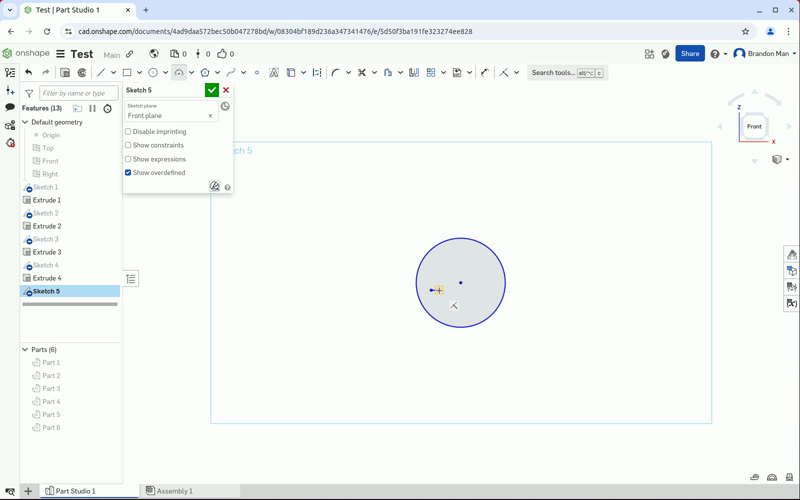
key_down(shift)
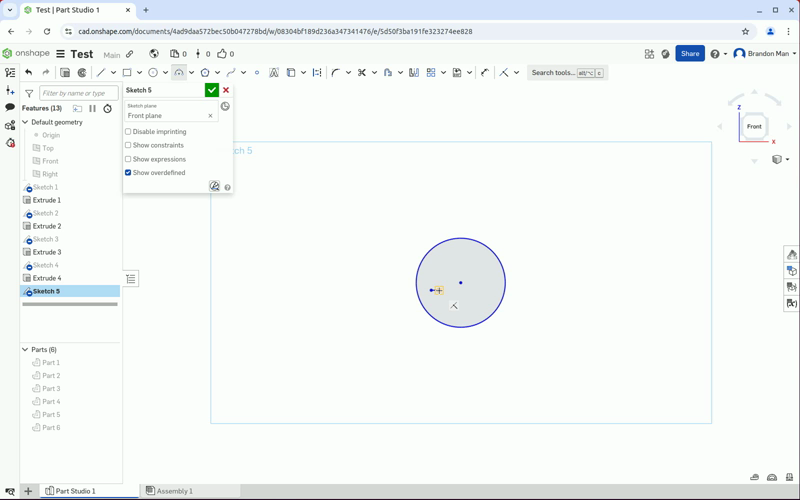
mouse_move(481, 290)
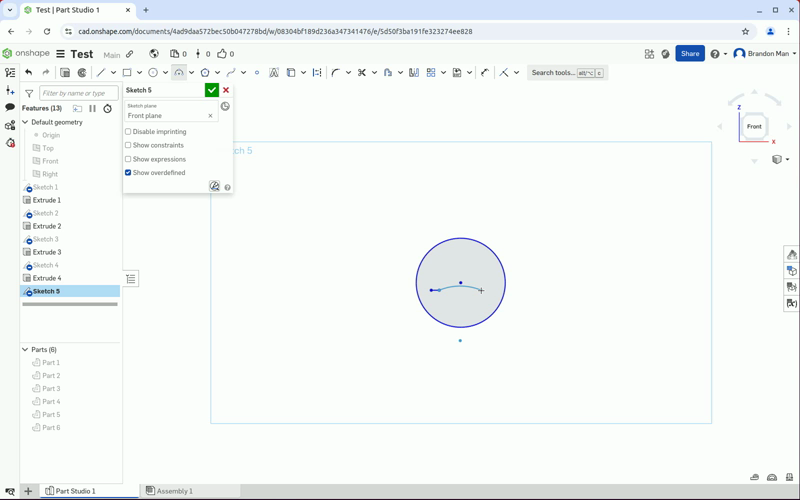
click(481, 290)
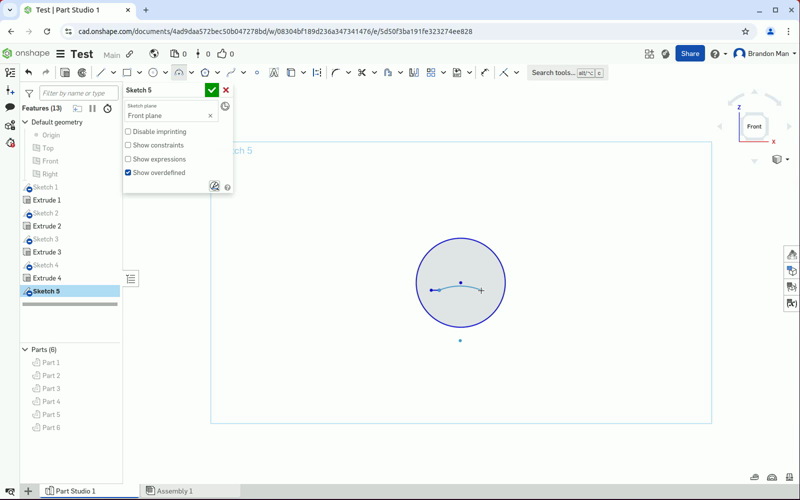
mouse_move(460, 305)
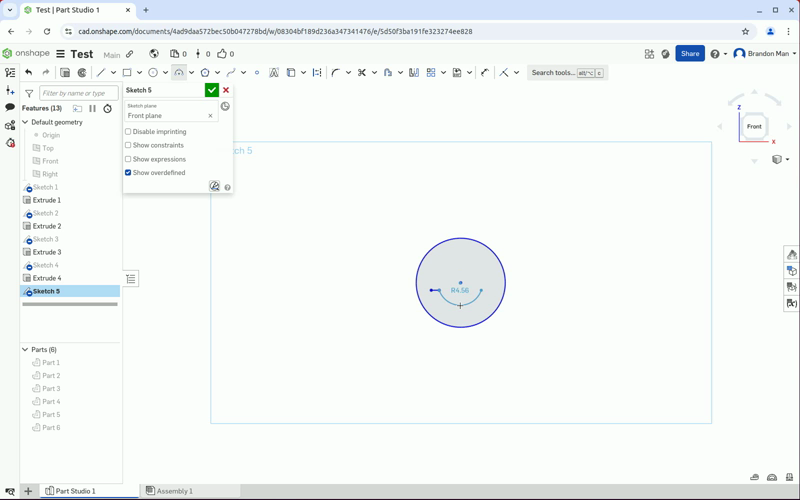
click(460, 305)
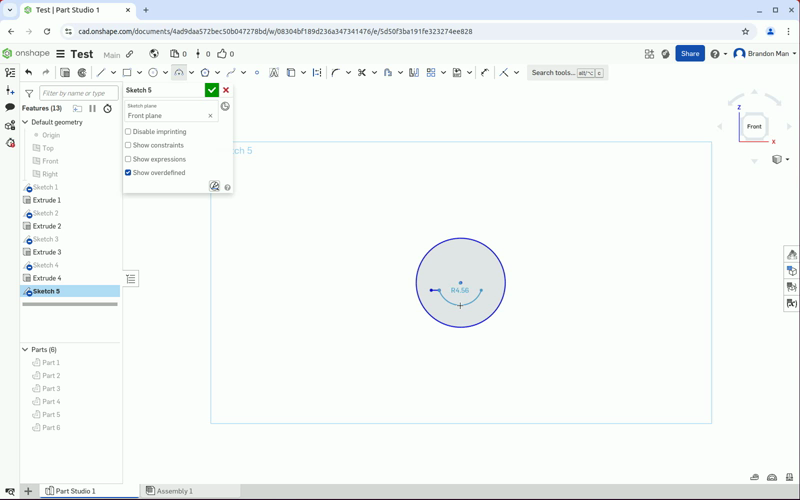
key_up(shift)
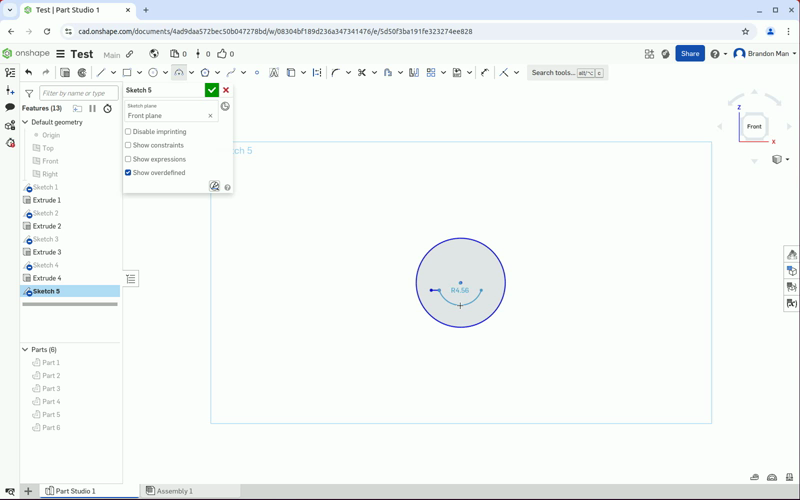
key(esc)
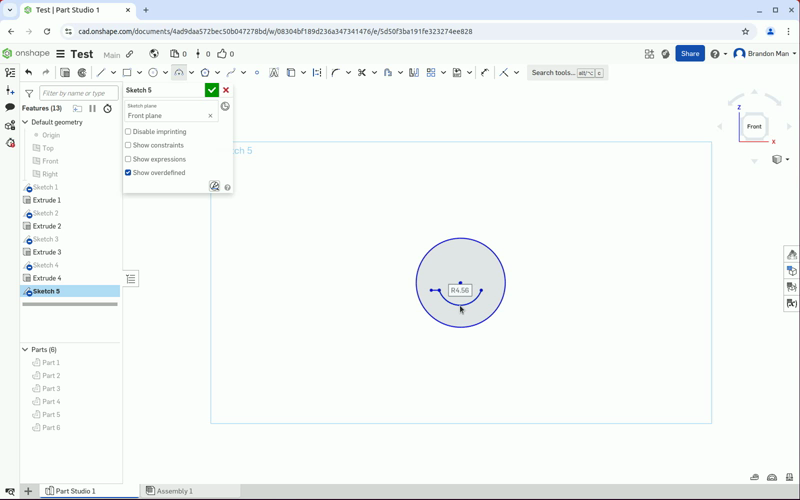
key(l)
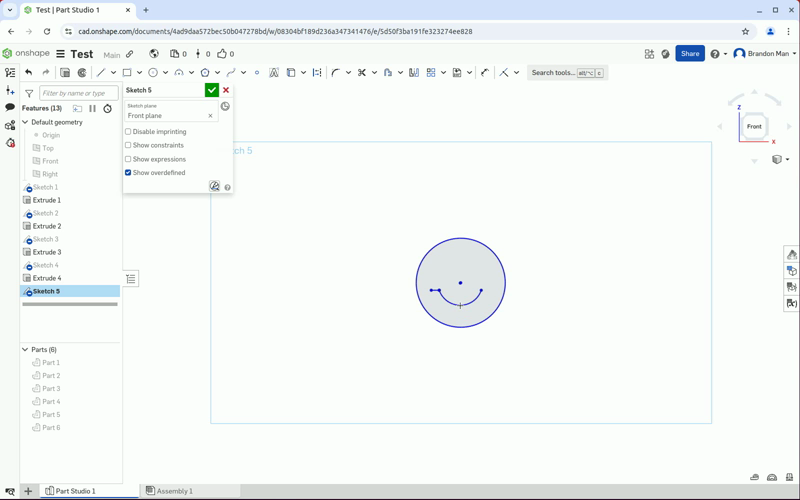
mouse_move(481, 290)
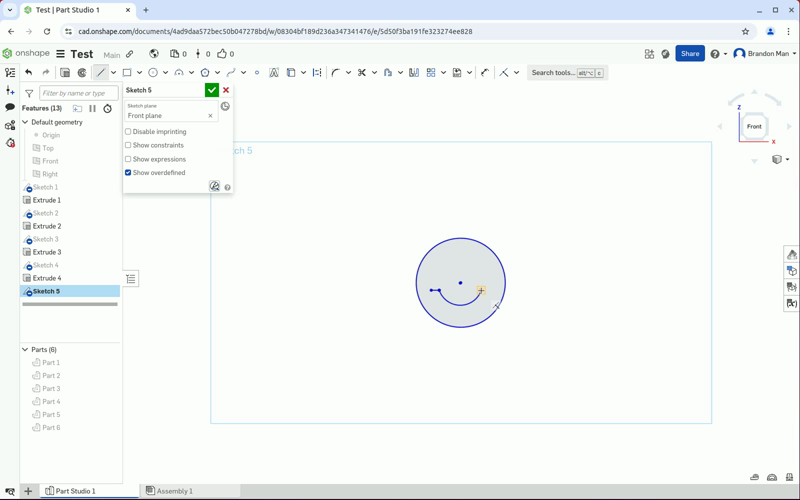
click(481, 290)
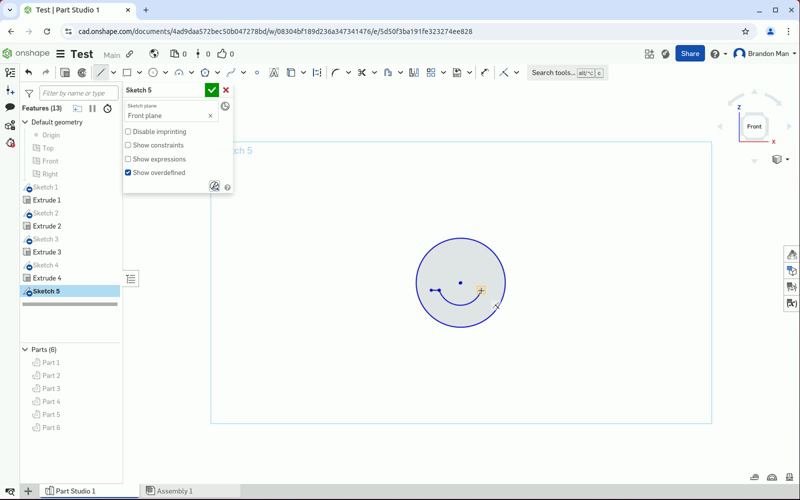
key_down(shift)
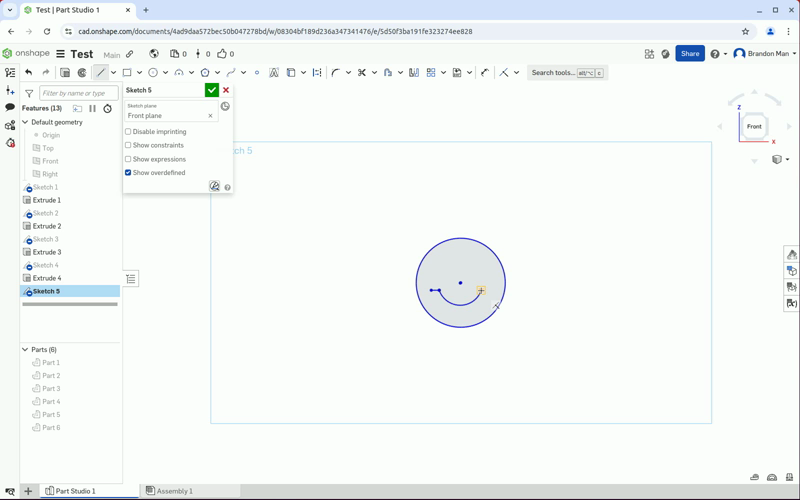
mouse_move(511, 290)
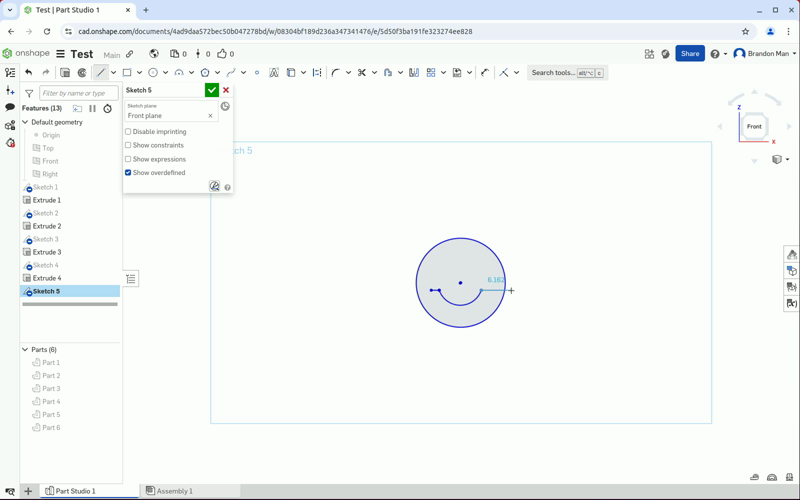
mouse_move(489, 290)
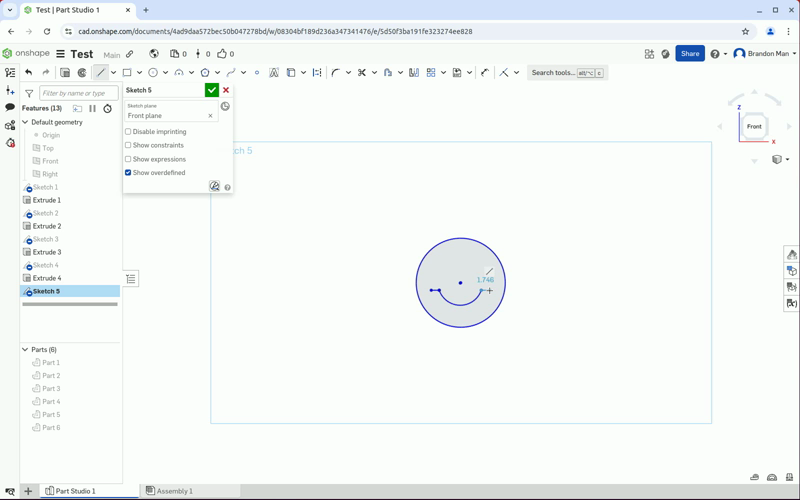
click(489, 290)
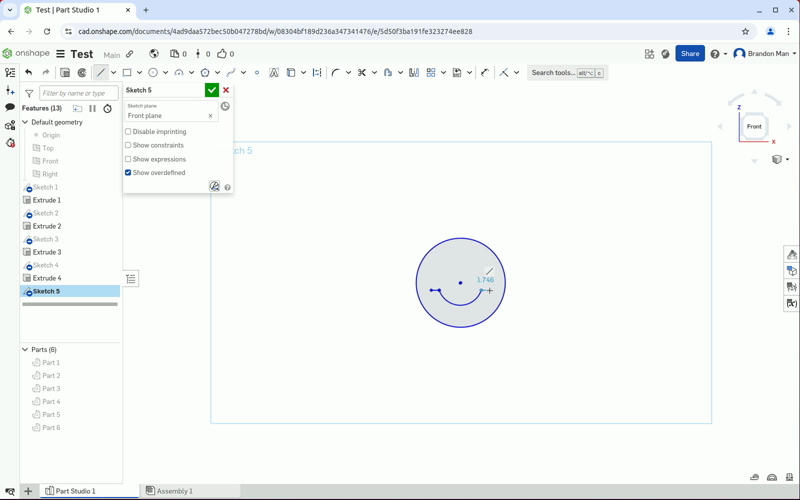
key_up(shift)
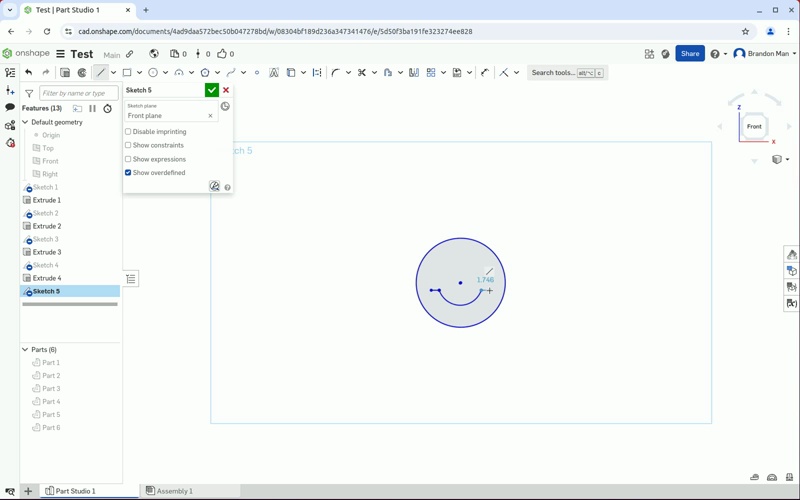
key_down(shift)
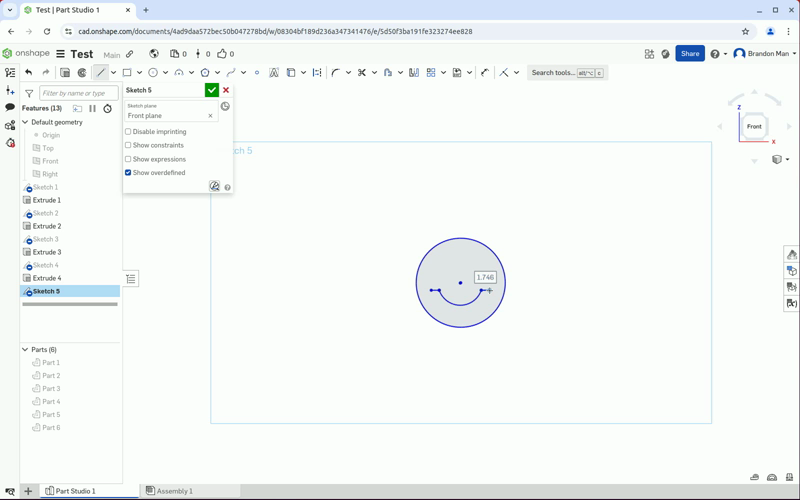
mouse_move(519, 290)
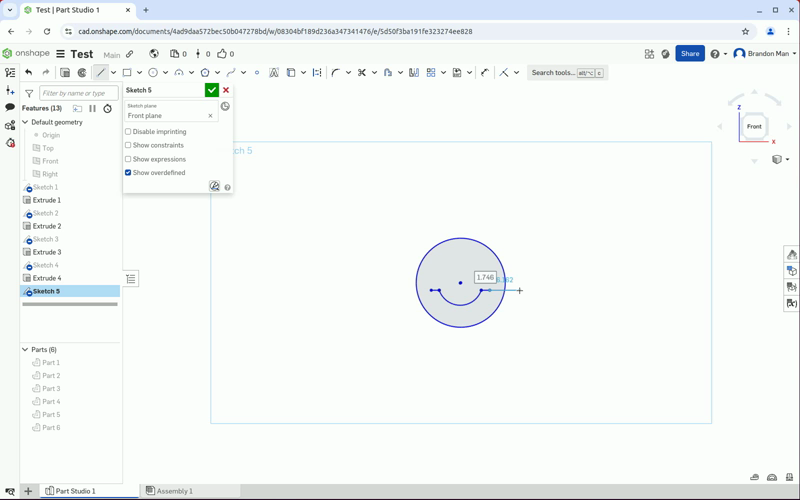
mouse_move(489, 275)
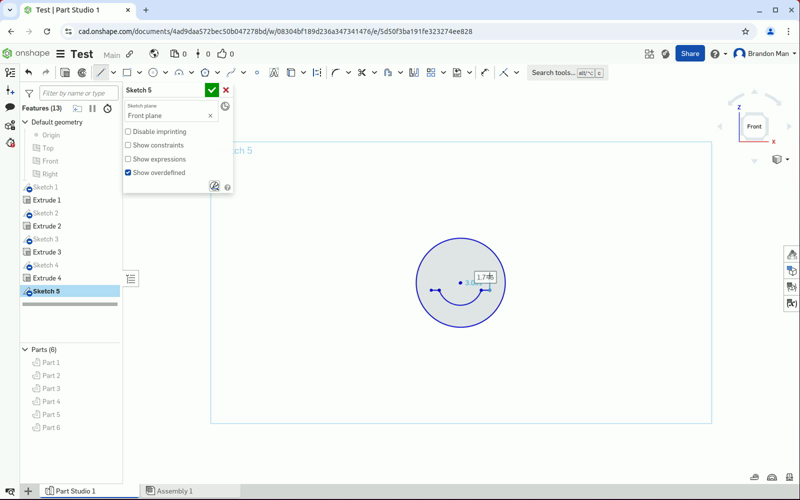
click(489, 275)
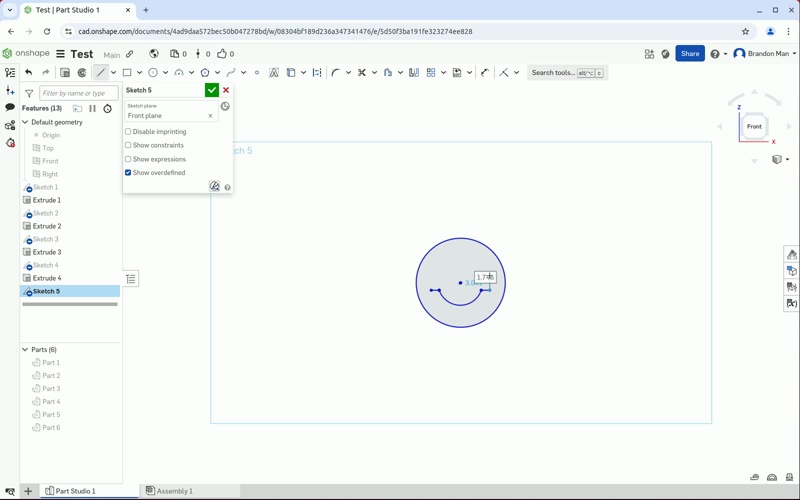
key_up(shift)
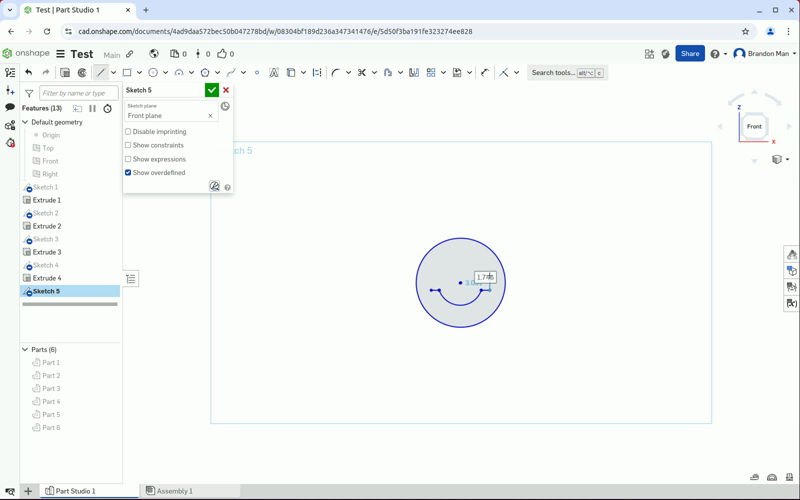
key_down(shift)
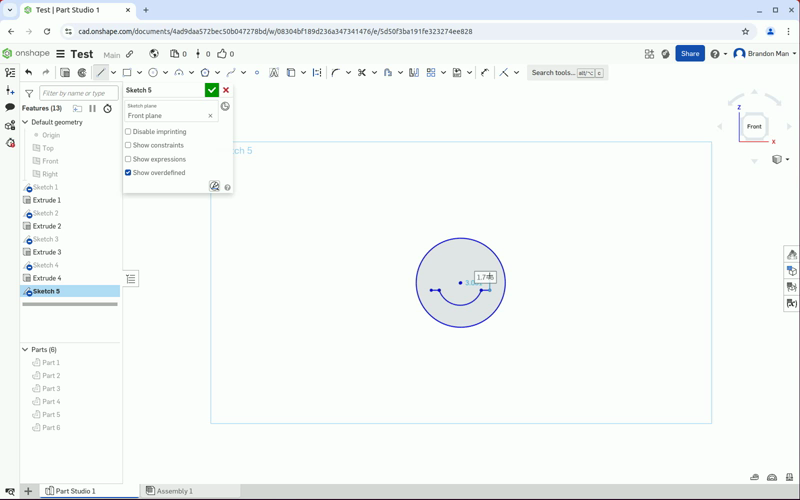
mouse_move(519, 275)
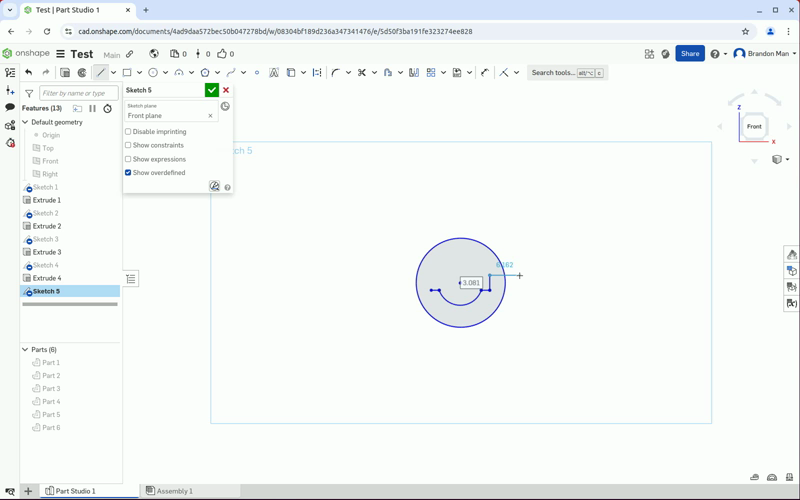
mouse_move(481, 275)
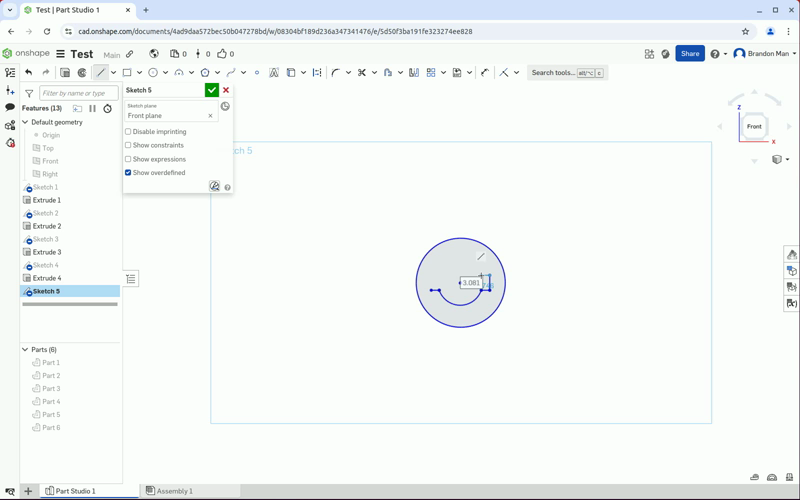
click(481, 275)
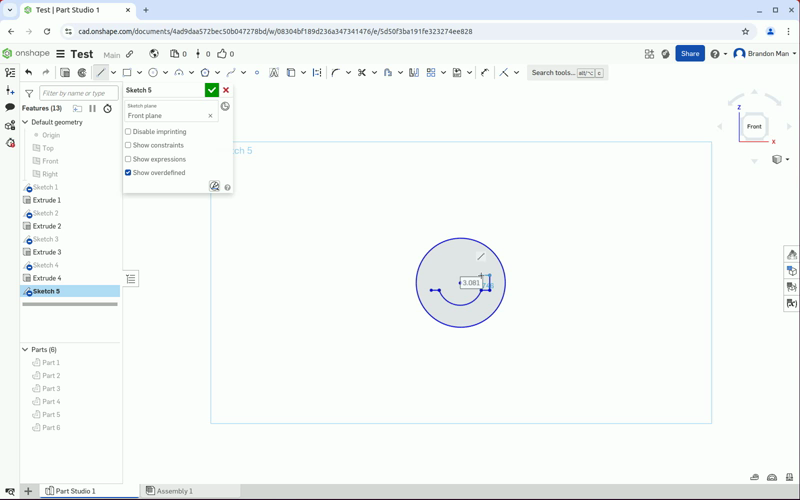
key_up(shift)
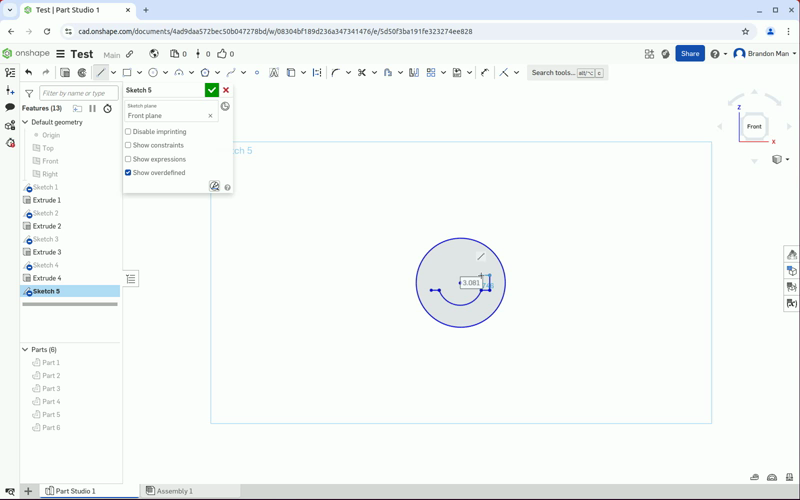
key(esc)
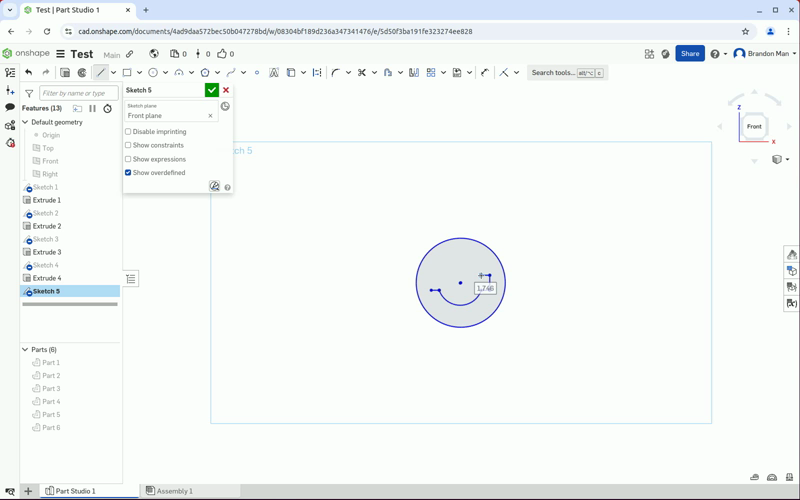
key(a)
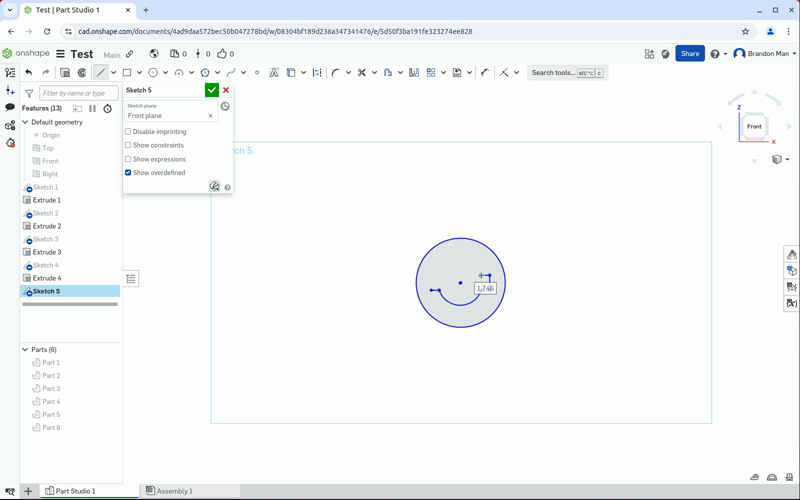
mouse_move(481, 275)
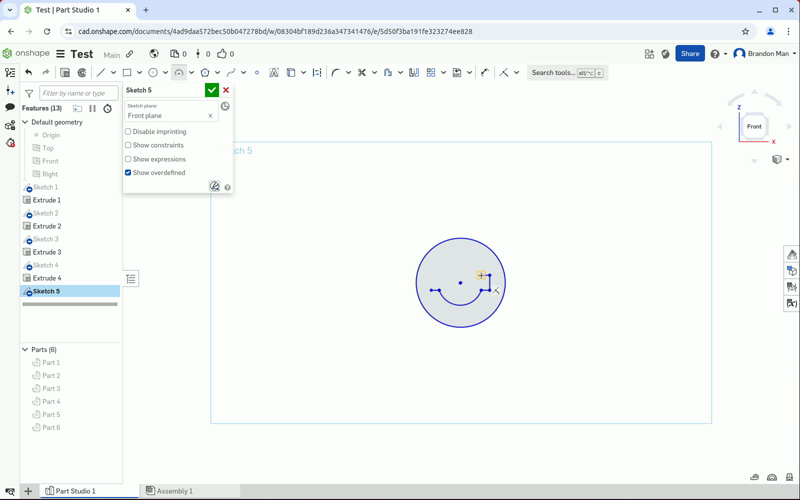
click(481, 275)
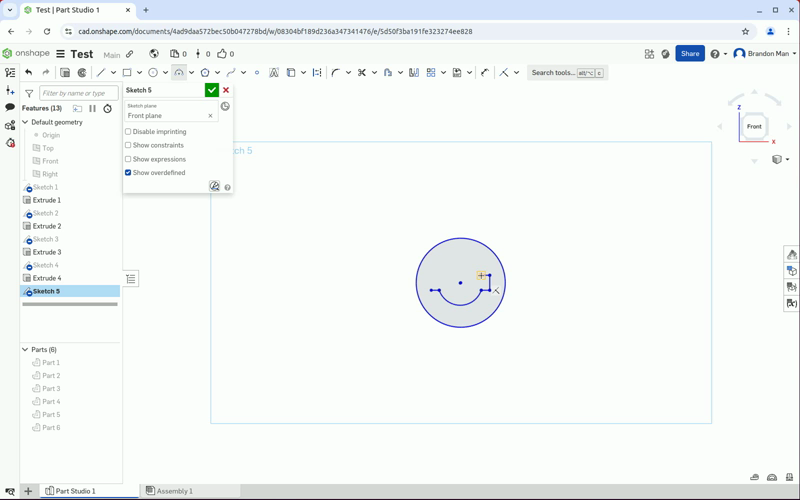
key_down(shift)
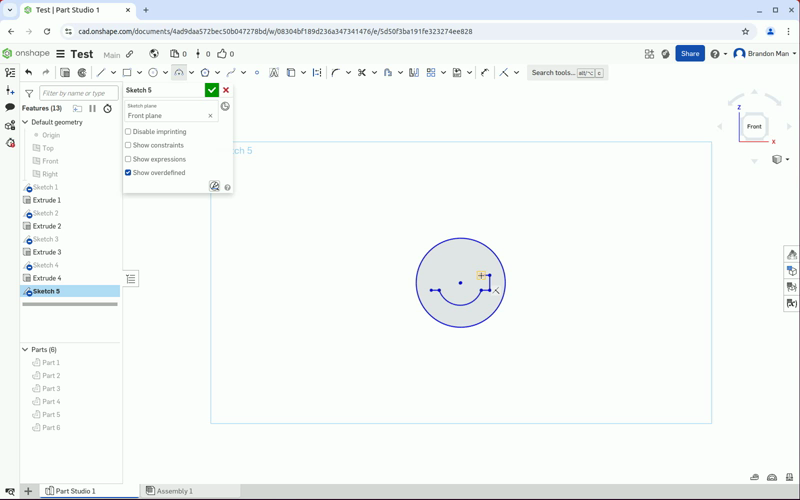
mouse_move(439, 275)
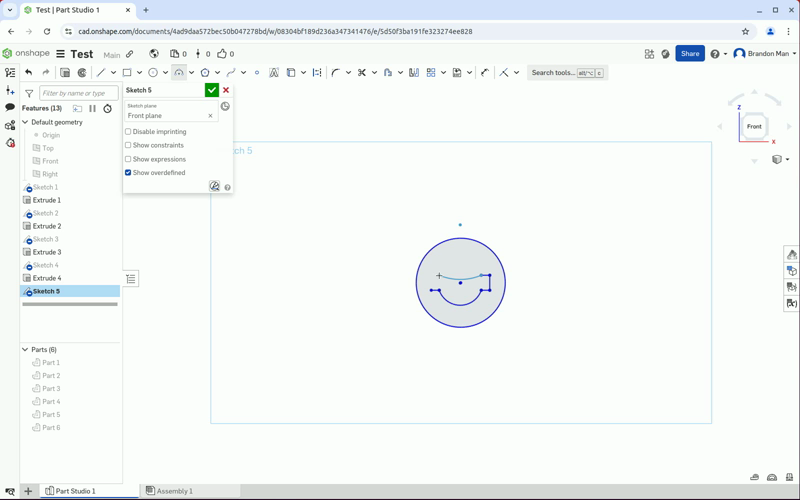
click(439, 275)
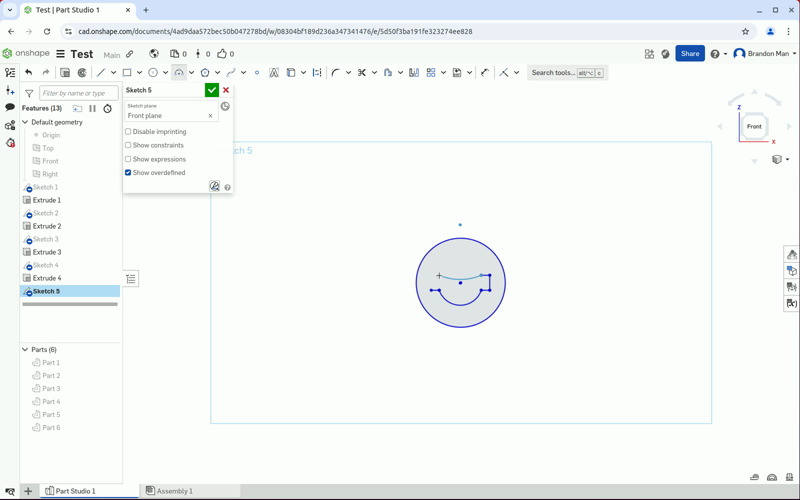
mouse_move(460, 260)
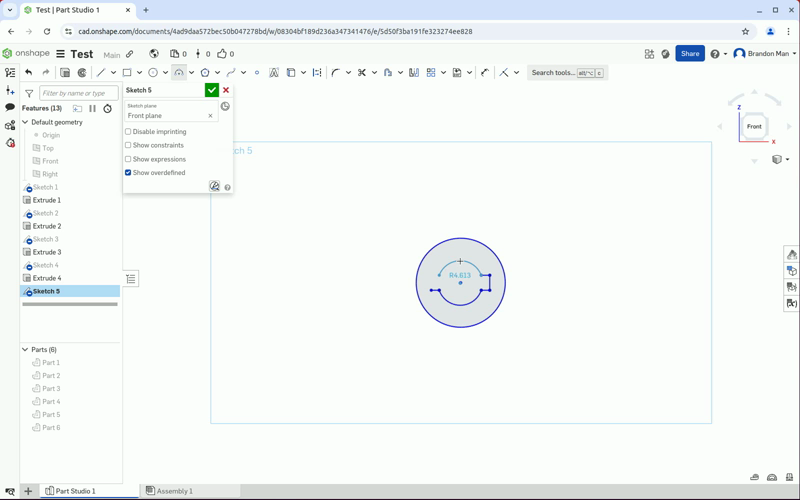
click(460, 260)
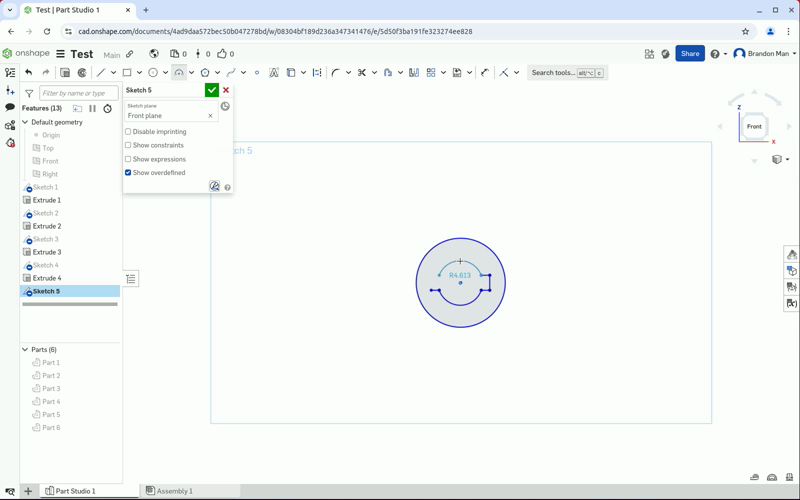
key_up(shift)
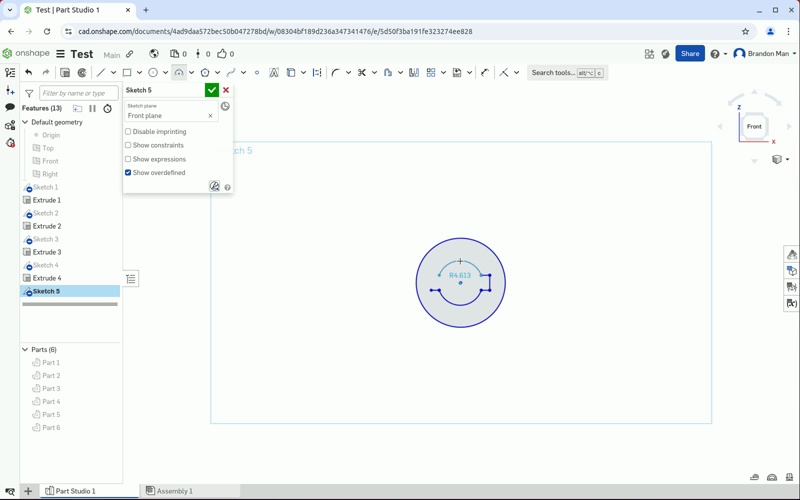
key(esc)
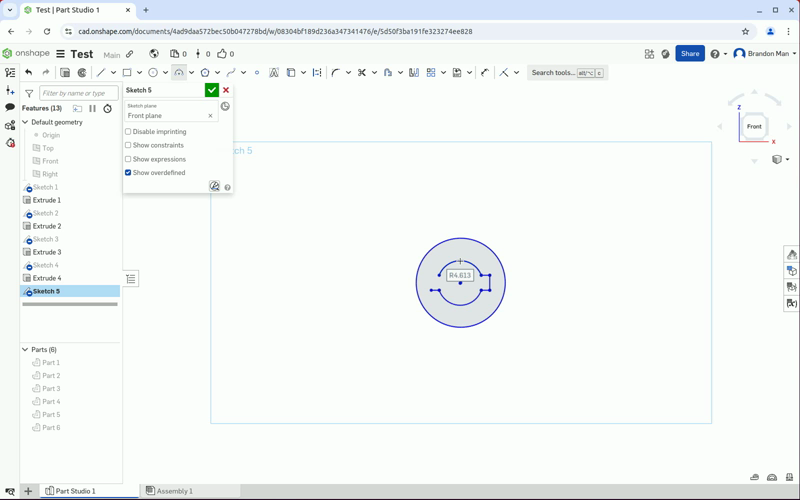
key(l)
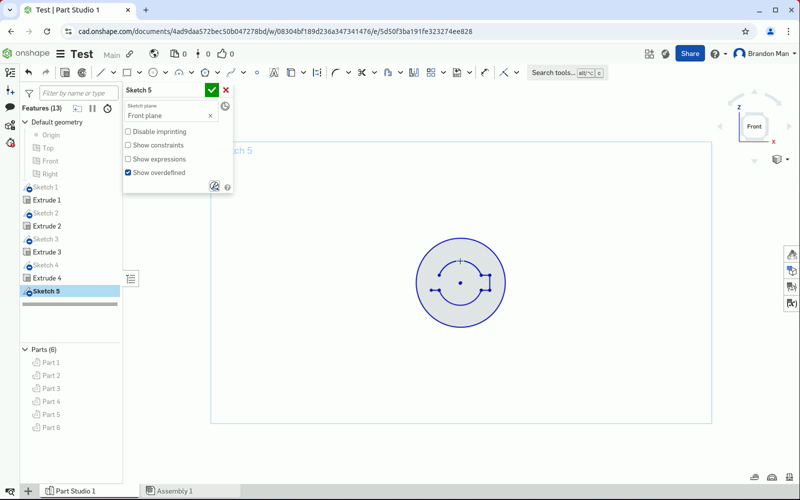
mouse_move(439, 275)
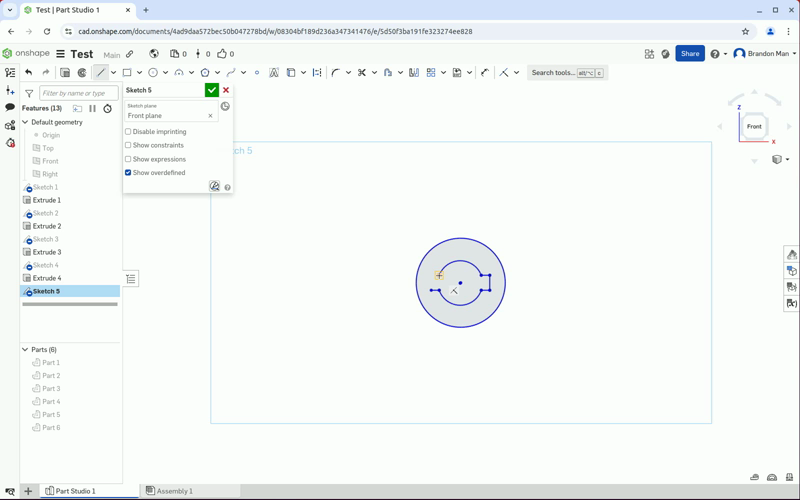
click(439, 275)
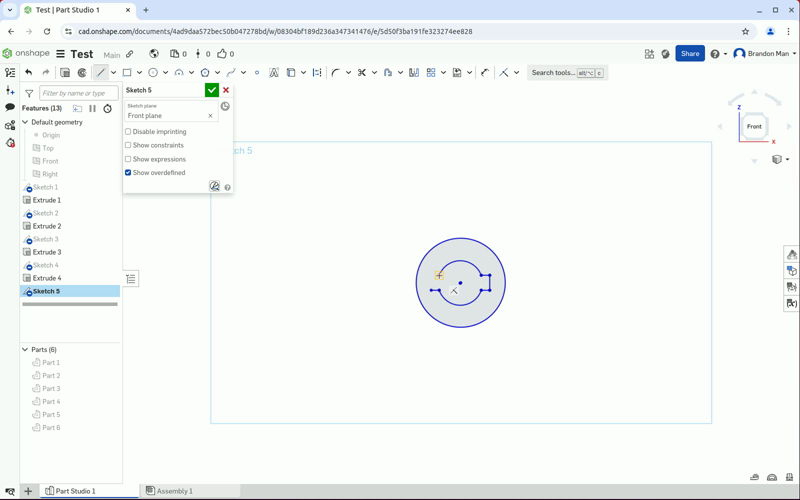
key_down(shift)
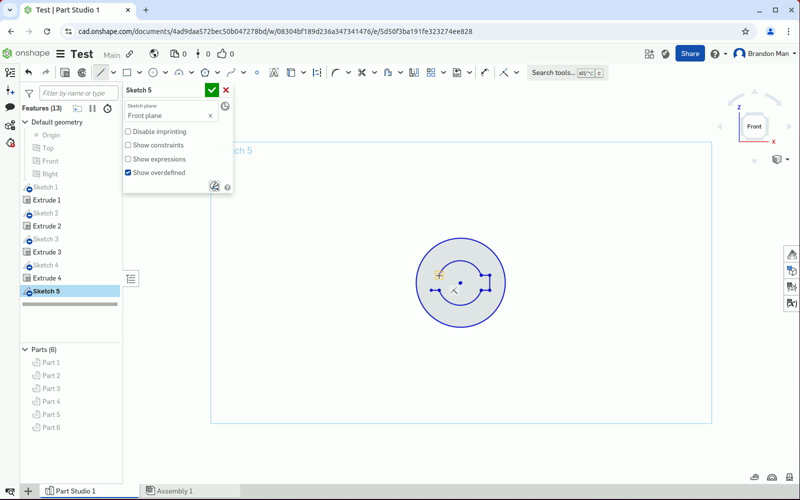
mouse_move(469, 275)
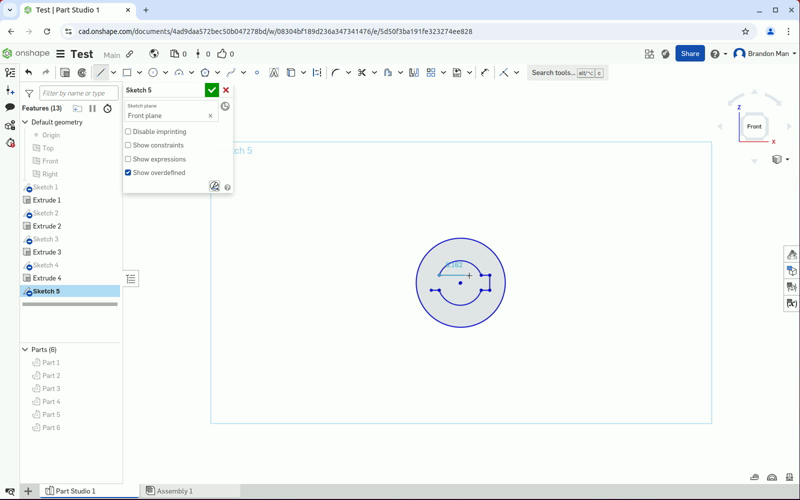
mouse_move(431, 275)
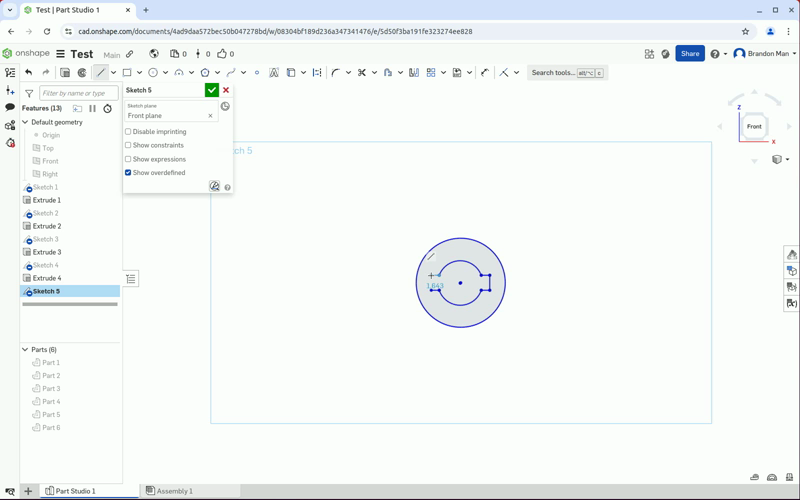
click(431, 275)
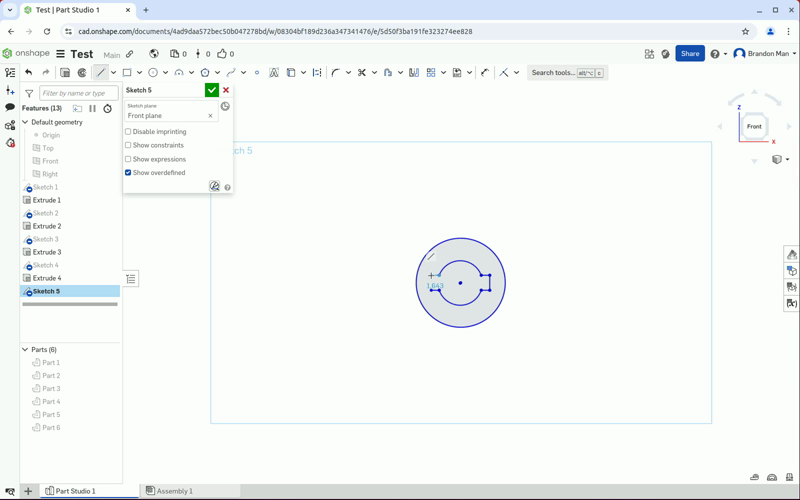
key_up(shift)
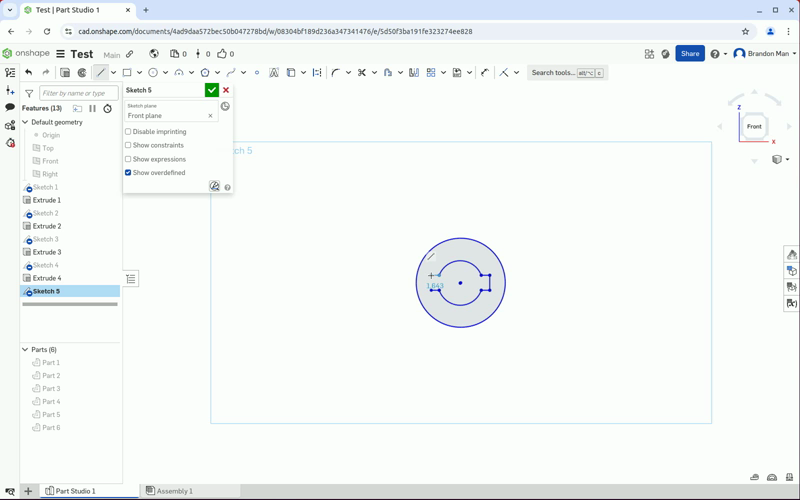
mouse_move(461, 275)
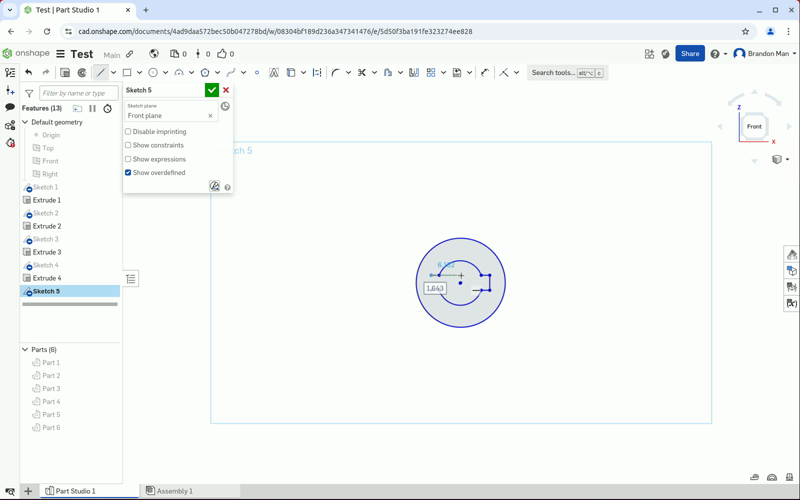
key_down(shift)
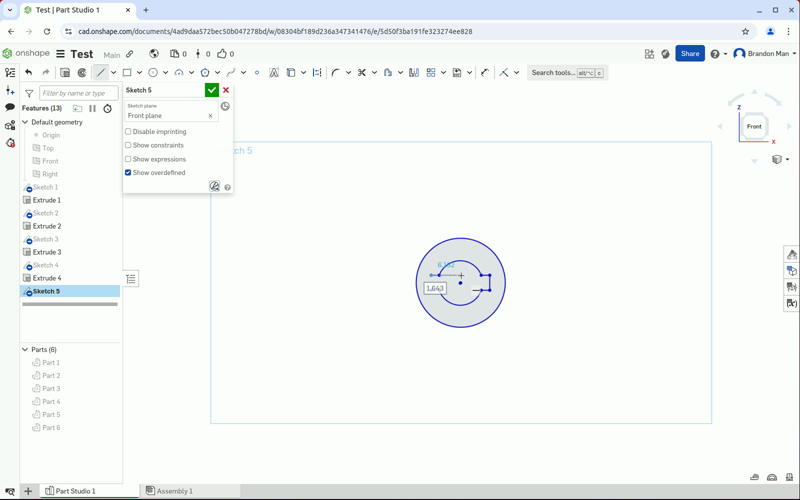
mouse_move(431, 290)
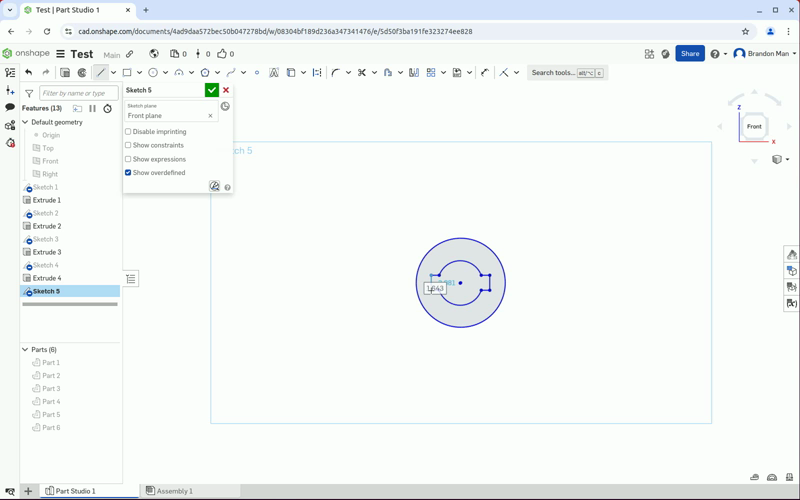
key_up(shift)
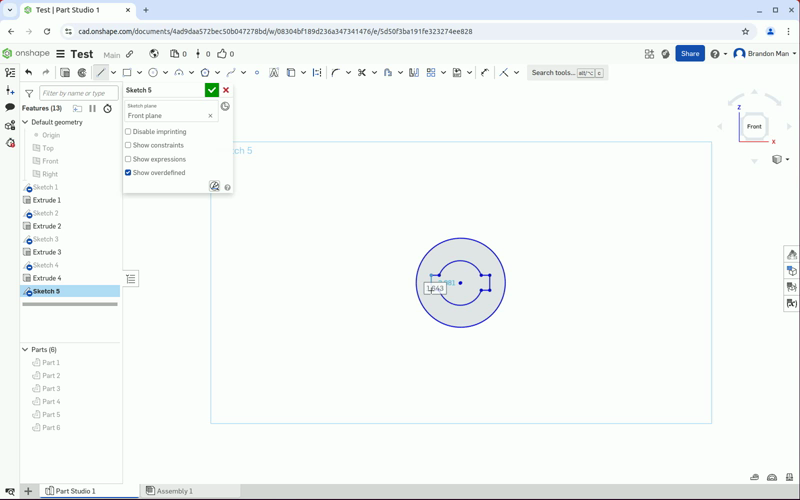
click(431, 290)
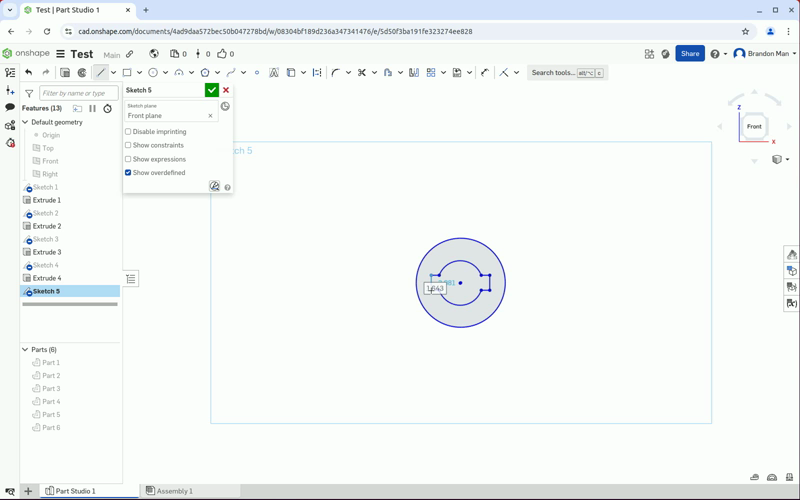
key(esc)
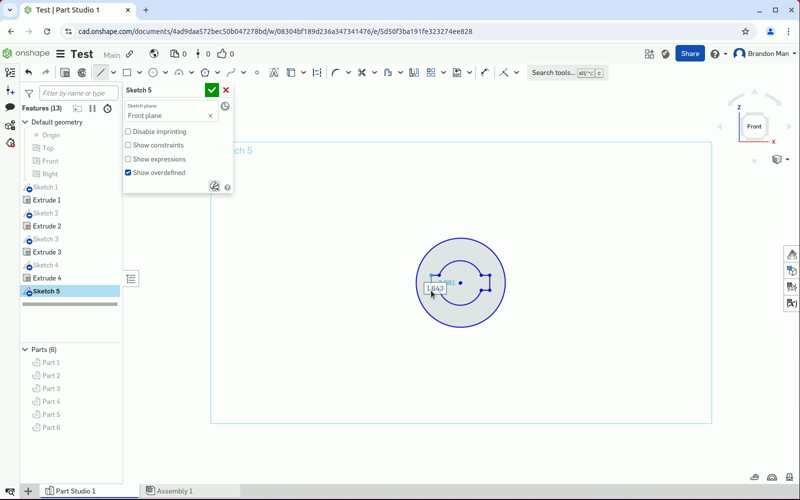
mouse_move(496, 300)
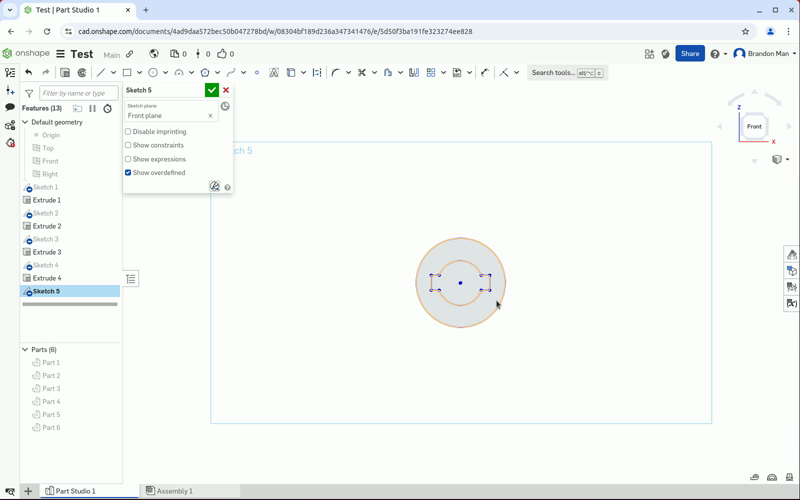
click(496, 300)
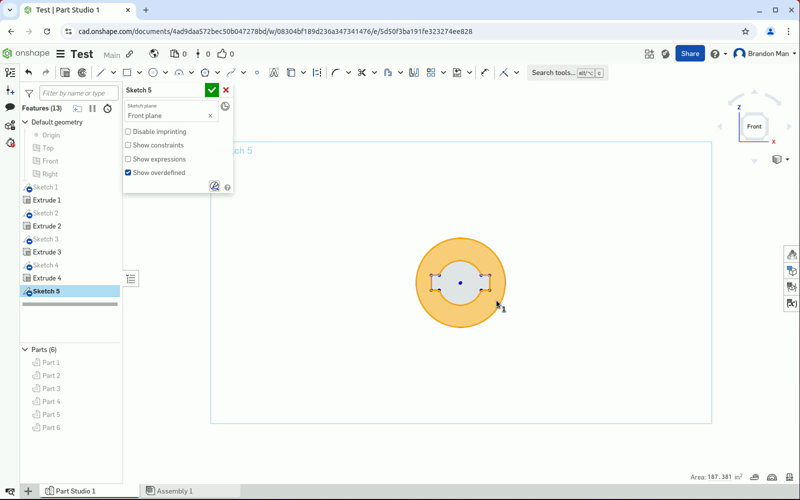
mouse_move(73, 352)
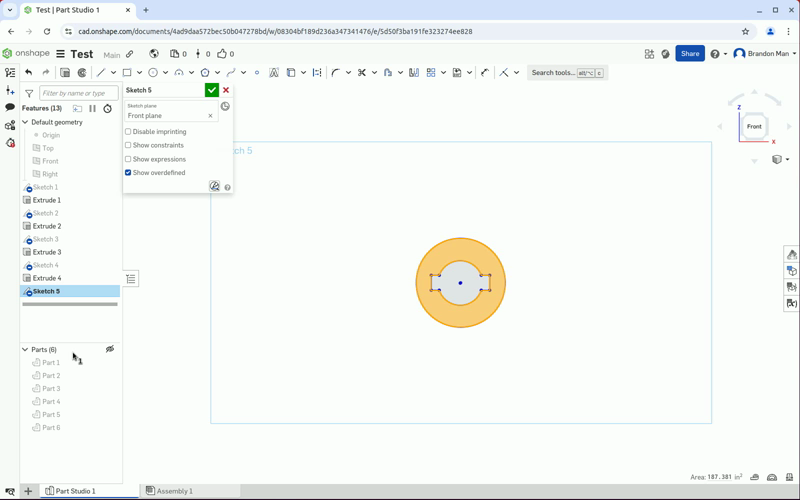
key(shift+y)
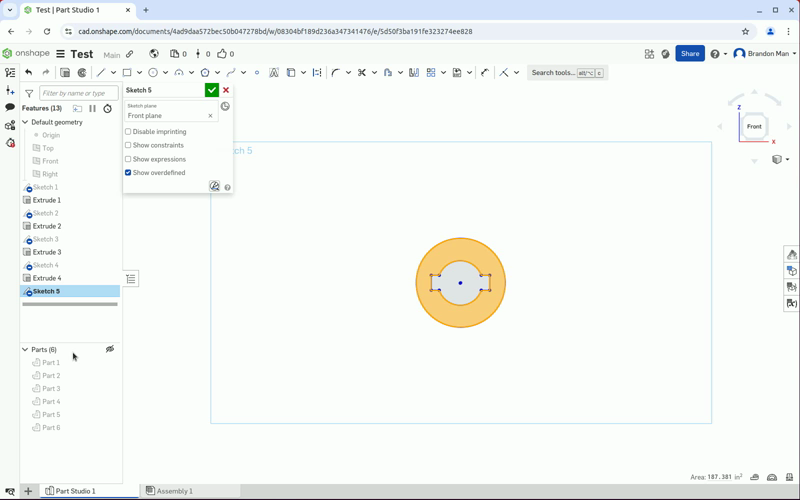
key(shift+e)
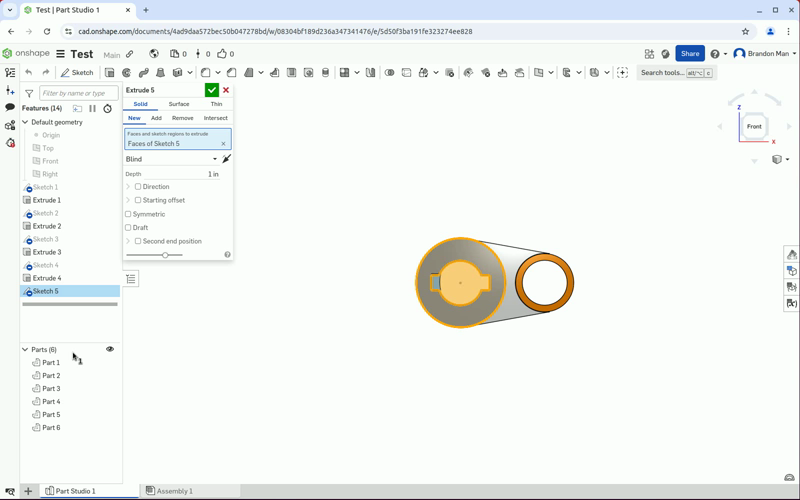
mouse_move(143, 106)
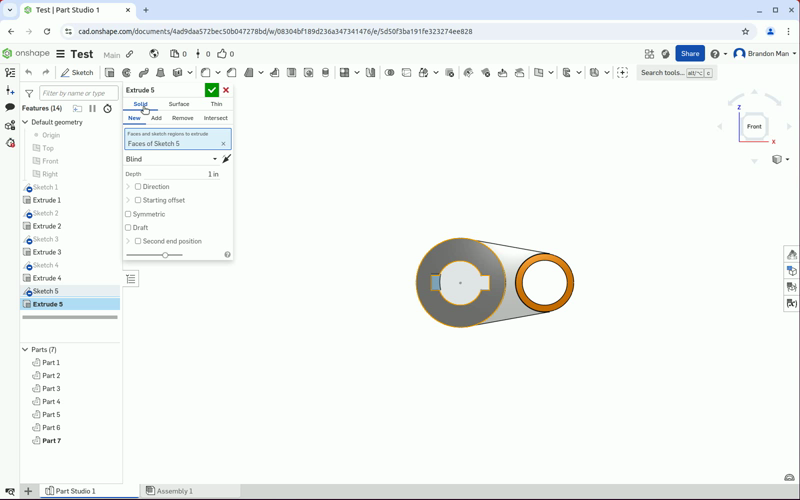
click(143, 106)
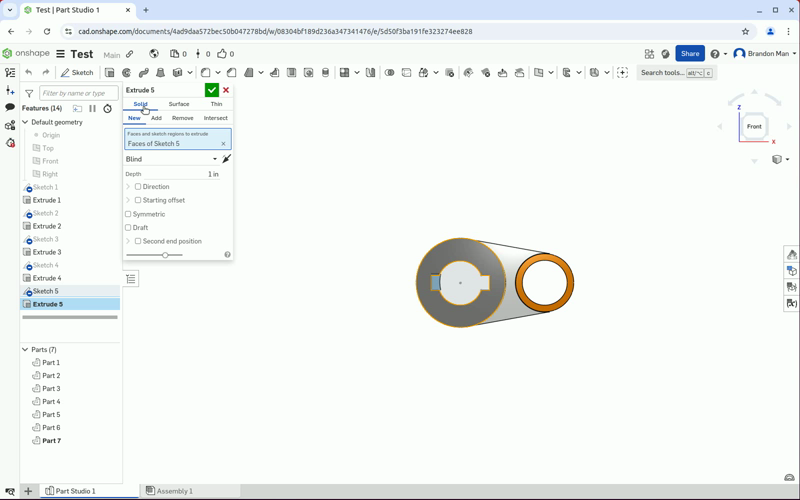
mouse_move(137, 120)
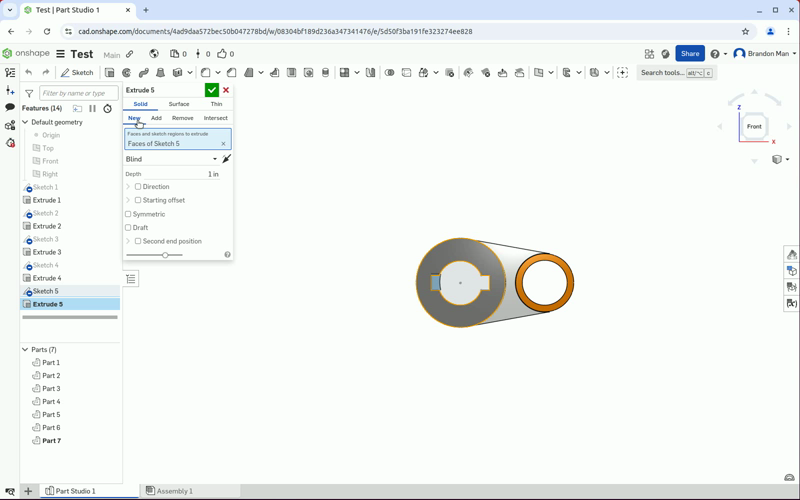
click(137, 120)
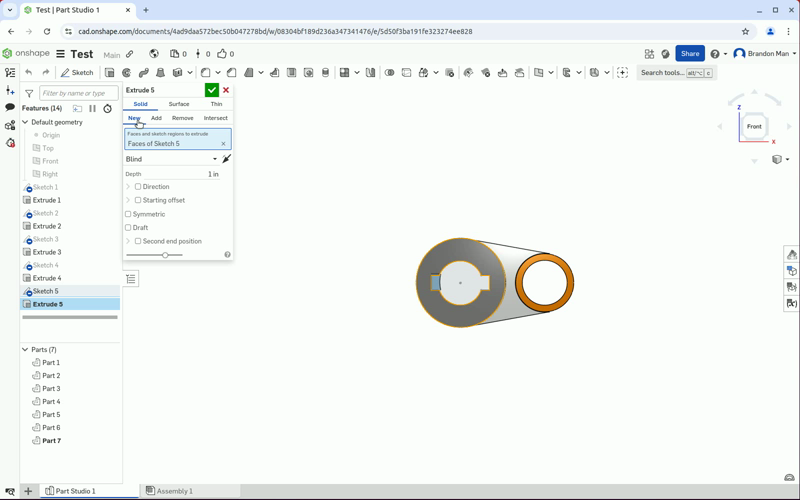
key(tab, 4)
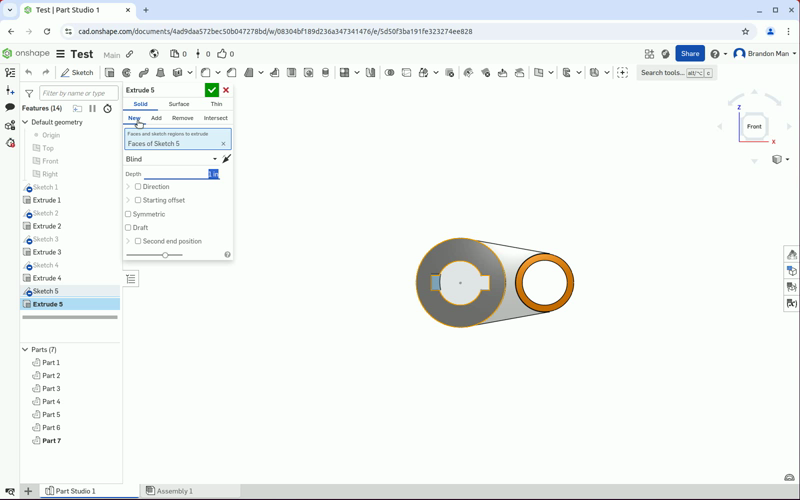
text(16.128)
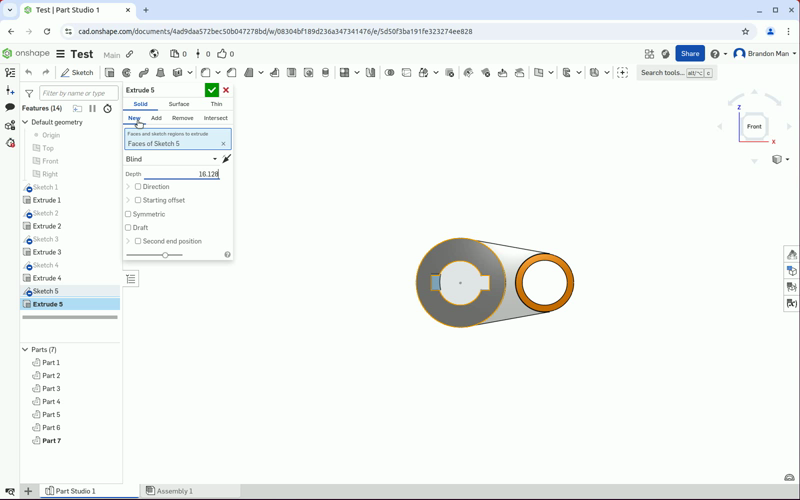
key(enter)
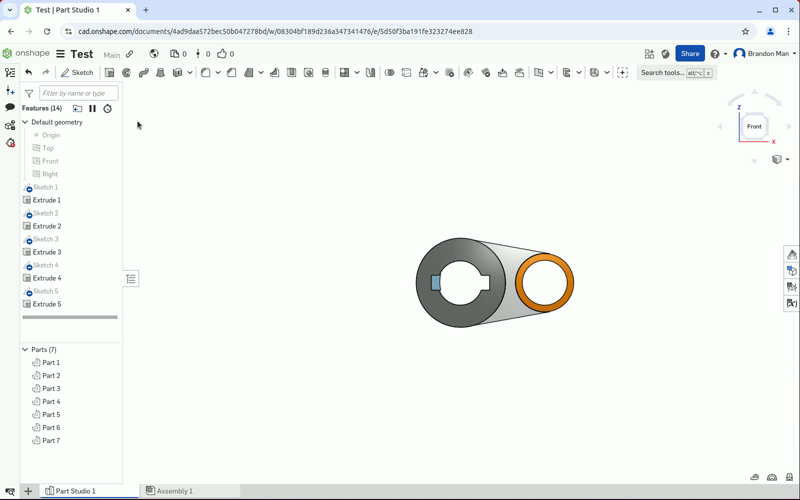
key(shift+h)
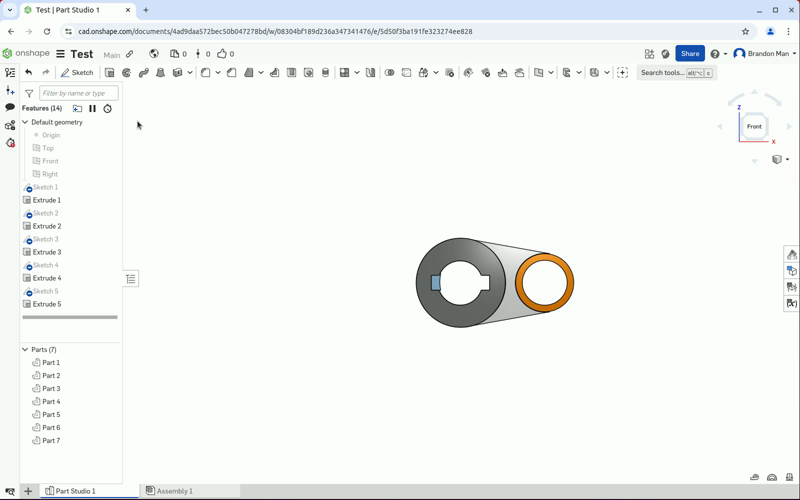
key(shift+h)
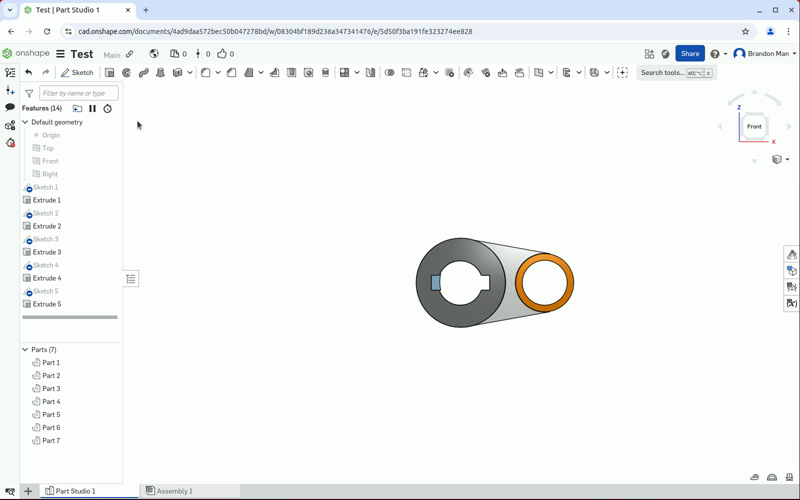
mouse_move(73, 189)
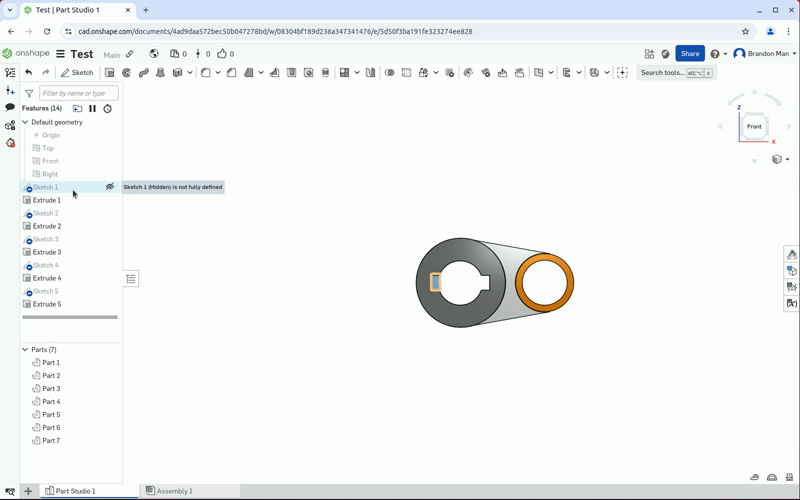
click(73, 189)
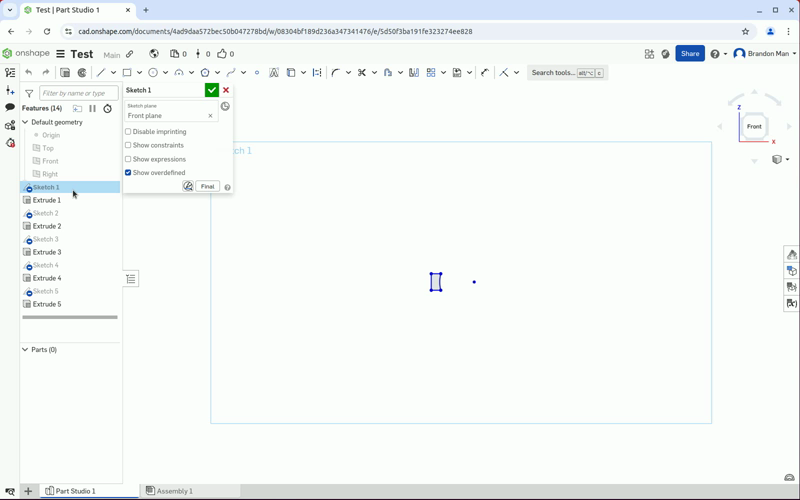
mouse_move(229, 92)
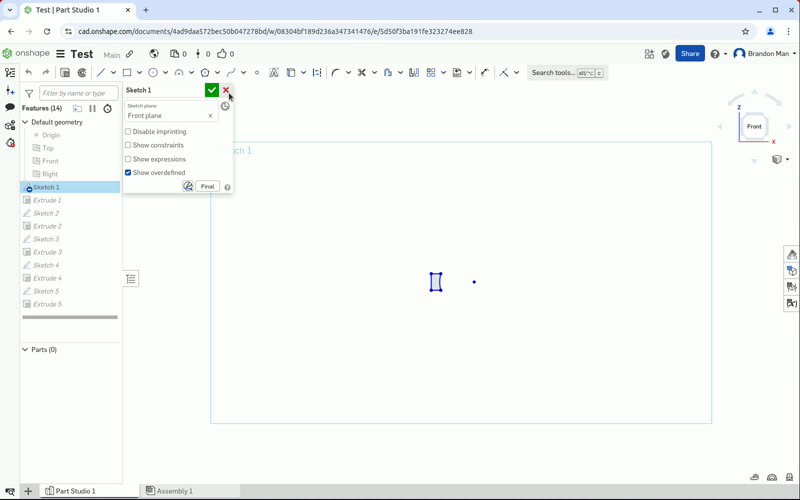
click(229, 92)
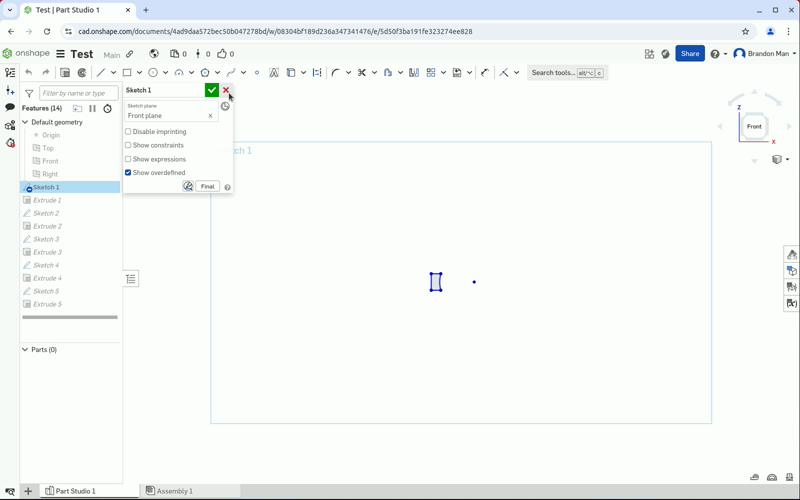
key(shift+s)
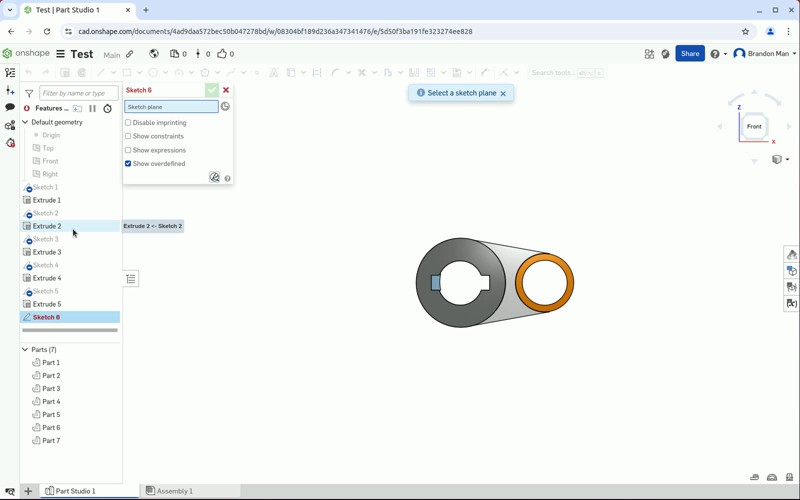
scroll(3)
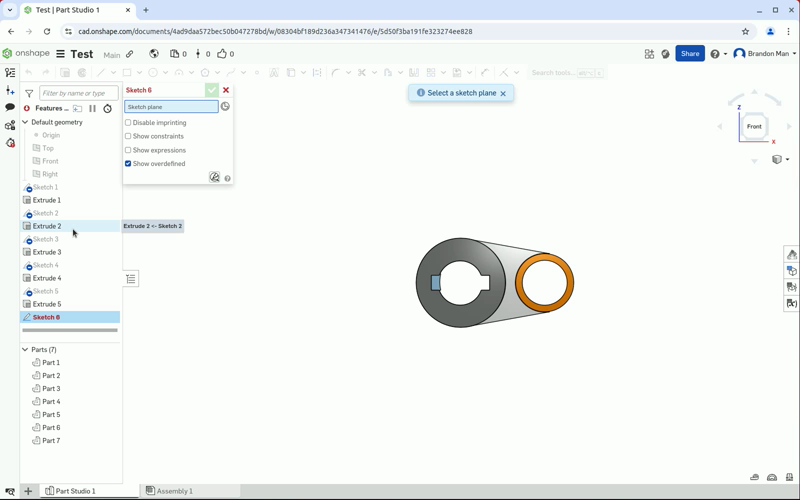
mouse_move(73, 163)
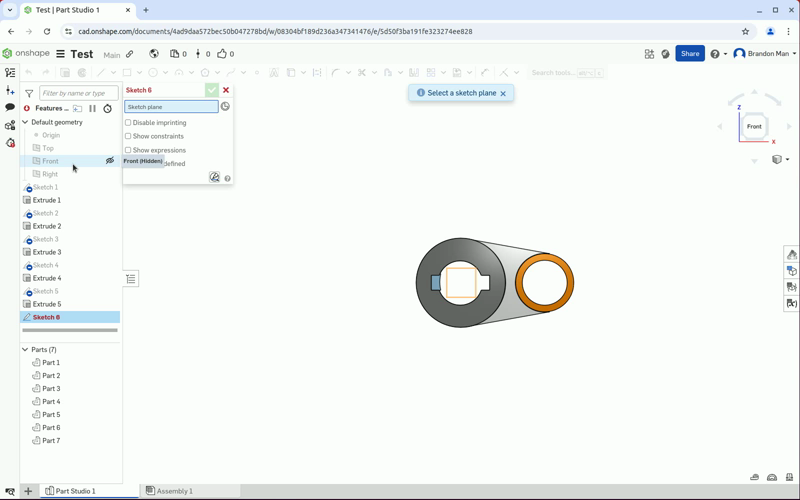
click(73, 163)
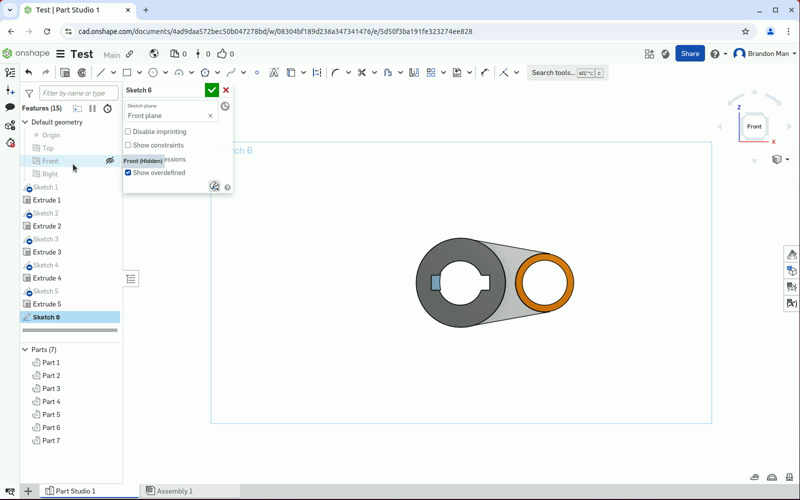
mouse_move(73, 352)
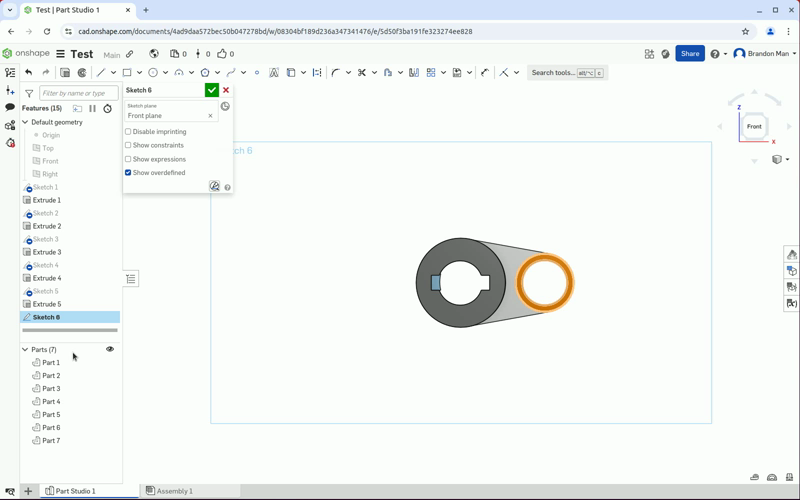
key(y)
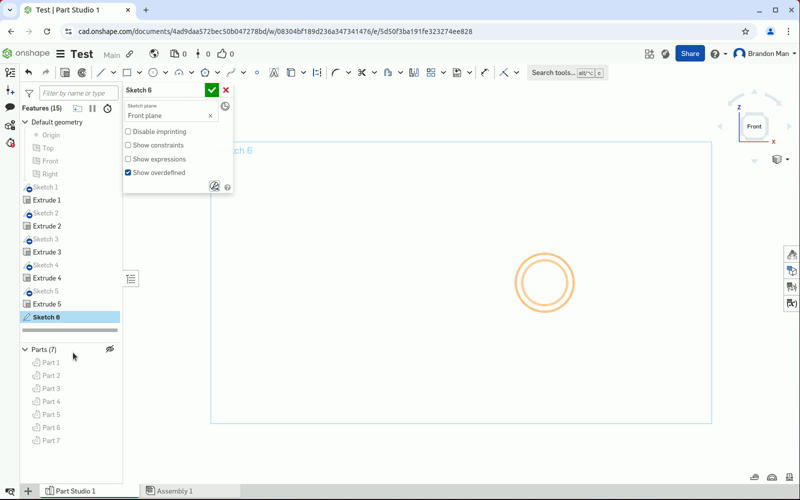
key(l)
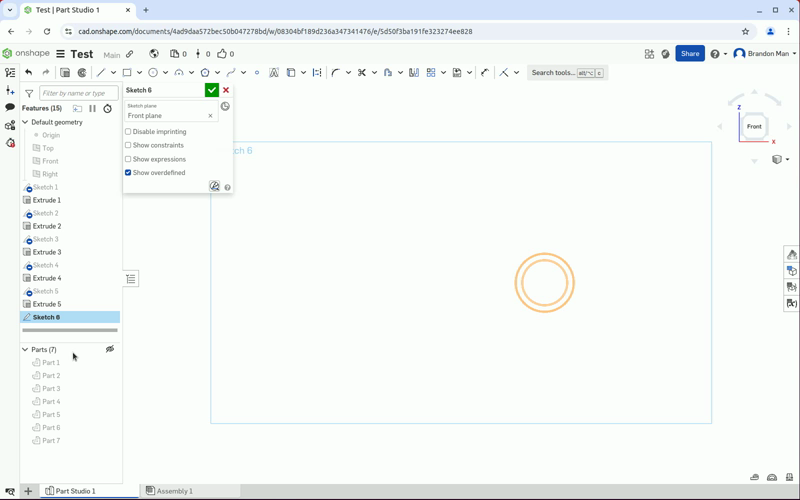
key_down(shift)
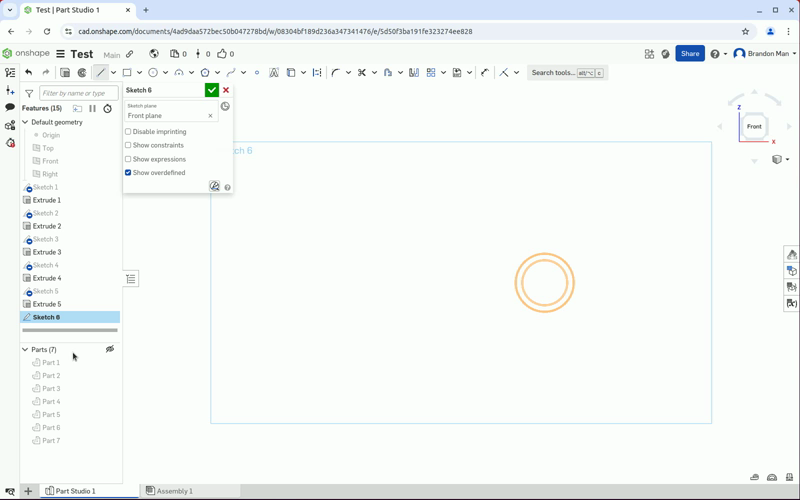
mouse_move(431, 290)
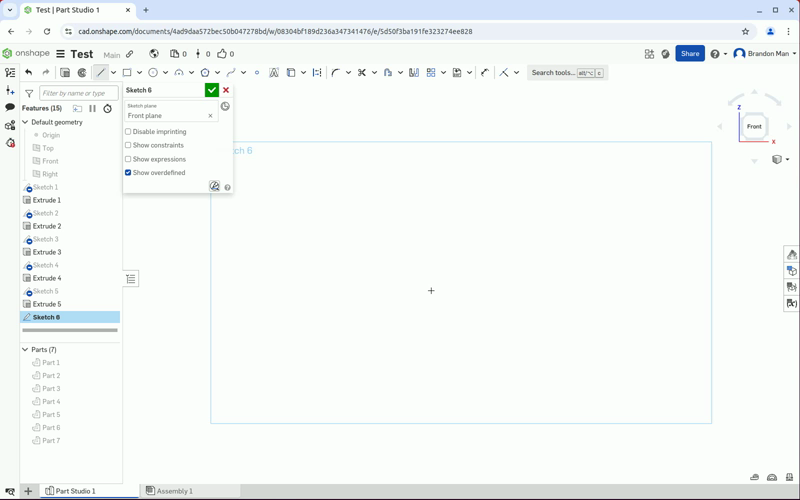
click(431, 290)
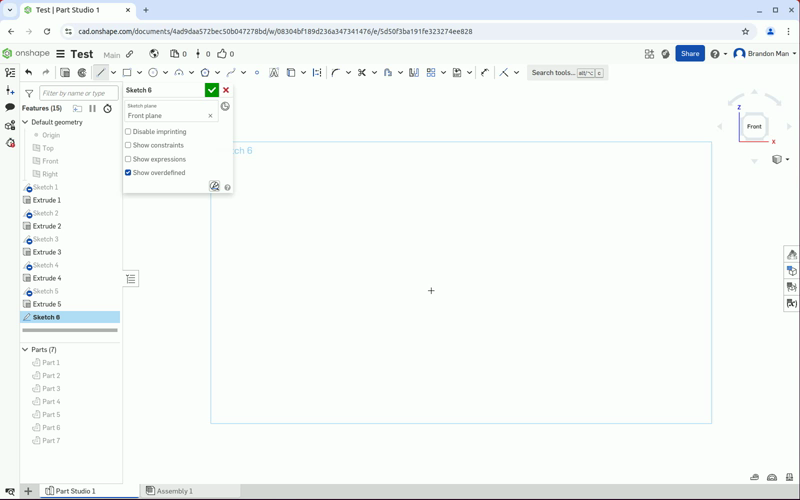
key_up(shift)
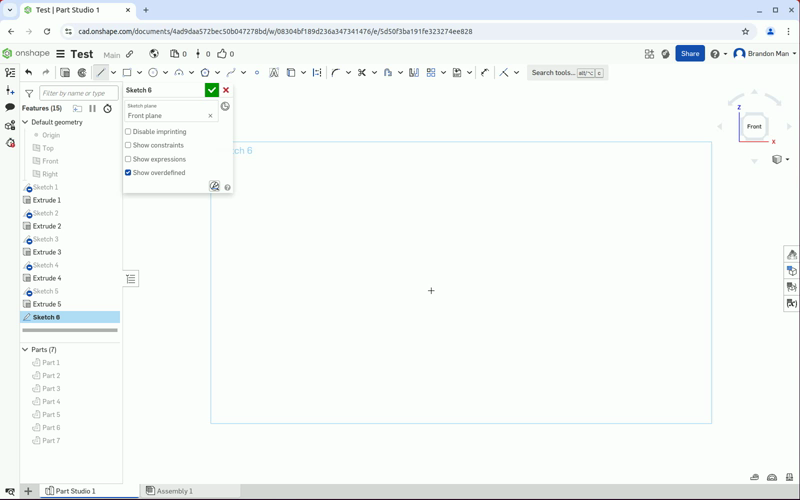
key_down(shift)
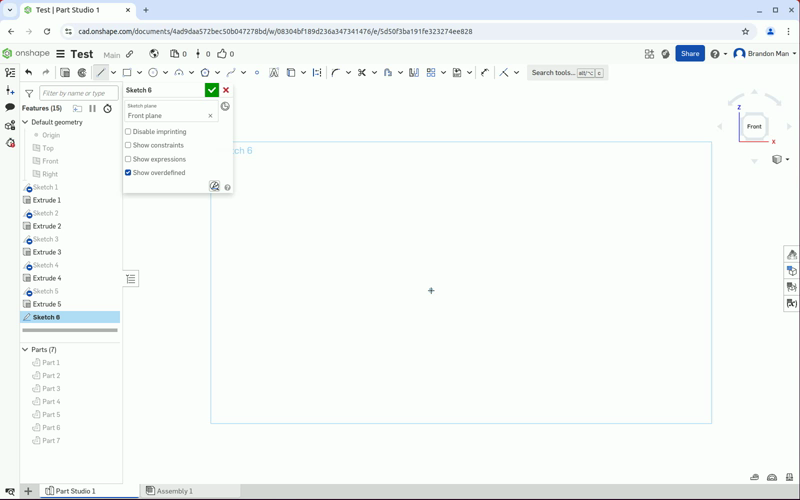
mouse_move(461, 290)
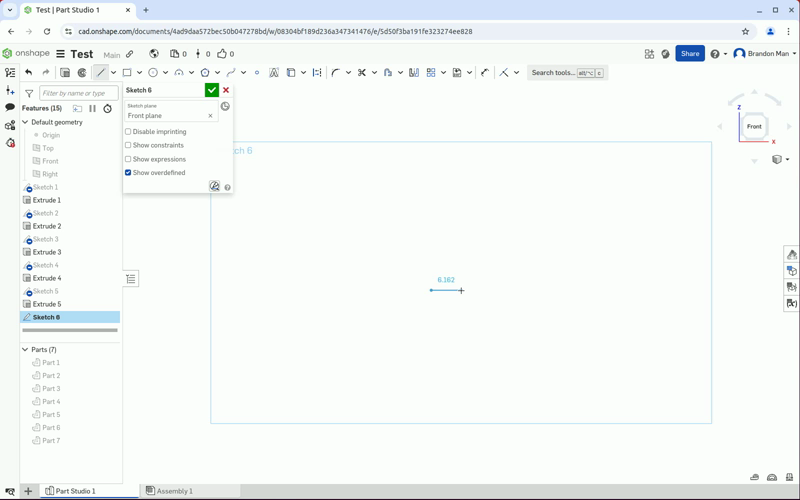
mouse_move(440, 290)
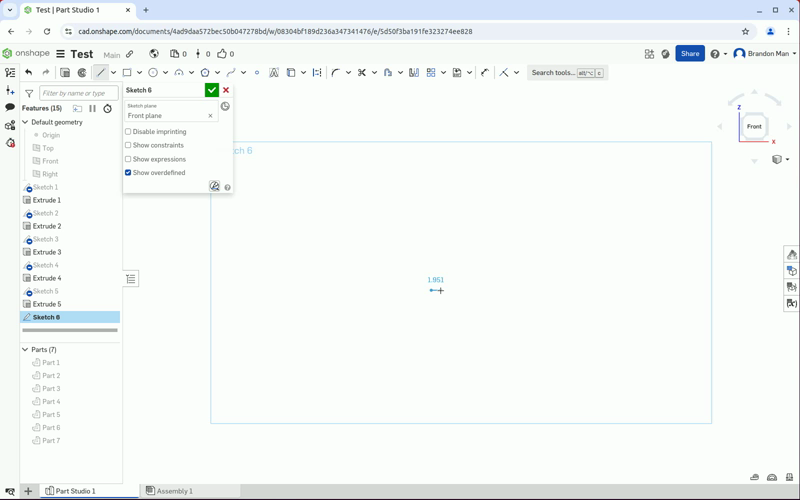
click(440, 290)
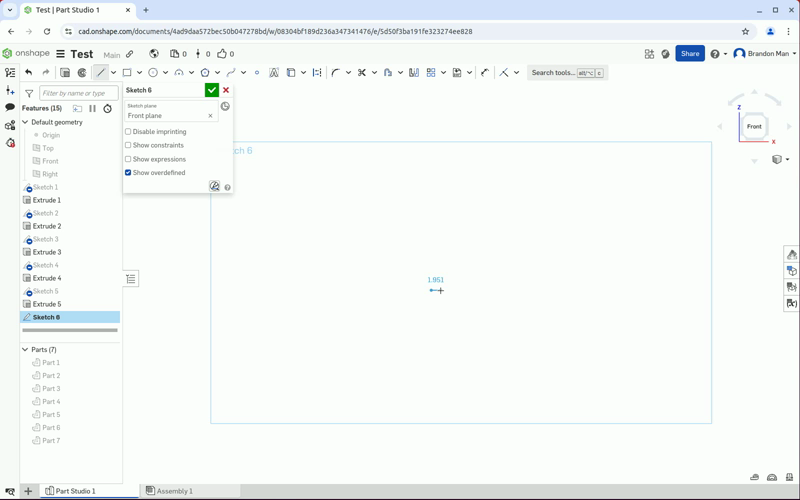
key_up(shift)
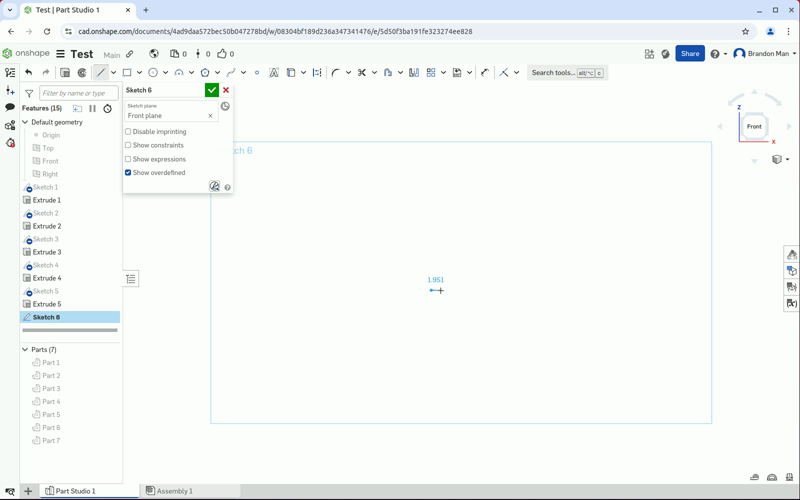
key(esc)
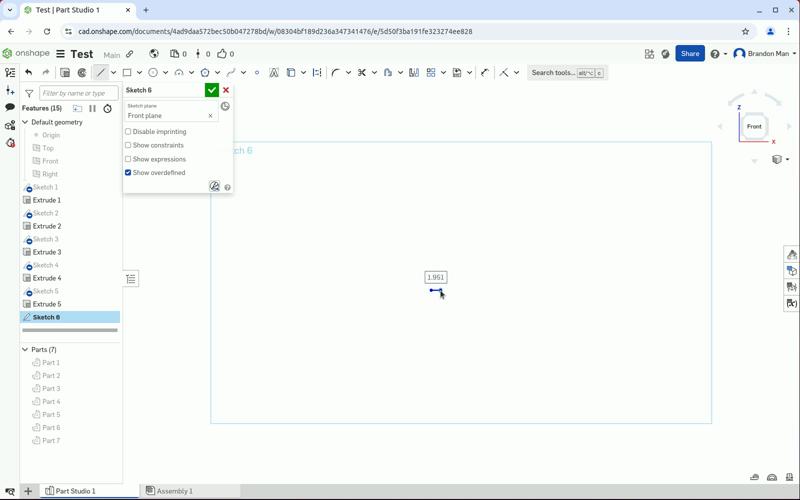
key(a)
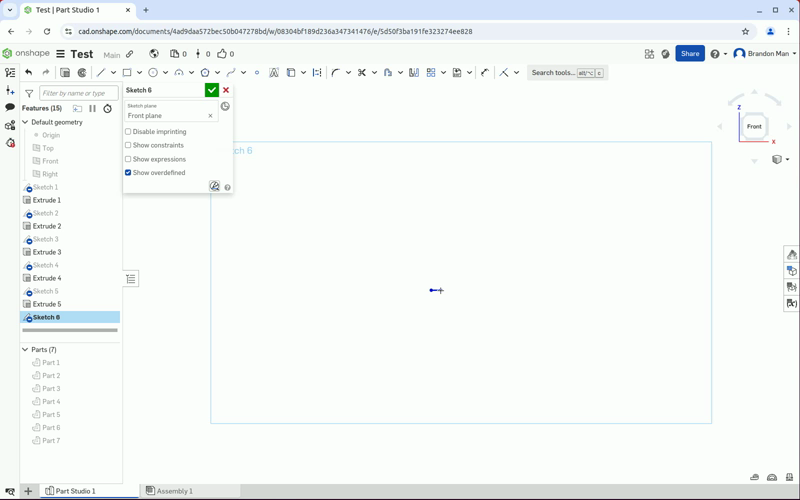
mouse_move(440, 290)
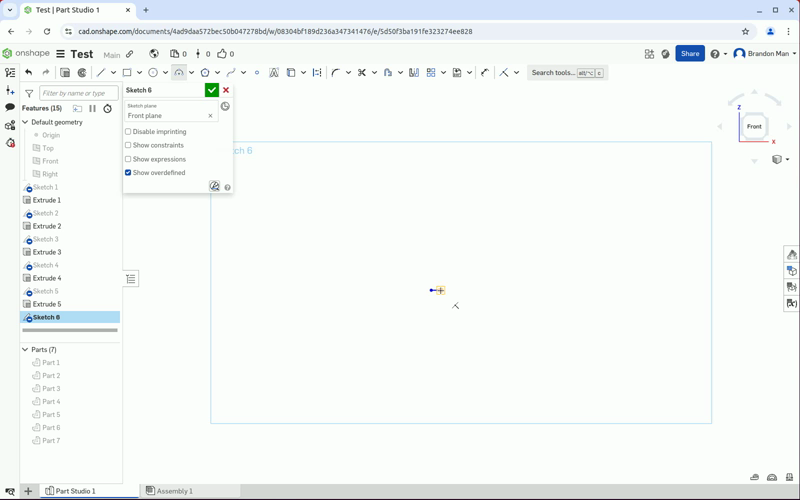
click(440, 290)
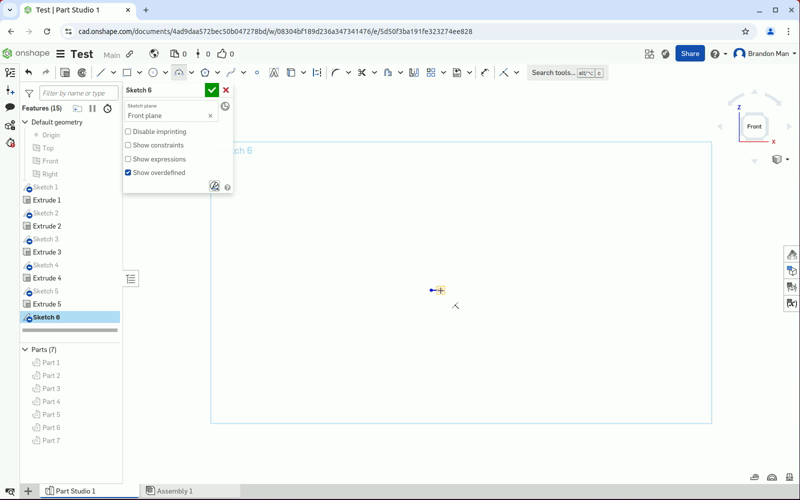
key_down(shift)
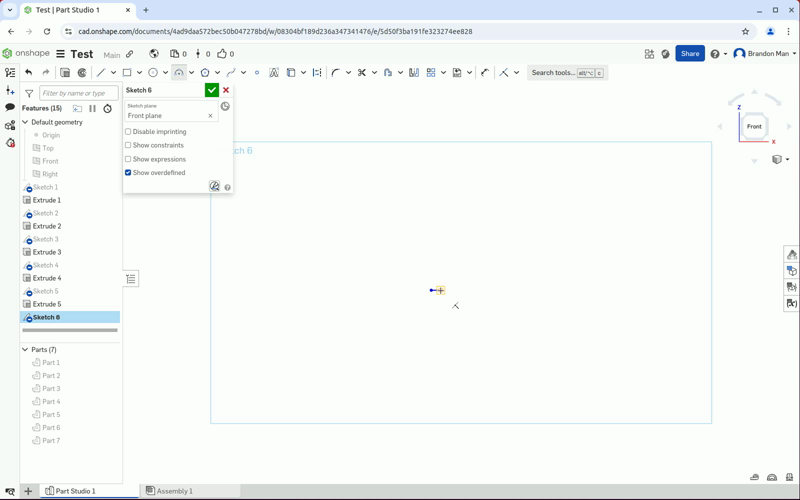
mouse_move(440, 273)
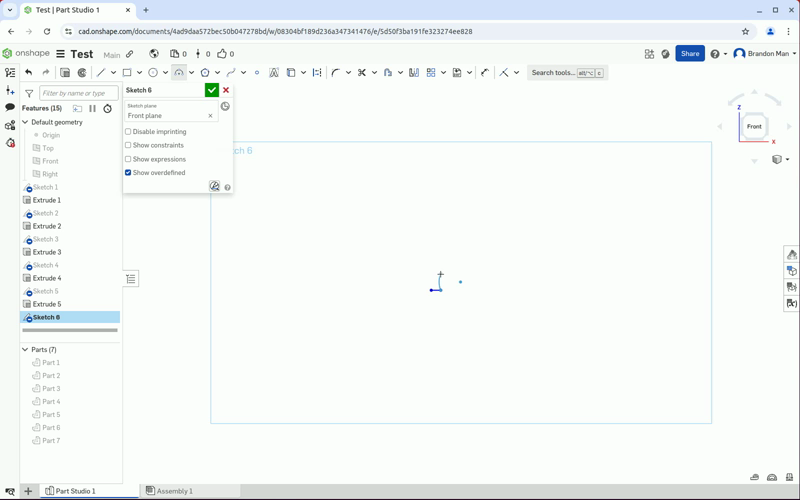
click(440, 273)
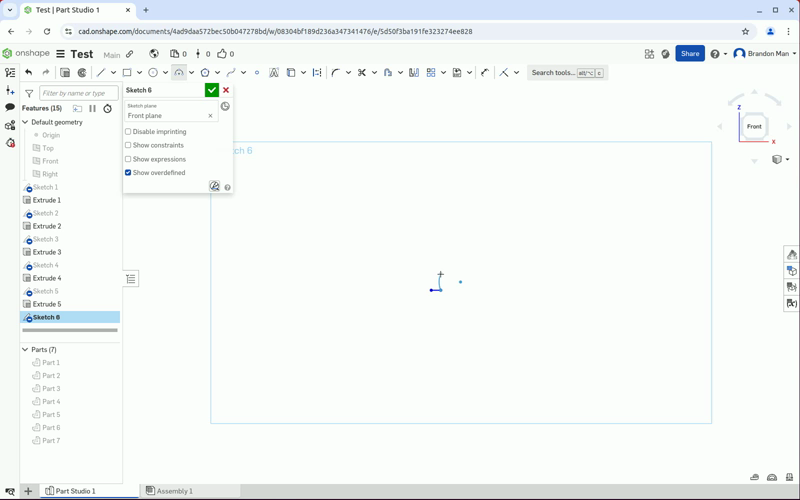
mouse_move(439, 281)
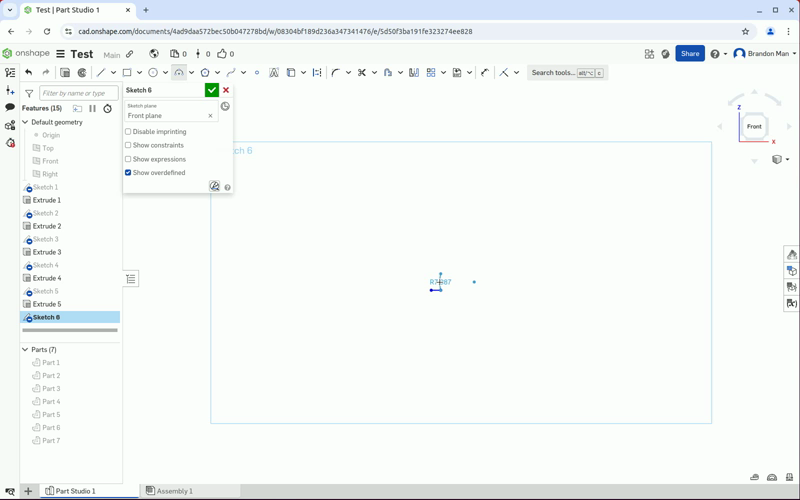
click(439, 281)
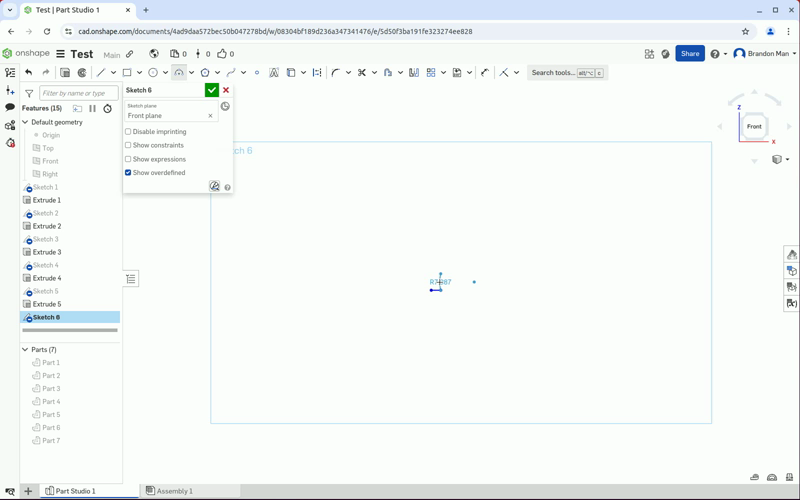
key_up(shift)
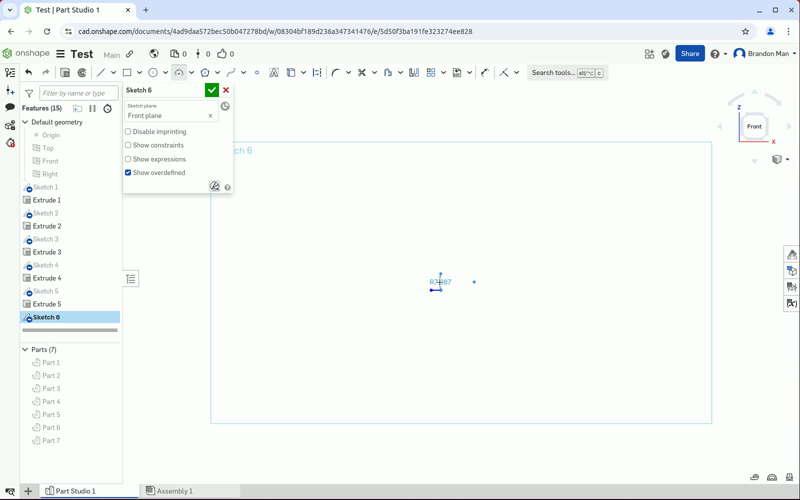
key(esc)
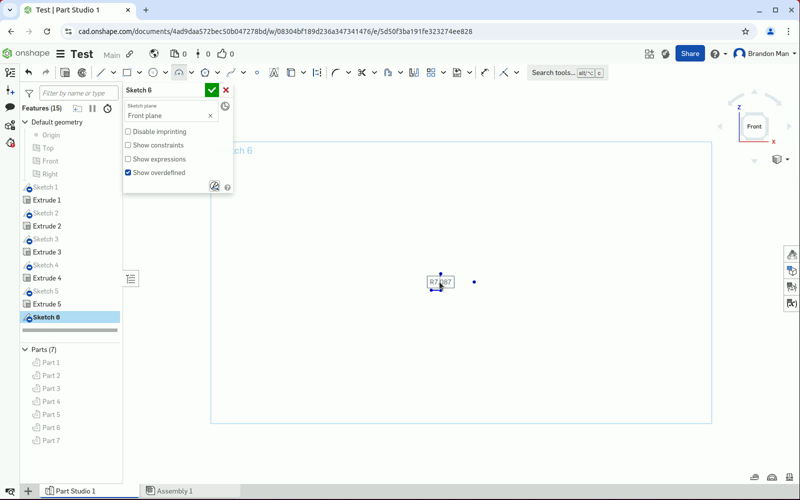
key(l)
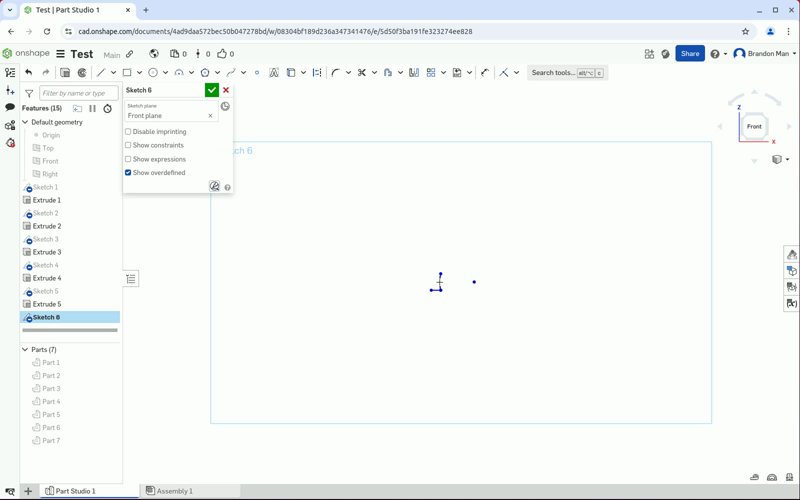
mouse_move(440, 273)
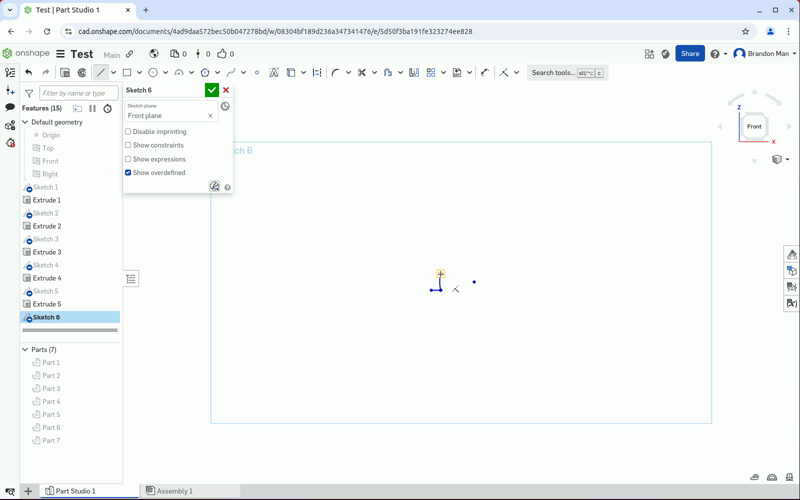
click(440, 273)
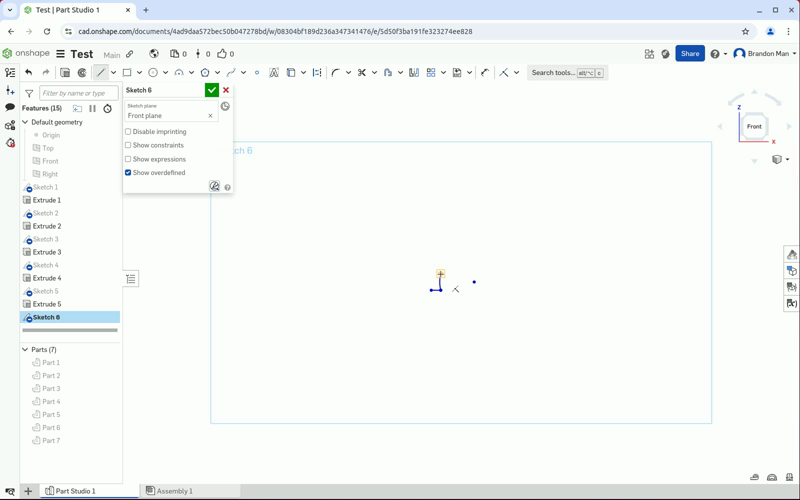
key_down(shift)
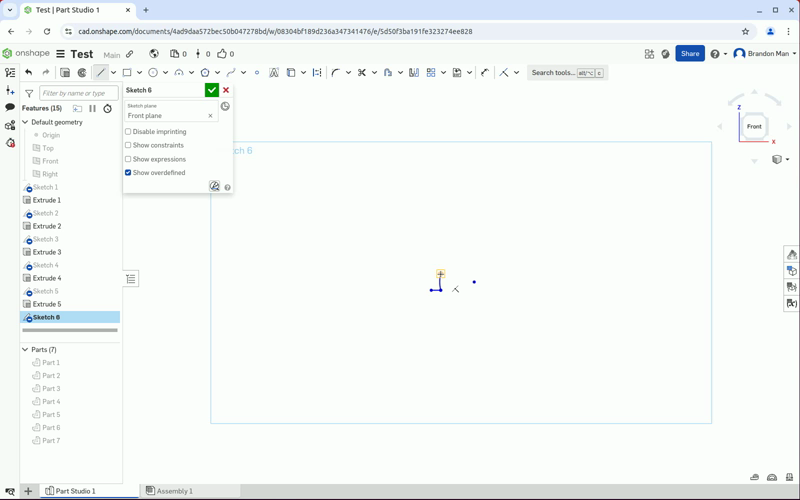
mouse_move(470, 273)
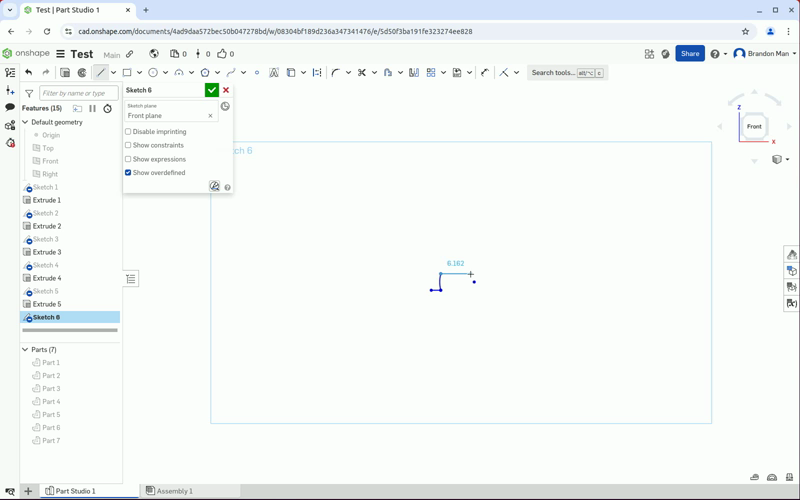
mouse_move(431, 273)
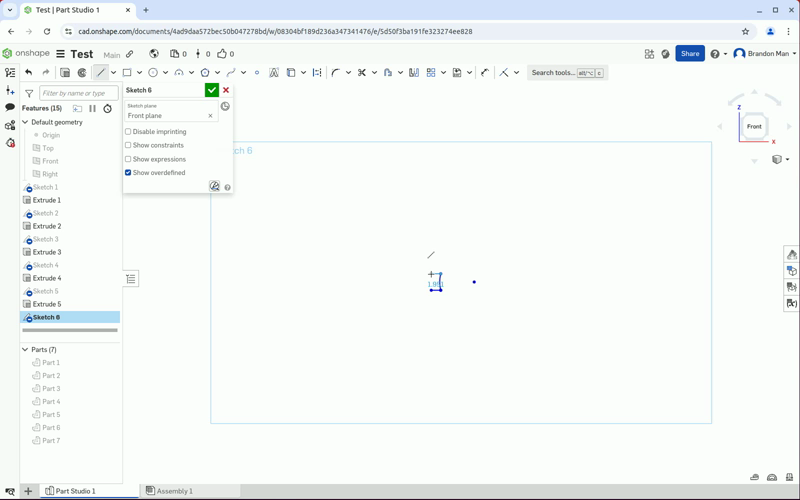
click(431, 273)
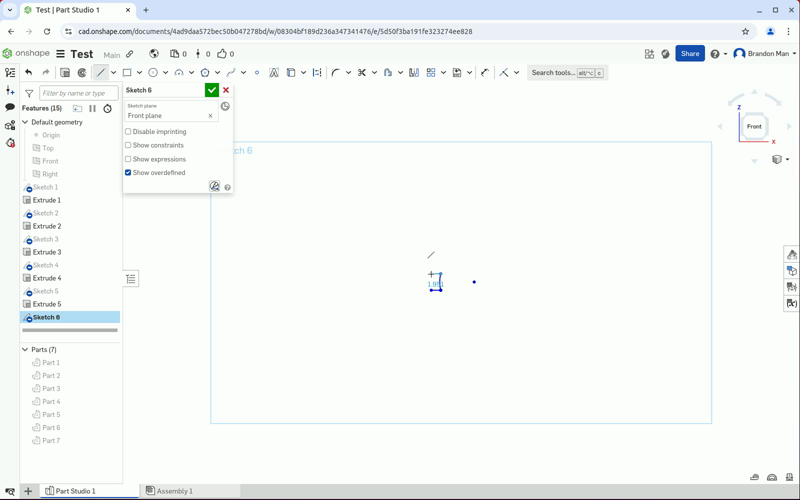
key_up(shift)
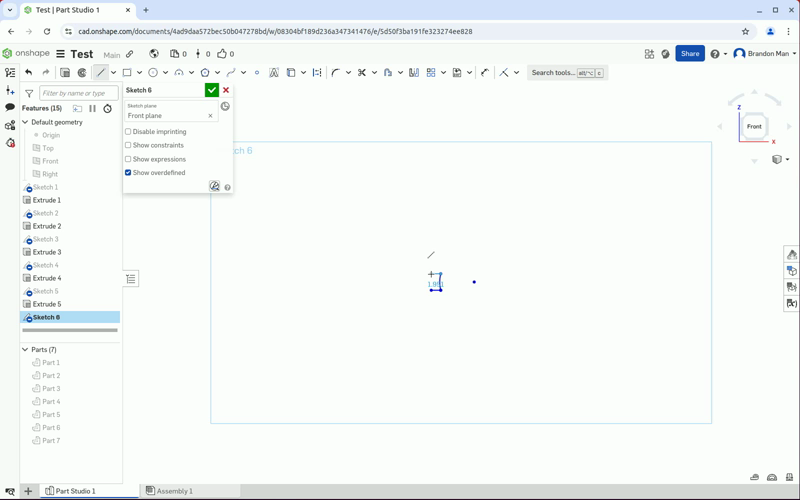
mouse_move(461, 273)
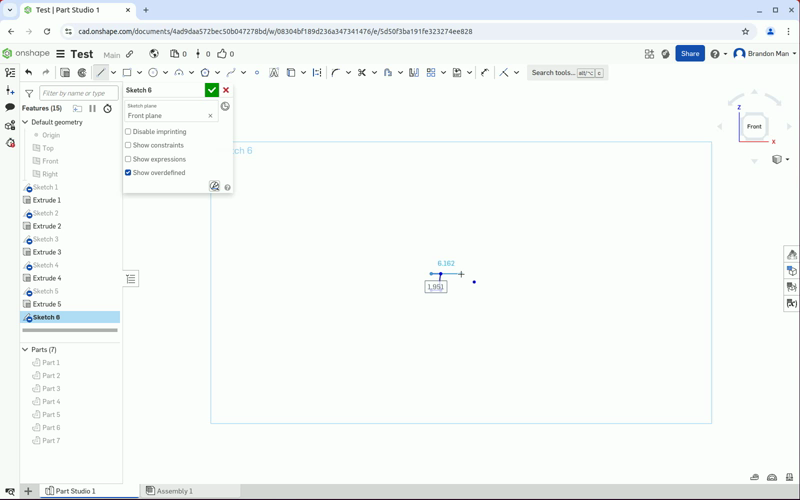
key_down(shift)
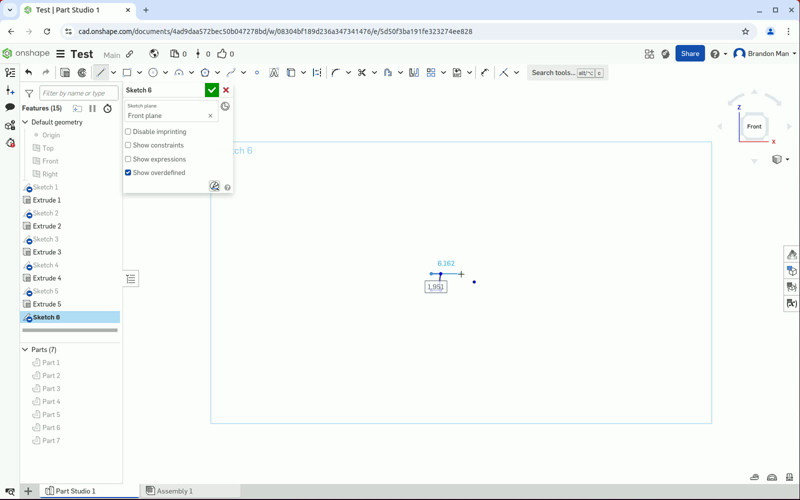
mouse_move(431, 290)
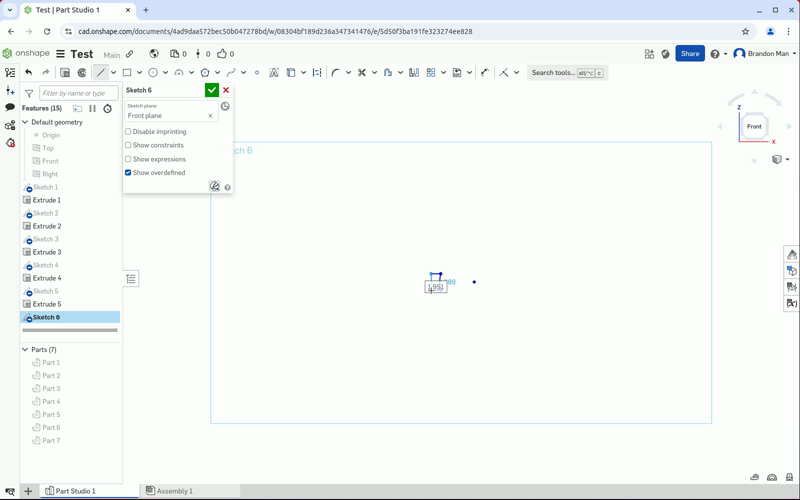
key_up(shift)
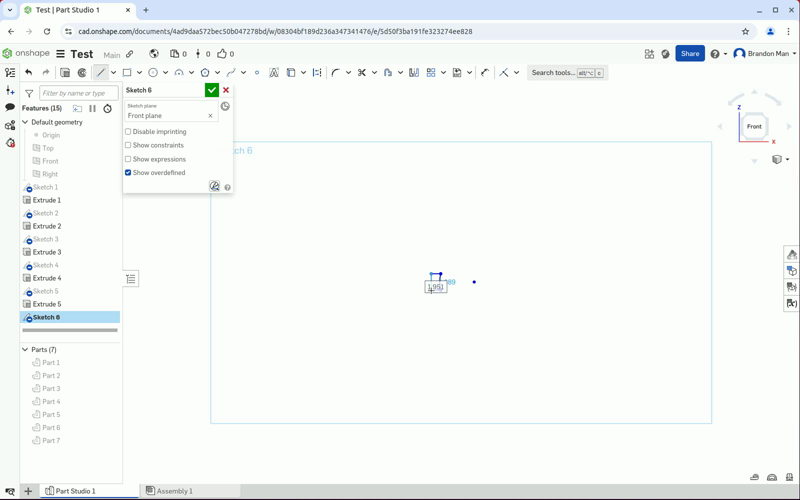
click(431, 290)
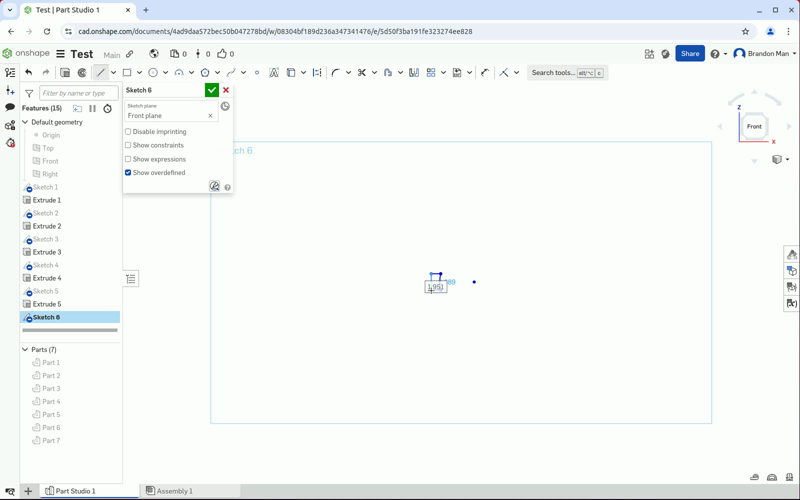
key(esc)
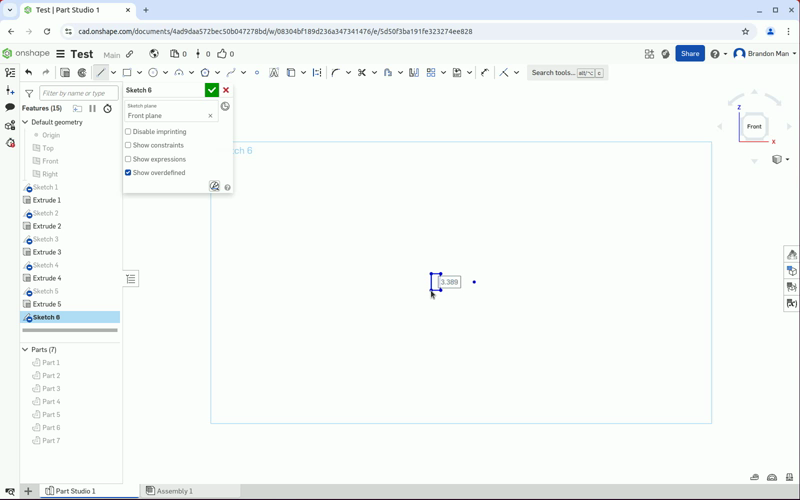
mouse_move(439, 275)
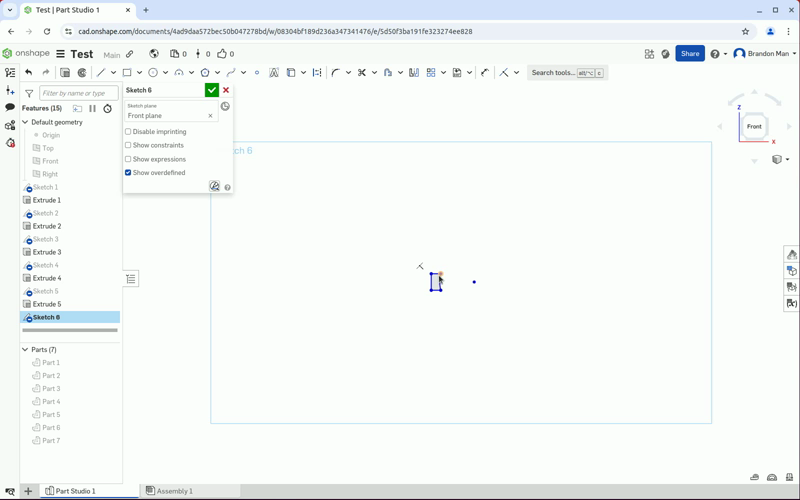
scroll(6)
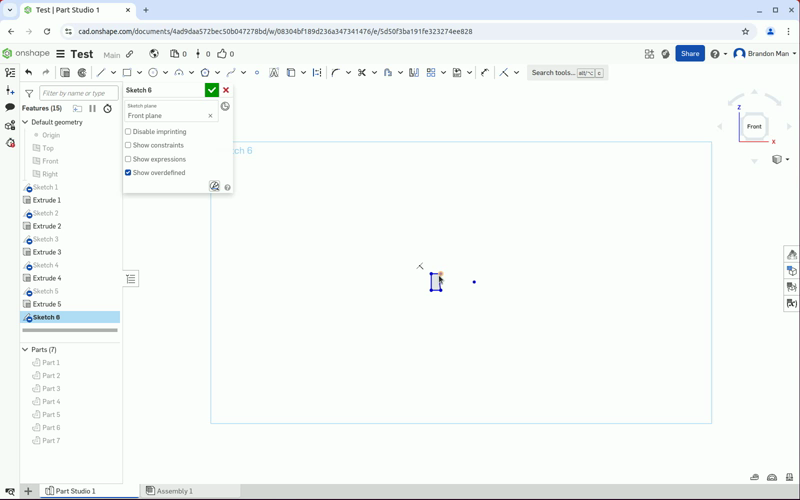
scroll(6)
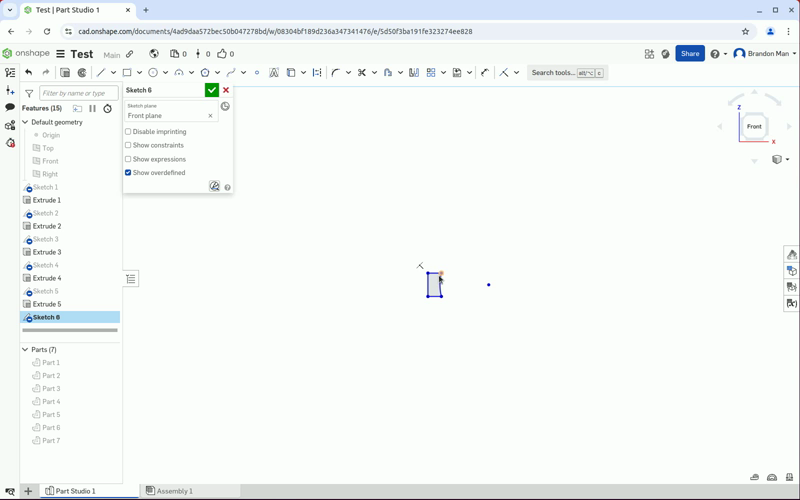
scroll(6)
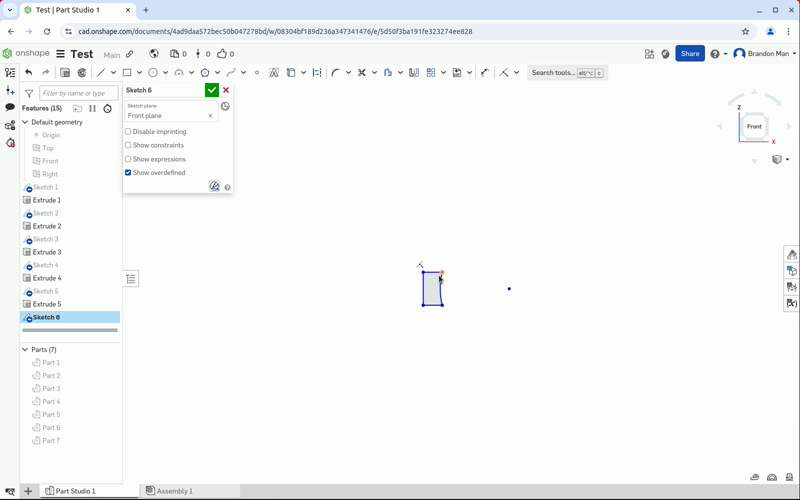
scroll(6)
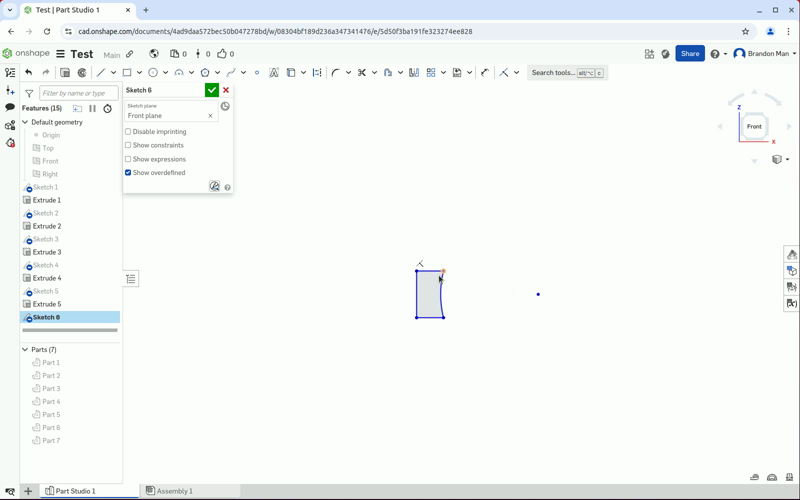
scroll(6)
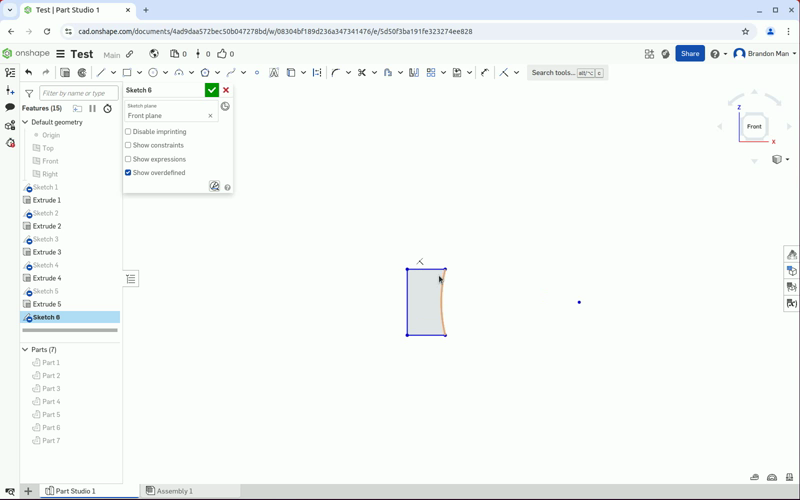
scroll(6)
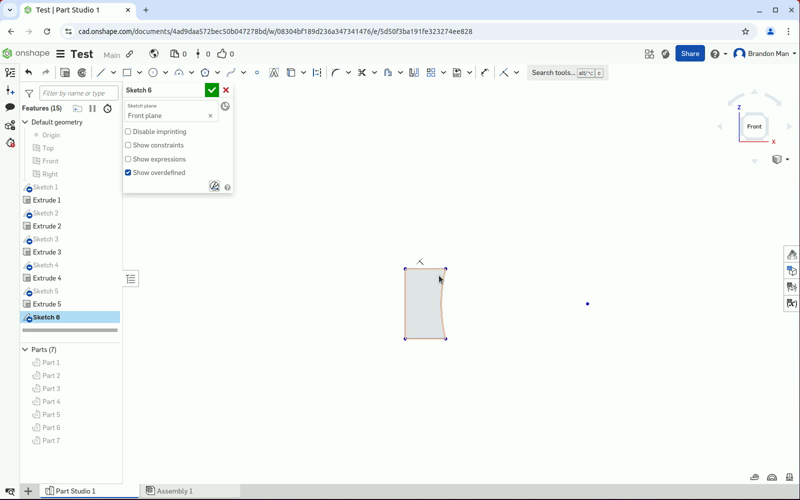
scroll(6)
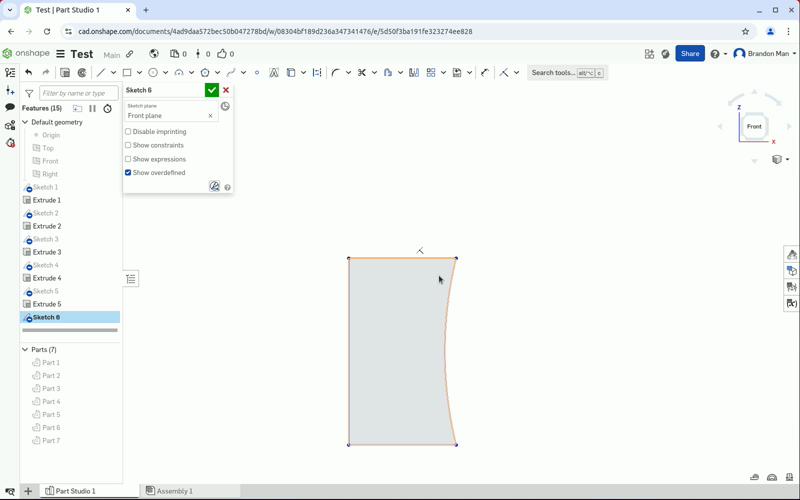
click(439, 275)
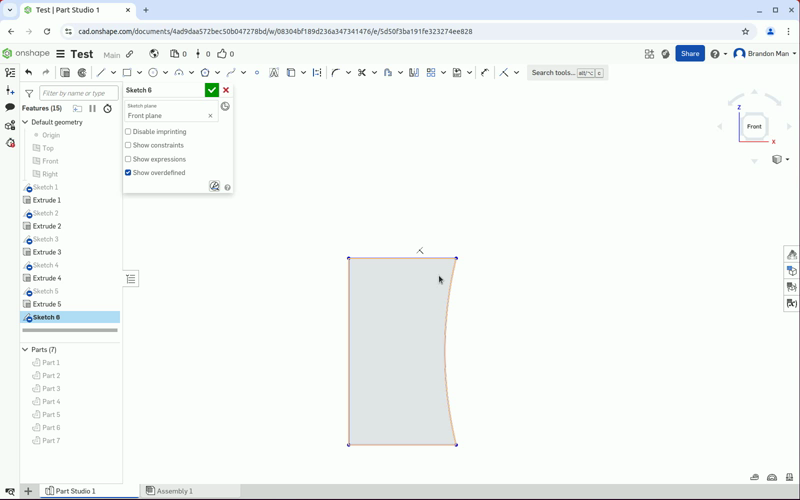
scroll(-6)
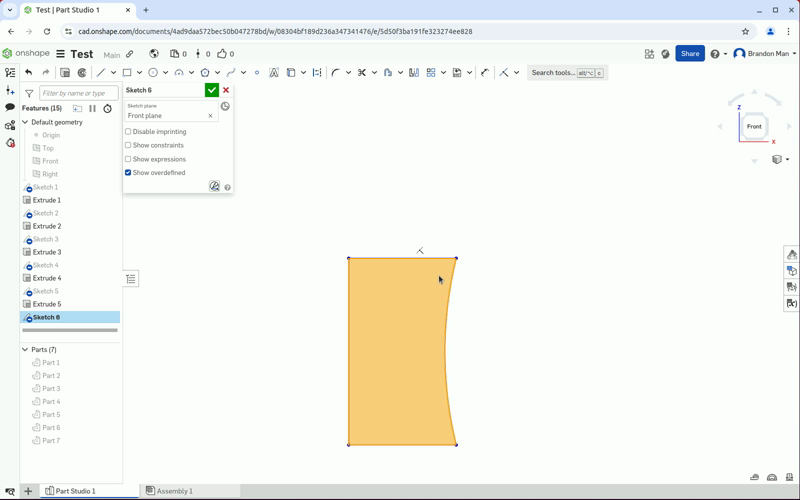
scroll(-6)
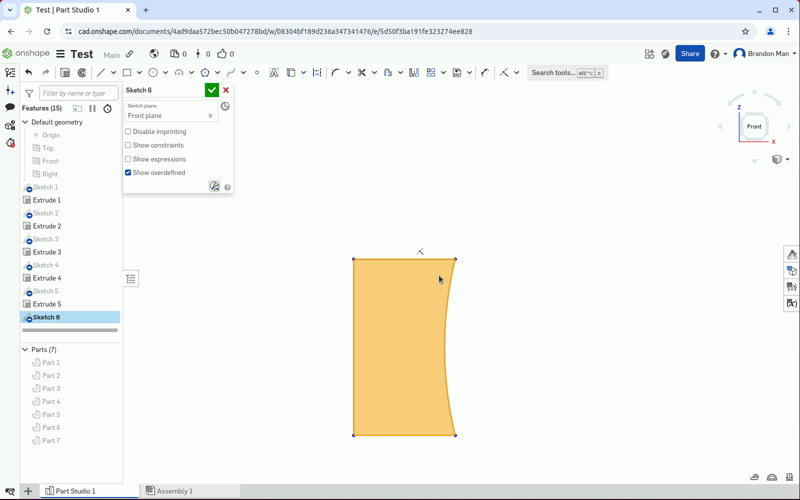
scroll(-6)
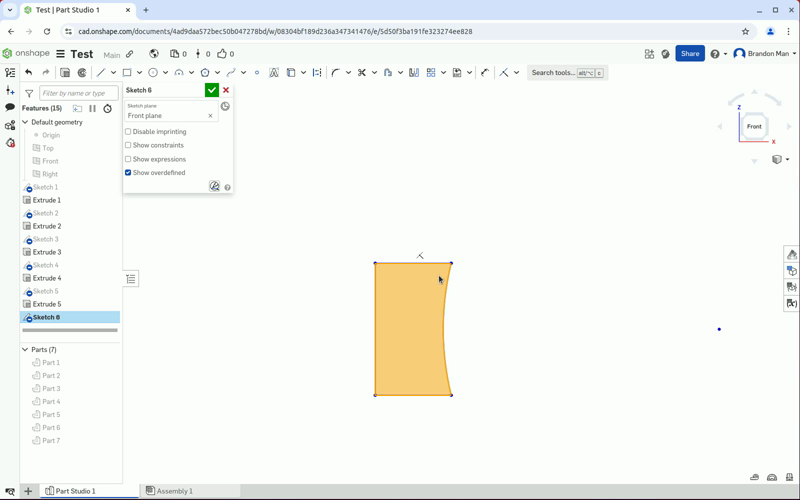
scroll(-6)
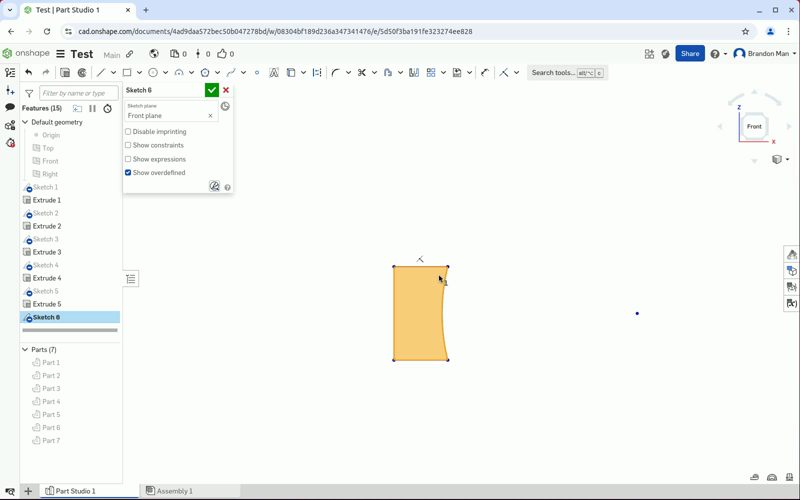
scroll(-6)
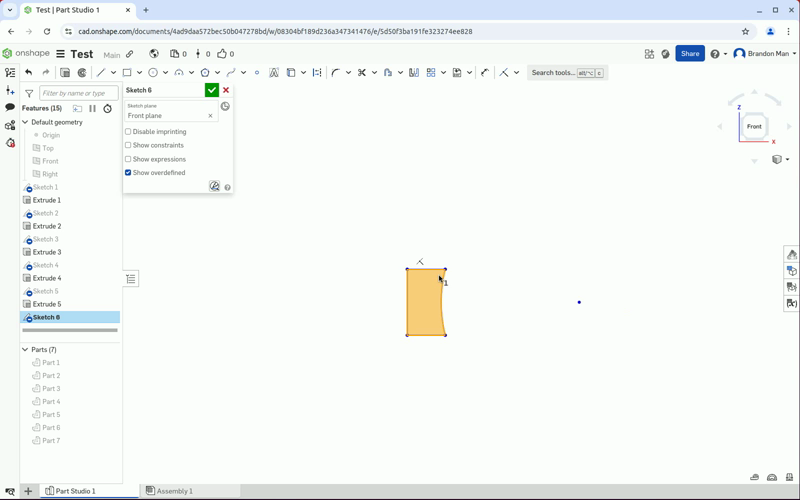
scroll(-6)
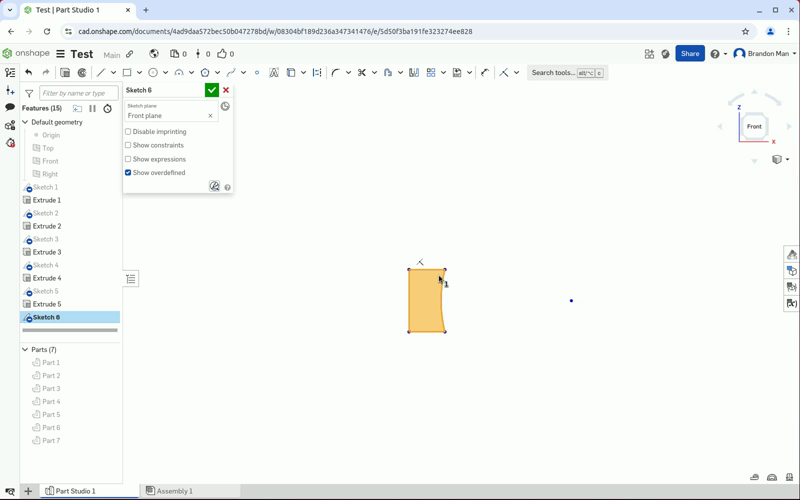
scroll(-6)
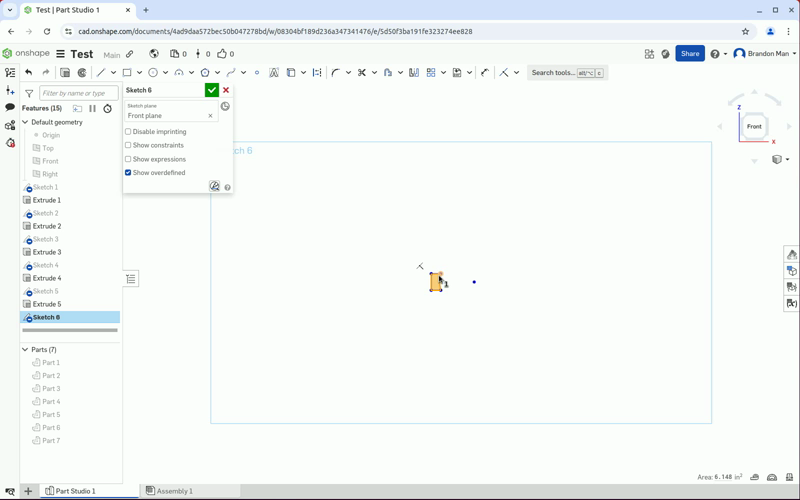
mouse_move(73, 352)
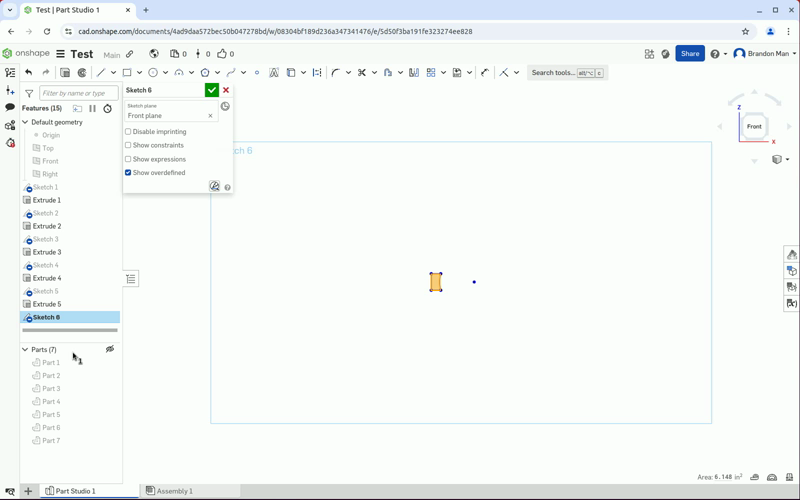
key(shift+y)
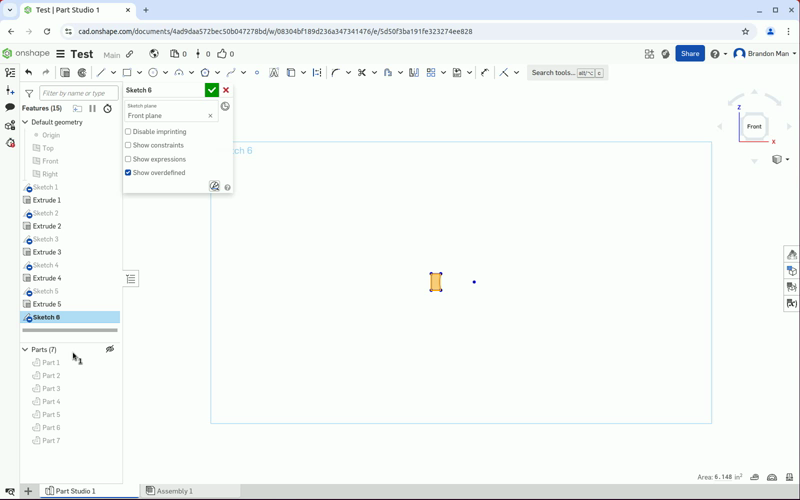
key(shift+e)
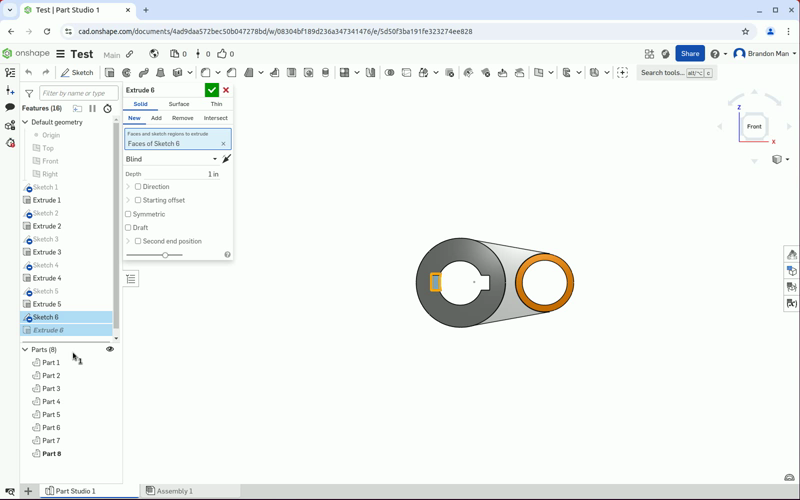
mouse_move(143, 106)
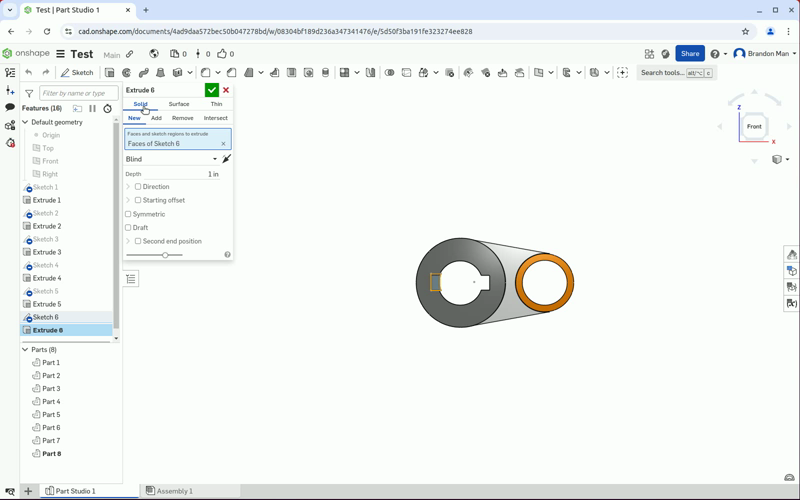
click(143, 106)
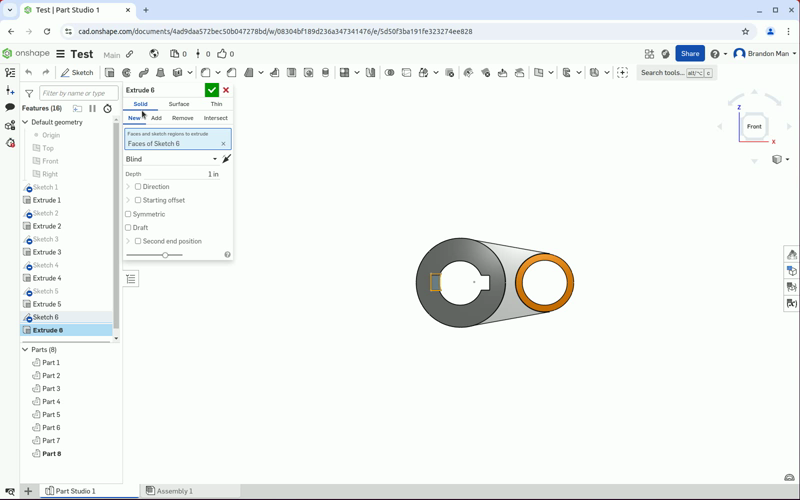
mouse_move(137, 120)
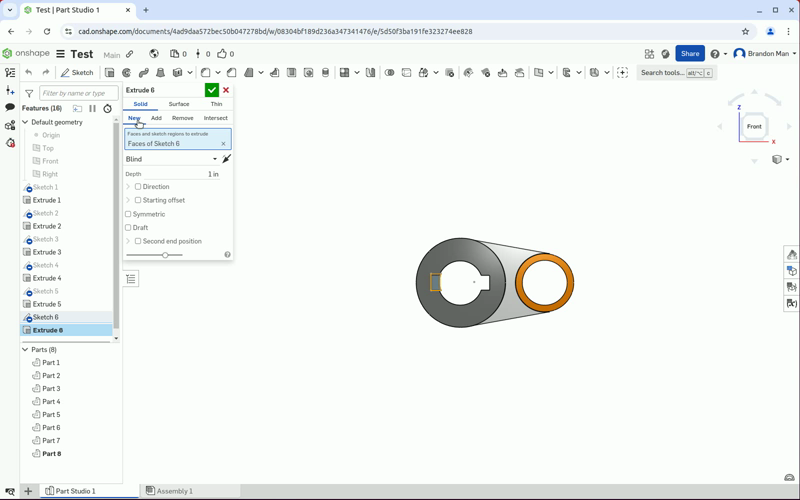
click(137, 120)
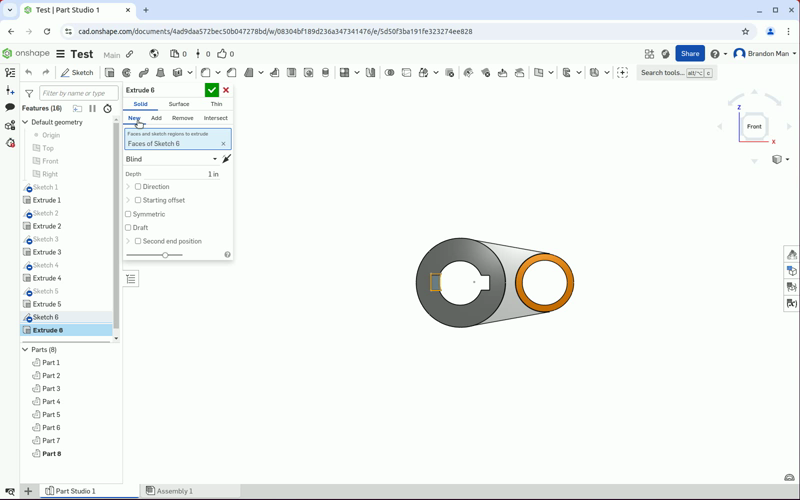
key(tab, 4)
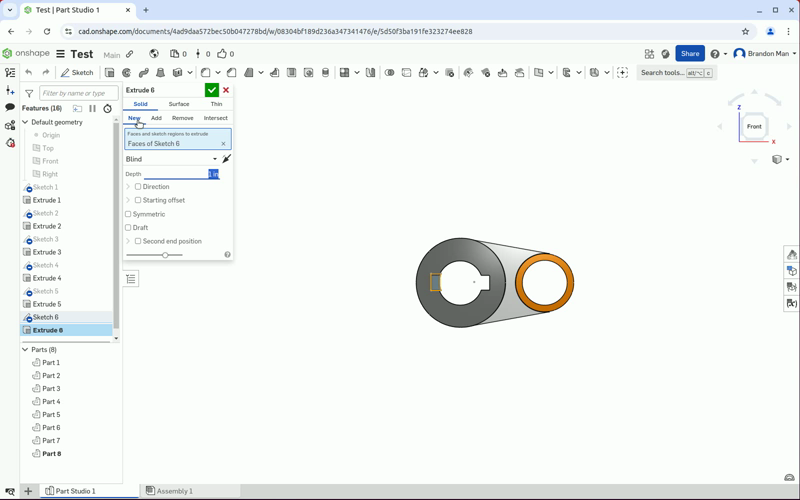
text(16.128)
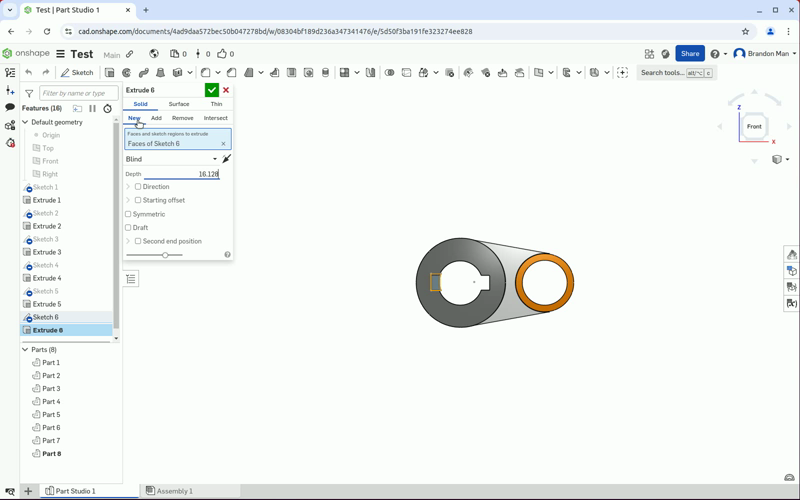
key(enter)
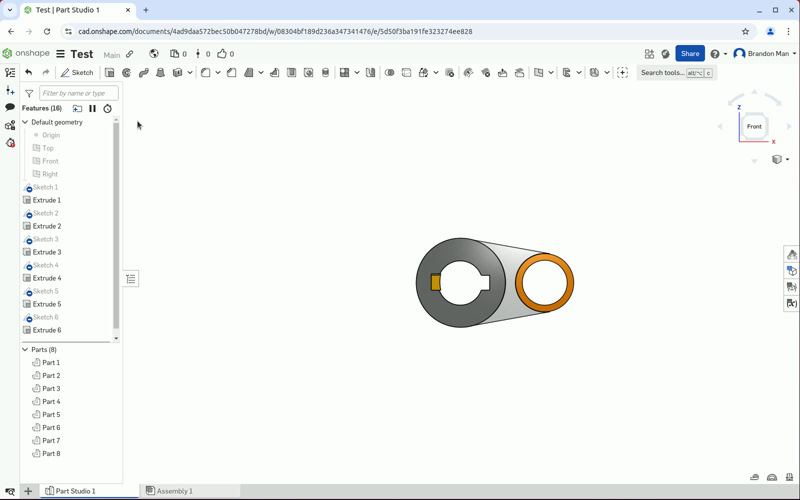
key(shift+h)
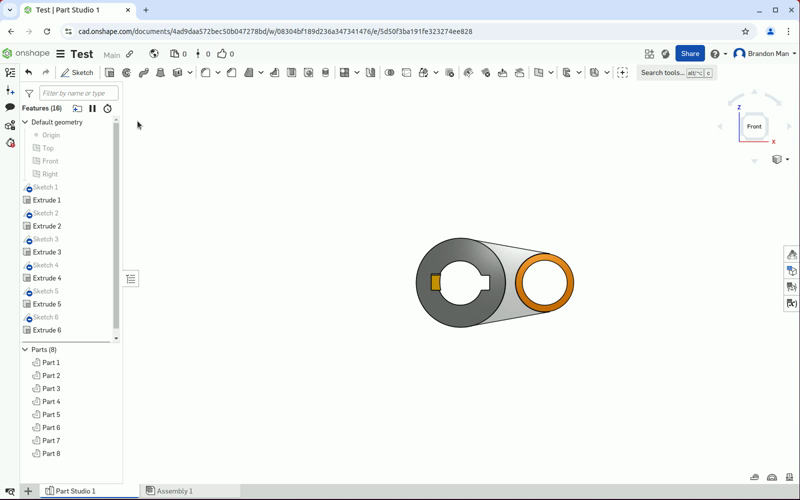
key(shift+h)
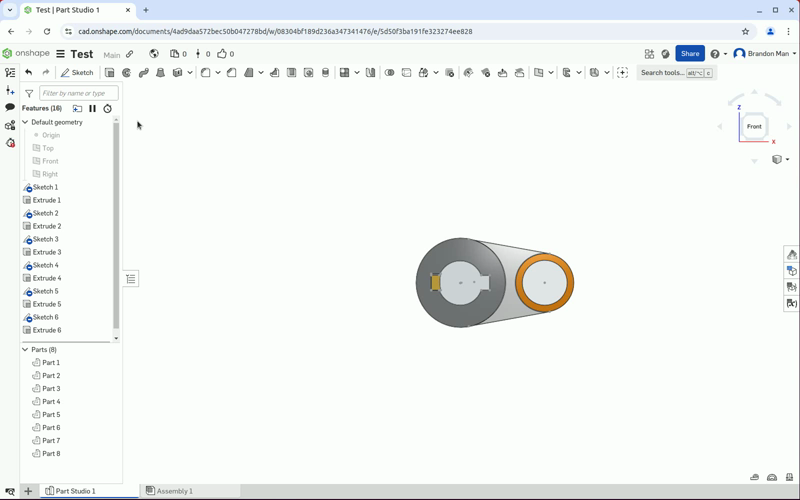
key(shift+7)
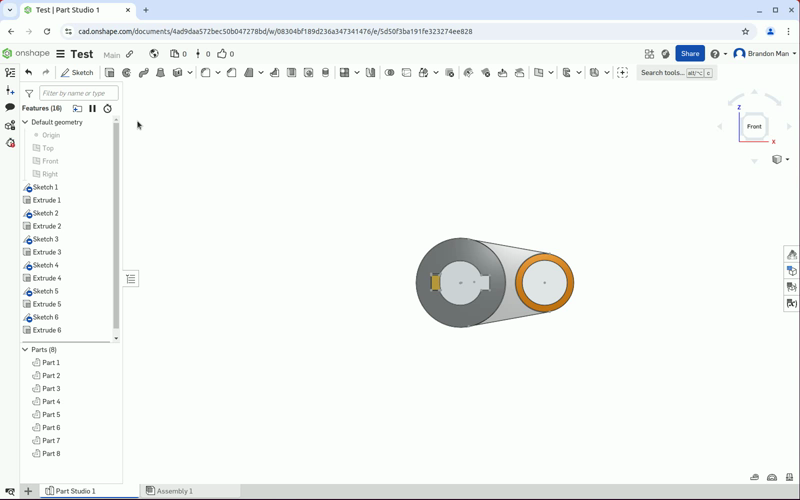
key(left, 2)
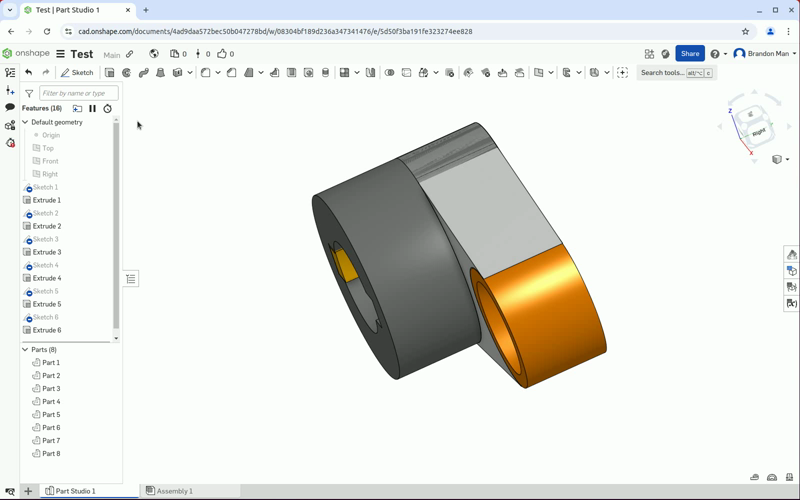
key(down, 2)
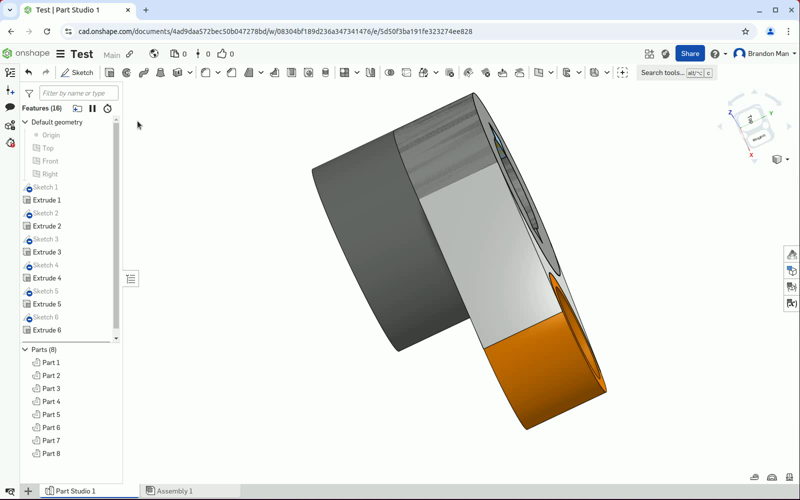
key(up, 2)
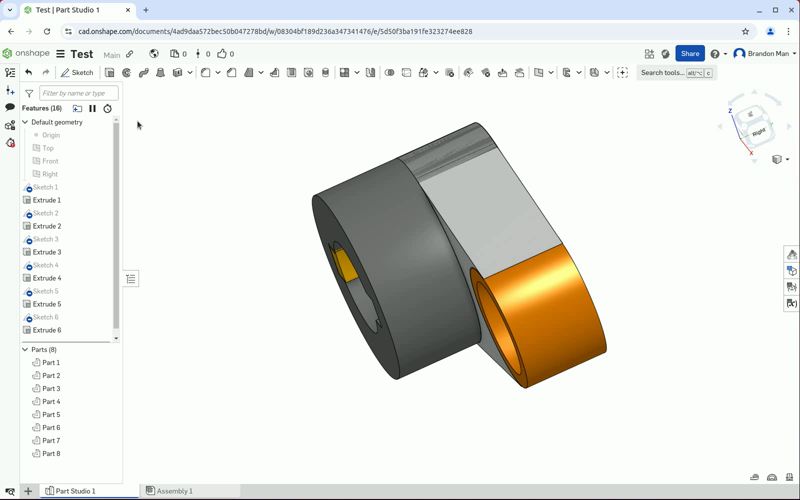
key(right, 2)
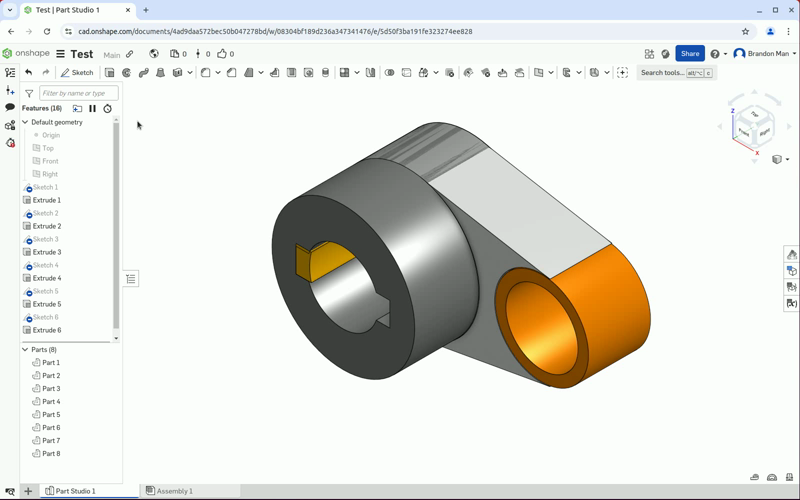
mouse_move(69, 189)
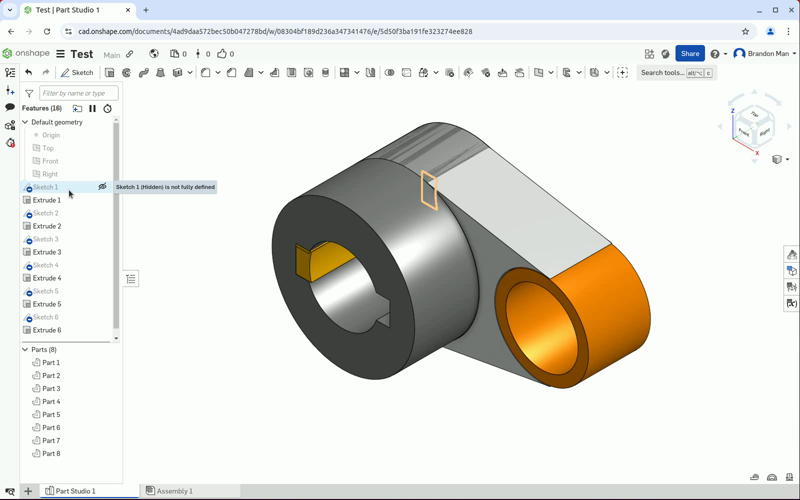
click(69, 189)